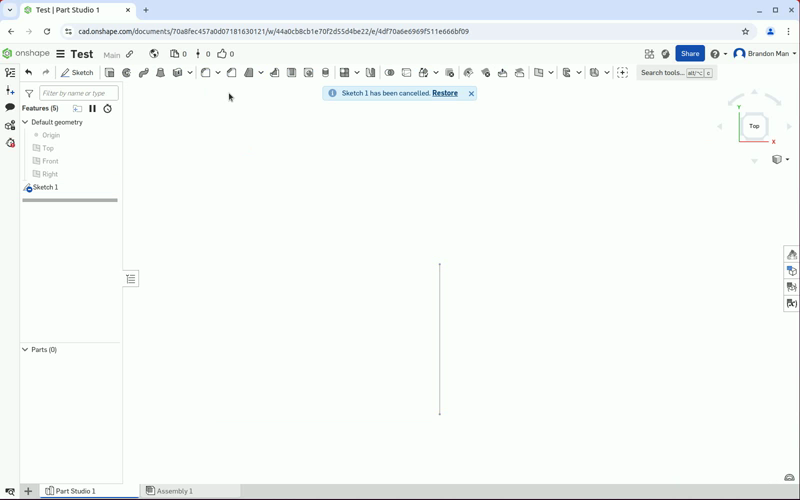
key(shift+h)
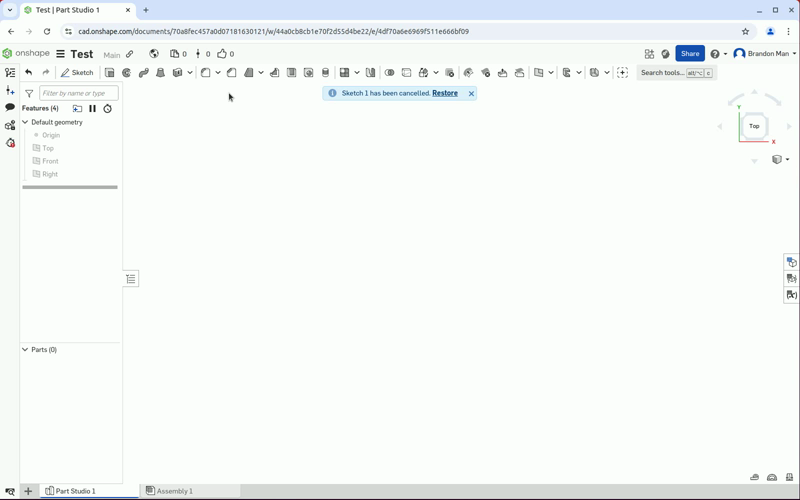
mouse_move(73, 352)
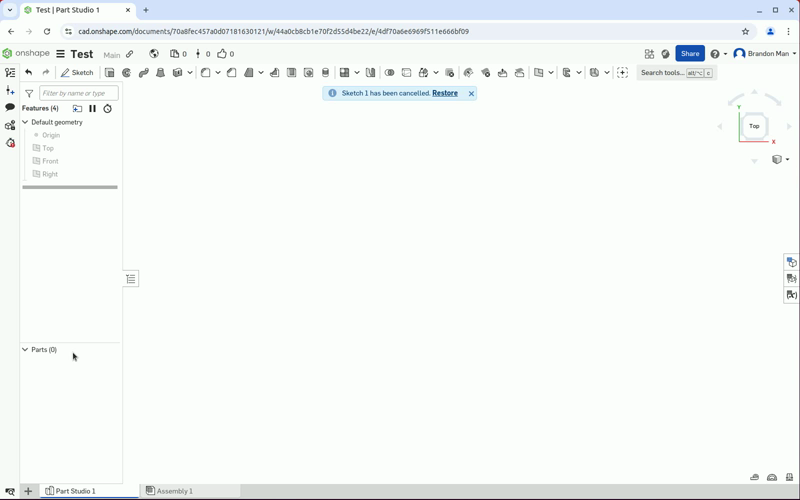
key(y)
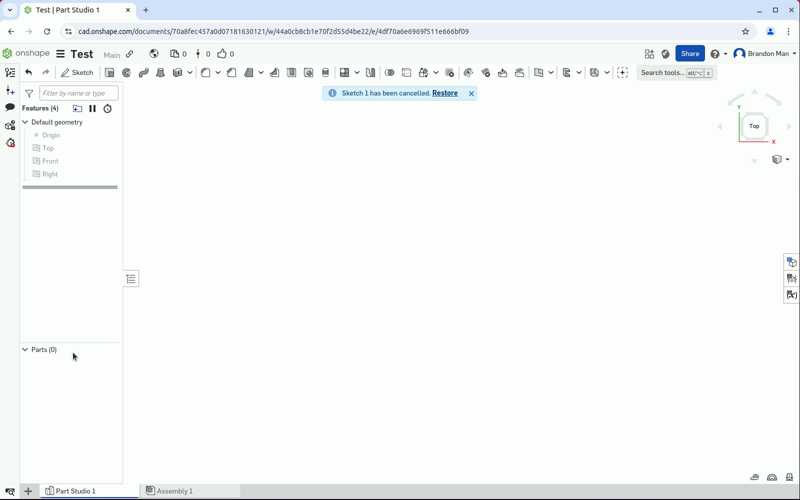
key(shift+p)
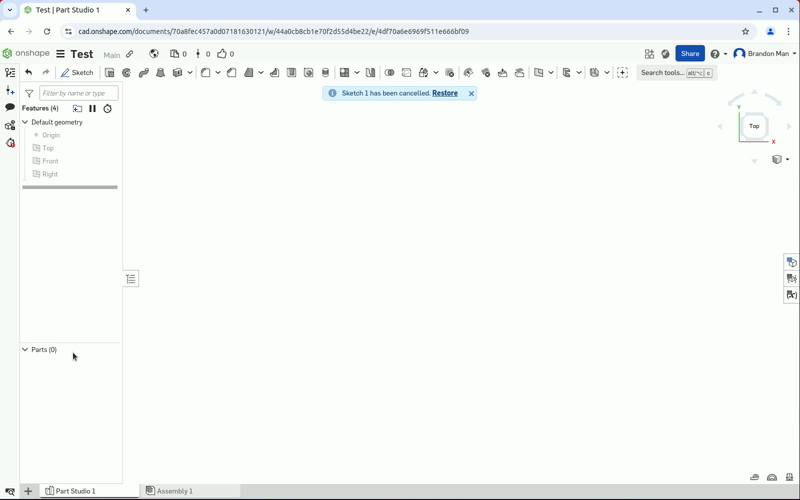
key(space)
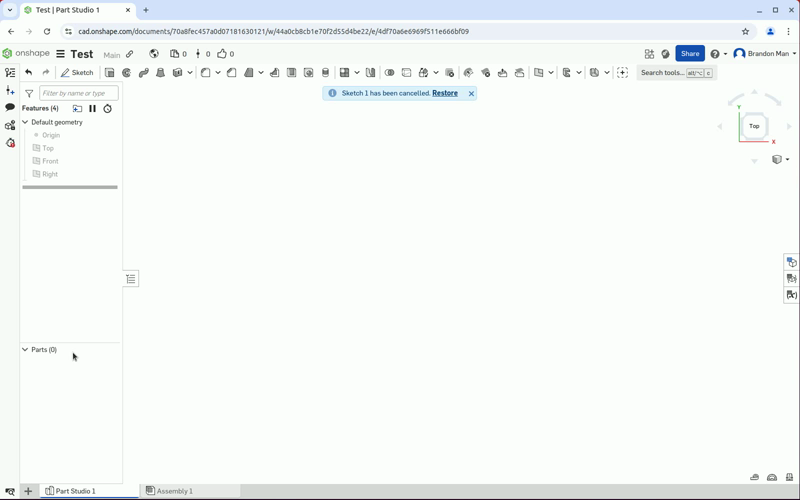
key_down(shift)
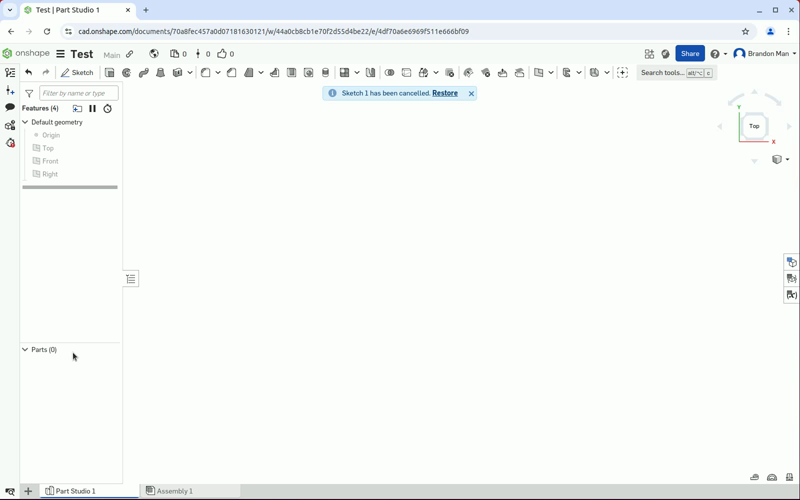
key(up)
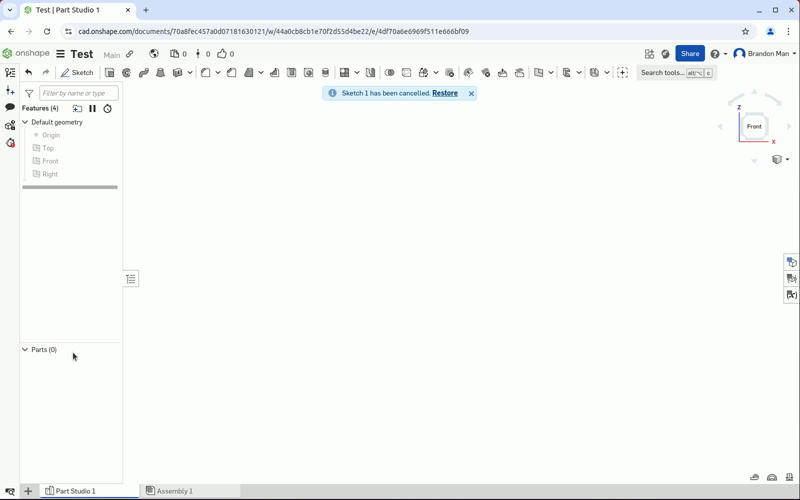
key_up(shift)
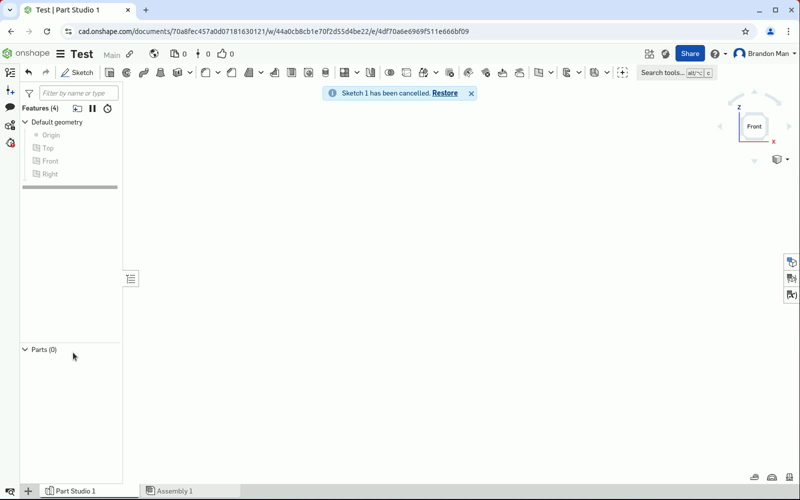
mouse_move(73, 352)
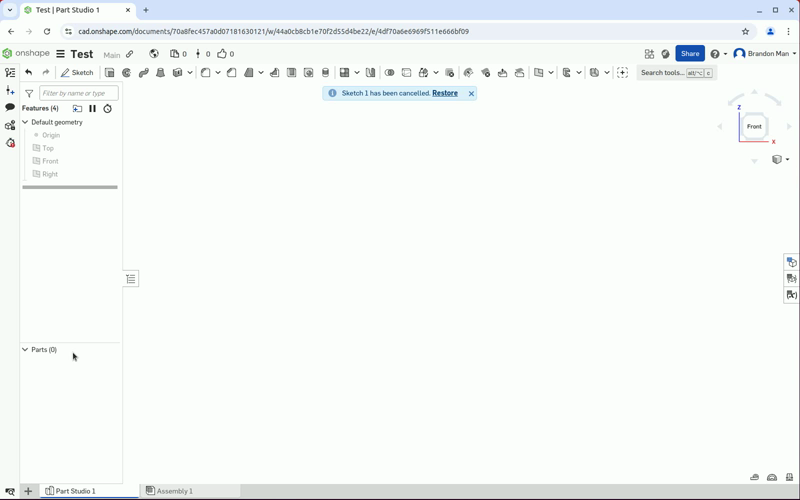
key(shift+y)
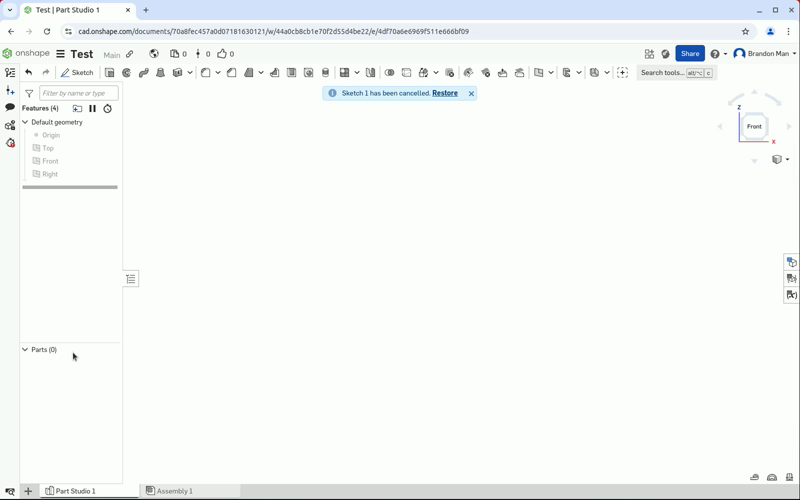
key(shift+s)
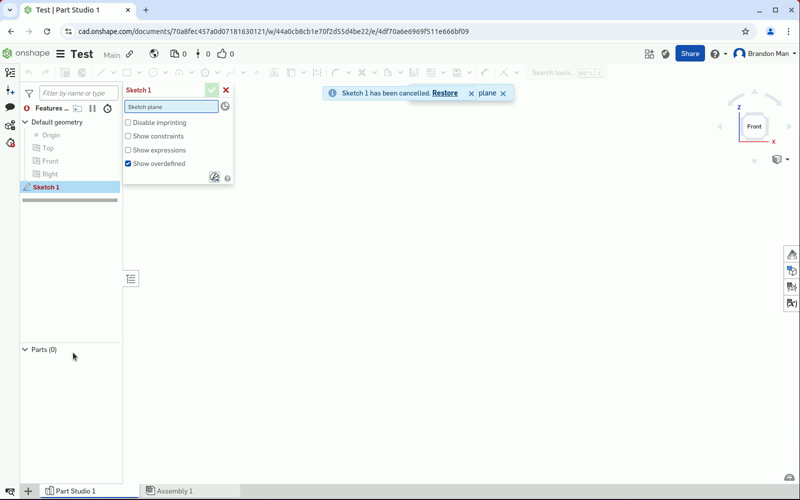
mouse_move(73, 163)
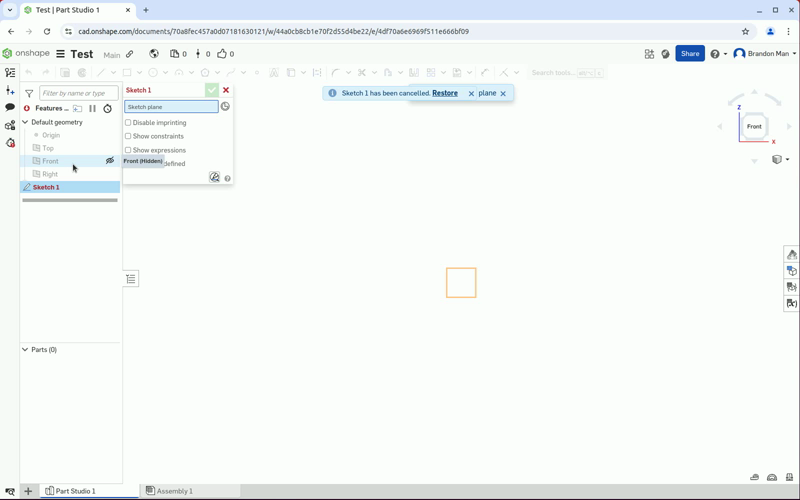
click(73, 163)
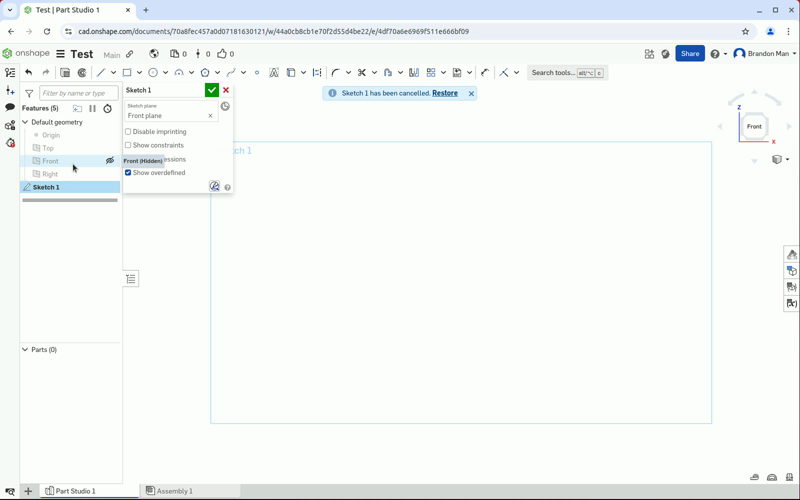
mouse_move(73, 352)
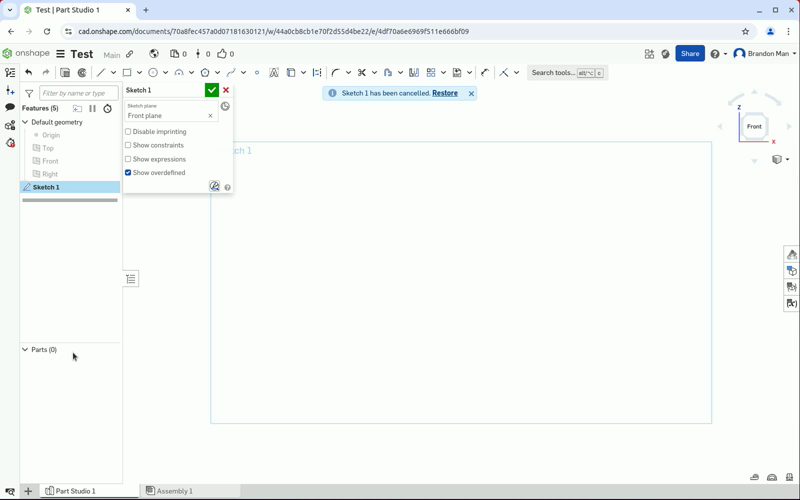
key(y)
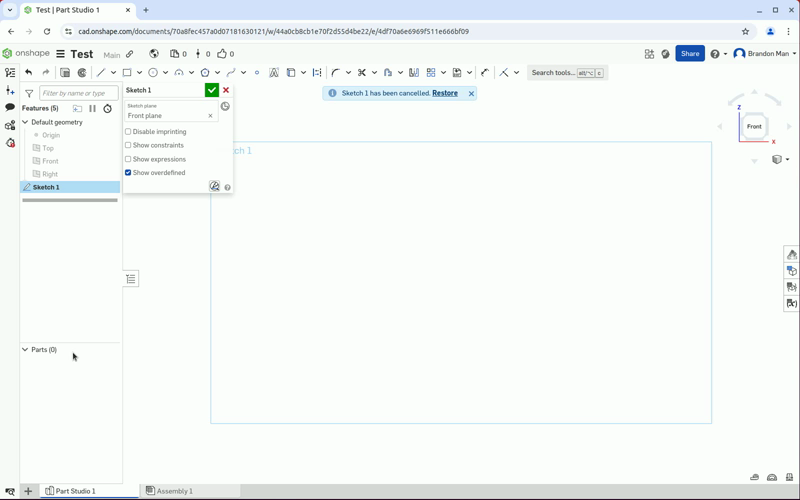
key(l)
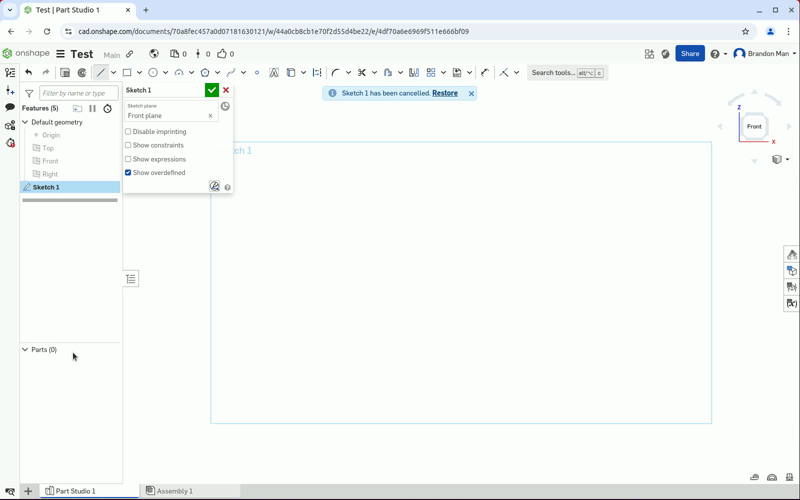
key_down(shift)
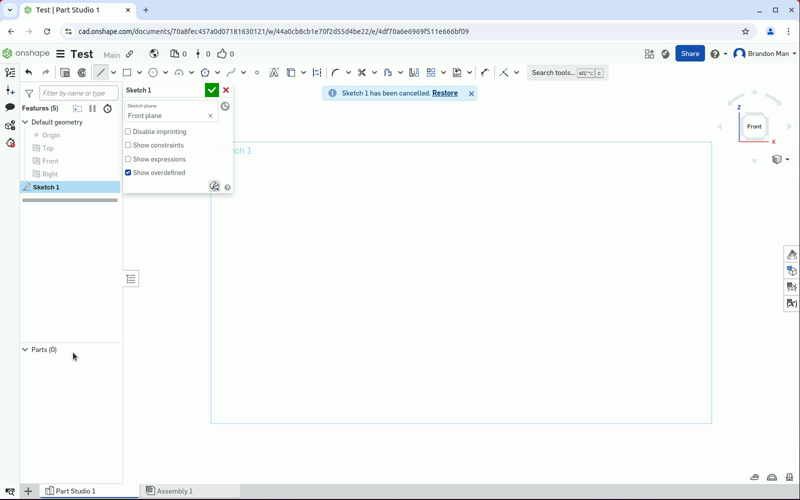
mouse_move(385, 300)
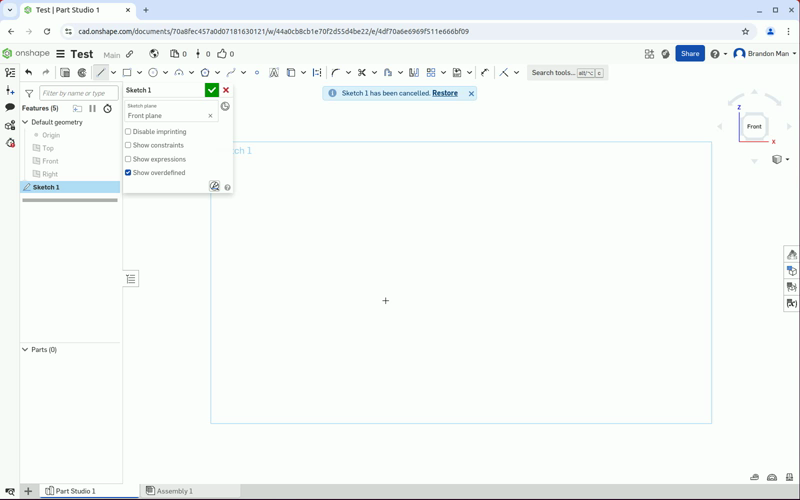
click(385, 300)
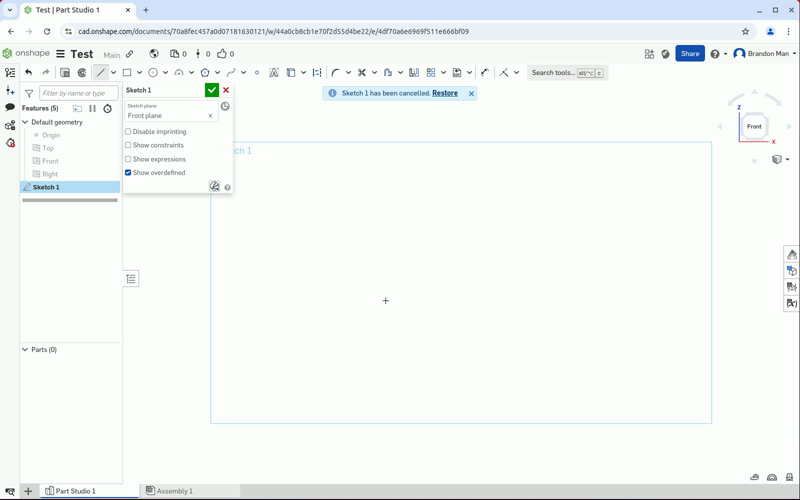
key_up(shift)
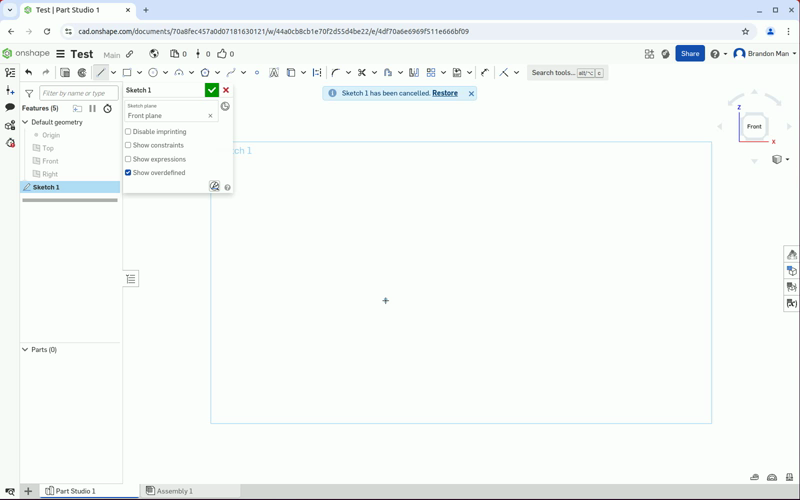
key_down(shift)
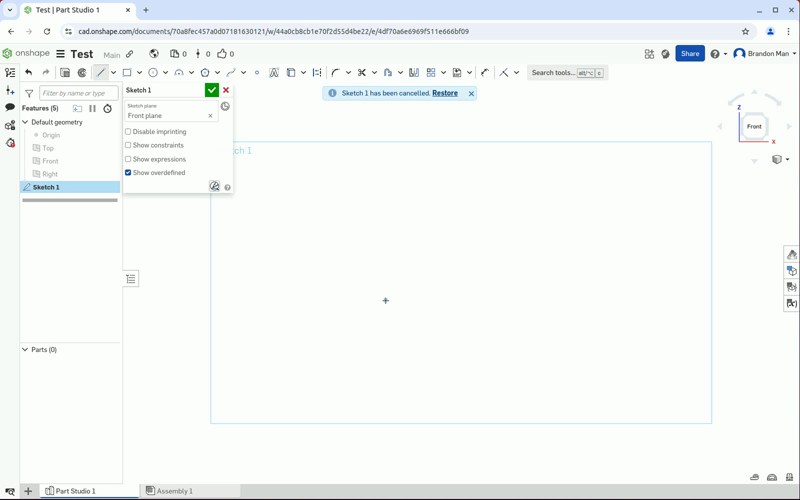
mouse_move(510, 300)
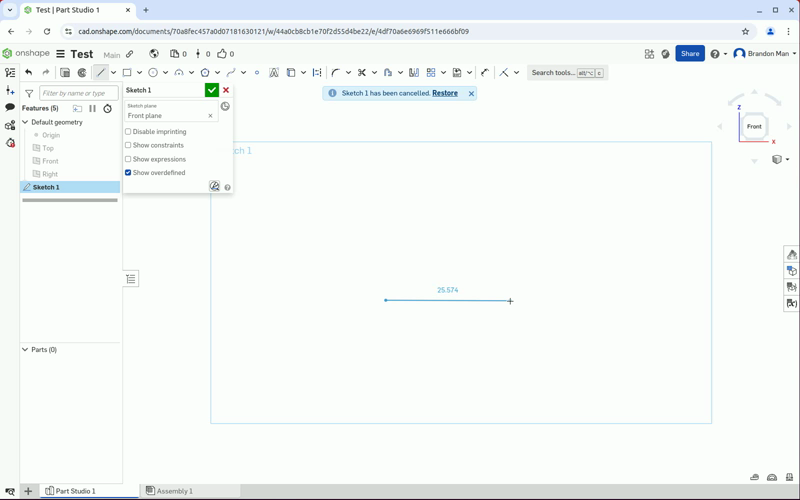
click(510, 300)
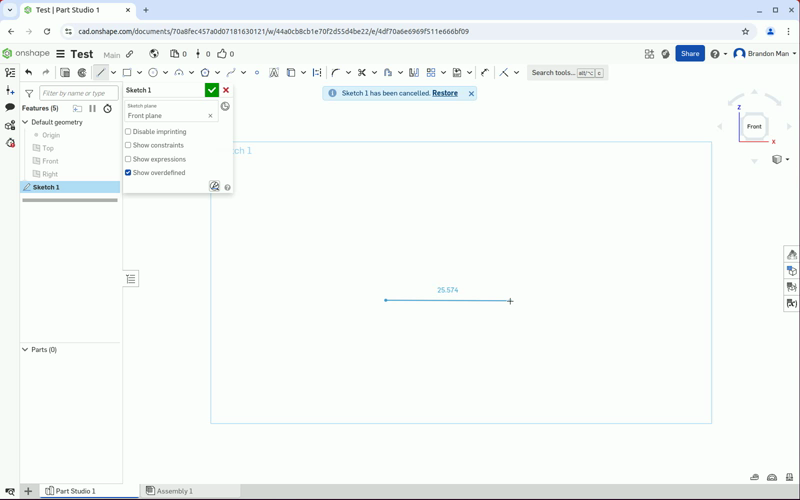
key_up(shift)
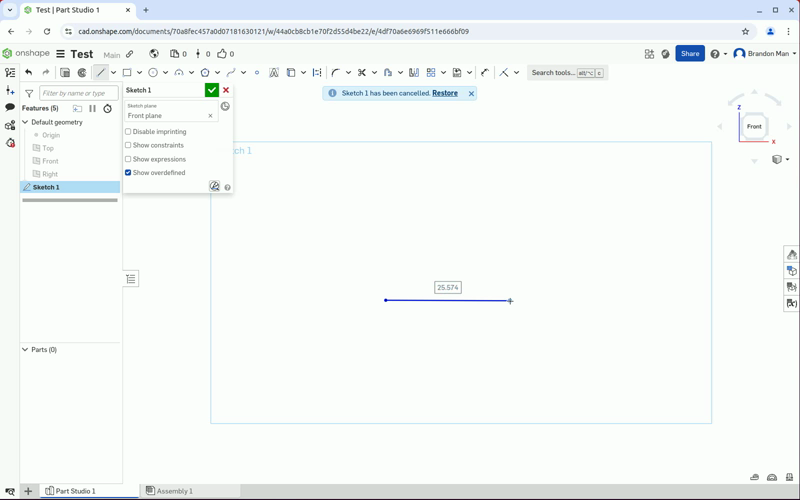
key_down(shift)
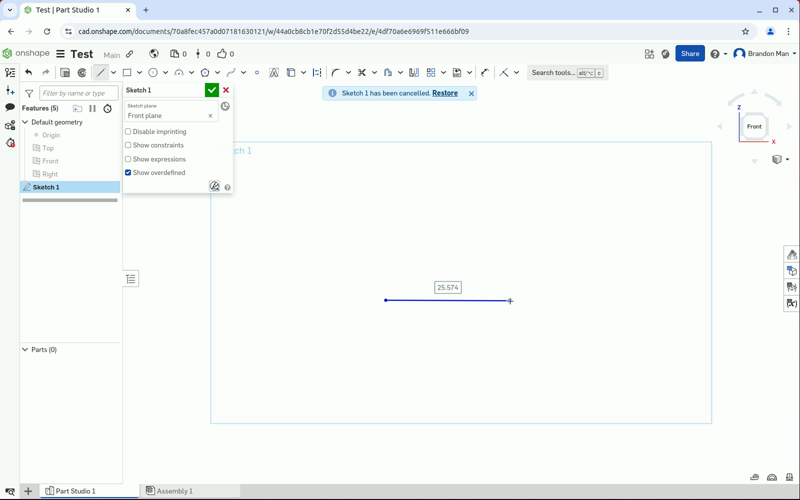
mouse_move(510, 197)
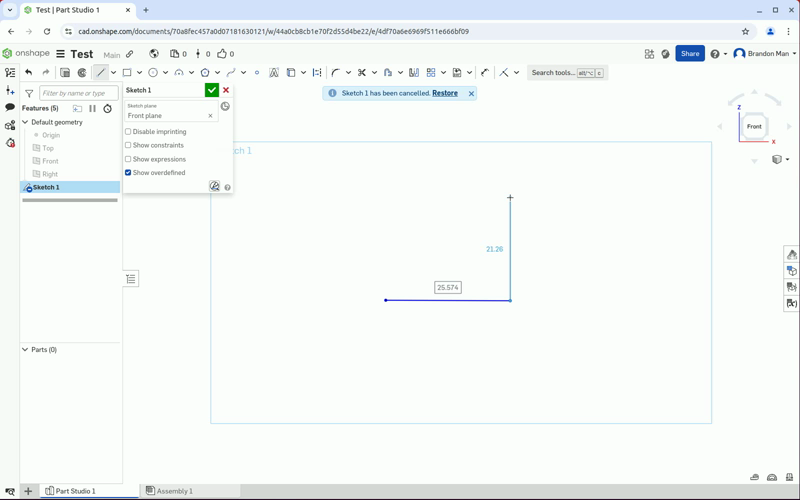
click(510, 197)
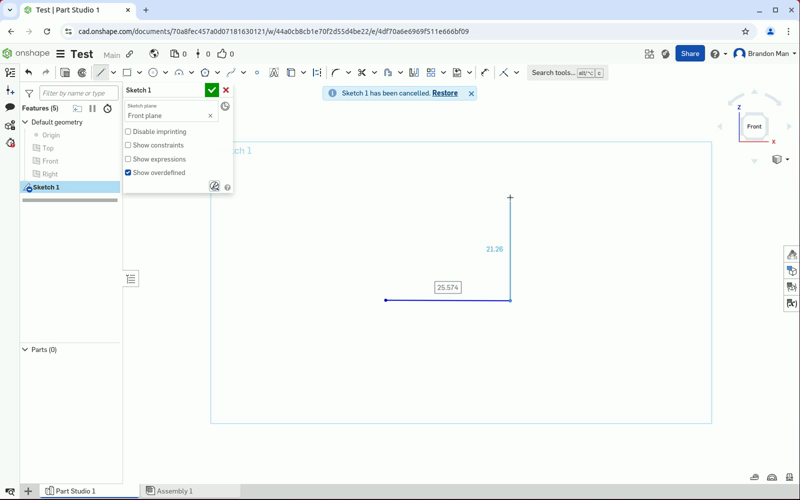
key_up(shift)
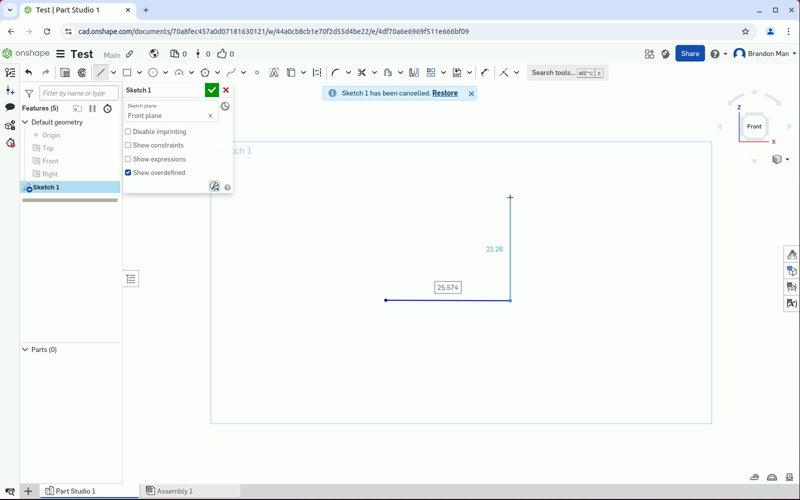
key_down(shift)
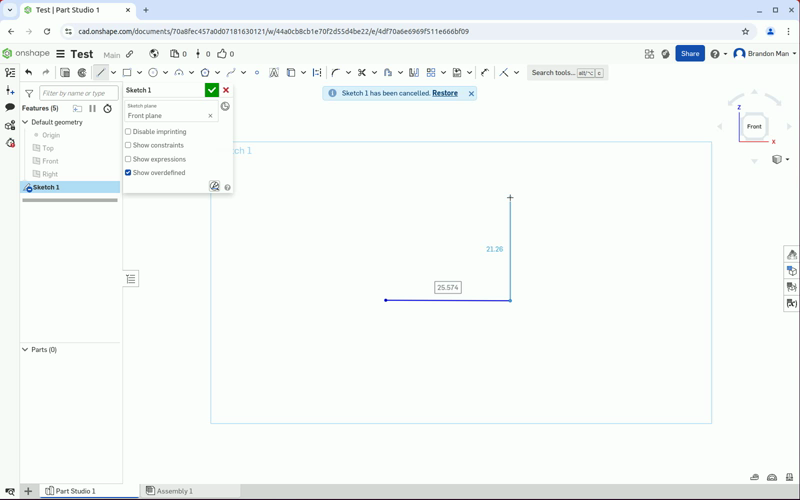
mouse_move(385, 197)
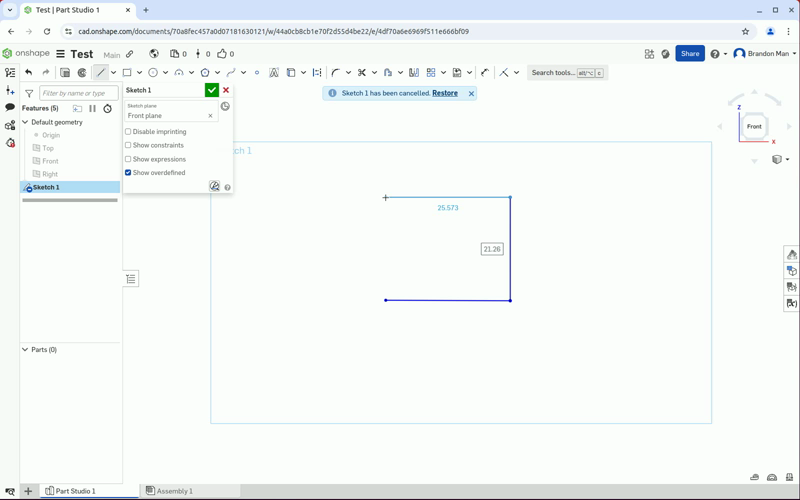
click(385, 197)
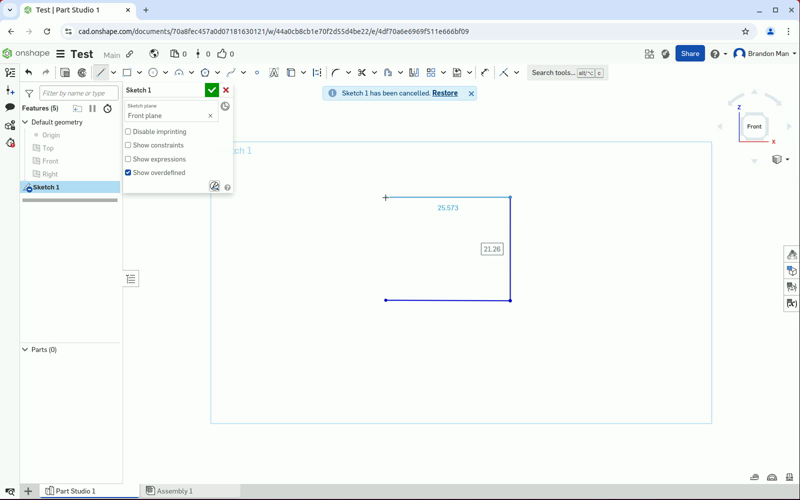
key_up(shift)
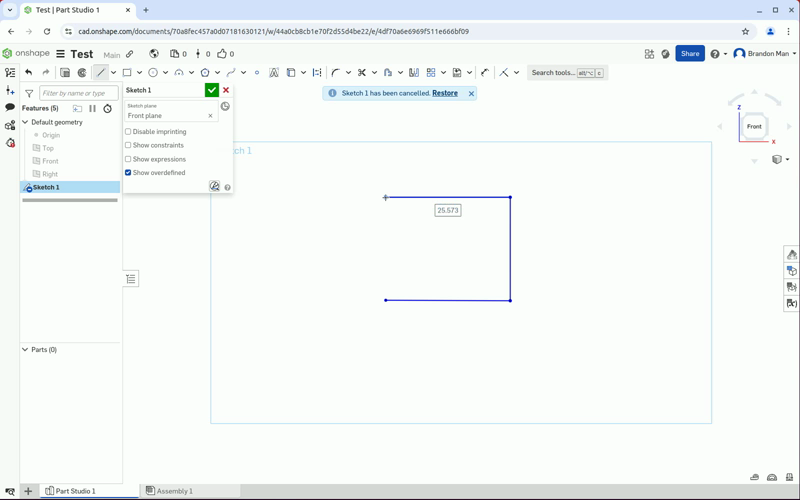
key_down(shift)
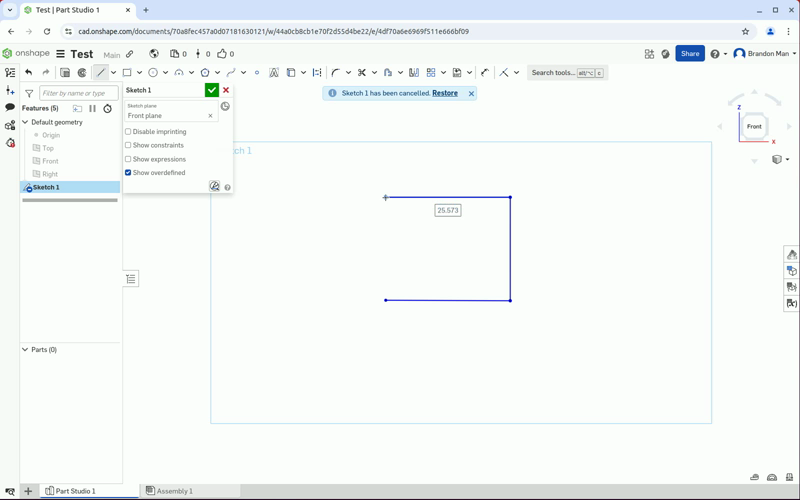
mouse_move(385, 300)
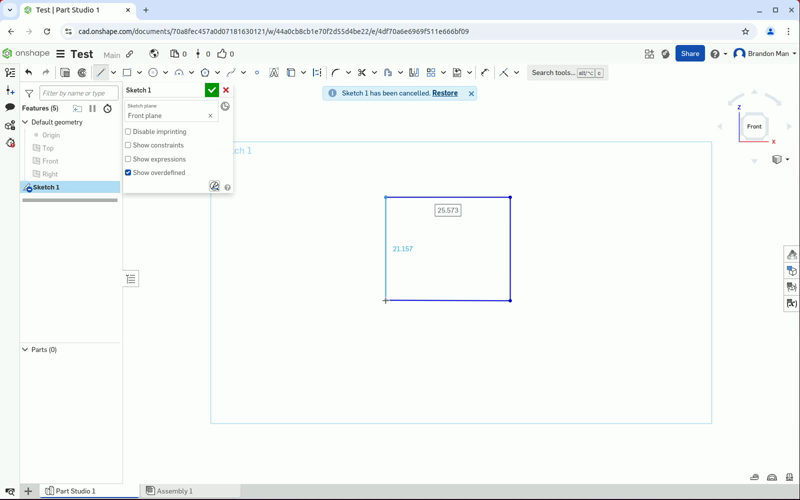
key_up(shift)
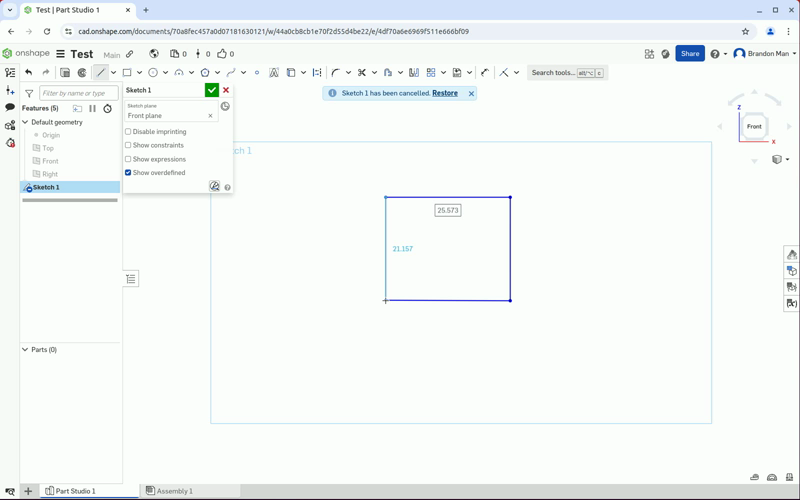
click(385, 300)
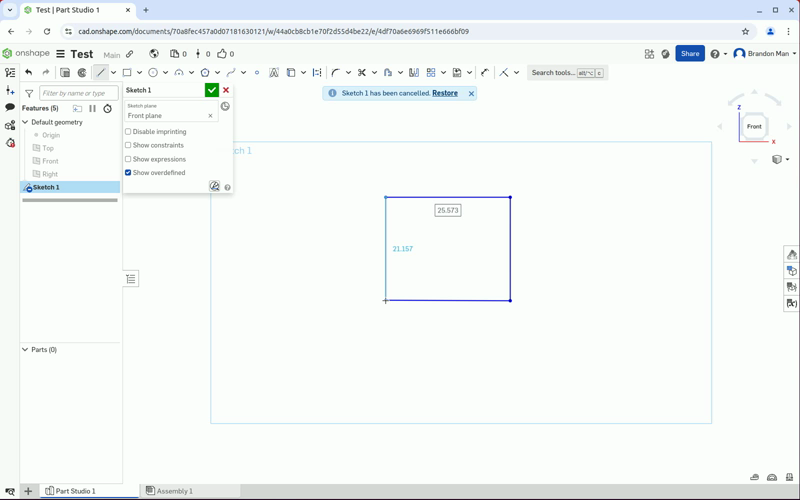
key(esc)
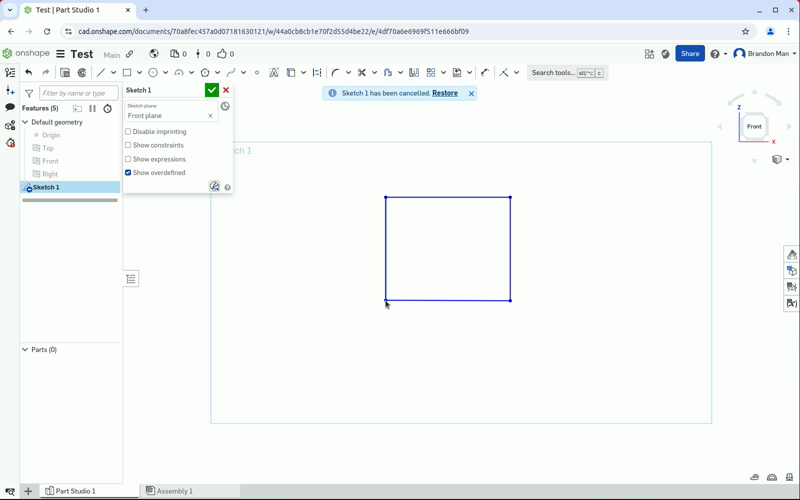
mouse_move(421, 238)
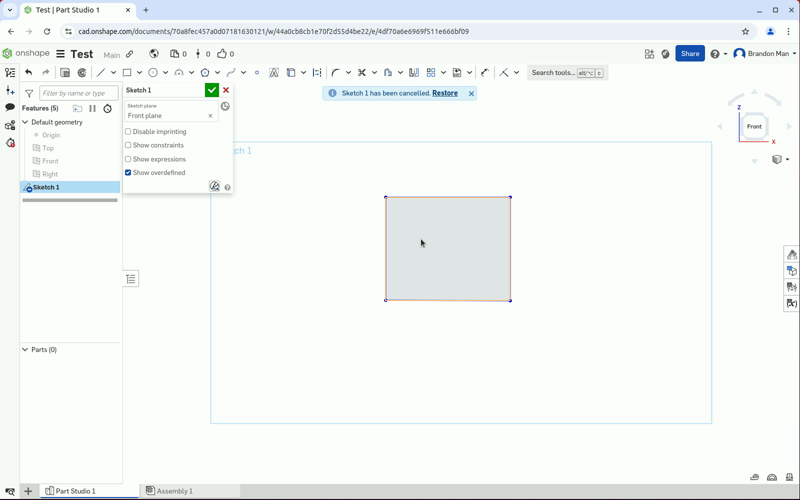
click(421, 238)
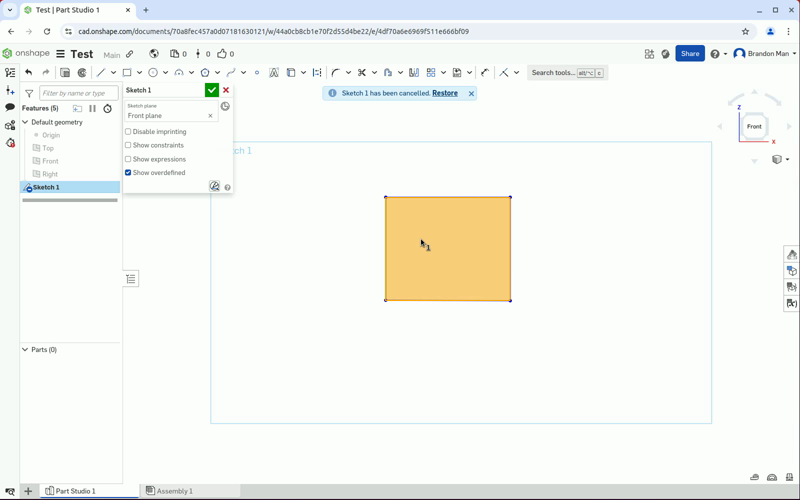
mouse_move(73, 352)
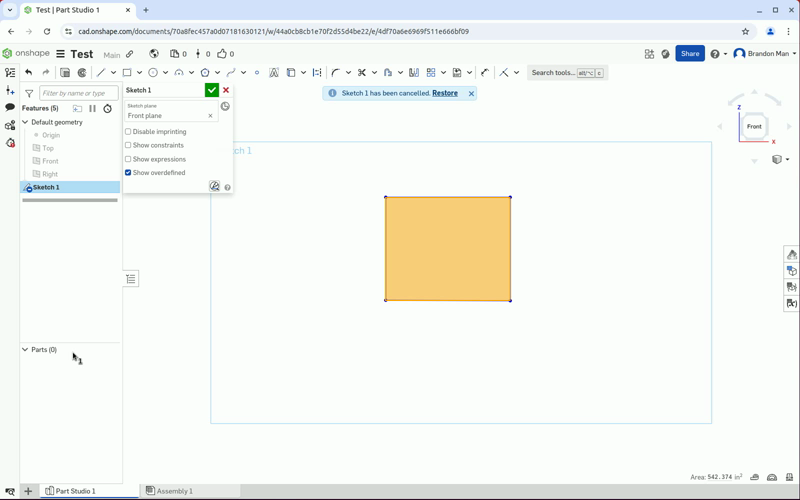
key(shift+y)
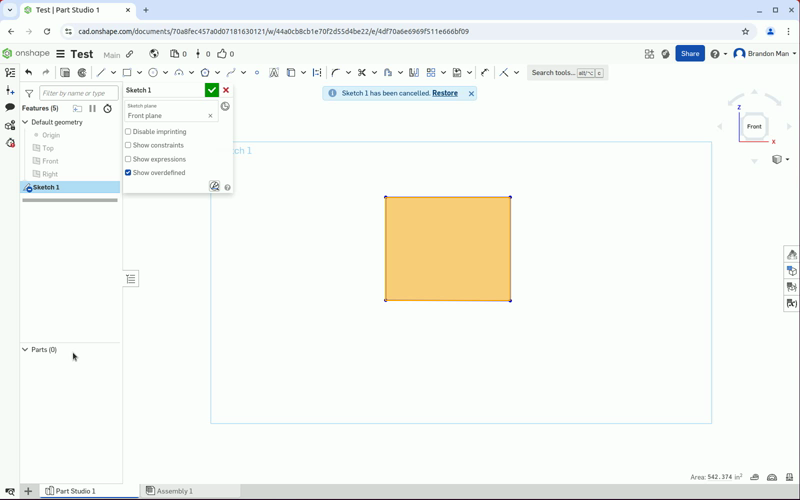
key(shift+e)
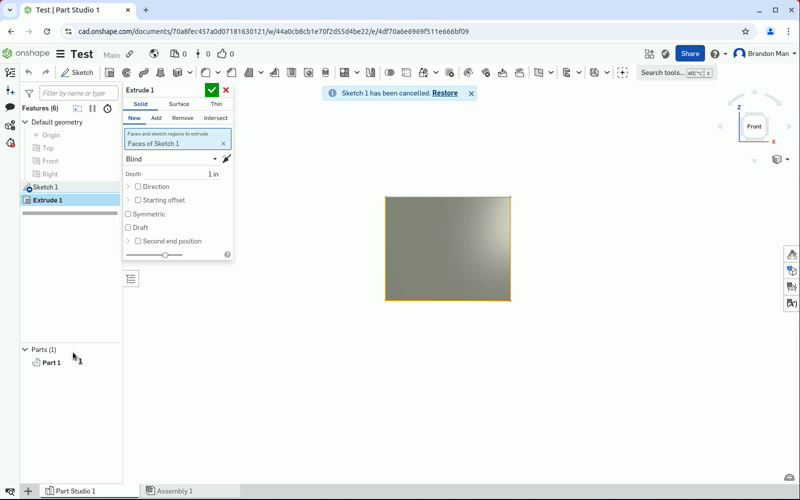
mouse_move(143, 106)
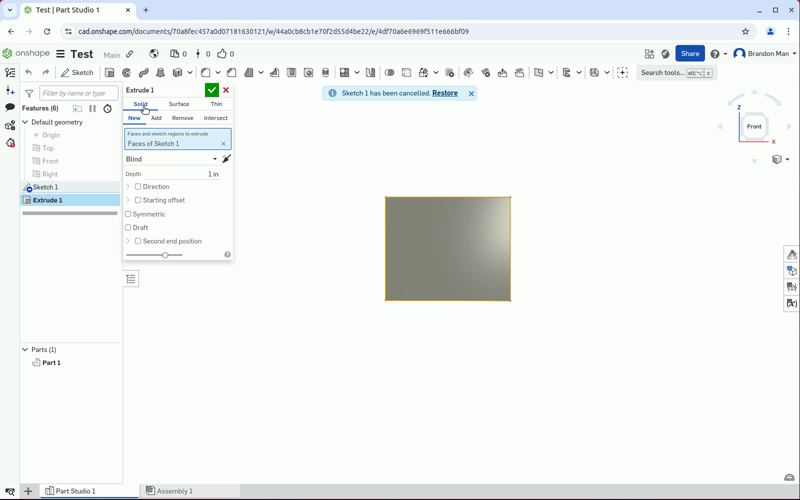
click(143, 106)
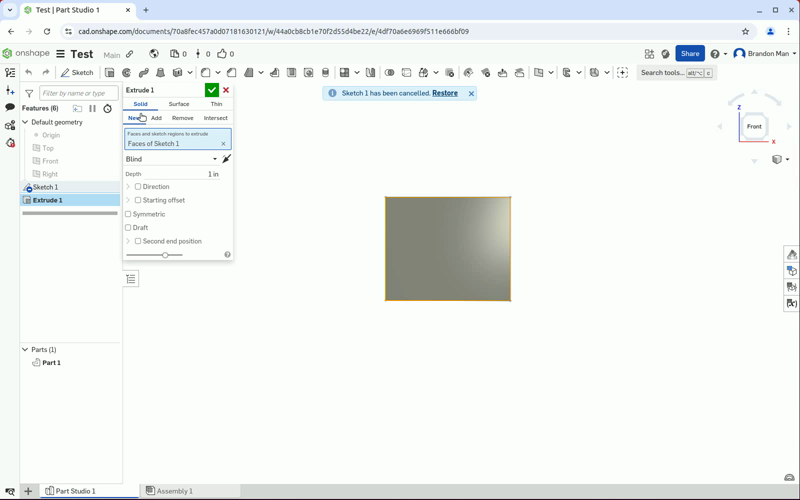
mouse_move(137, 120)
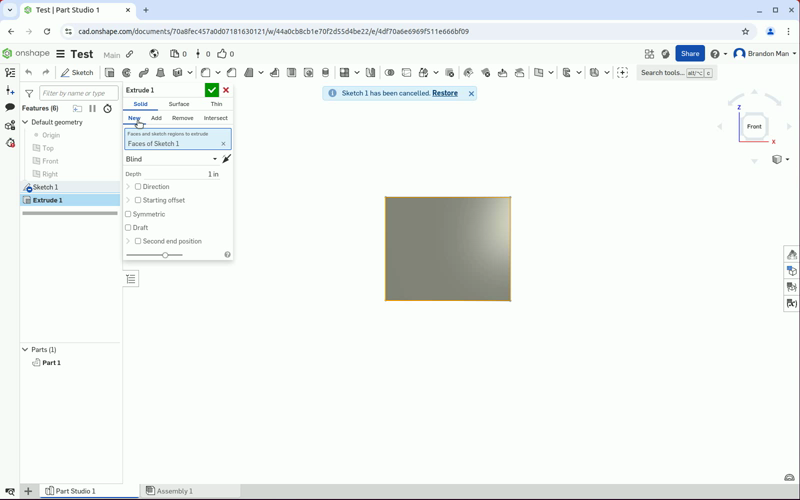
click(137, 120)
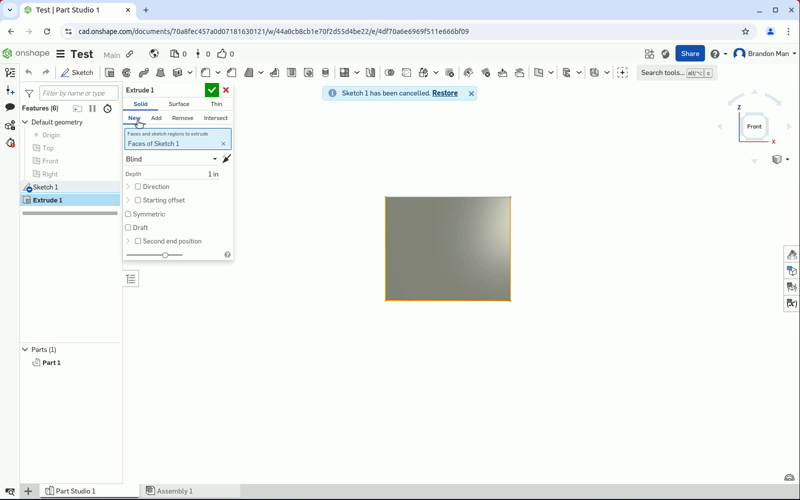
key(tab, 4)
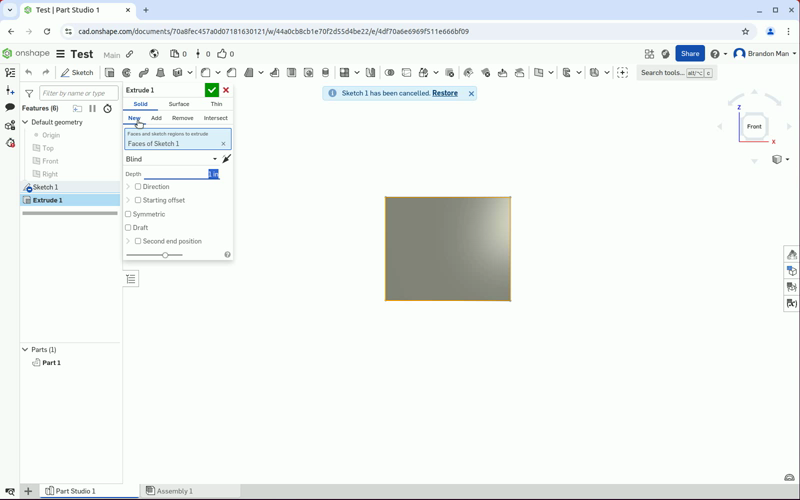
text(-17.09)
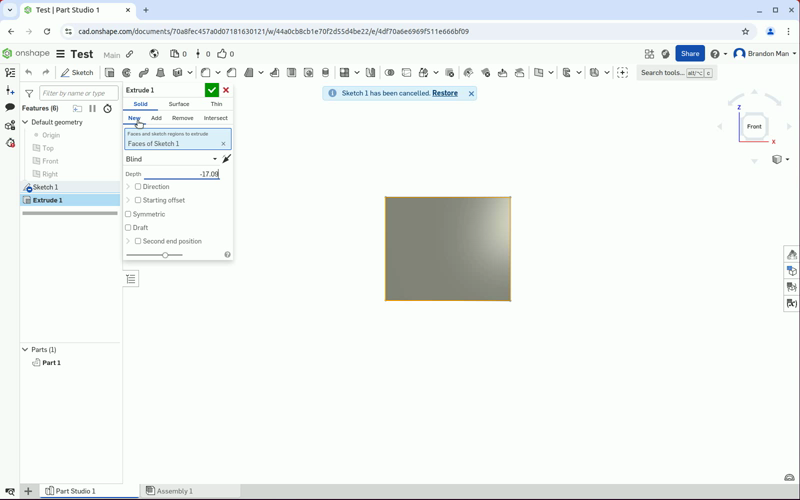
key(enter)
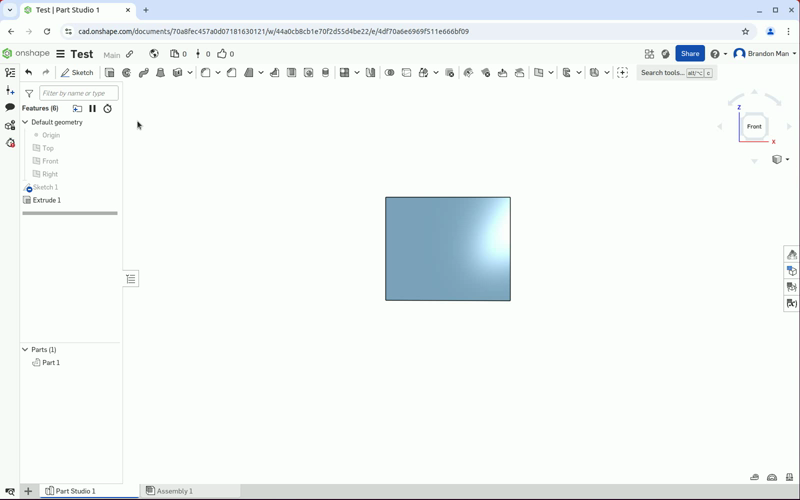
key(shift+h)
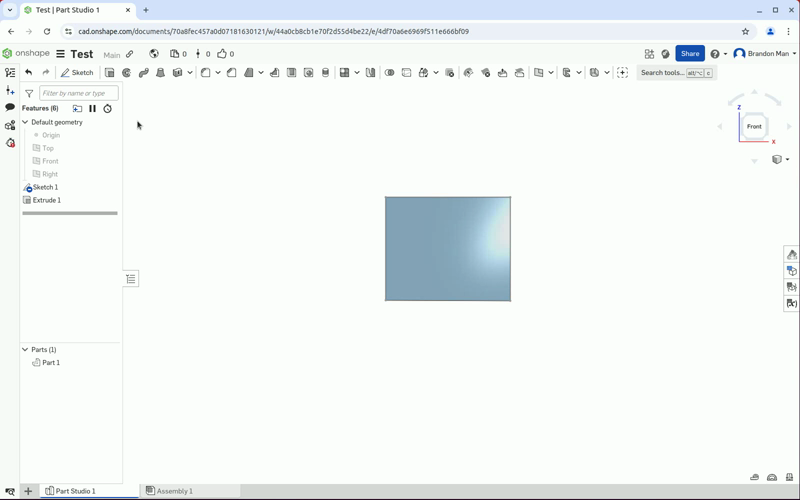
key(shift+h)
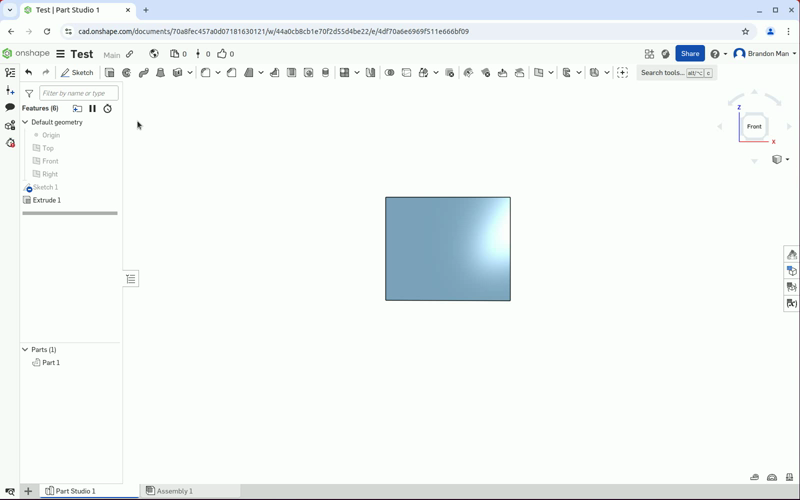
mouse_move(73, 189)
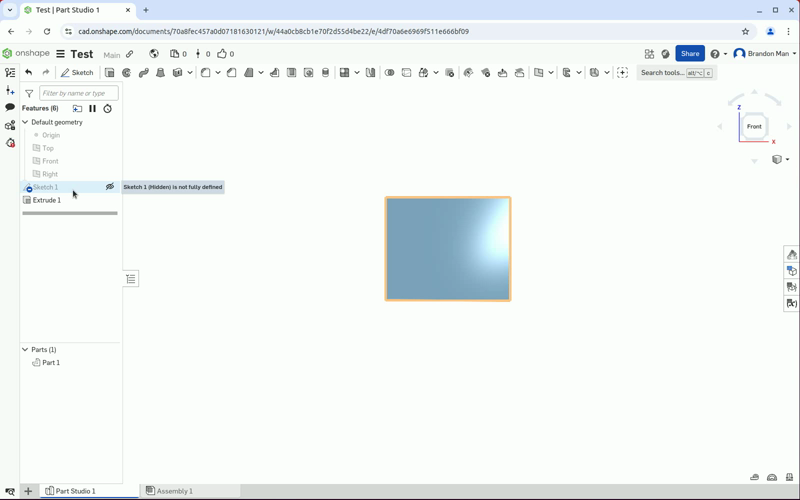
click(73, 189)
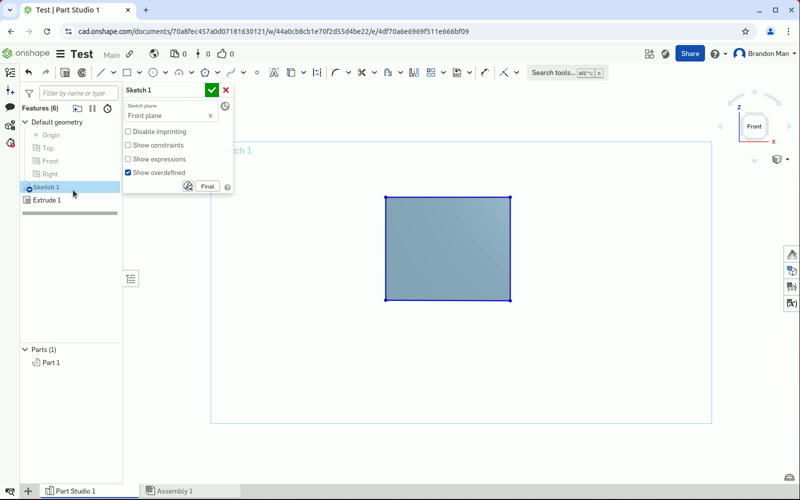
mouse_move(229, 92)
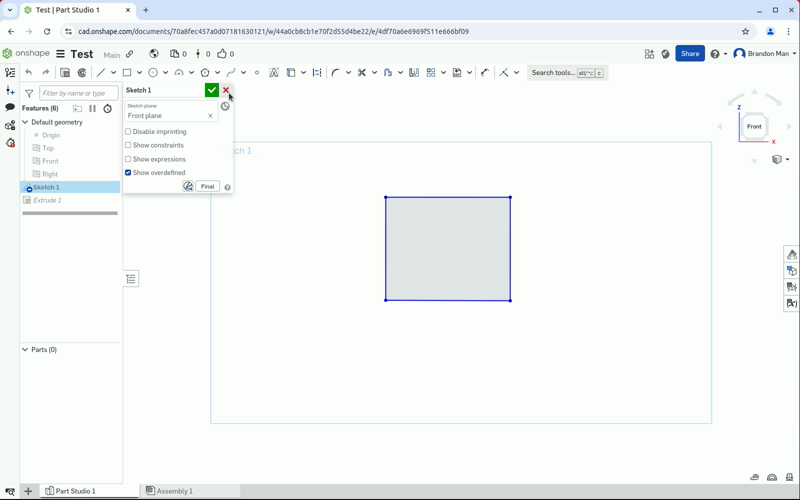
click(229, 92)
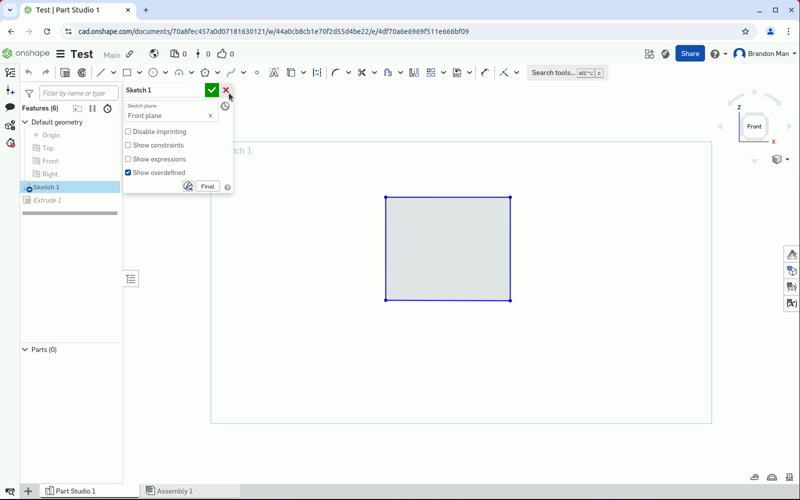
key(shift+s)
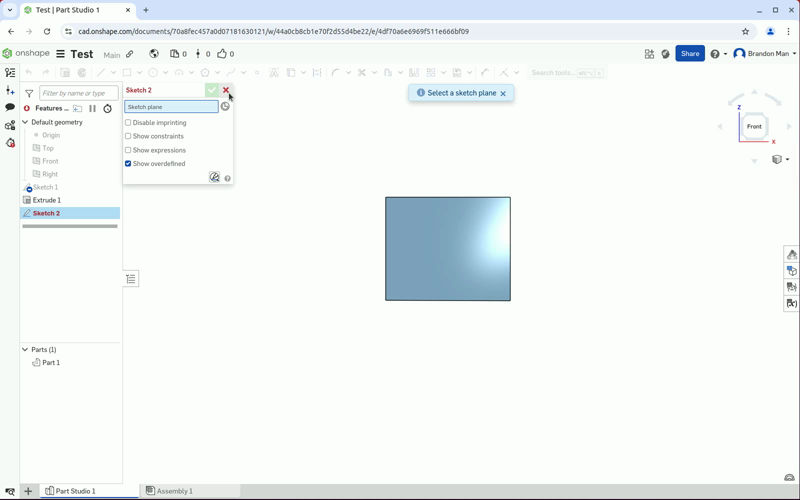
mouse_move(73, 163)
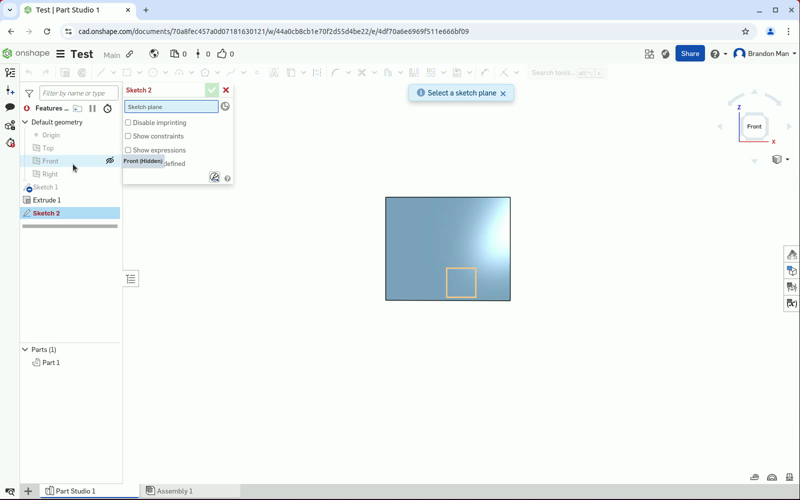
click(73, 163)
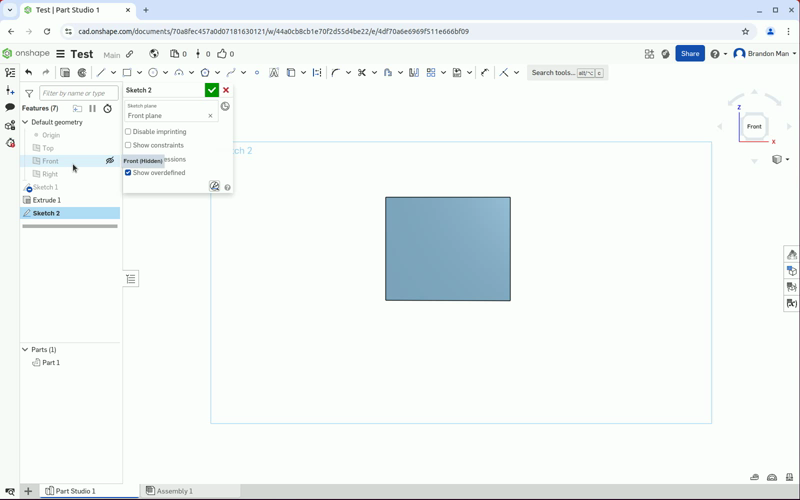
mouse_move(73, 352)
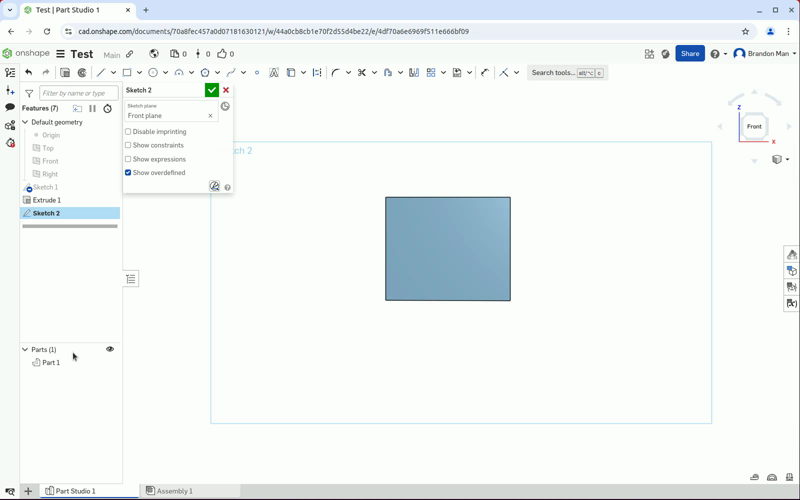
key(y)
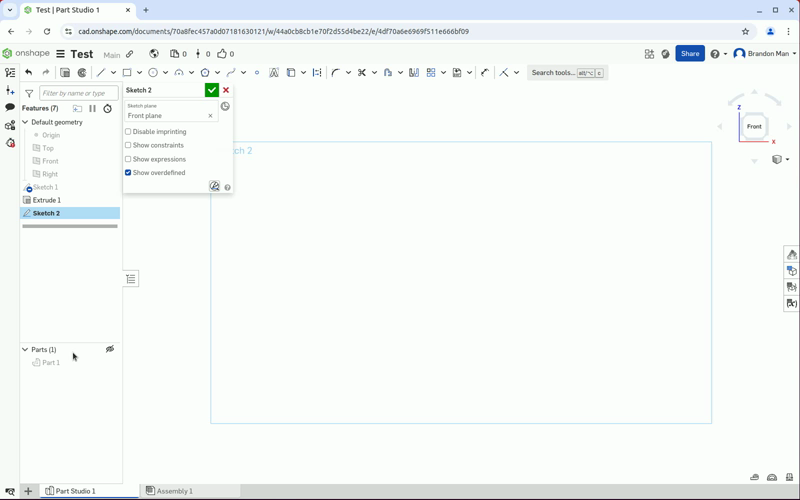
key(l)
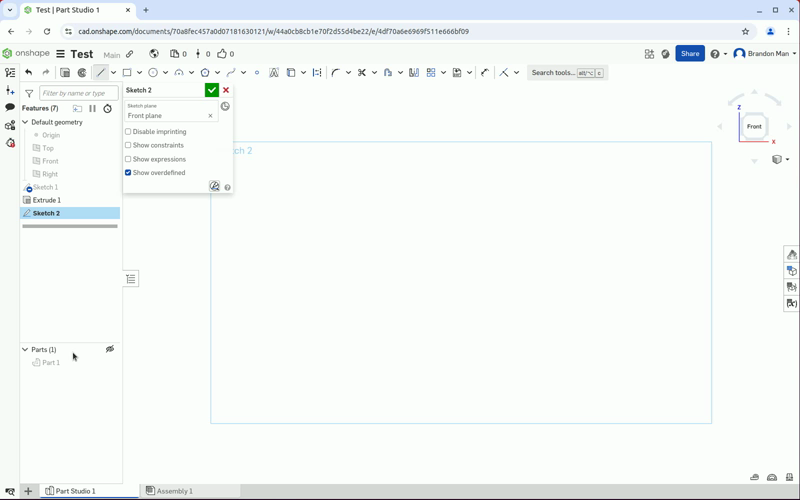
key_down(shift)
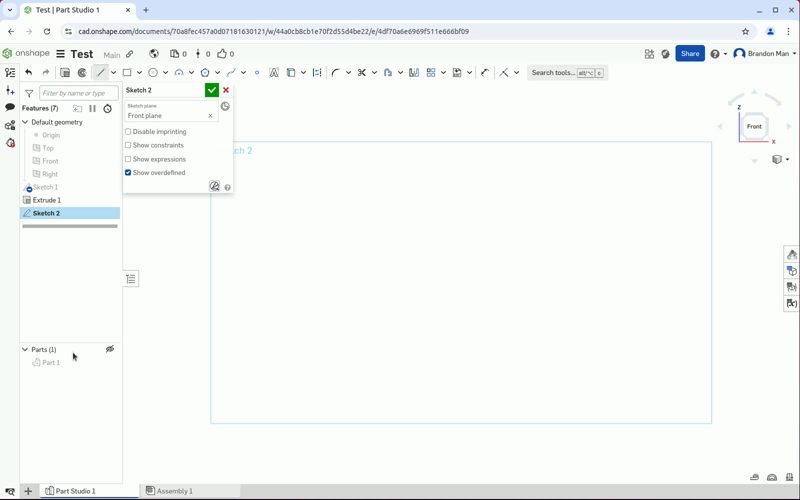
mouse_move(385, 300)
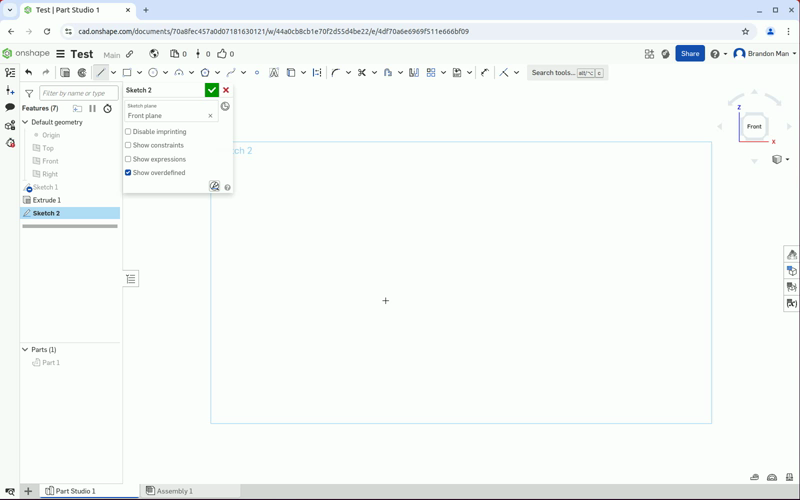
click(385, 300)
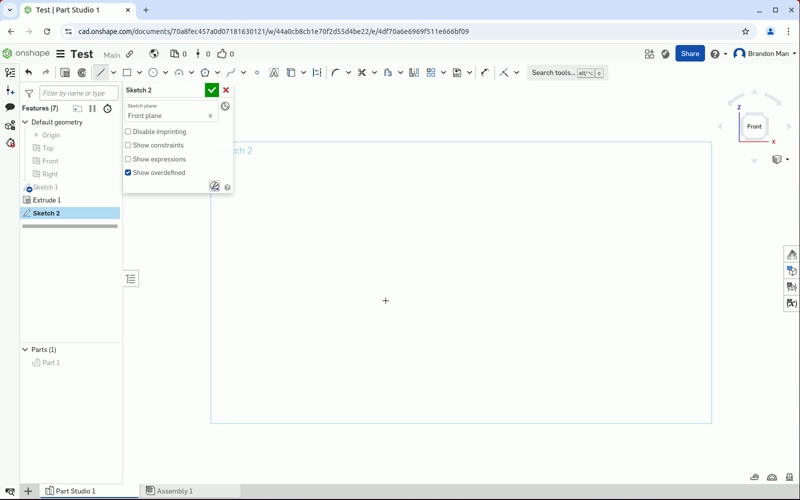
key_up(shift)
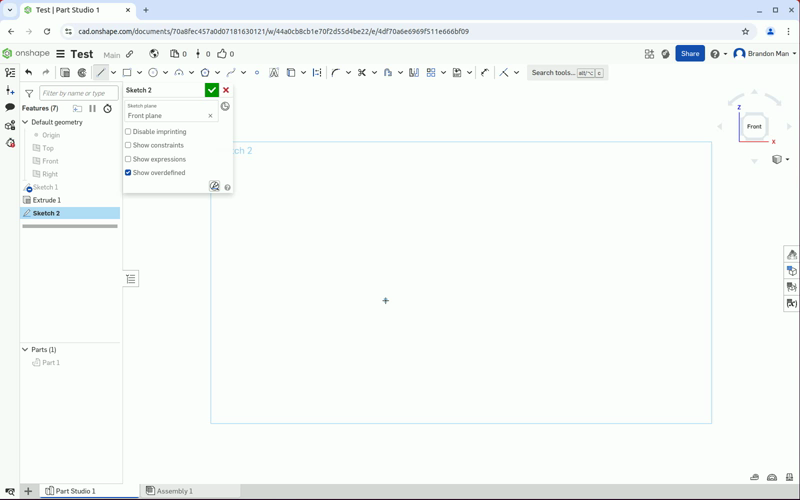
key_down(shift)
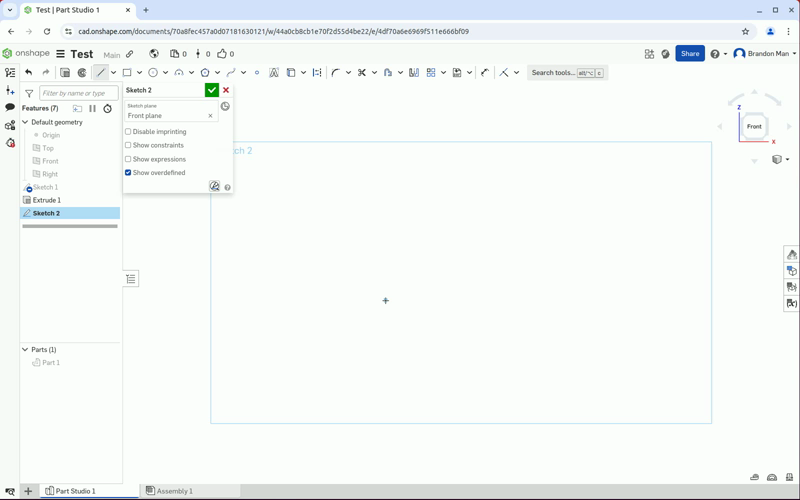
mouse_move(415, 300)
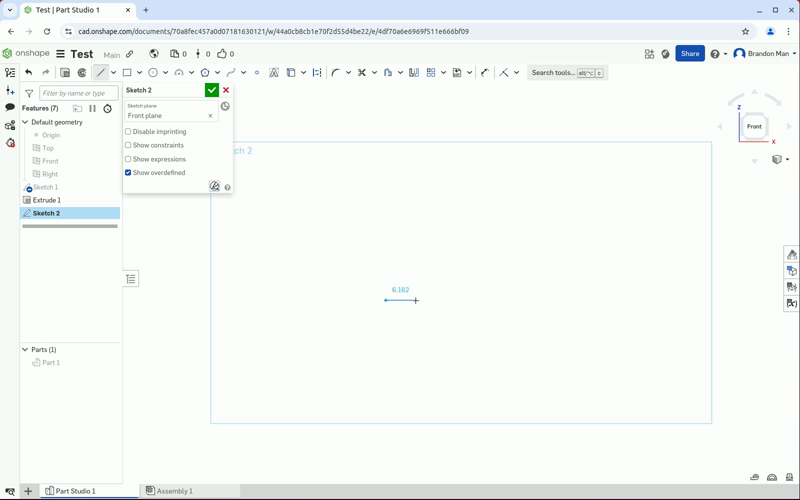
mouse_move(427, 300)
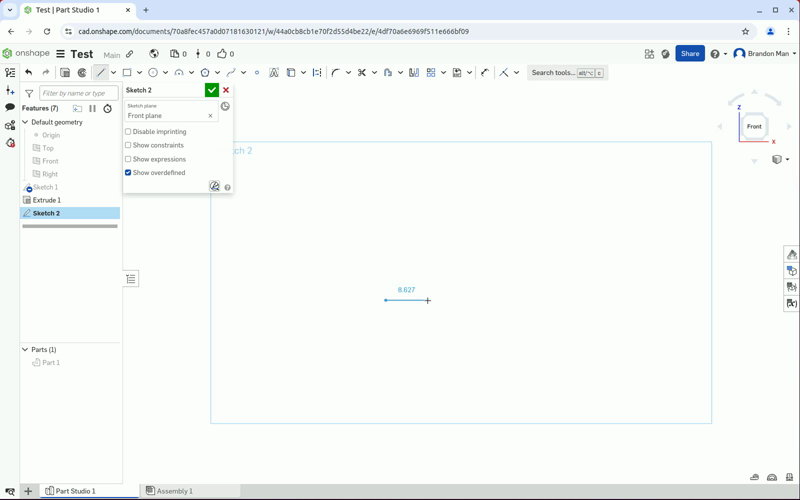
click(427, 300)
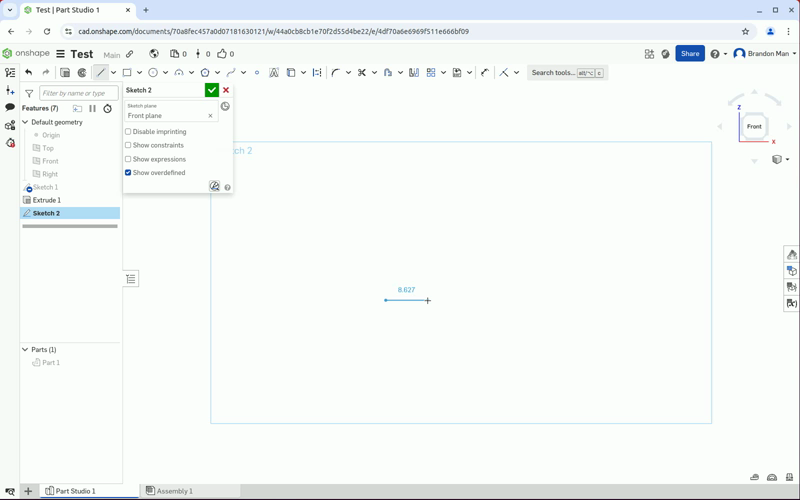
key_up(shift)
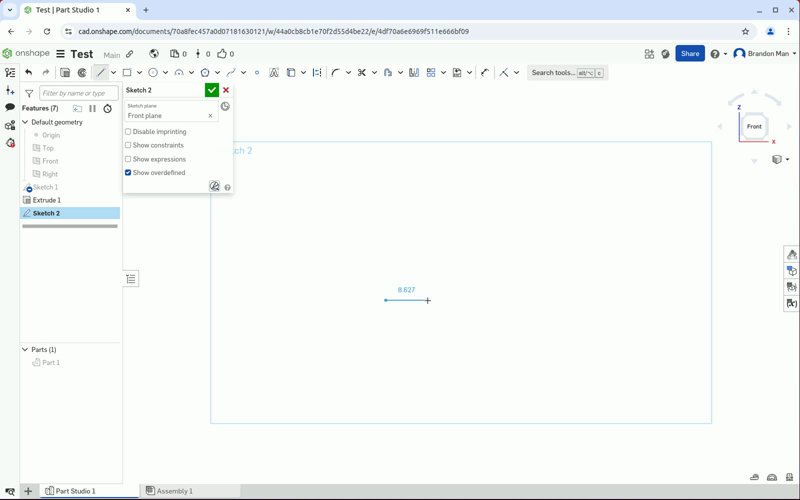
key_down(shift)
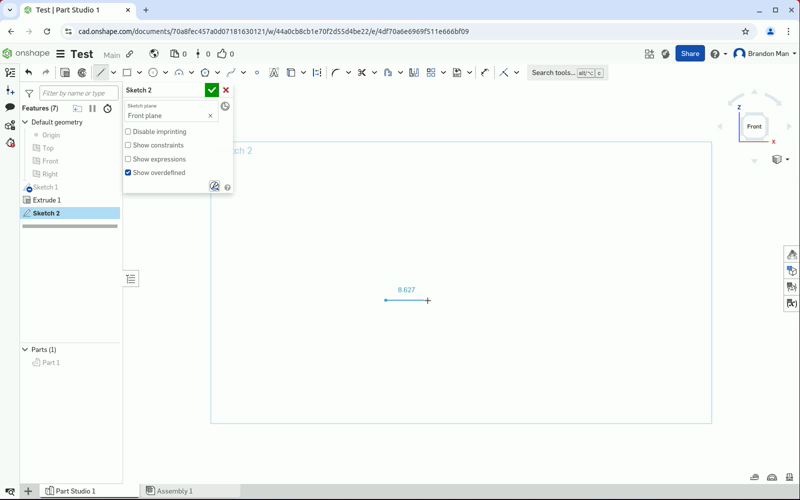
mouse_move(457, 300)
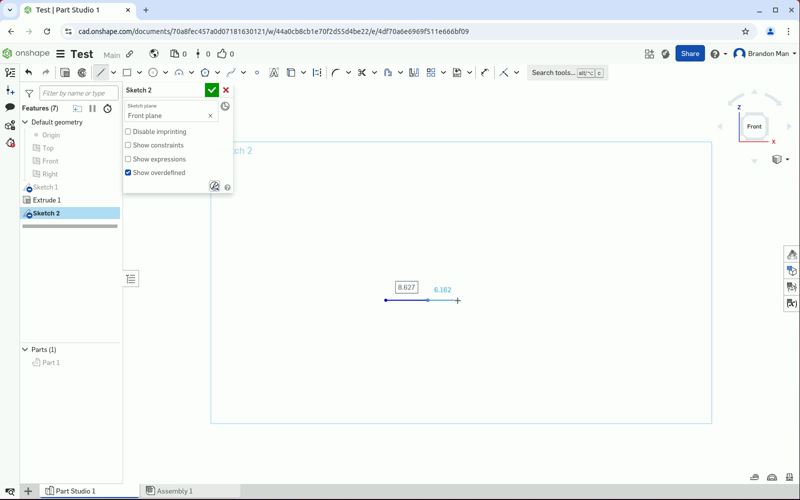
mouse_move(385, 258)
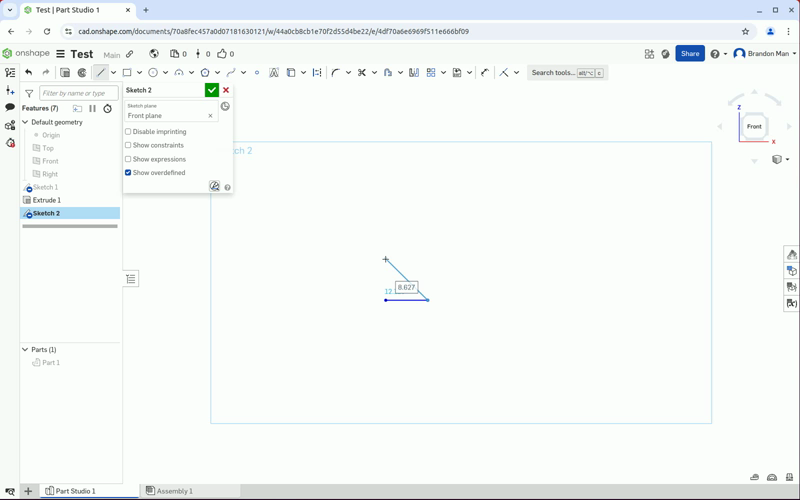
click(385, 258)
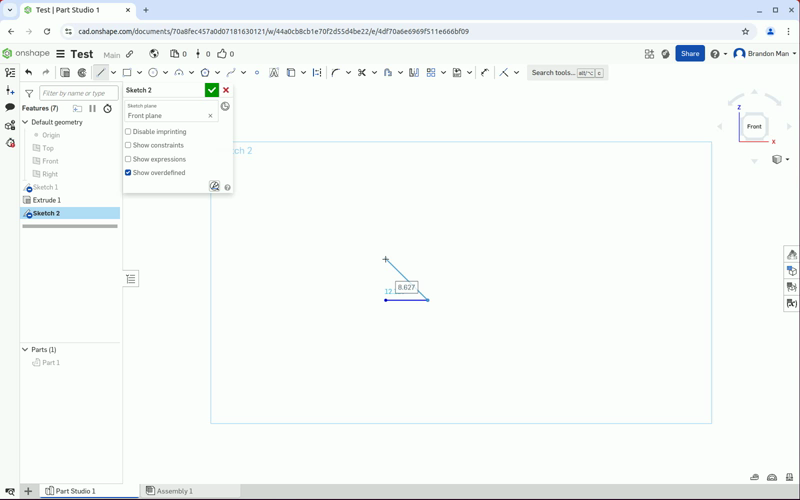
key_up(shift)
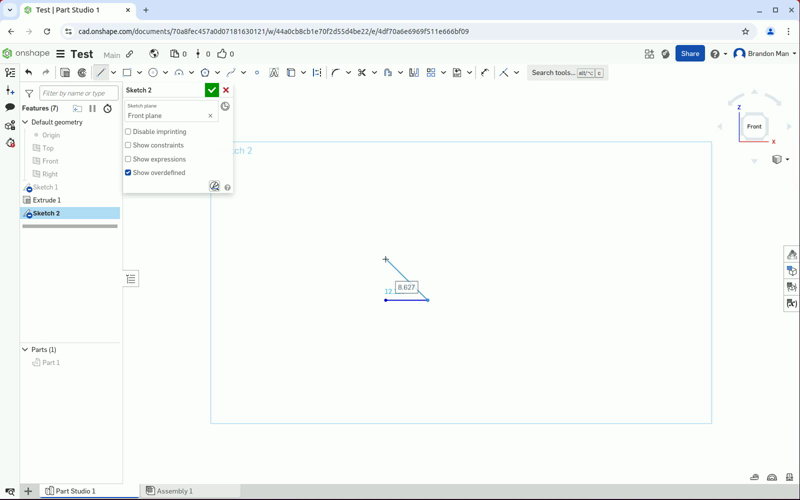
mouse_move(415, 258)
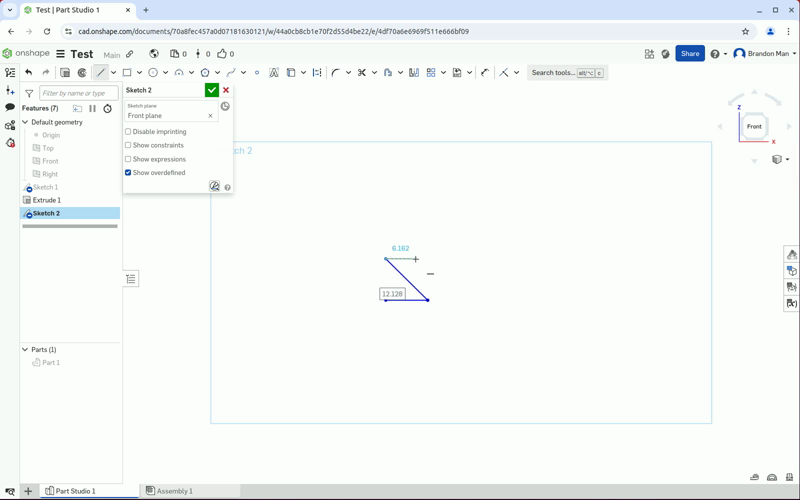
key_down(shift)
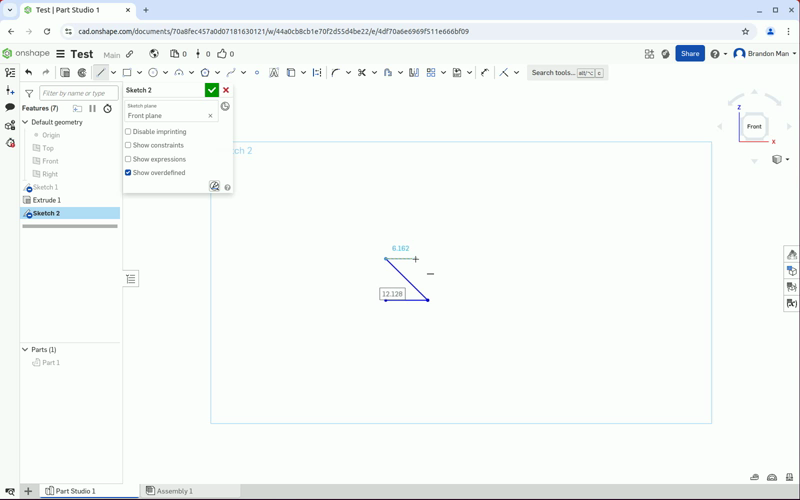
mouse_move(385, 300)
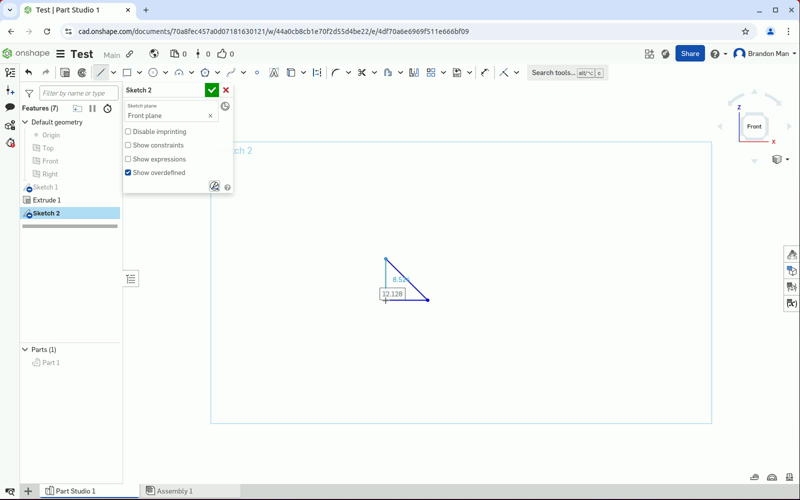
key_up(shift)
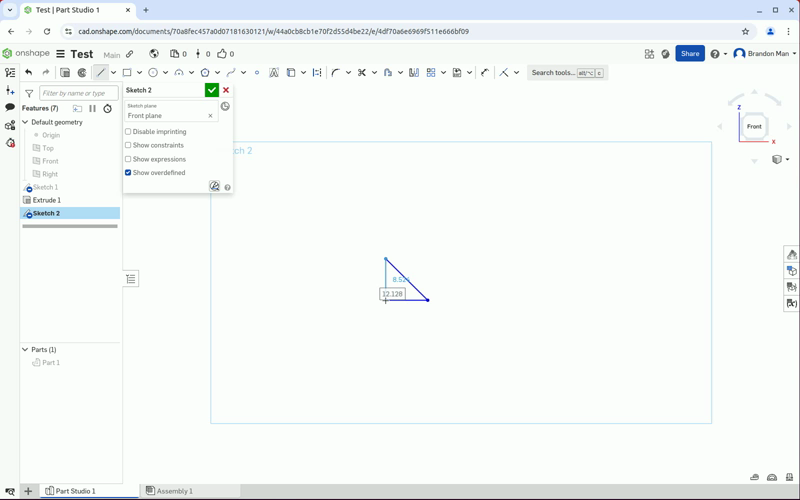
click(385, 300)
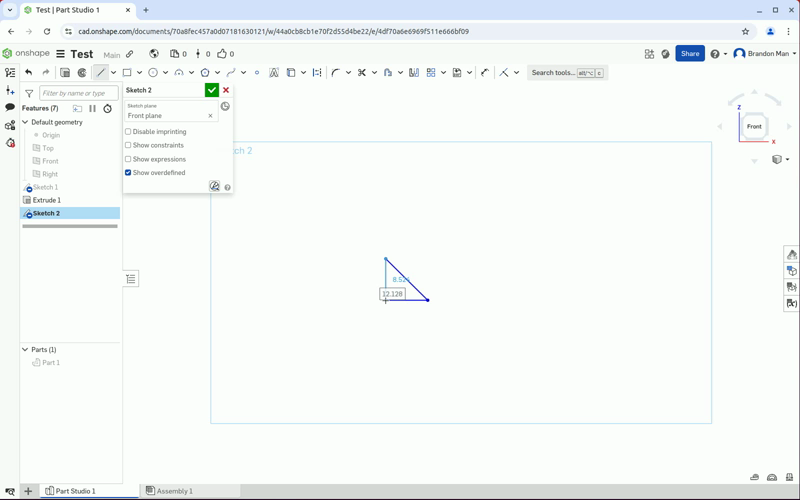
key(esc)
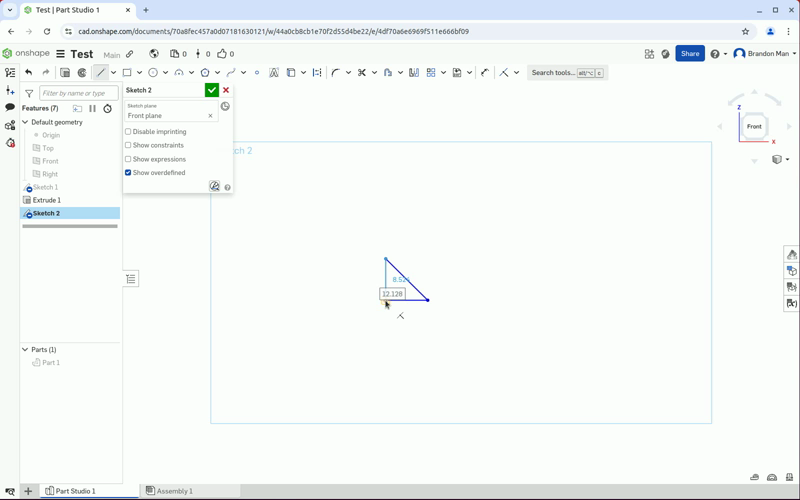
mouse_move(391, 294)
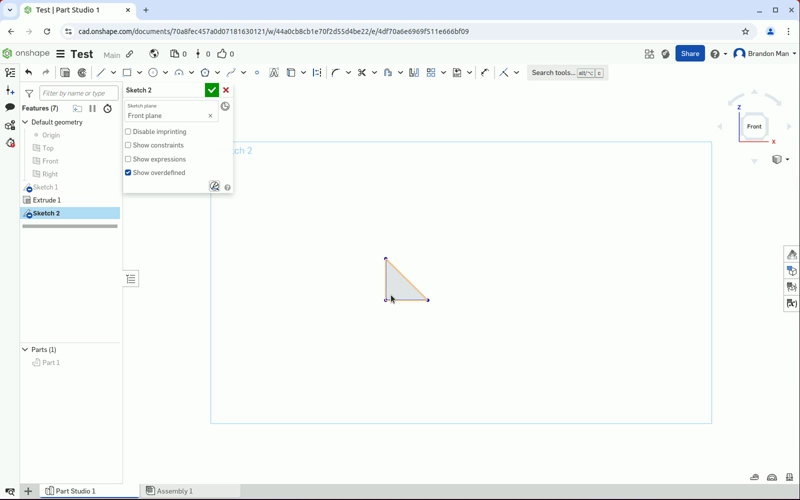
scroll(6)
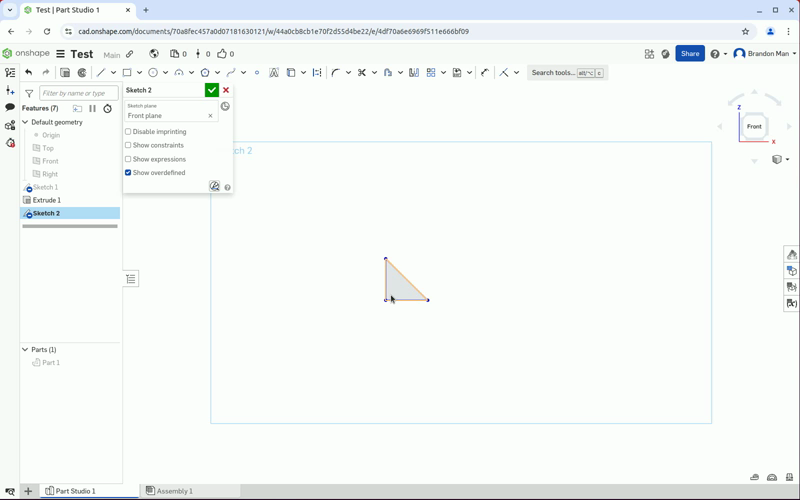
scroll(6)
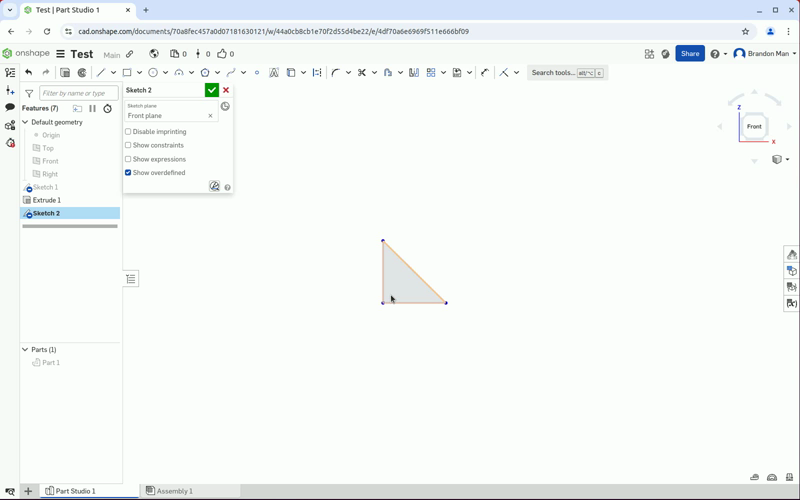
scroll(6)
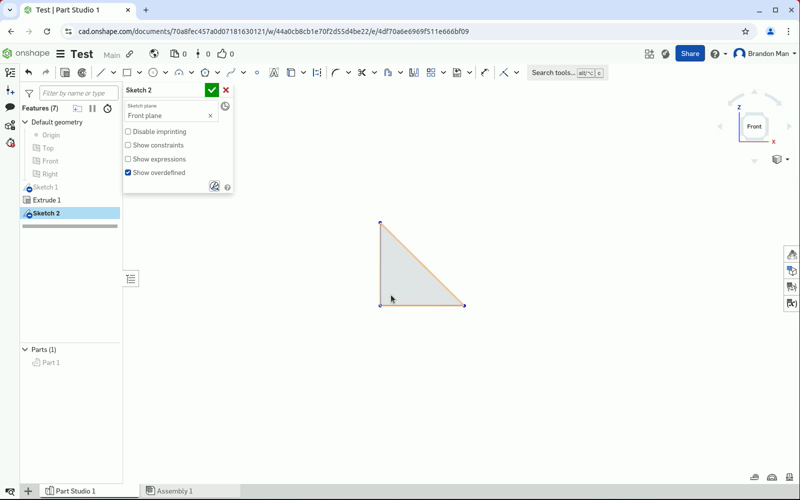
scroll(6)
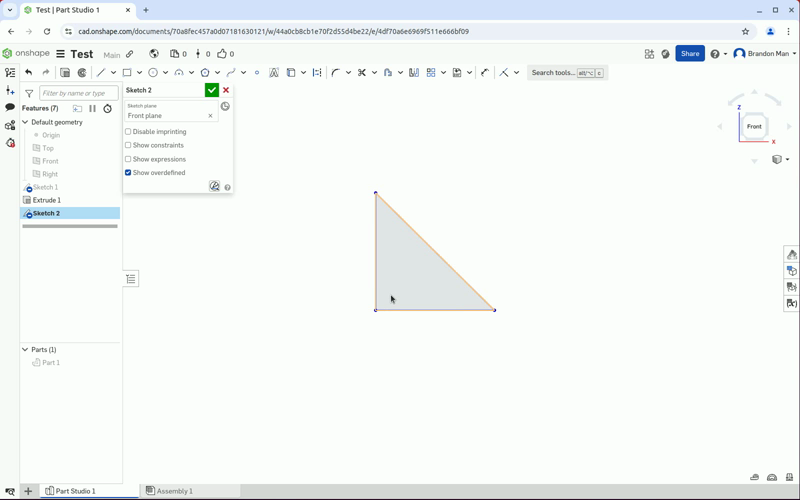
scroll(6)
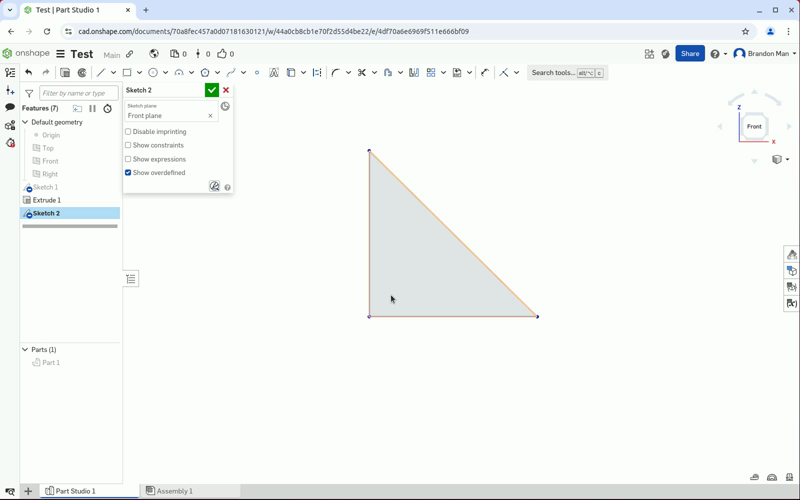
scroll(6)
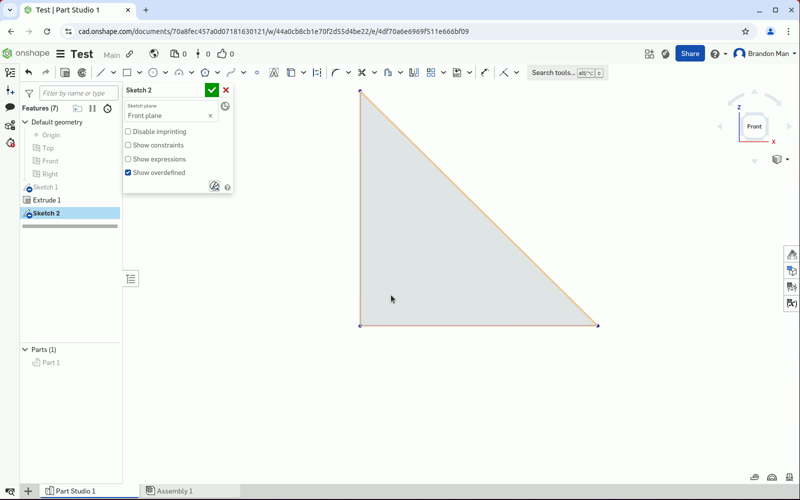
scroll(6)
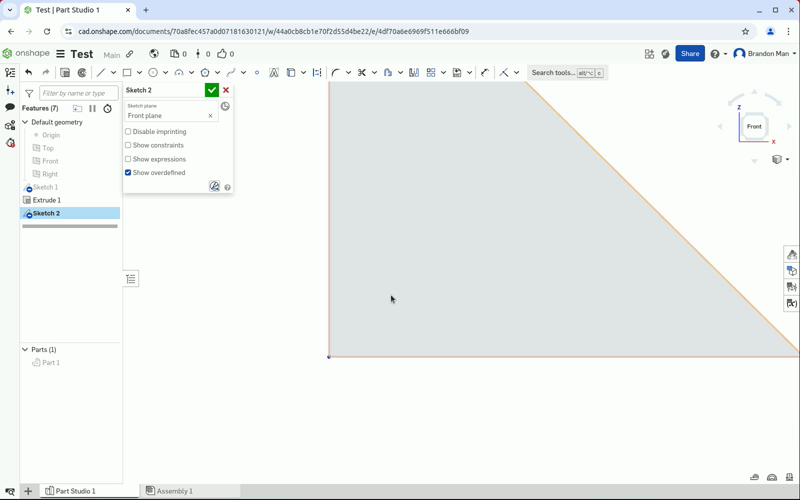
click(391, 294)
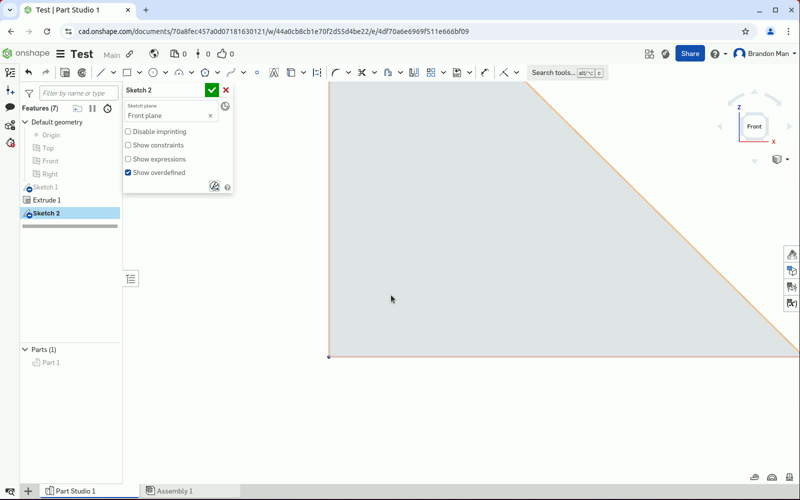
scroll(-6)
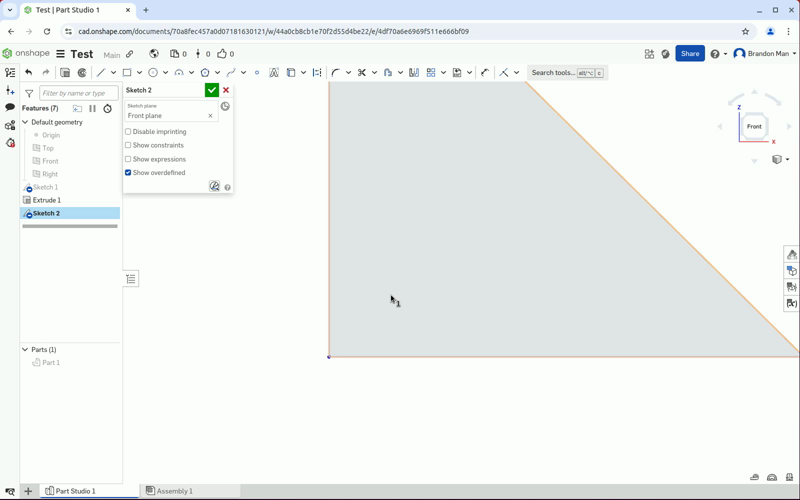
scroll(-6)
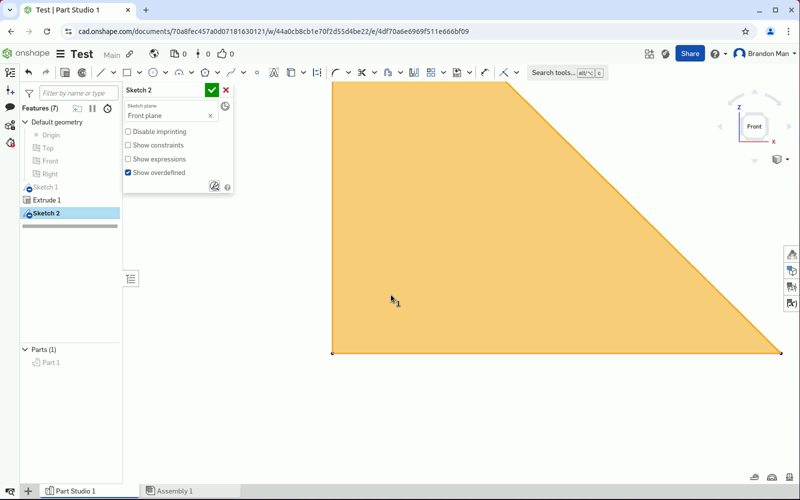
scroll(-6)
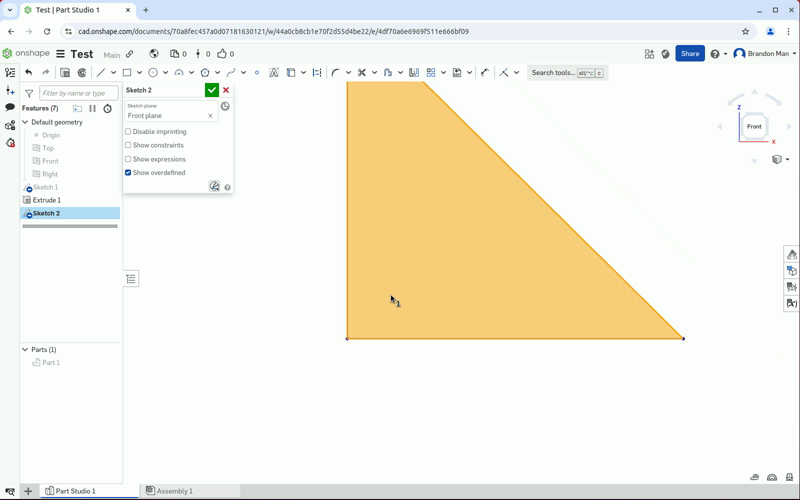
scroll(-6)
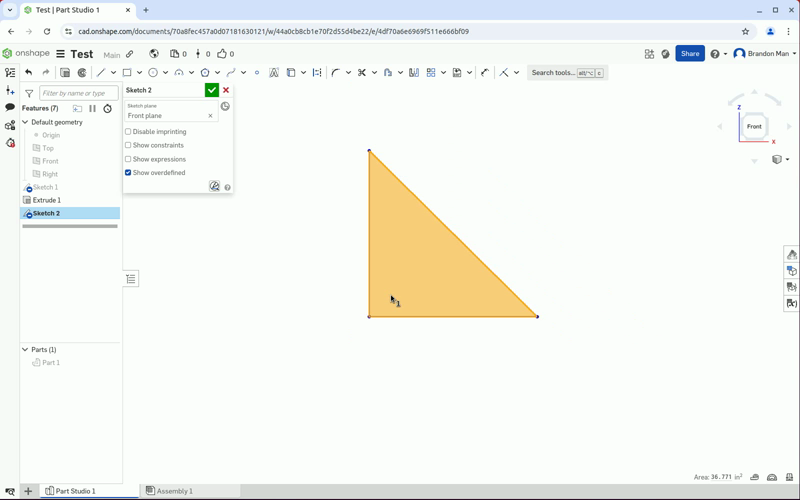
scroll(-6)
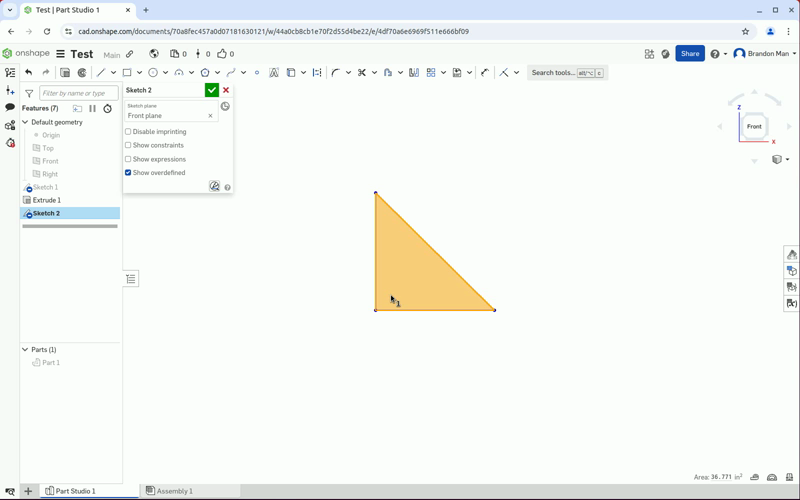
scroll(-6)
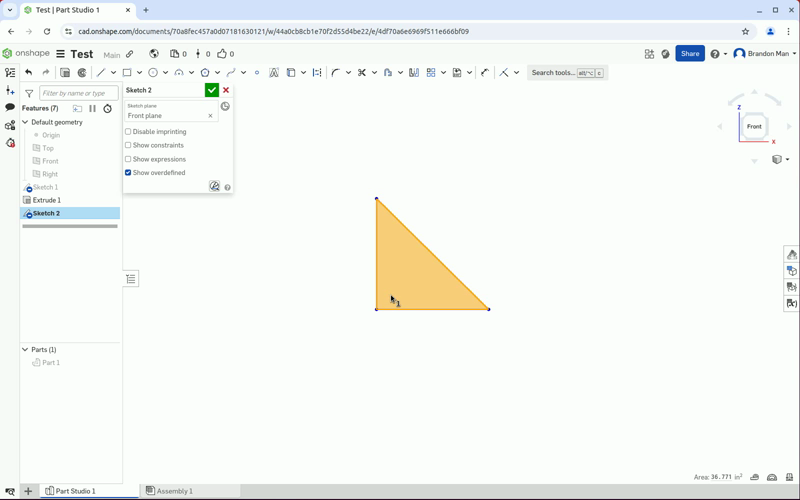
scroll(-6)
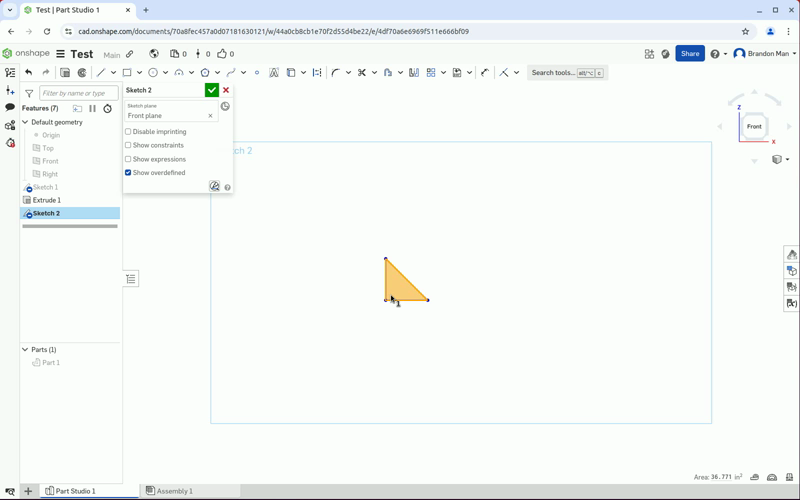
mouse_move(73, 352)
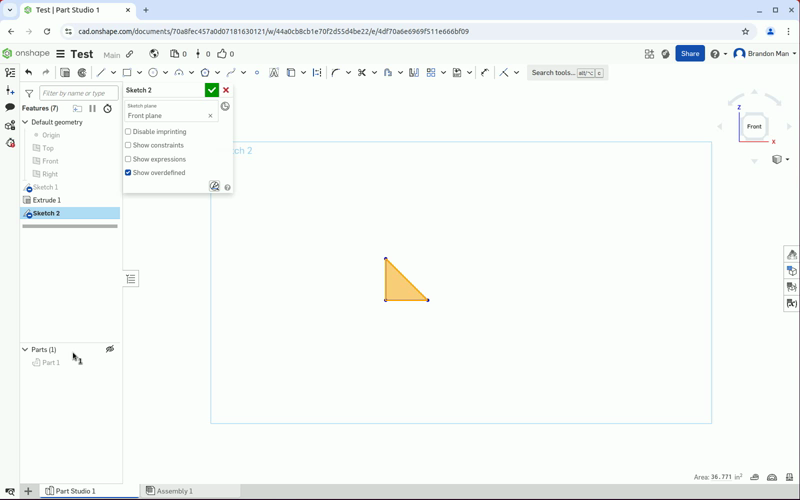
key(shift+y)
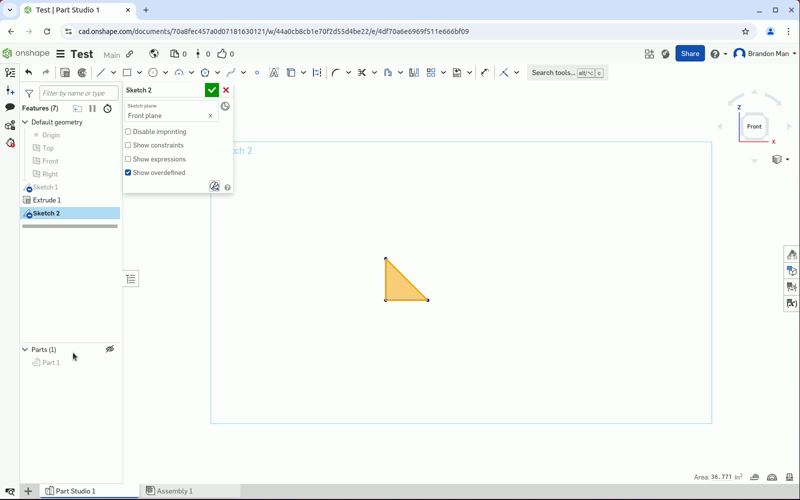
key(shift+e)
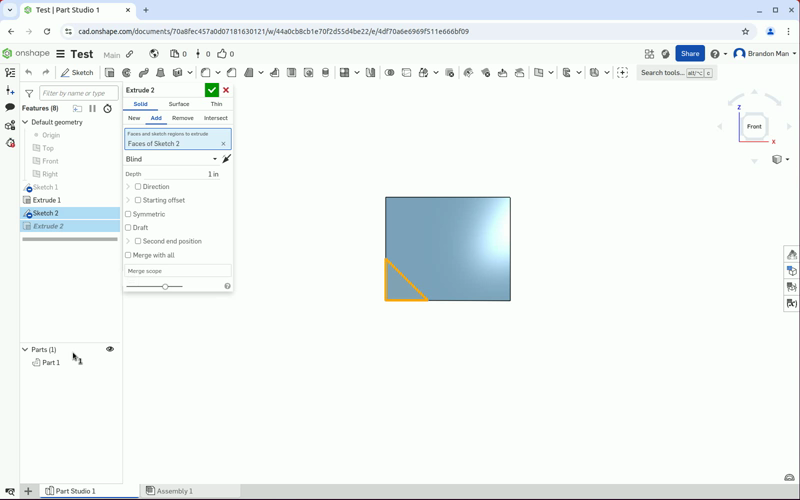
mouse_move(143, 106)
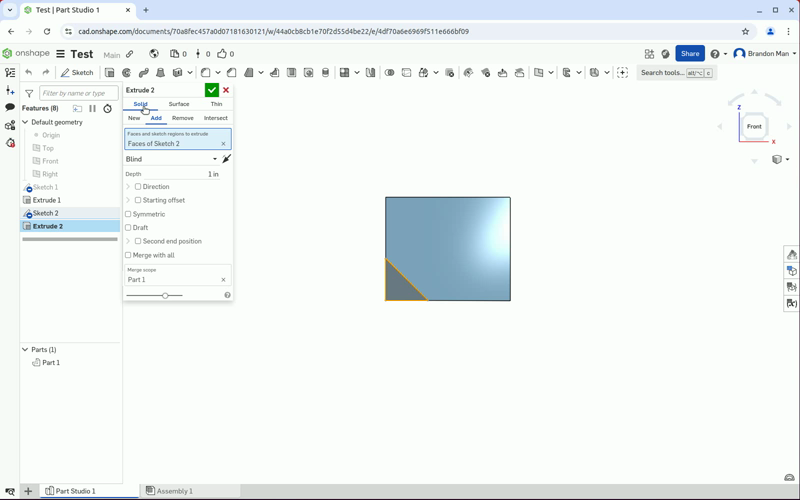
click(143, 106)
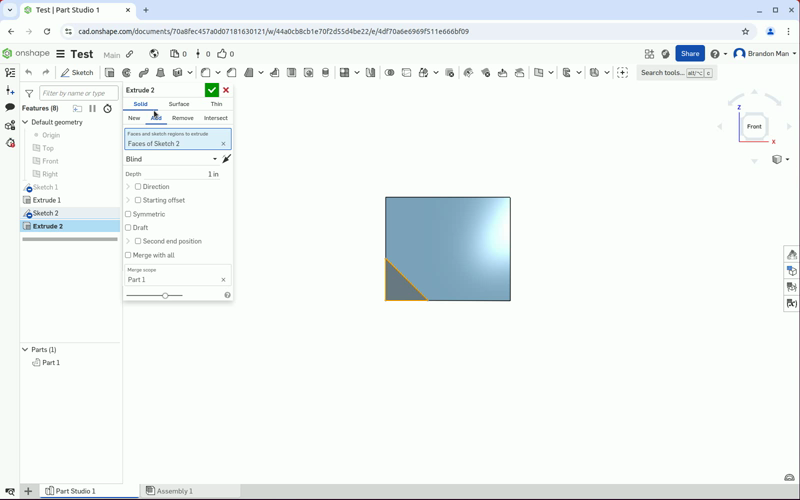
mouse_move(186, 120)
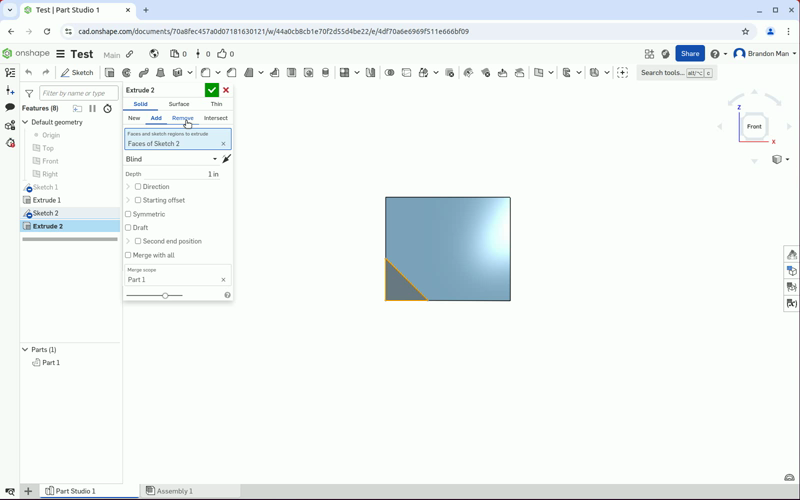
click(186, 120)
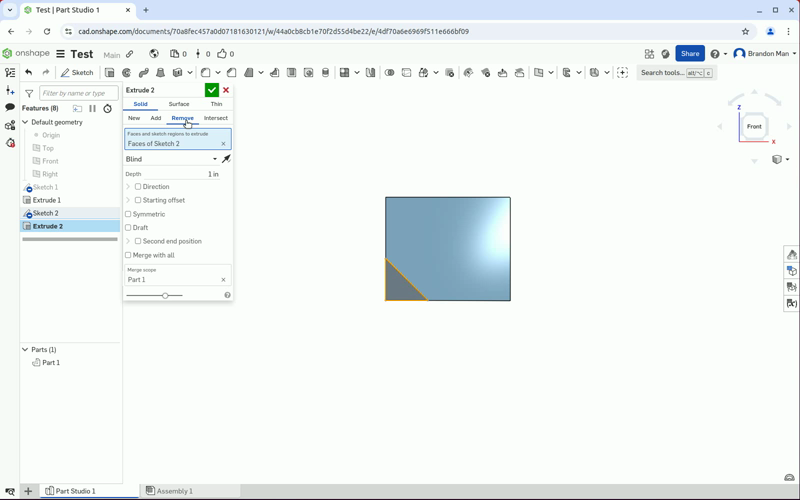
key(tab, 4)
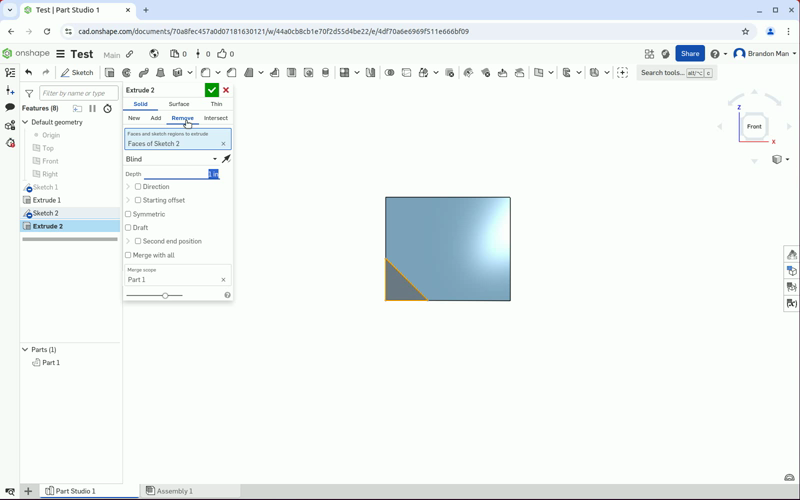
text(17.09)
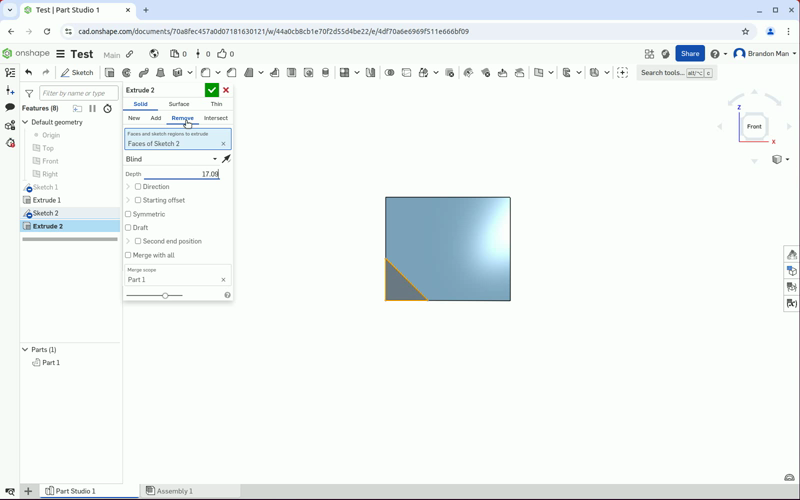
key(tab, 6)
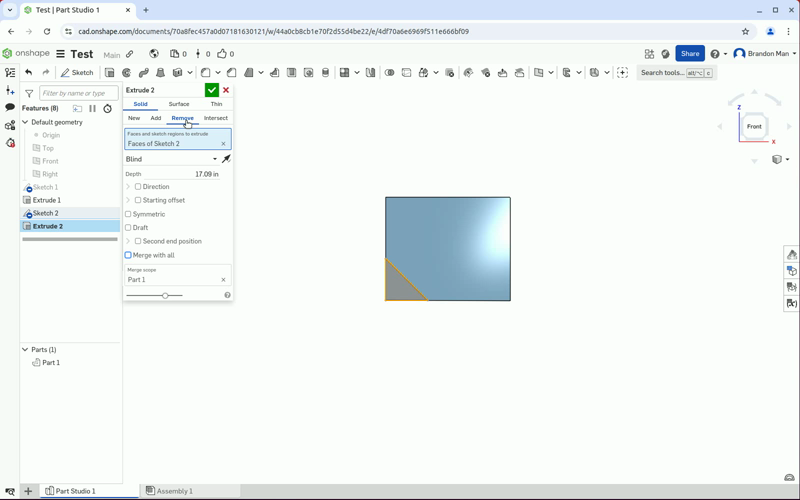
key(space)
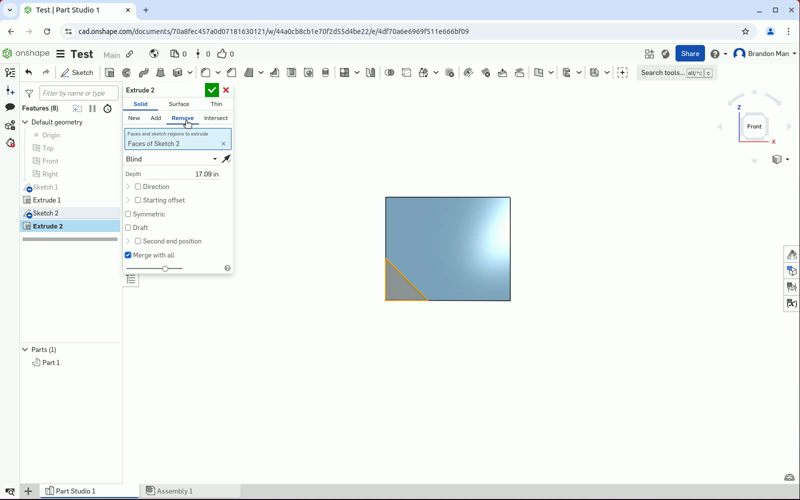
key(enter)
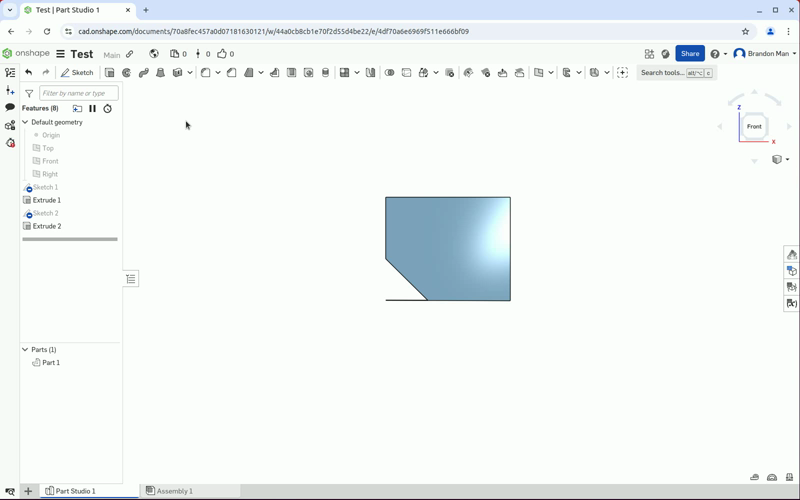
key(shift+h)
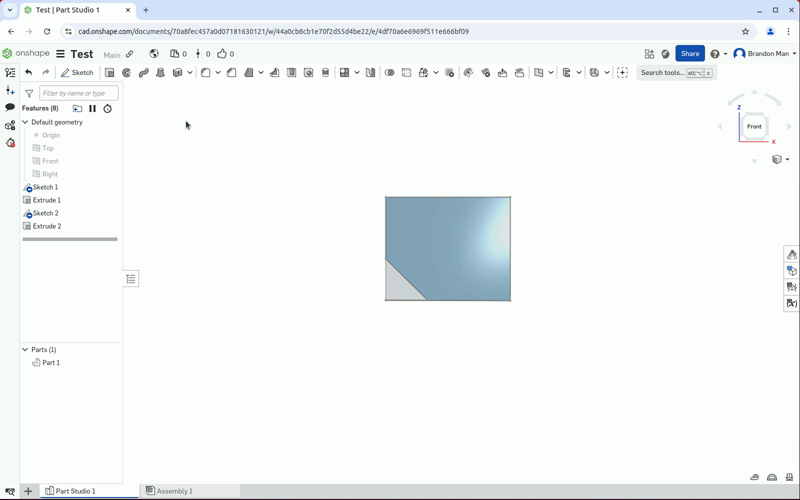
key(shift+h)
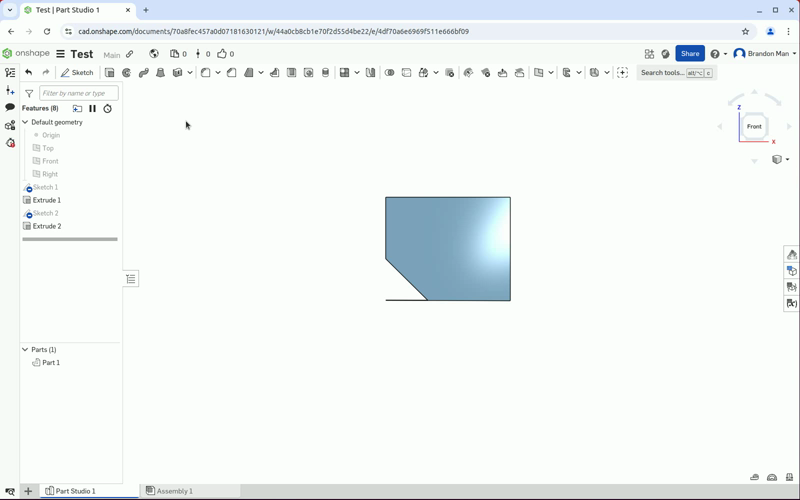
mouse_move(73, 189)
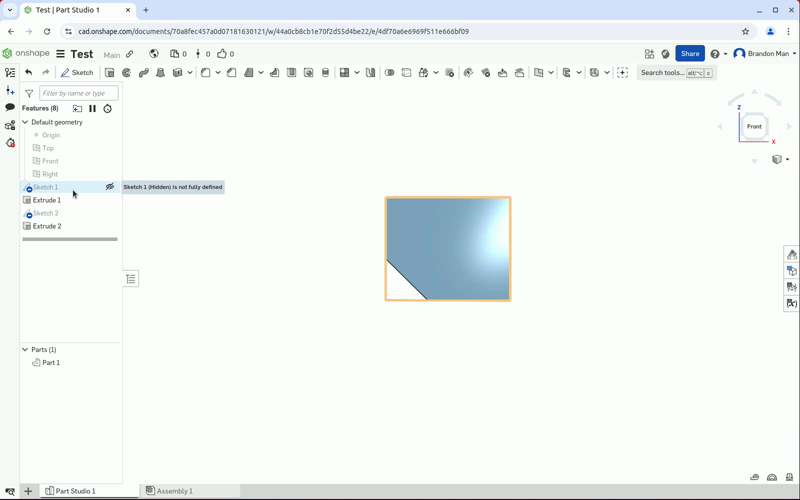
click(73, 189)
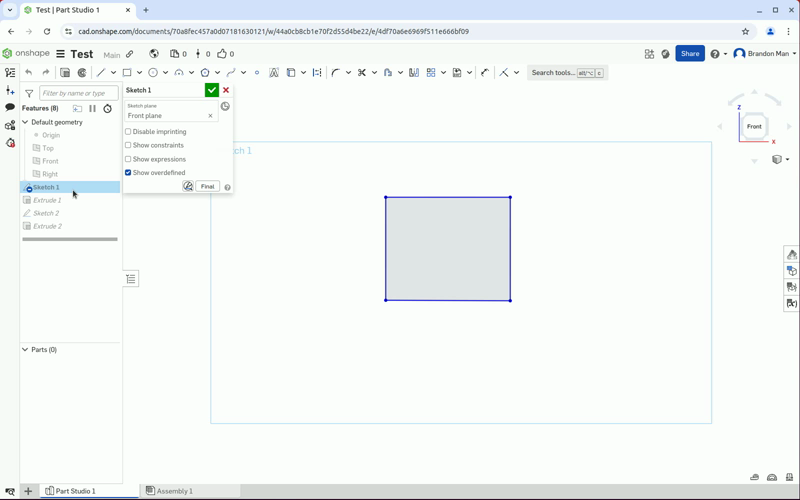
mouse_move(229, 92)
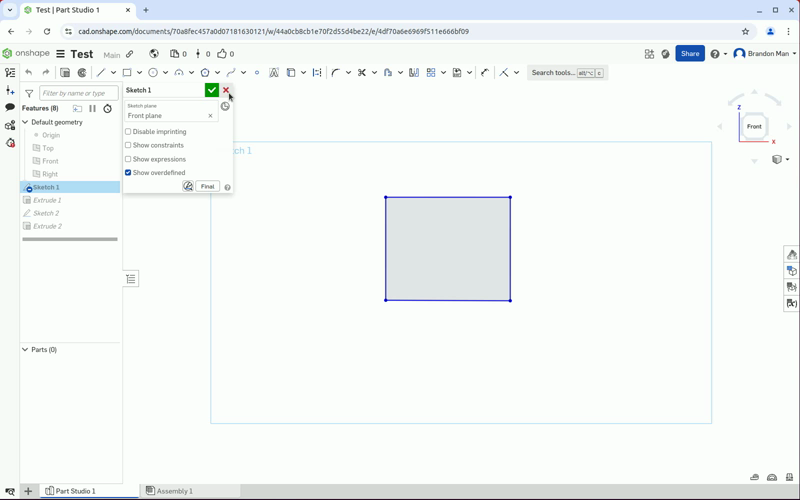
click(229, 92)
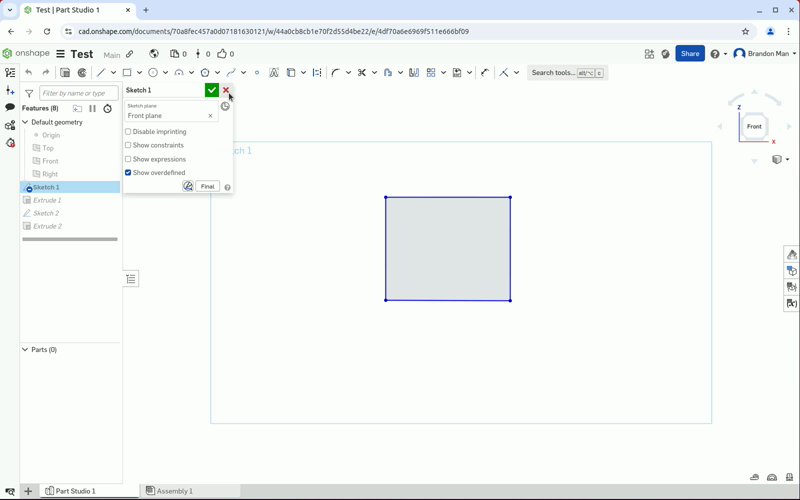
key(shift+s)
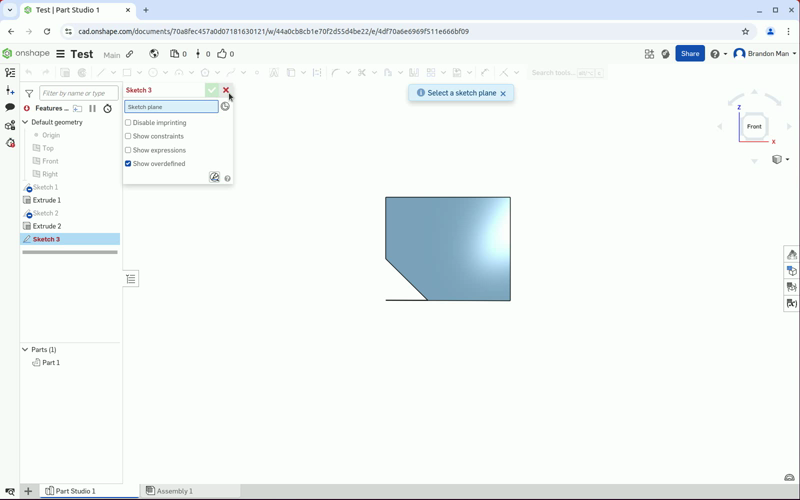
mouse_move(73, 163)
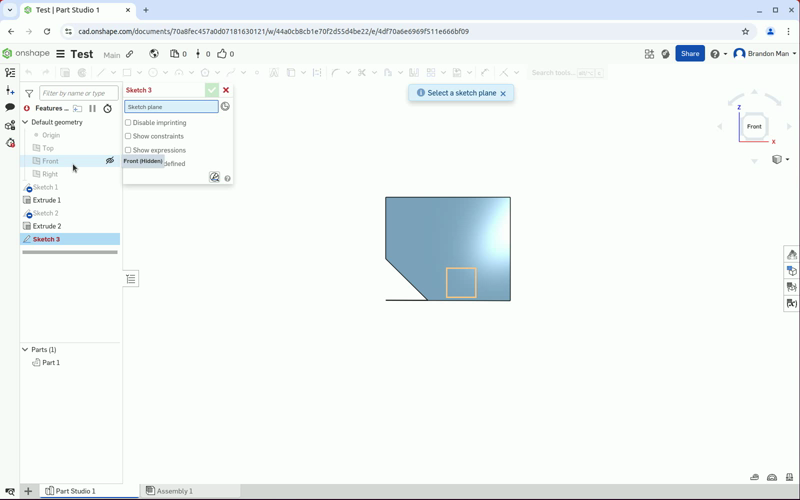
click(73, 163)
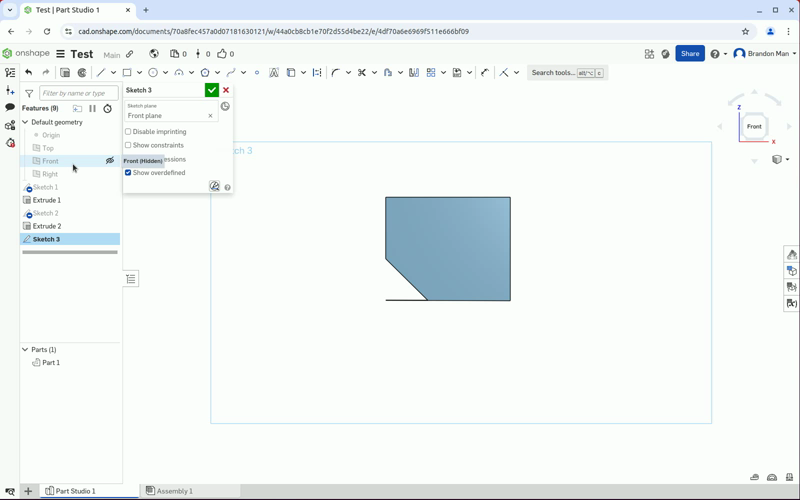
mouse_move(73, 352)
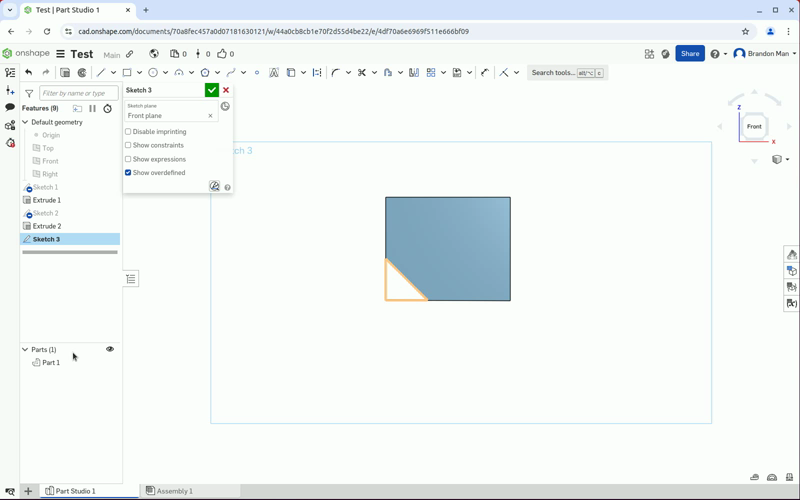
key(y)
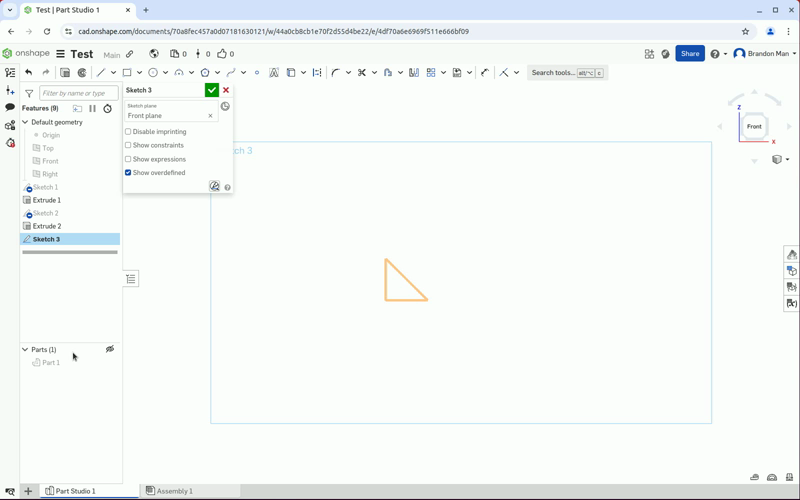
key(l)
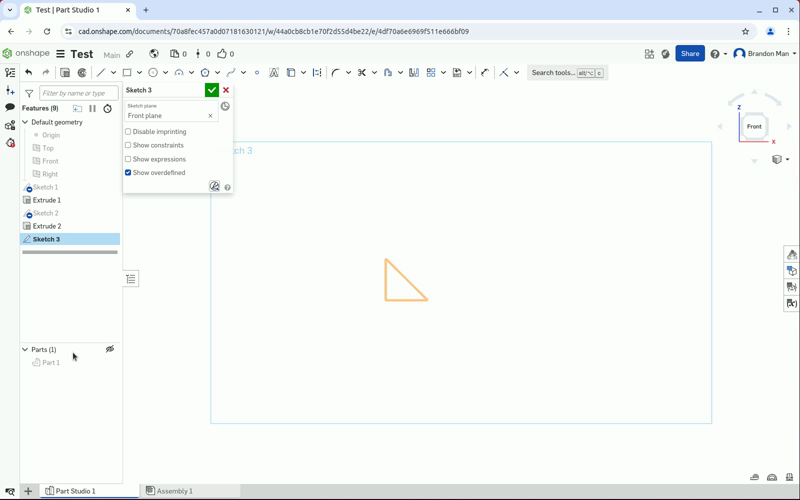
key_down(shift)
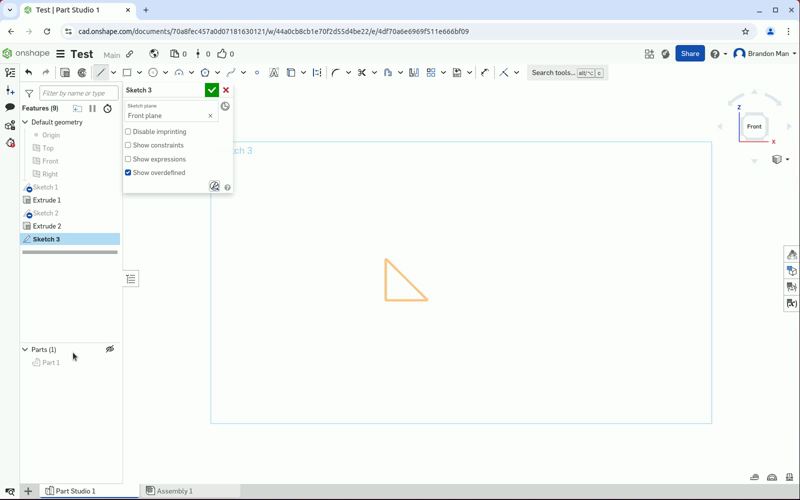
mouse_move(449, 196)
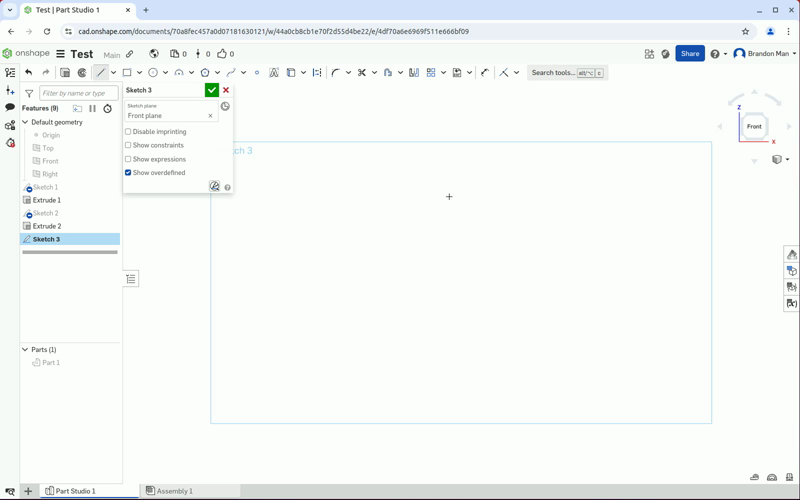
click(449, 196)
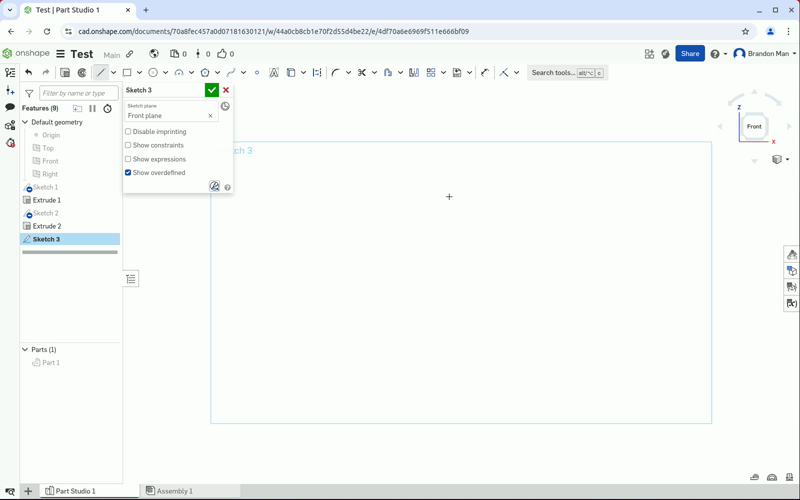
key_up(shift)
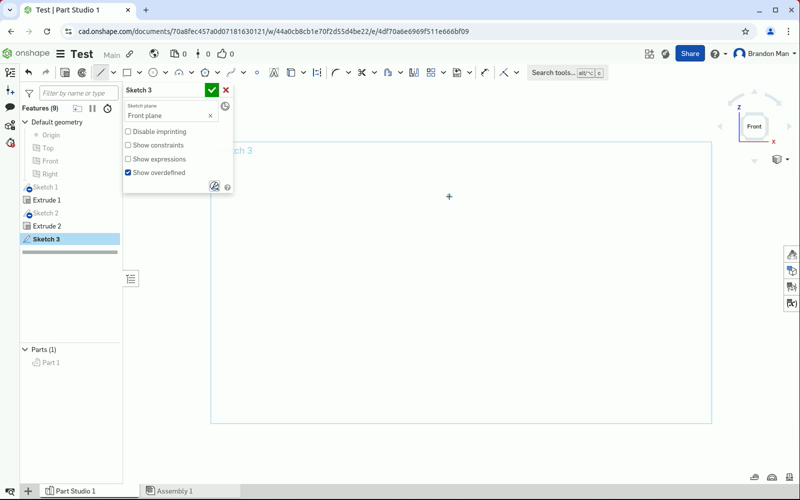
key_down(shift)
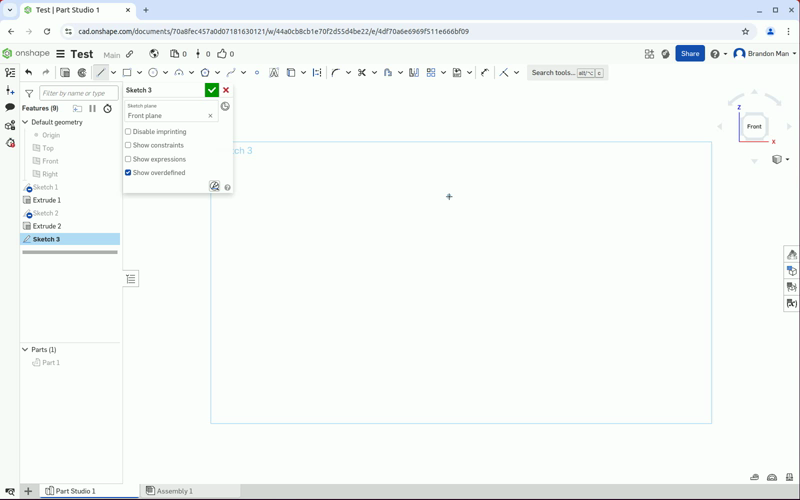
mouse_move(511, 217)
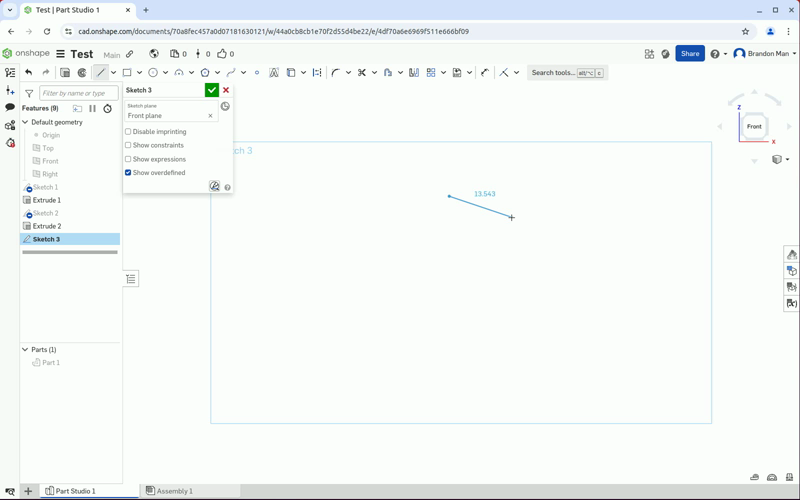
click(511, 217)
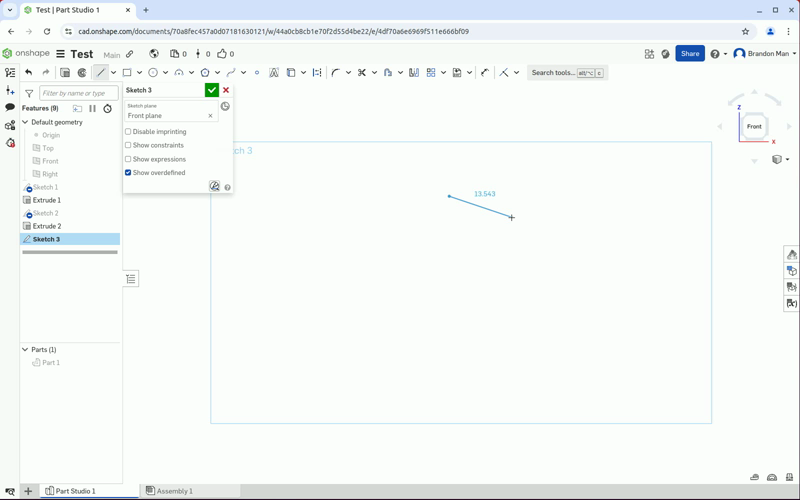
key_up(shift)
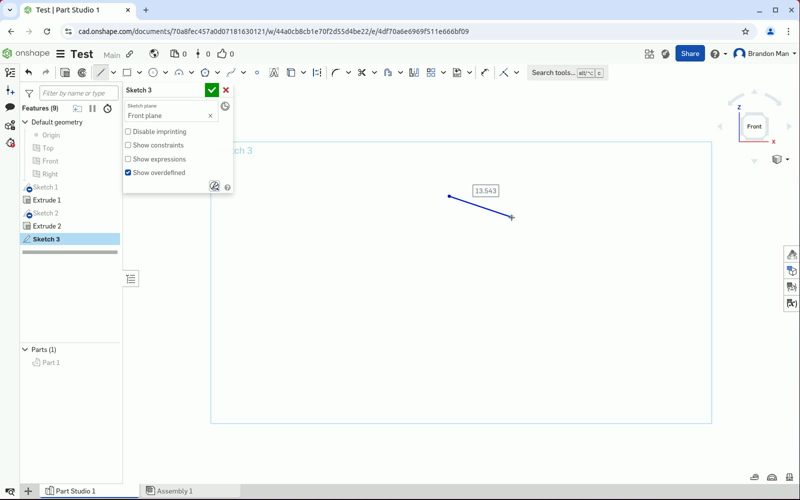
key_down(shift)
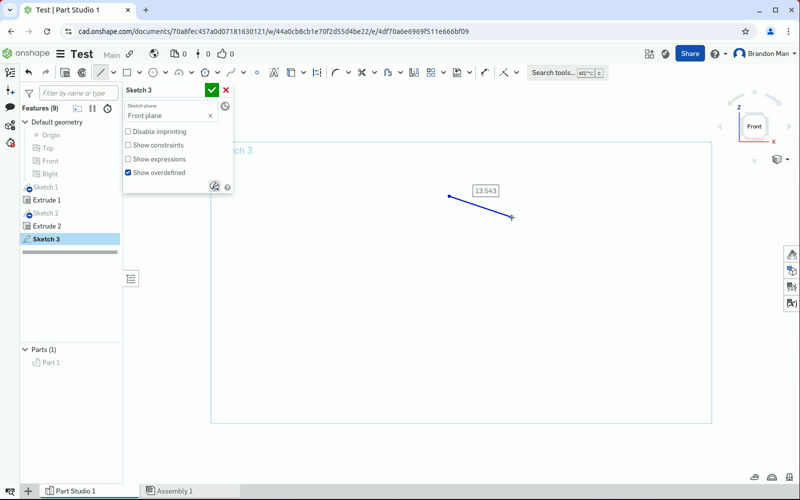
mouse_move(541, 217)
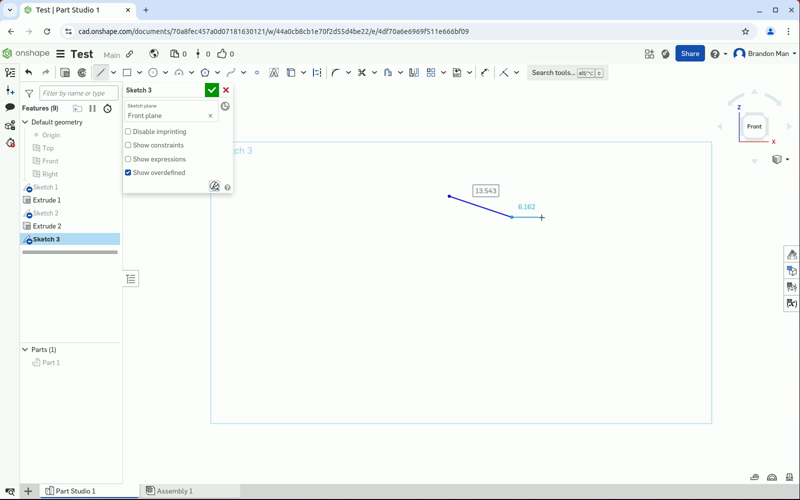
mouse_move(511, 196)
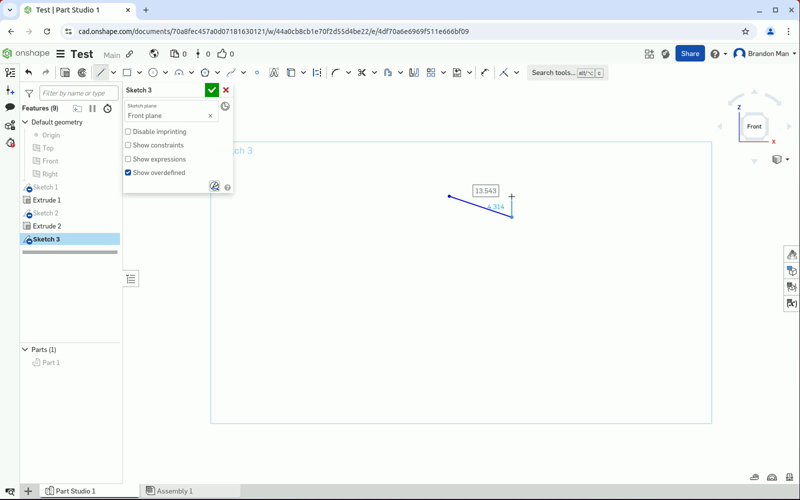
click(511, 196)
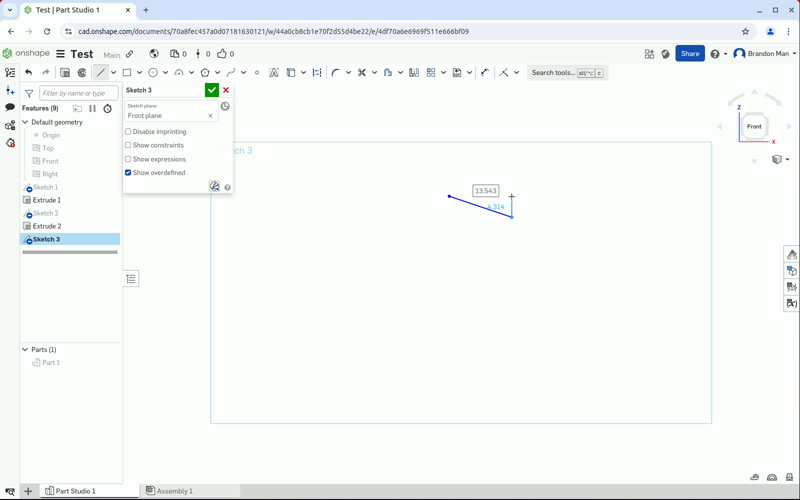
key_up(shift)
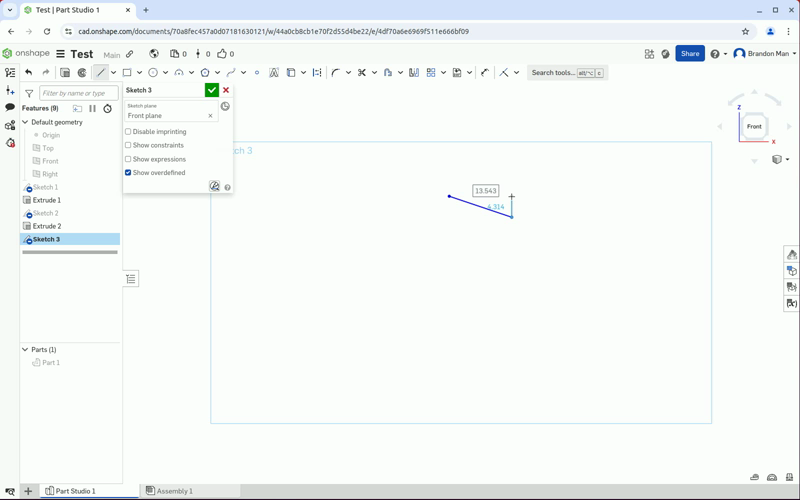
key_down(shift)
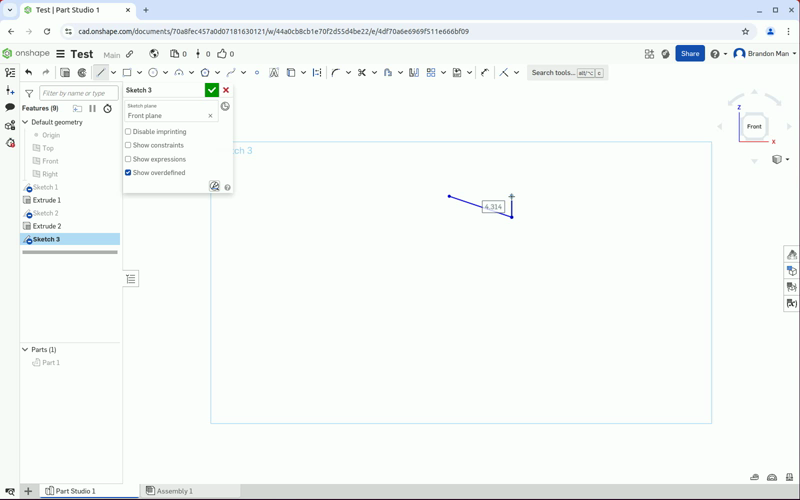
mouse_move(449, 196)
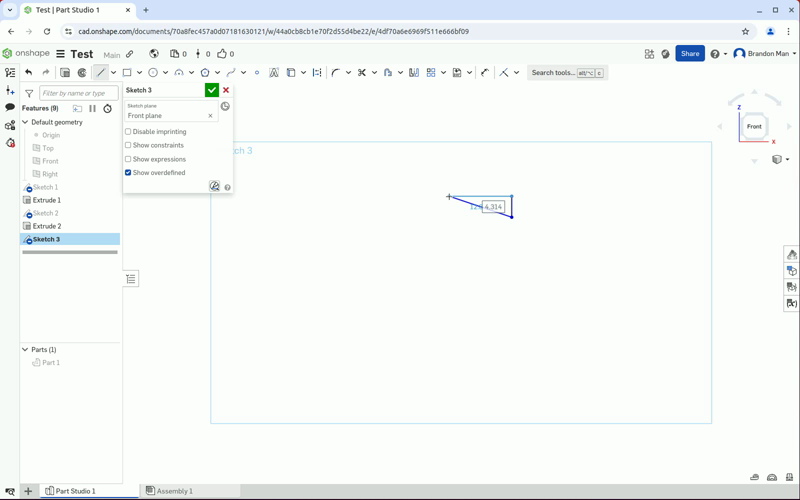
key_up(shift)
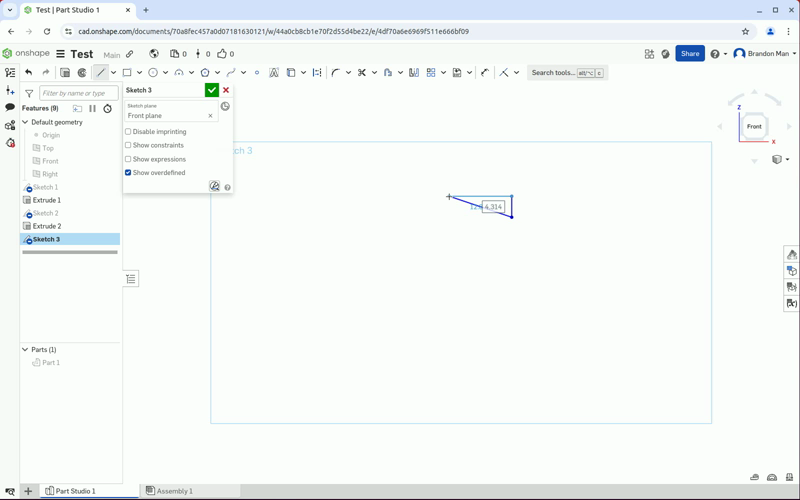
click(449, 196)
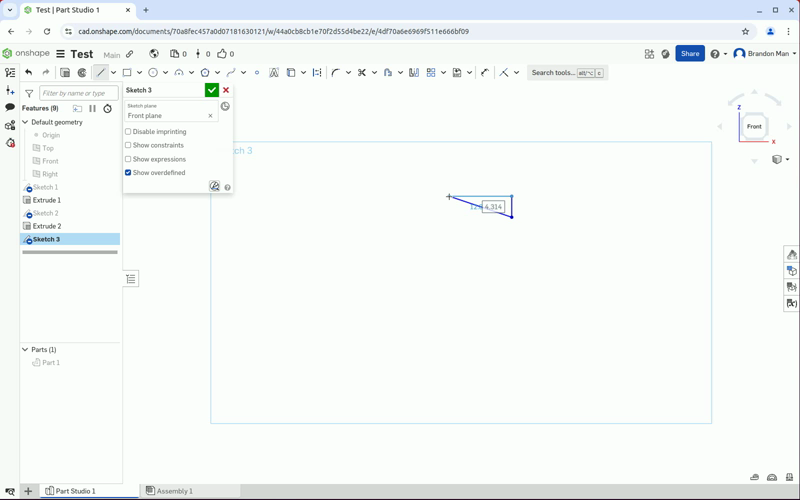
key(esc)
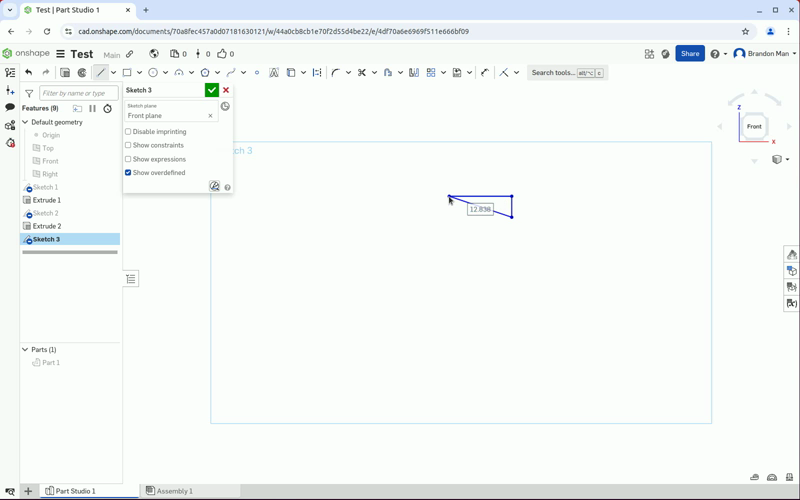
mouse_move(503, 211)
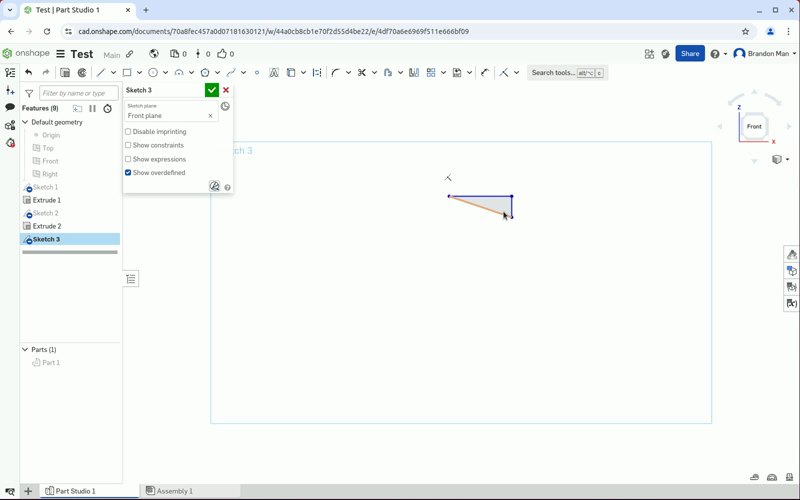
scroll(6)
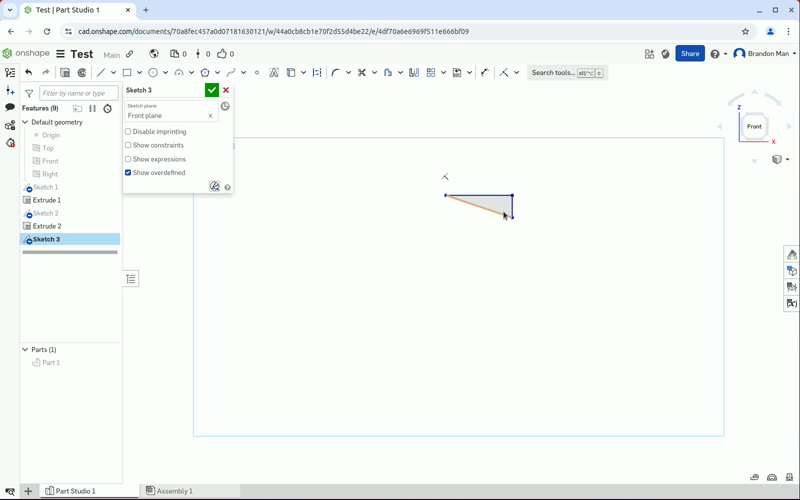
scroll(6)
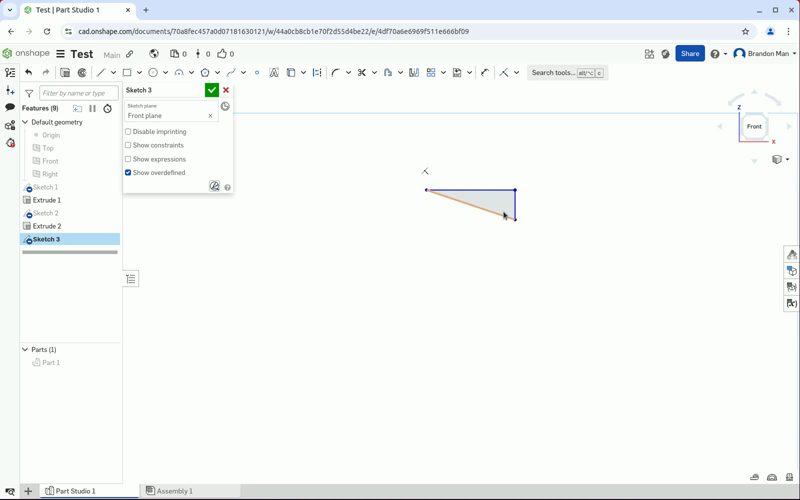
scroll(6)
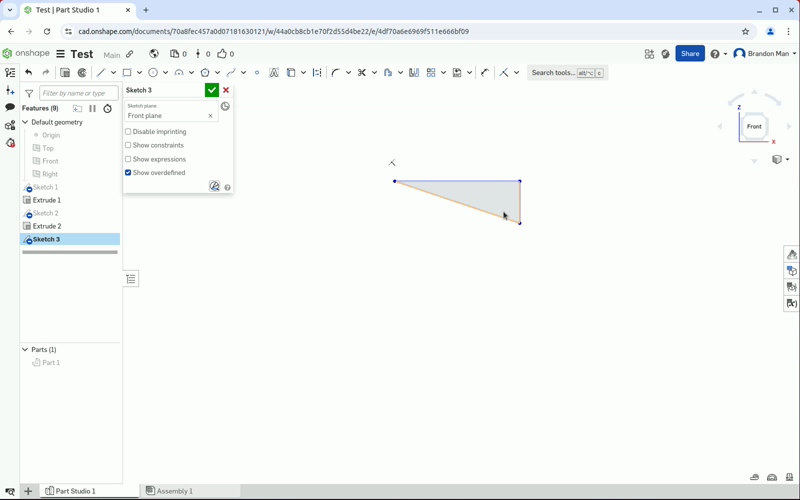
scroll(6)
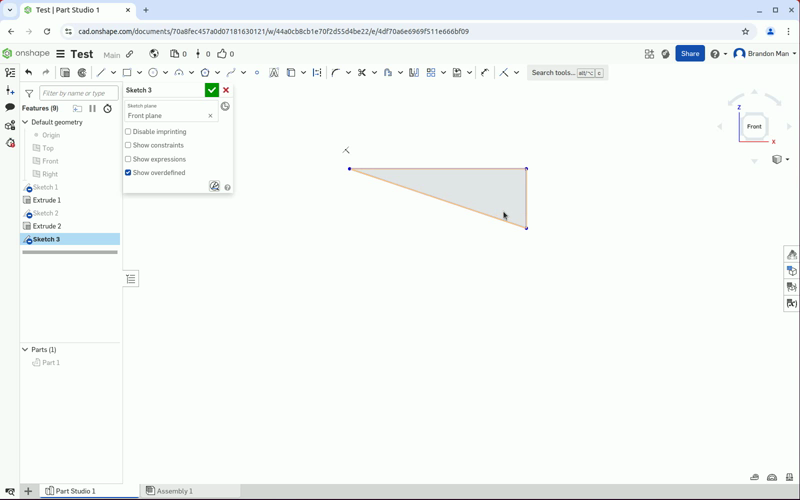
scroll(6)
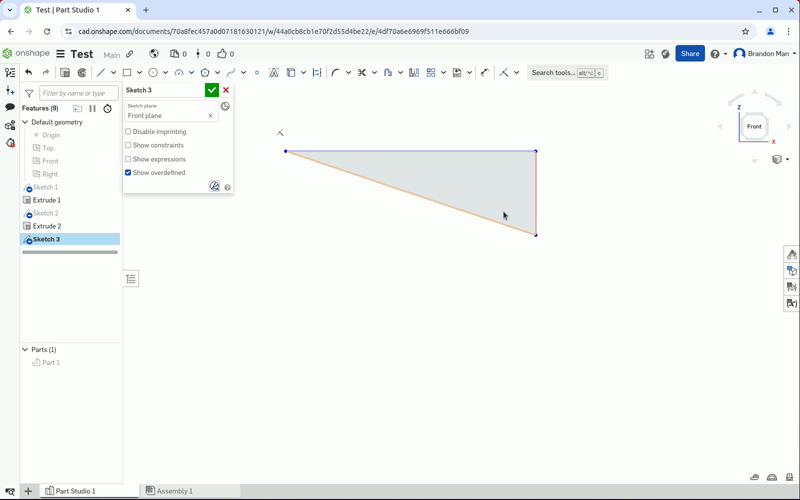
scroll(6)
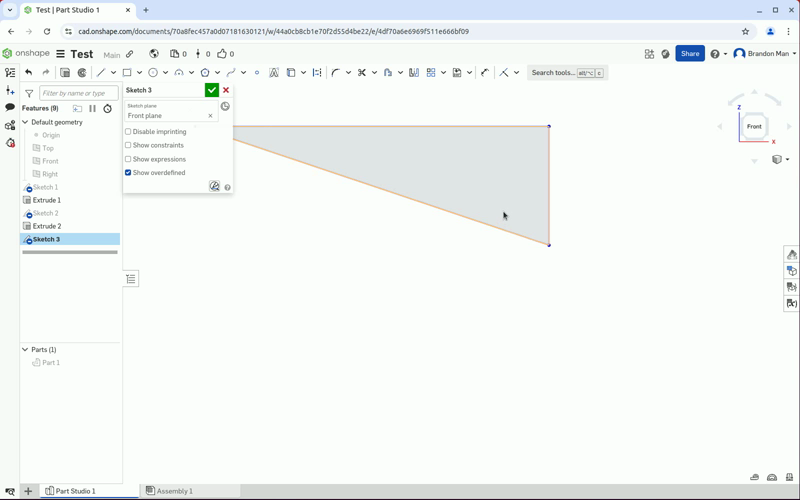
scroll(6)
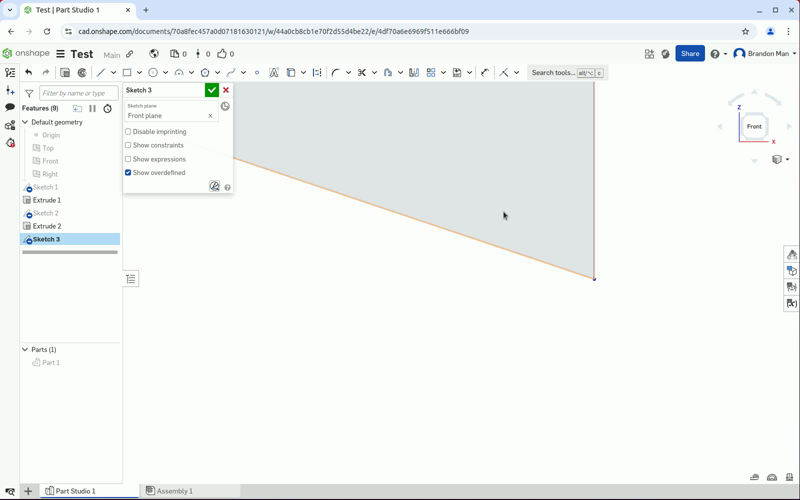
click(503, 211)
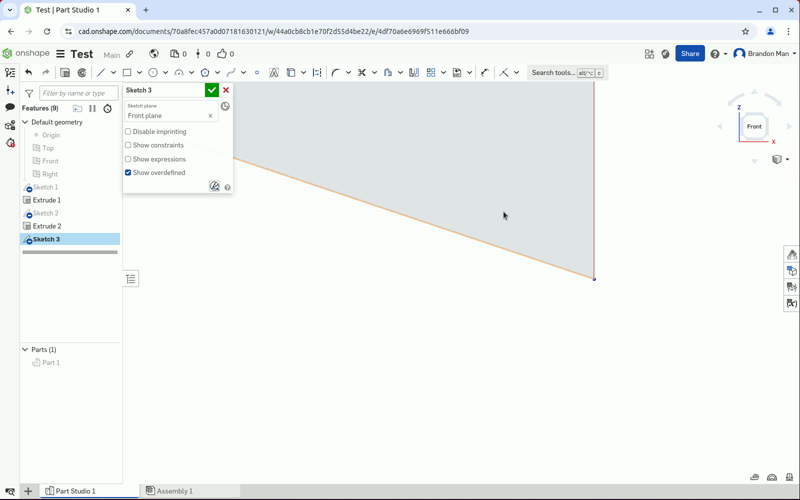
scroll(-6)
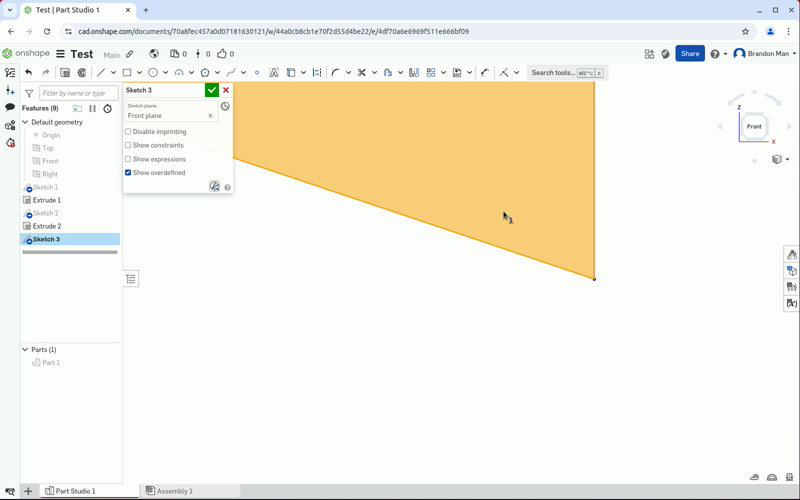
scroll(-6)
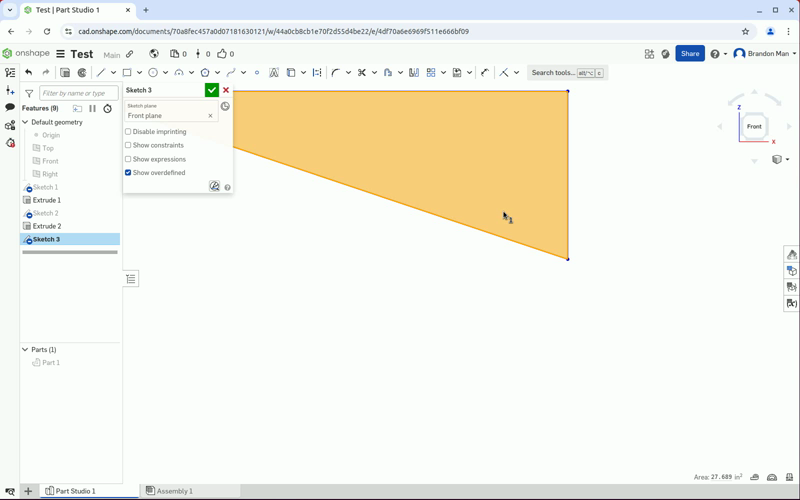
scroll(-6)
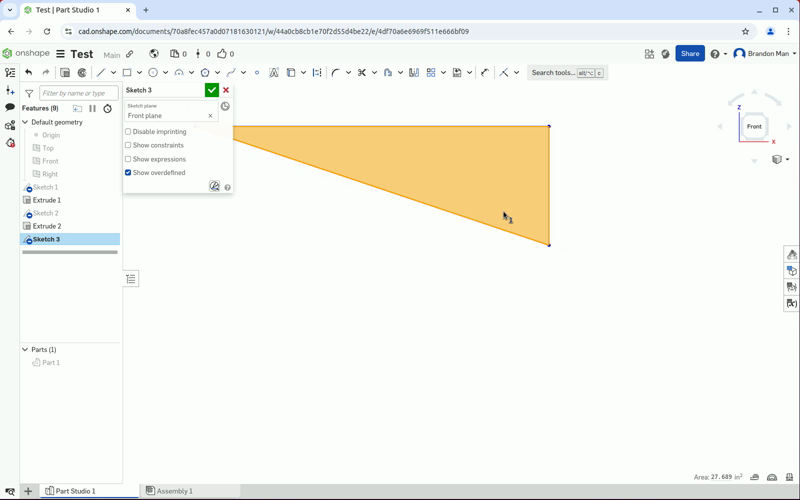
scroll(-6)
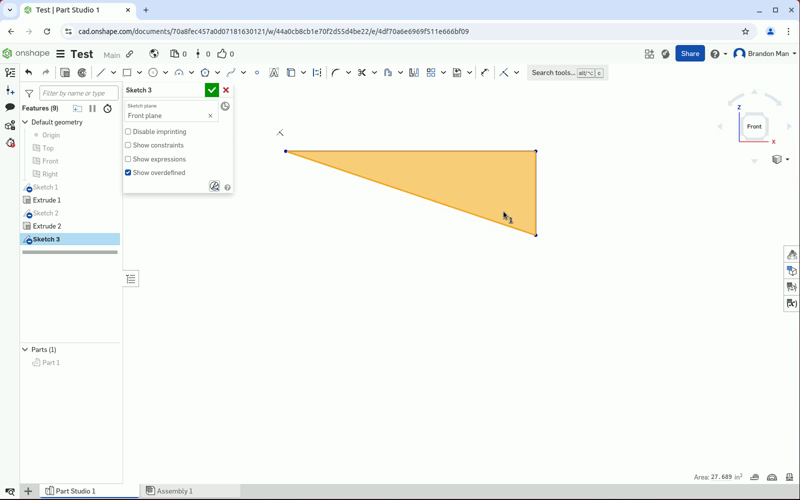
scroll(-6)
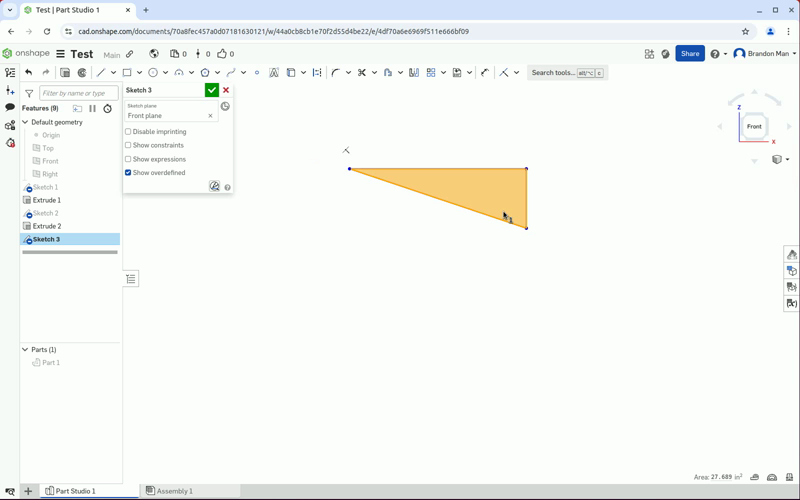
scroll(-6)
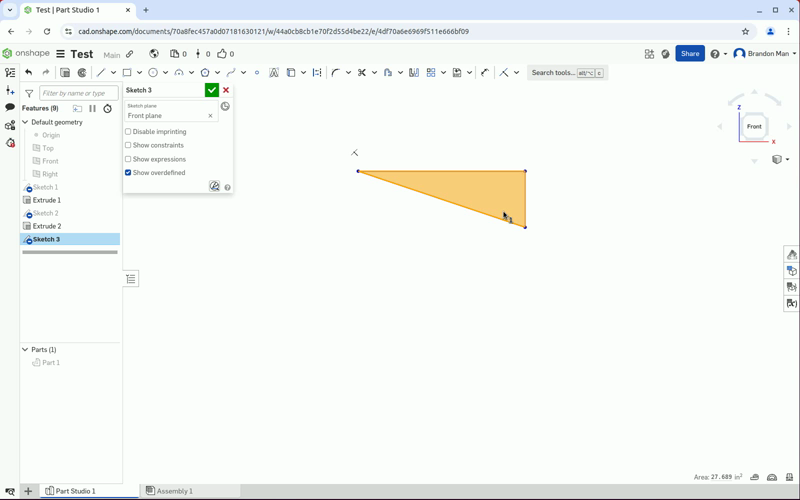
scroll(-6)
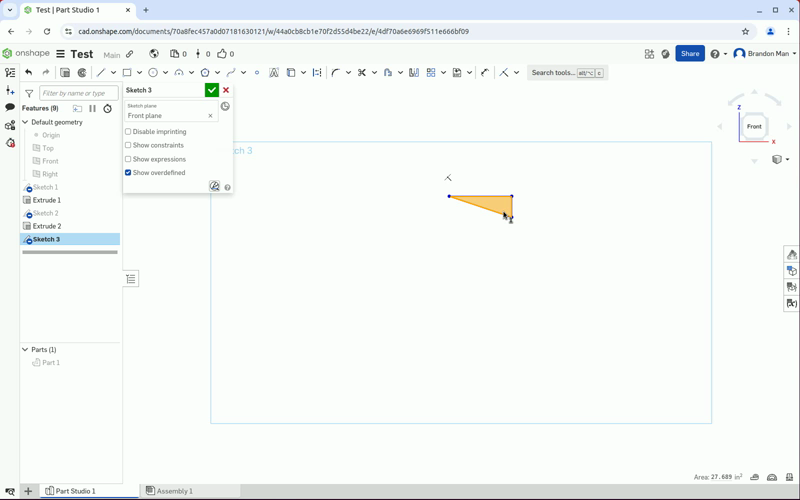
mouse_move(73, 352)
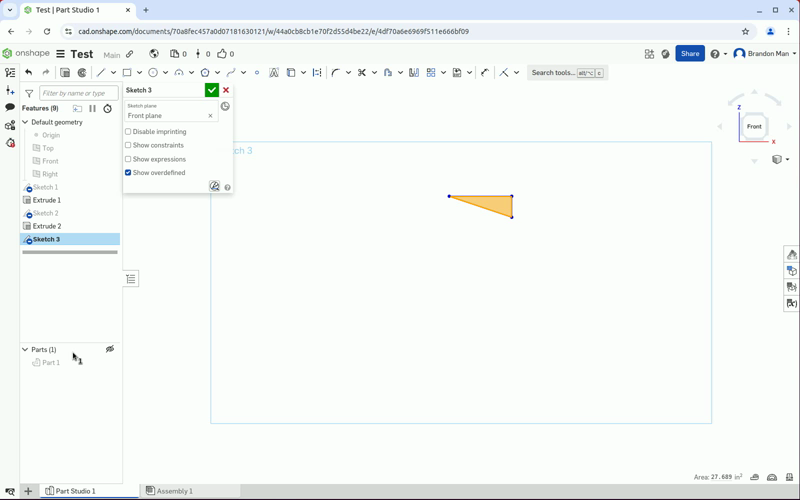
key(shift+y)
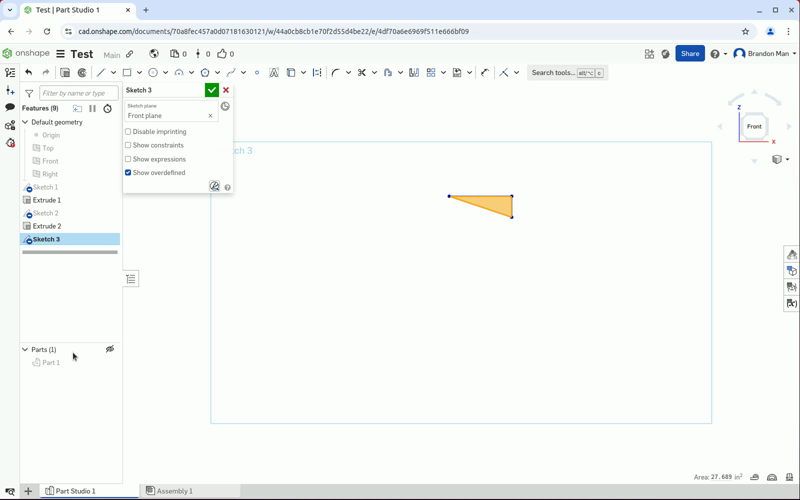
key(shift+e)
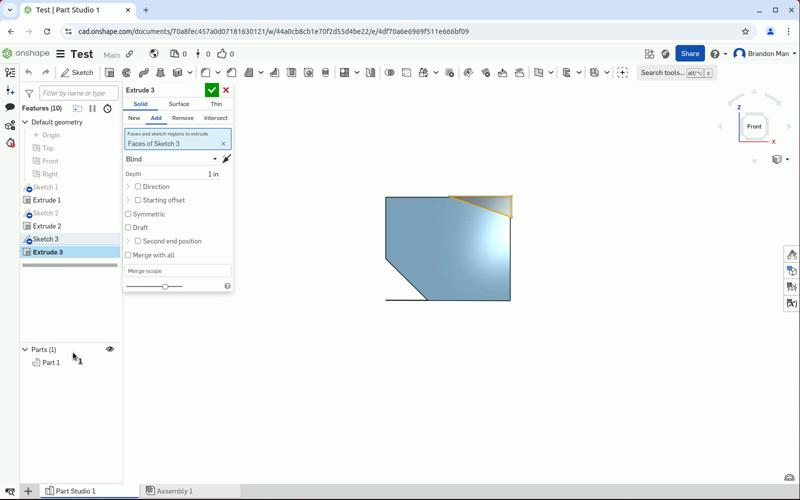
mouse_move(143, 106)
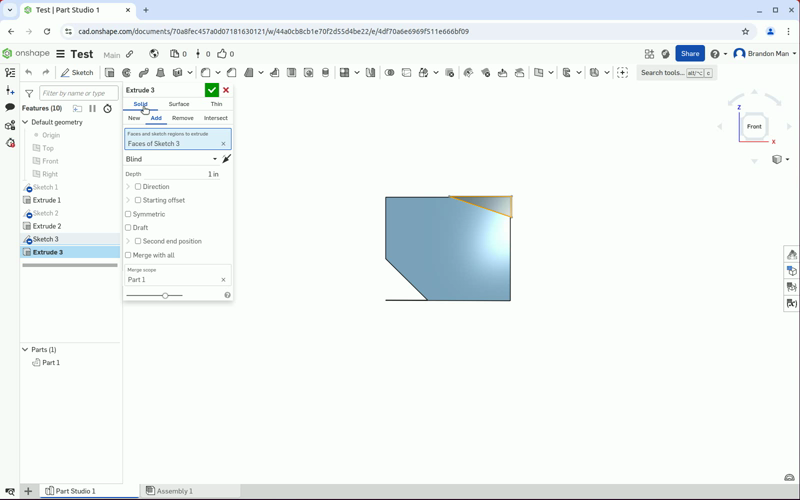
click(143, 106)
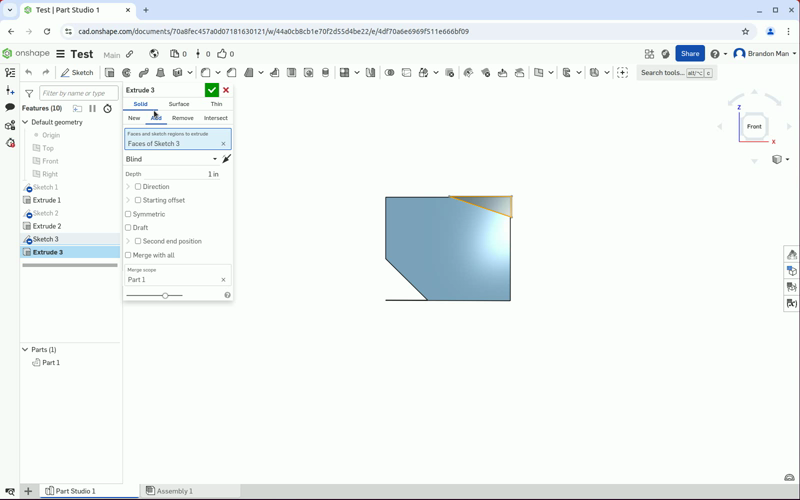
mouse_move(186, 120)
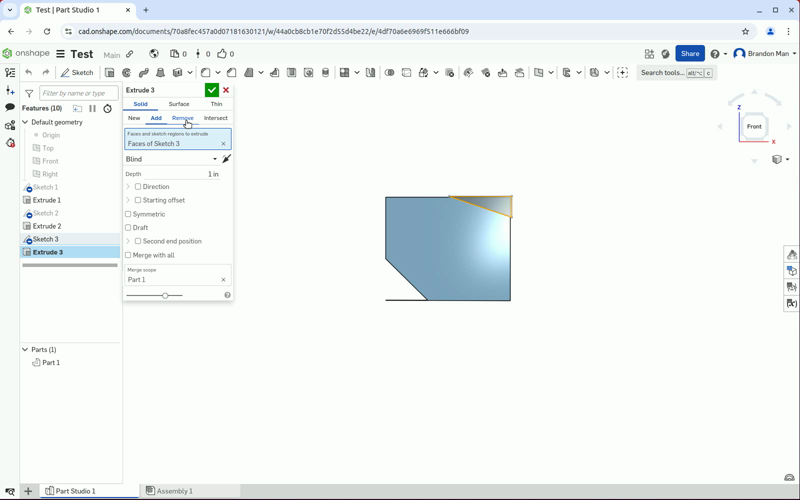
click(186, 120)
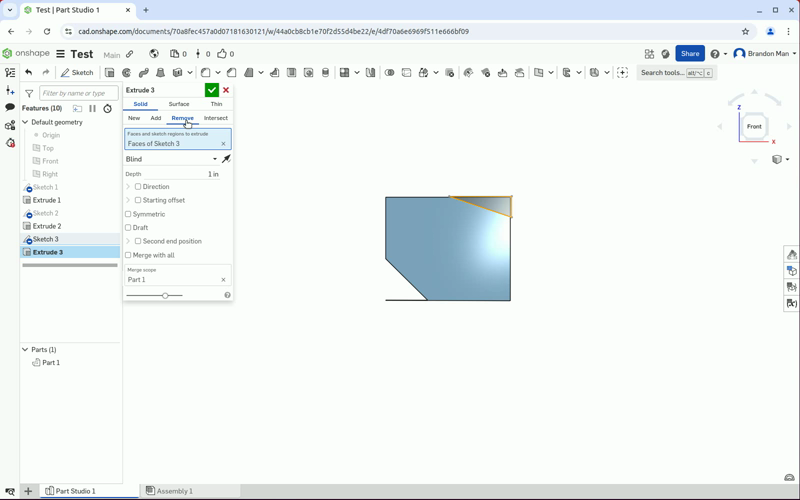
key(tab, 4)
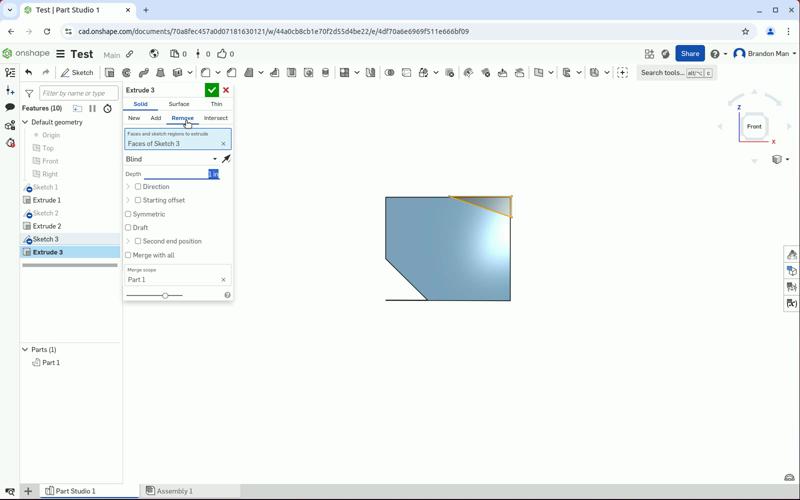
text(17.09)
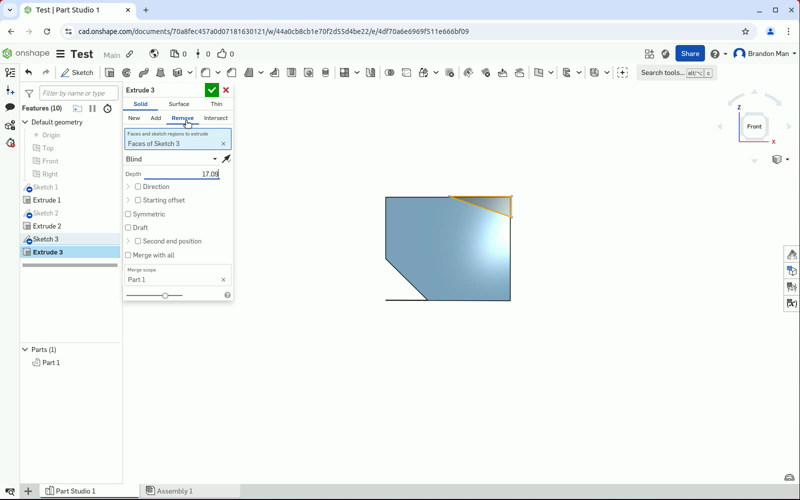
key(tab, 6)
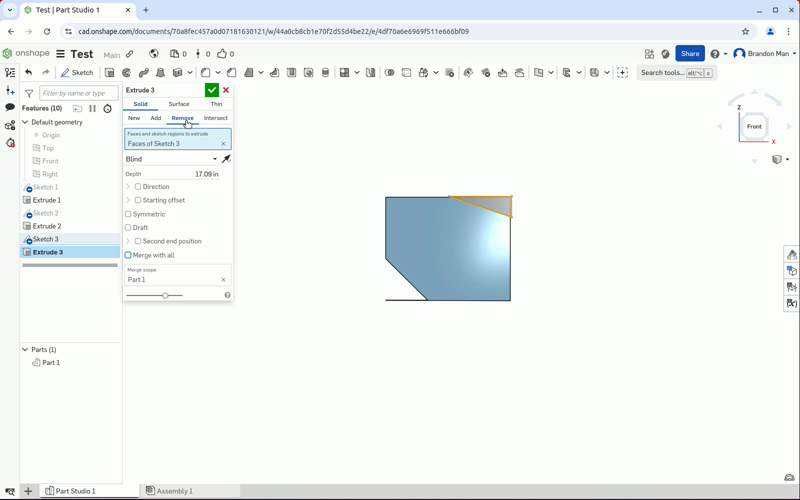
key(space)
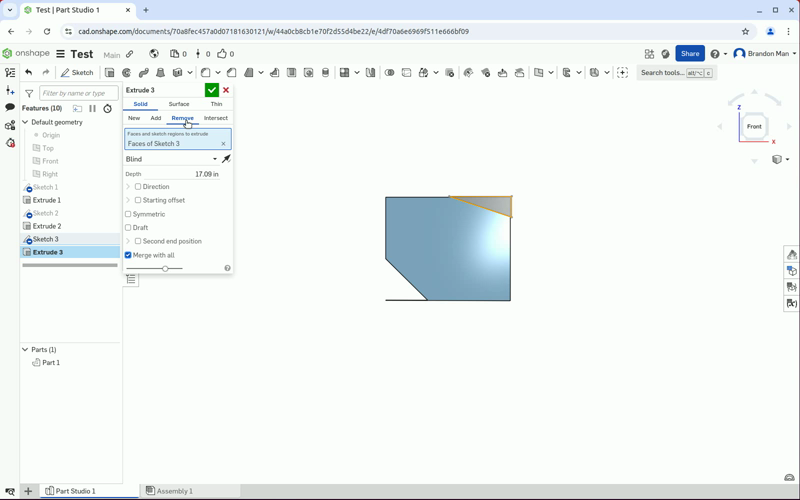
key(enter)
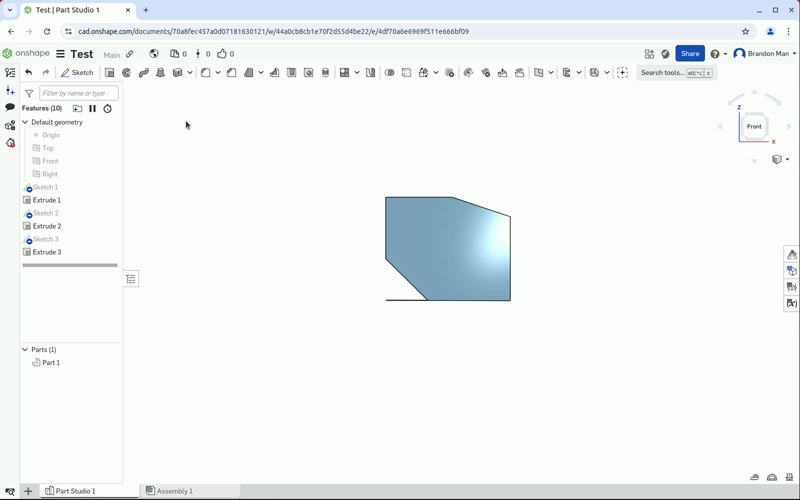
key(shift+h)
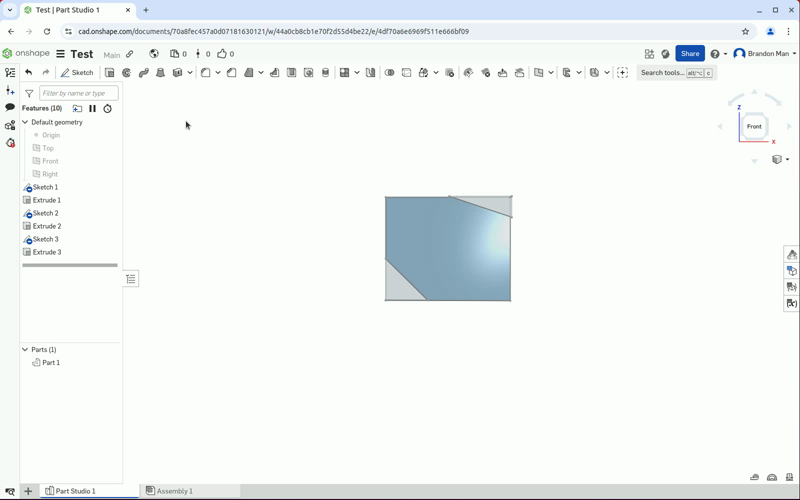
key(shift+h)
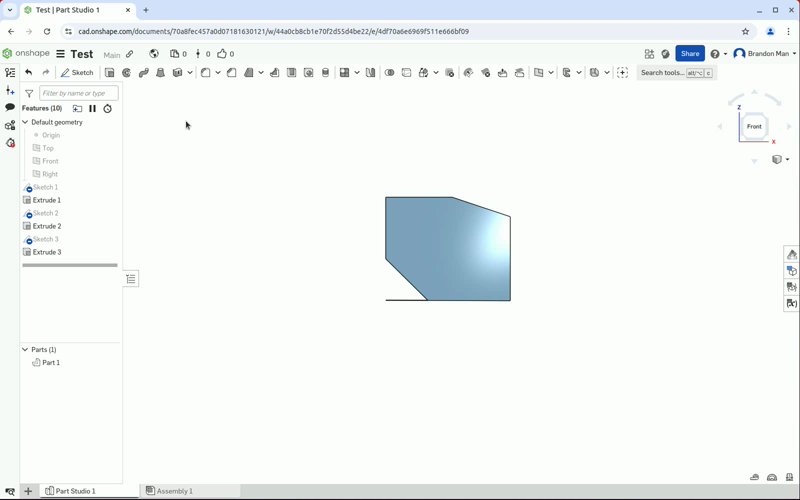
mouse_move(73, 189)
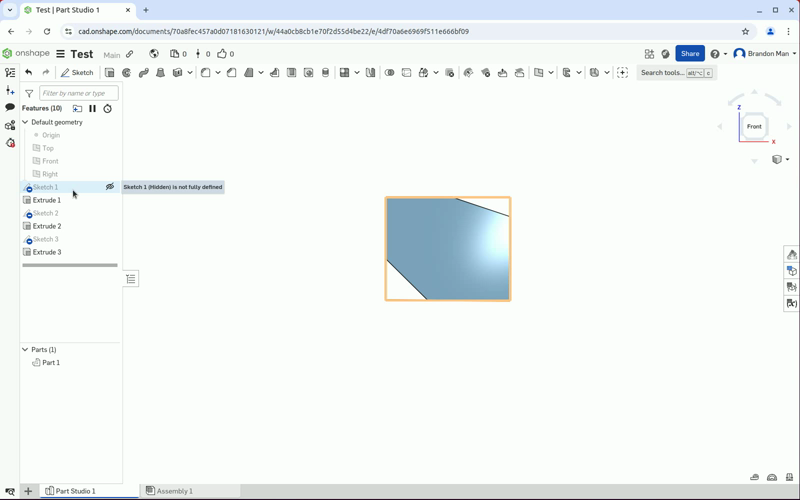
click(73, 189)
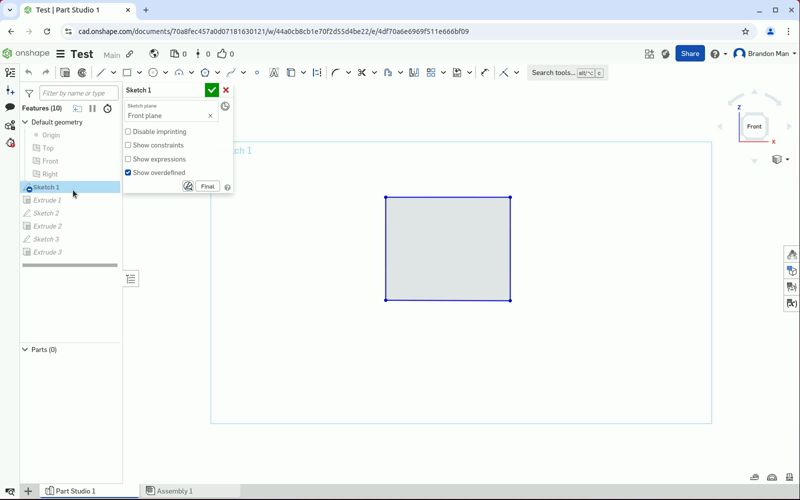
mouse_move(229, 92)
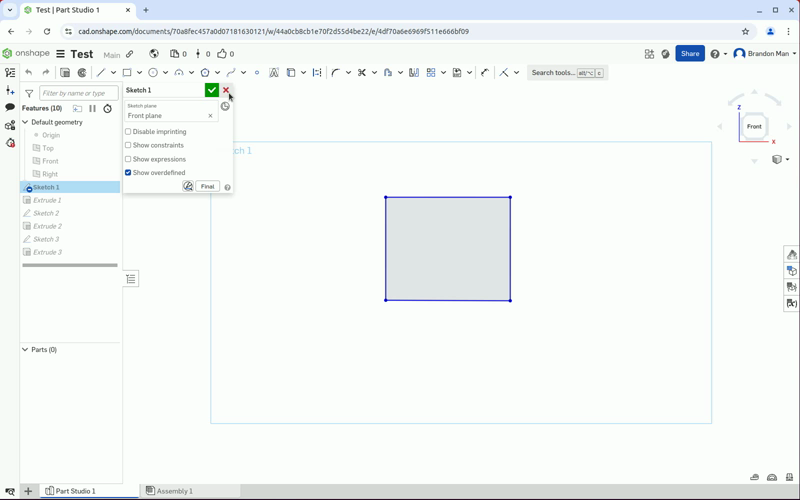
click(229, 92)
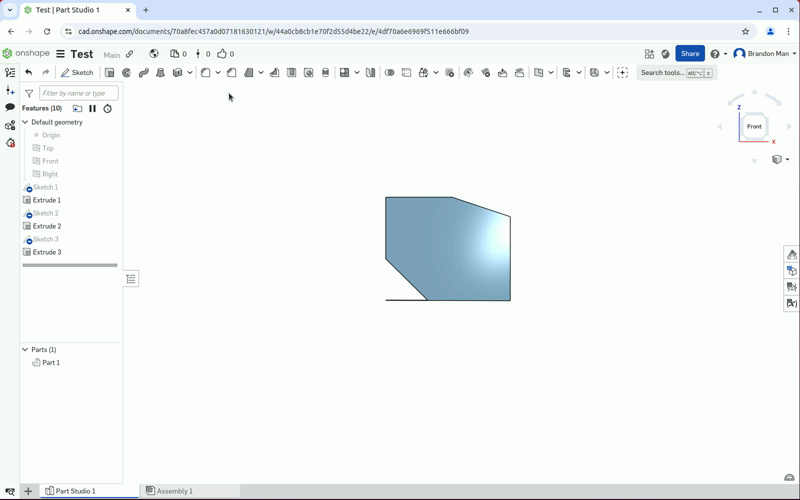
mouse_move(73, 352)
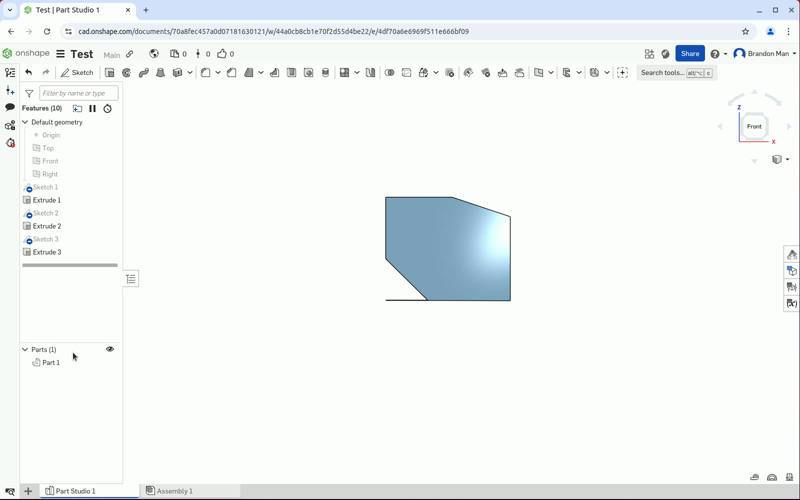
key(y)
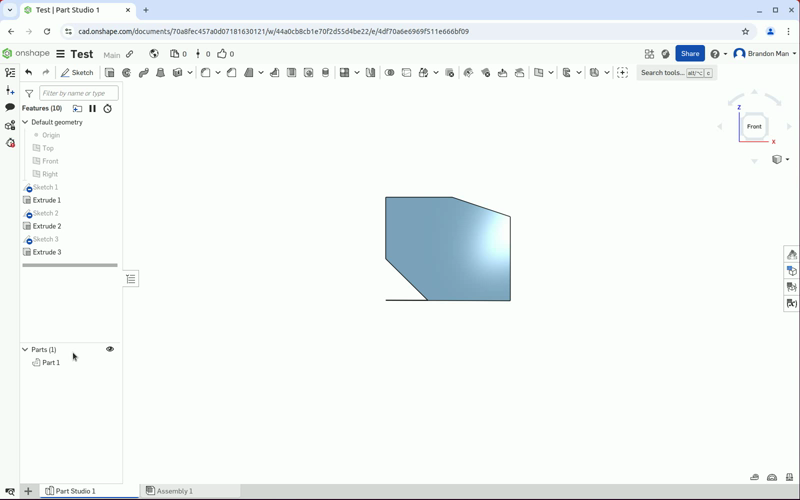
key(shift+p)
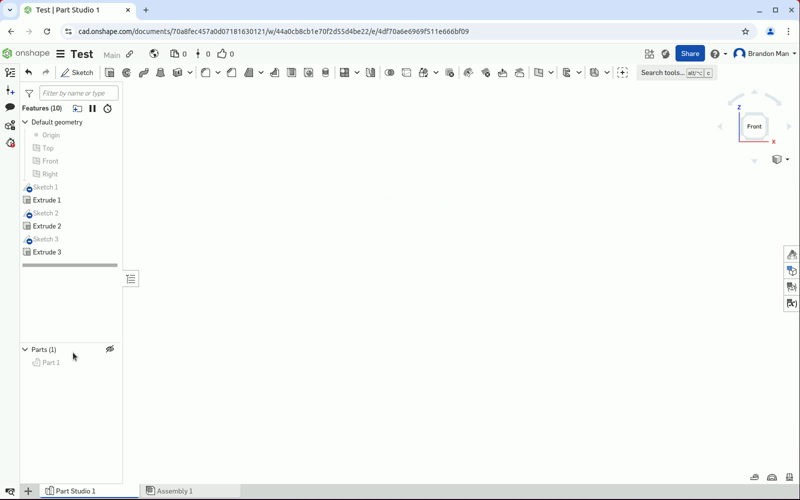
key(space)
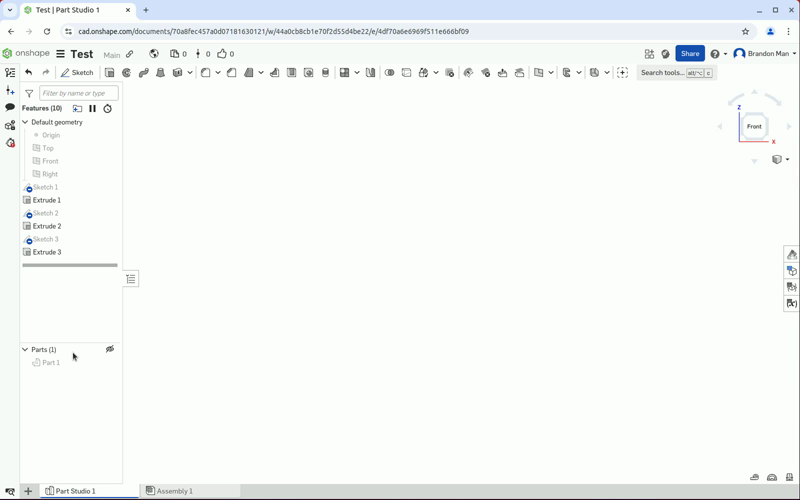
key_down(shift)
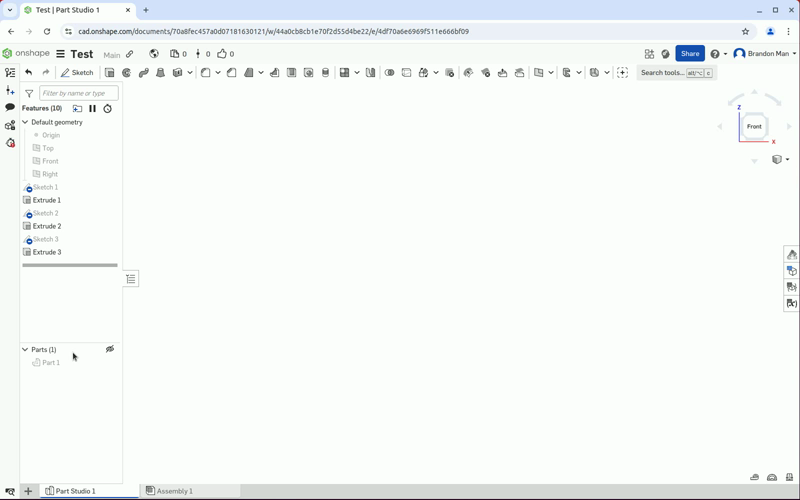
key(left)
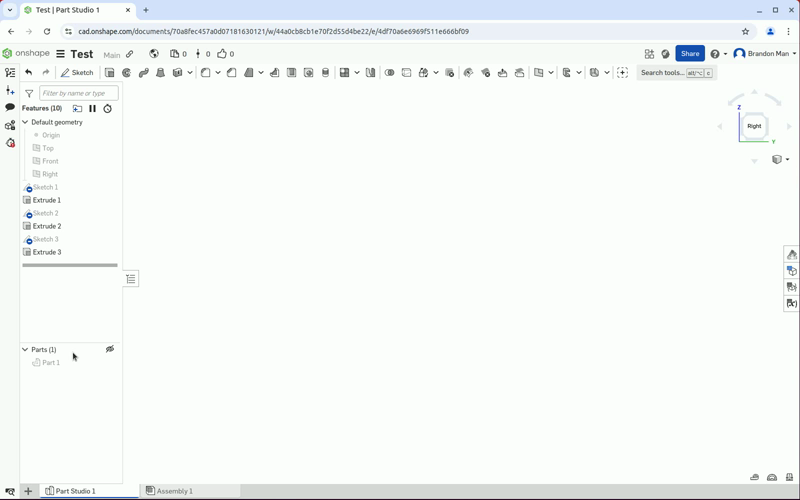
key_up(shift)
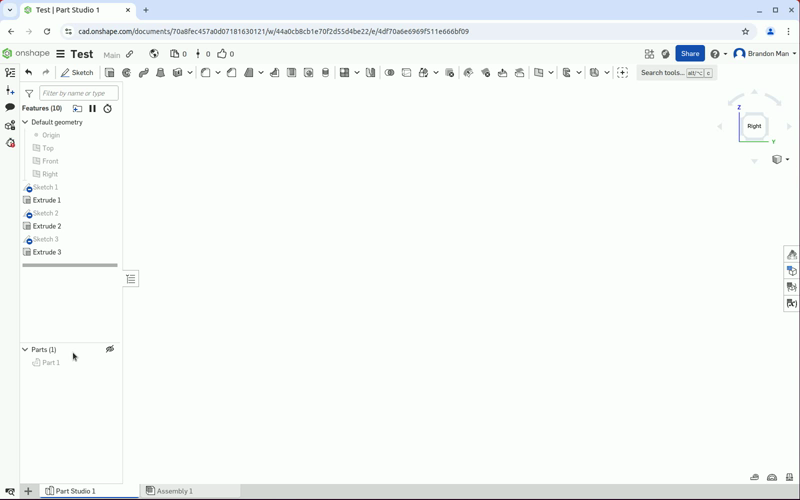
mouse_move(73, 352)
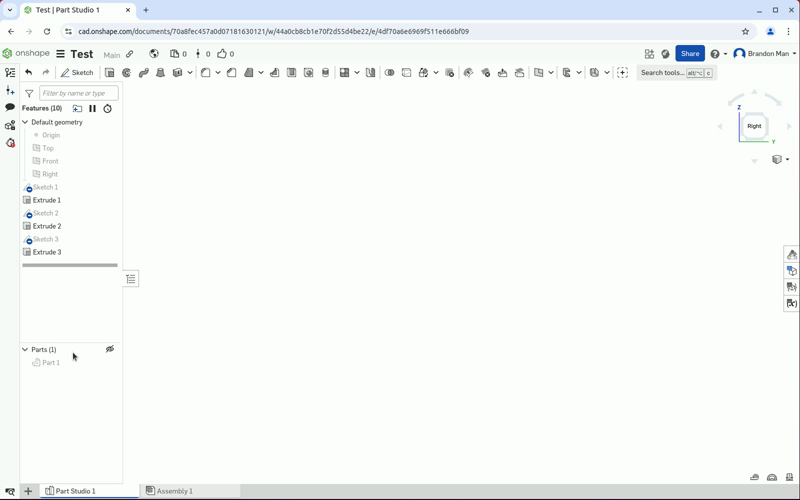
key(shift+y)
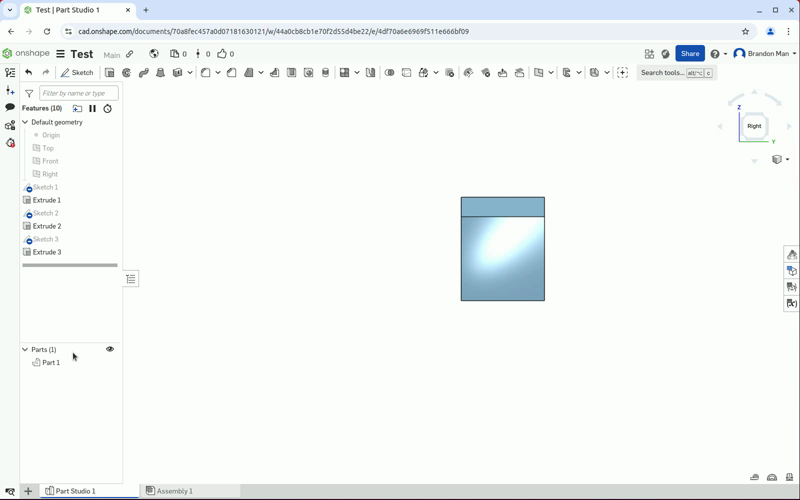
mouse_move(541, 75)
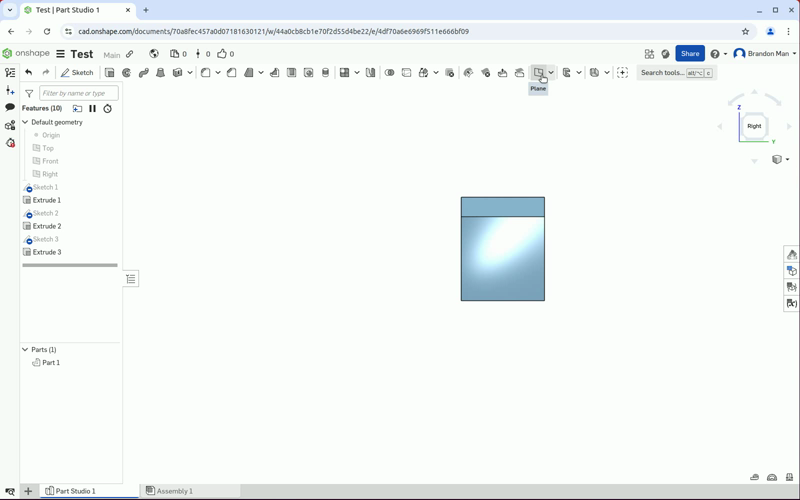
click(541, 75)
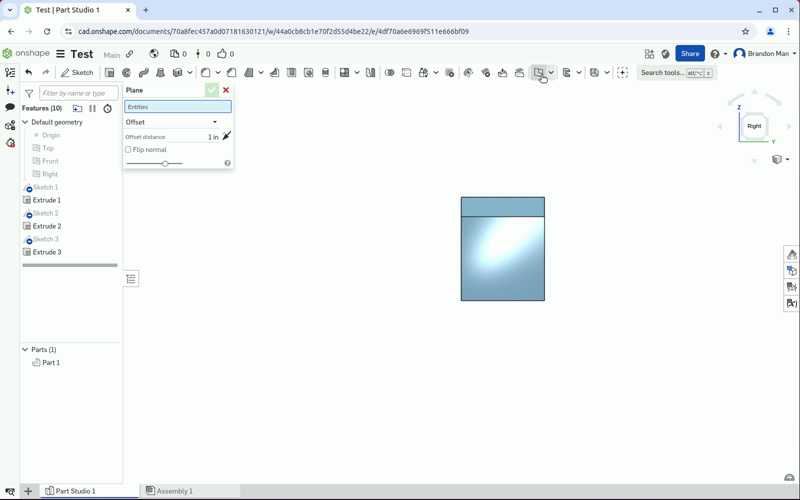
mouse_move(73, 176)
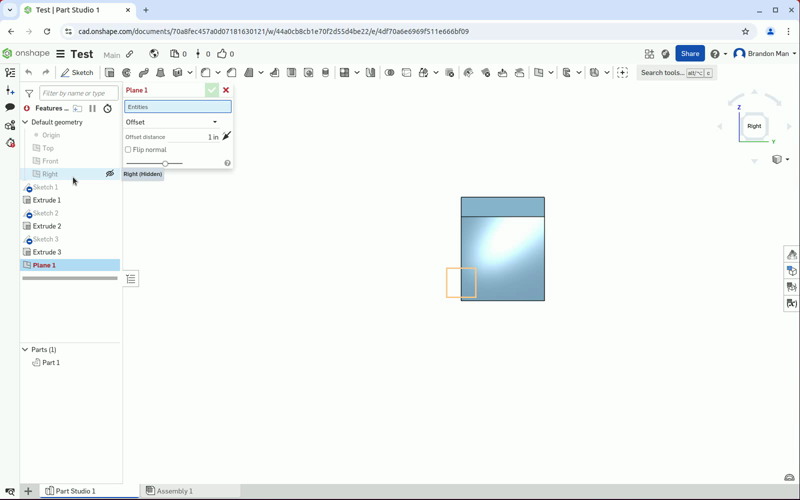
click(73, 176)
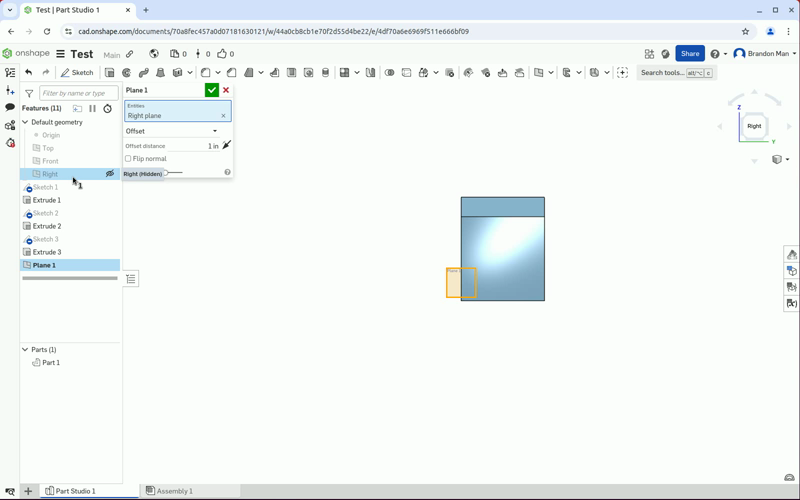
key(tab, 2)
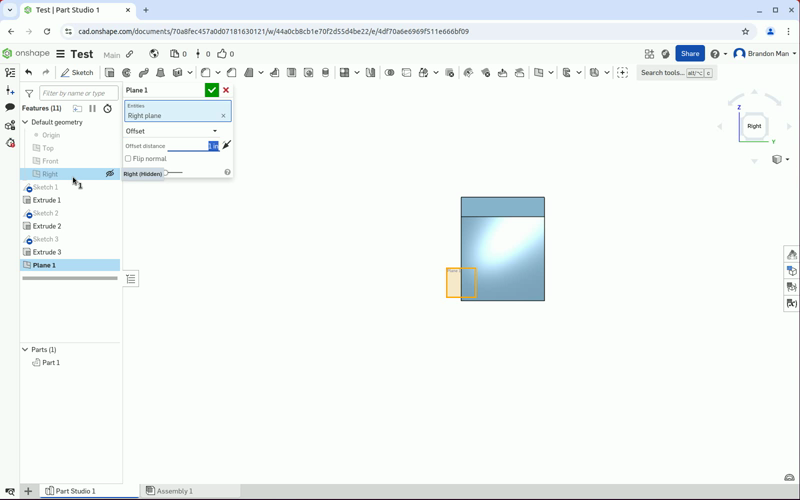
text(10.352)
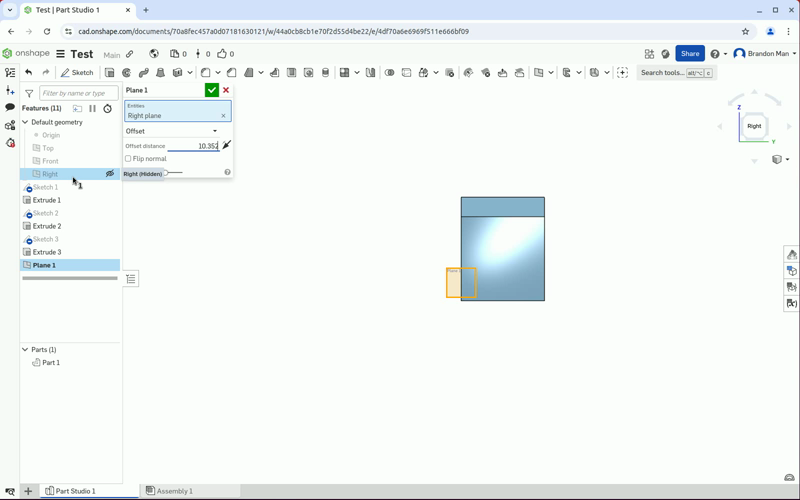
key(enter, 2)
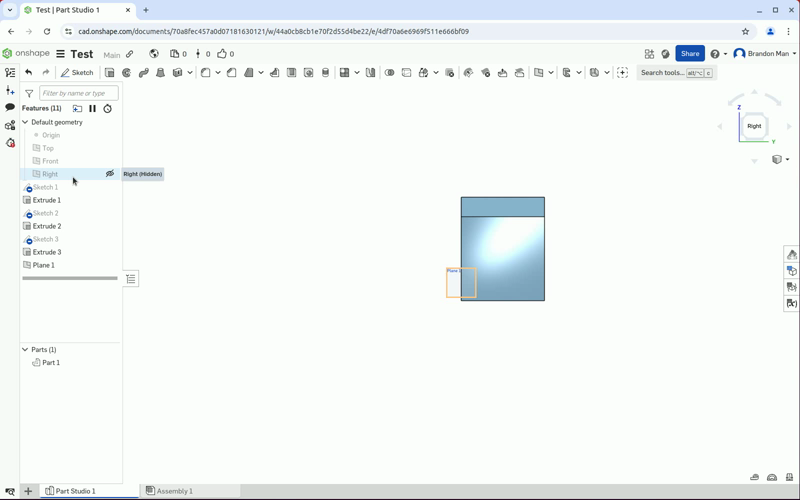
key(shift+s)
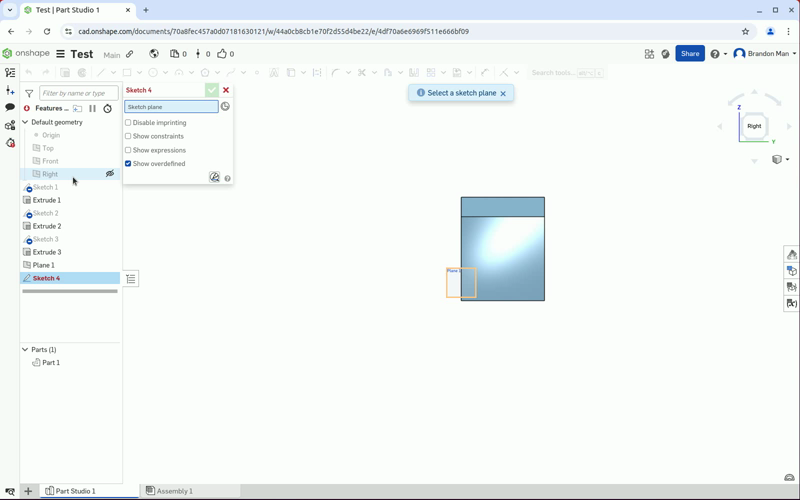
mouse_move(73, 267)
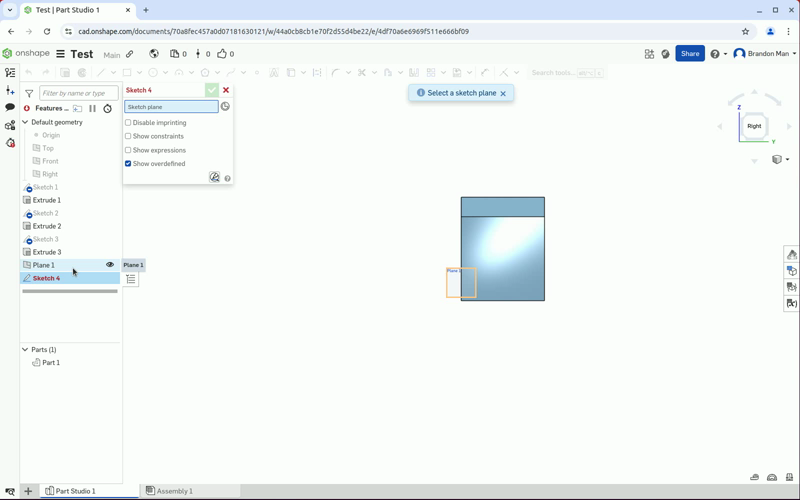
click(73, 267)
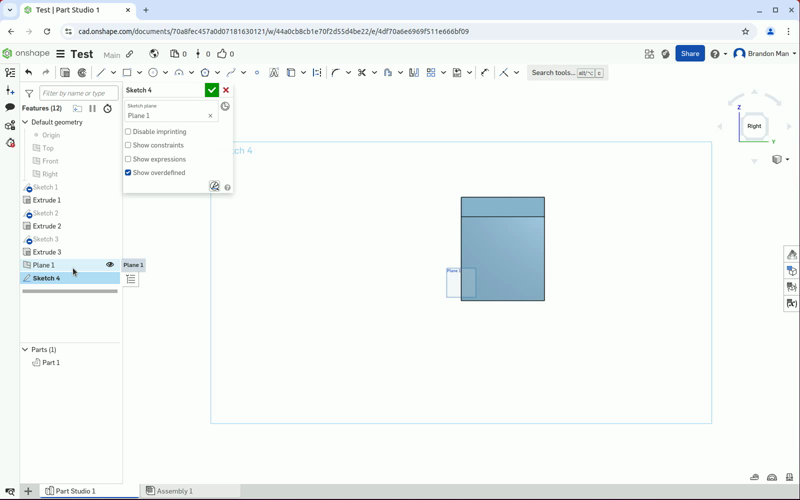
mouse_move(73, 352)
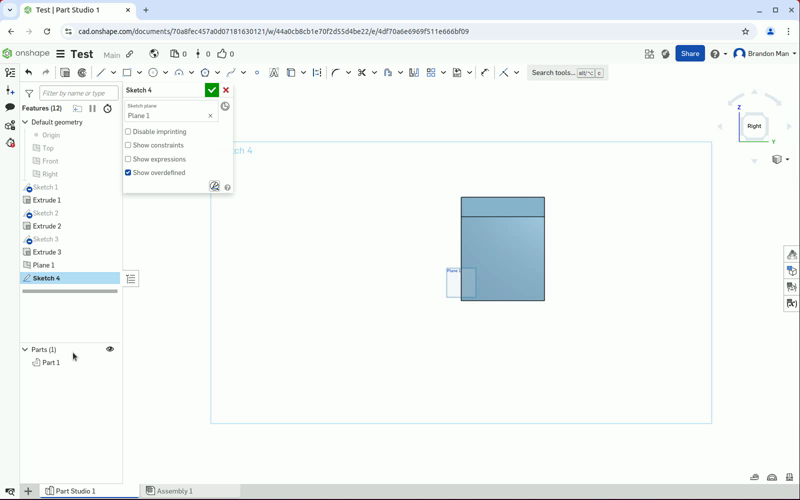
key(y)
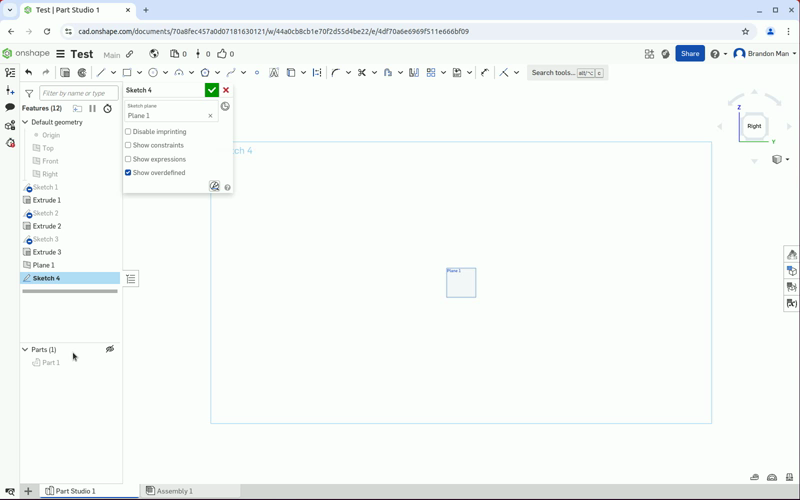
key(l)
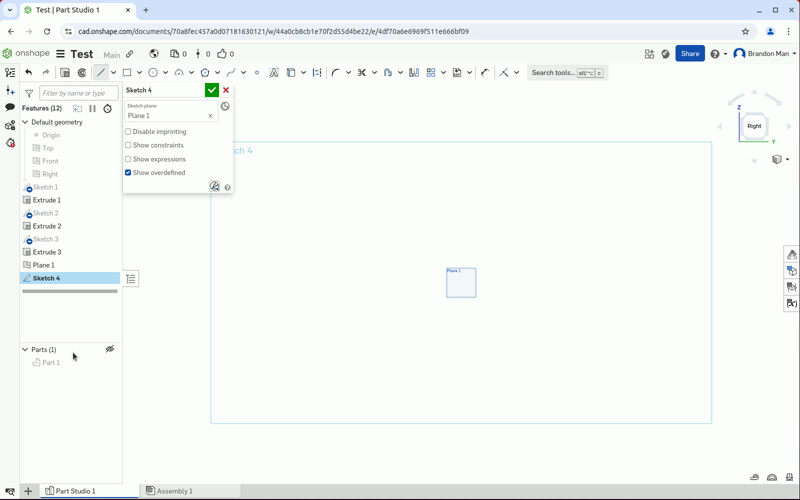
key_down(shift)
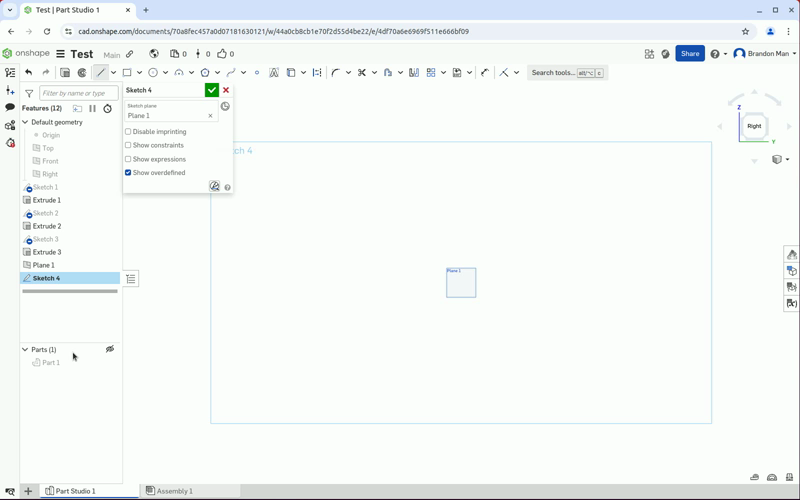
mouse_move(492, 300)
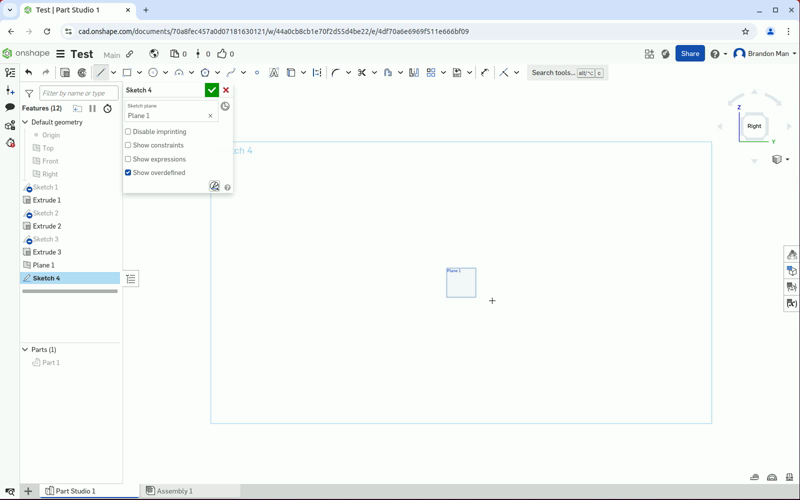
click(492, 300)
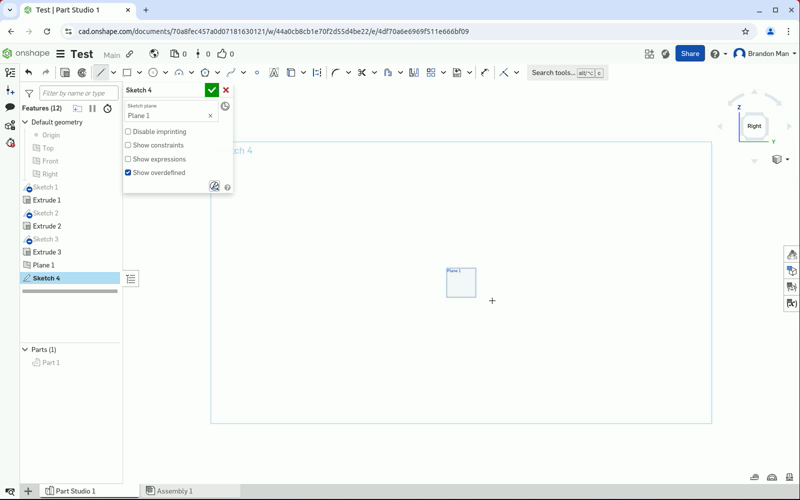
key_up(shift)
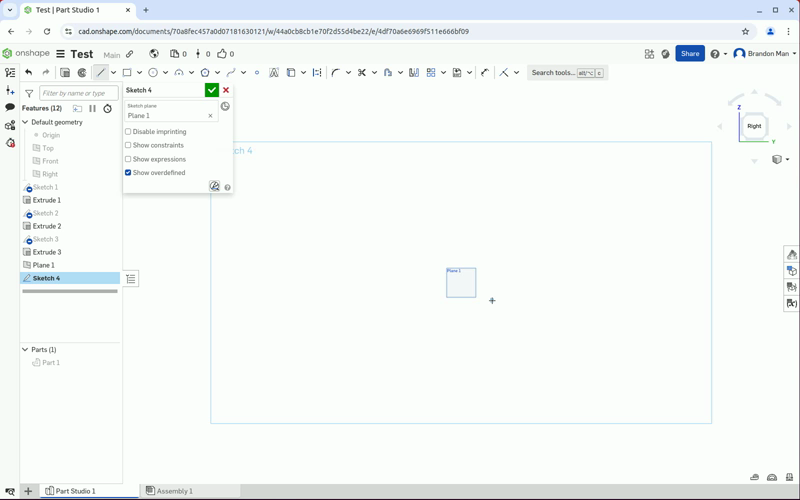
key_down(shift)
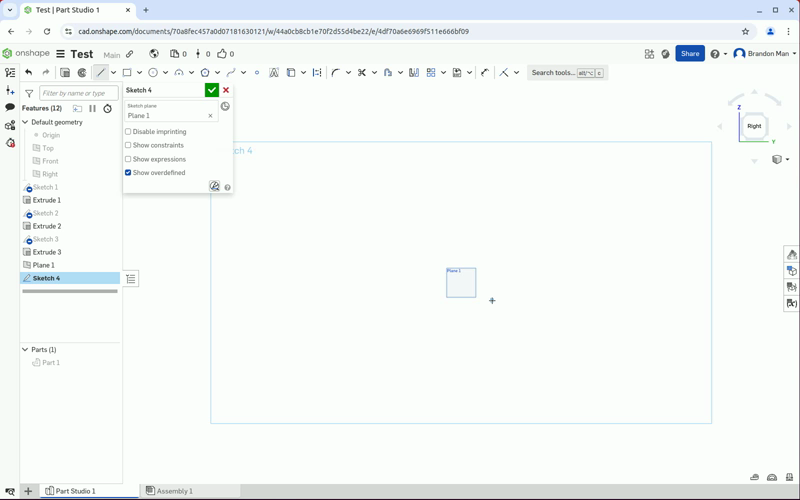
mouse_move(522, 300)
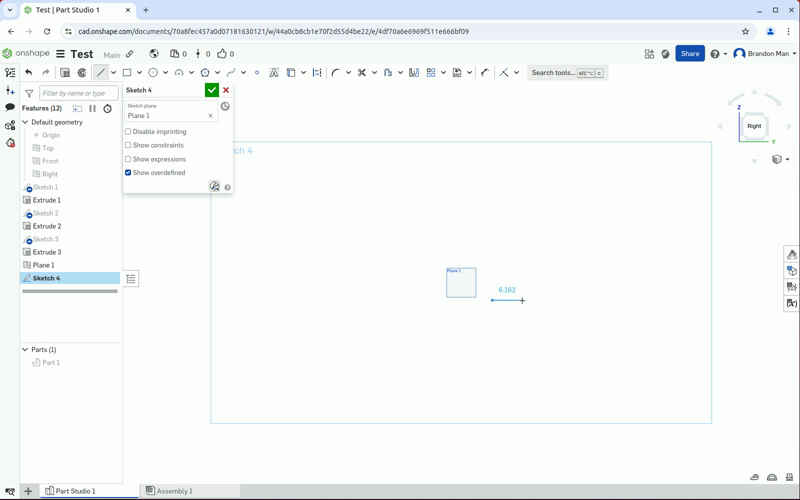
mouse_move(544, 300)
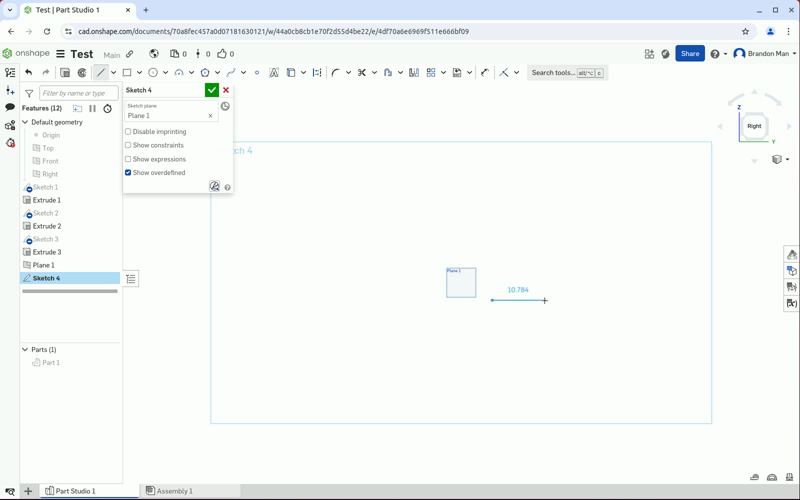
click(544, 300)
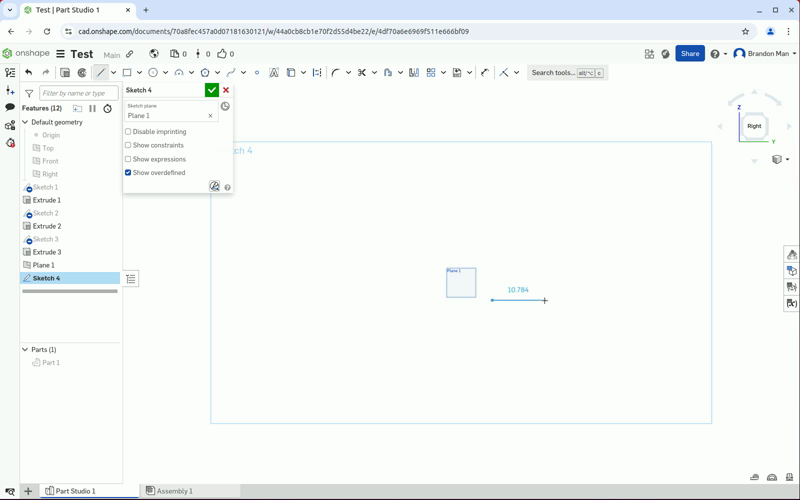
key_up(shift)
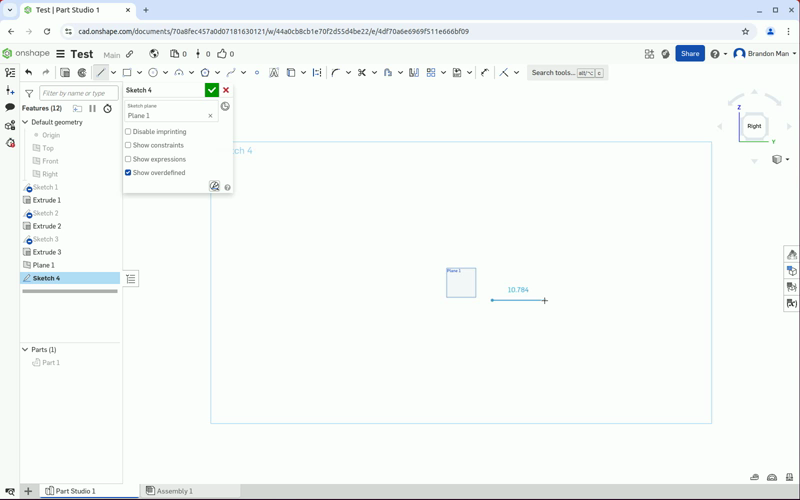
key_down(shift)
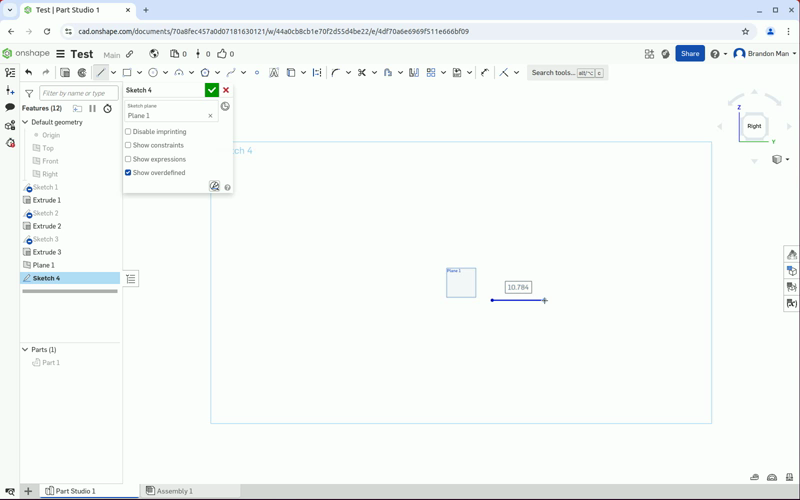
mouse_move(574, 300)
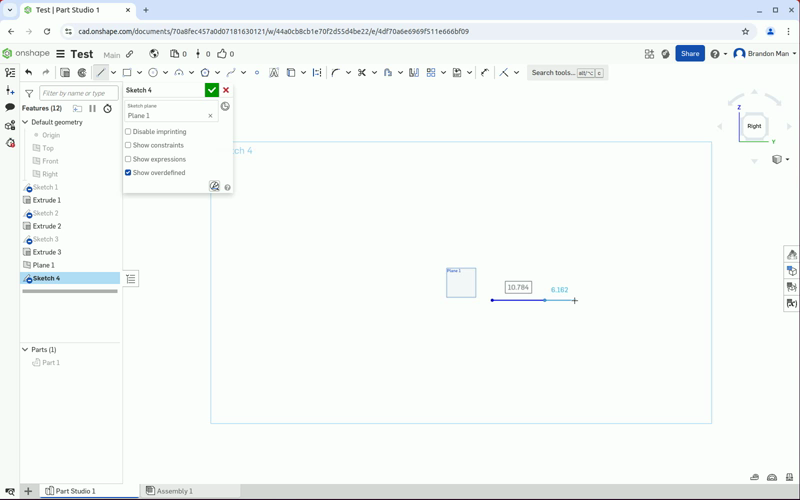
mouse_move(544, 258)
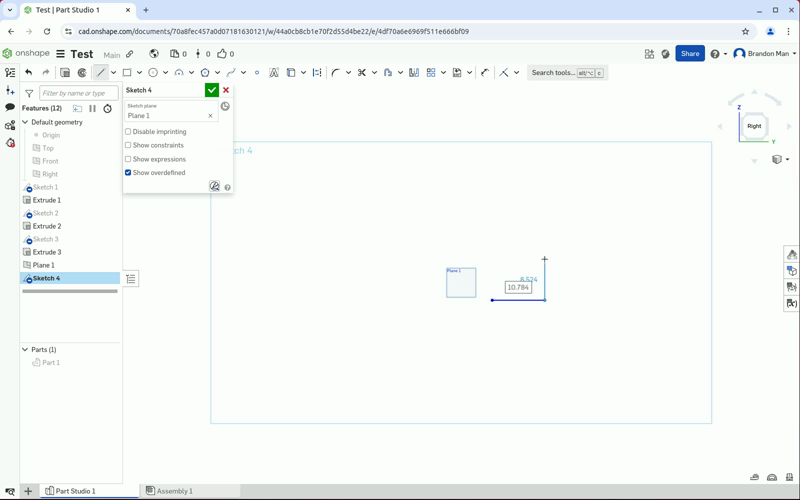
click(544, 258)
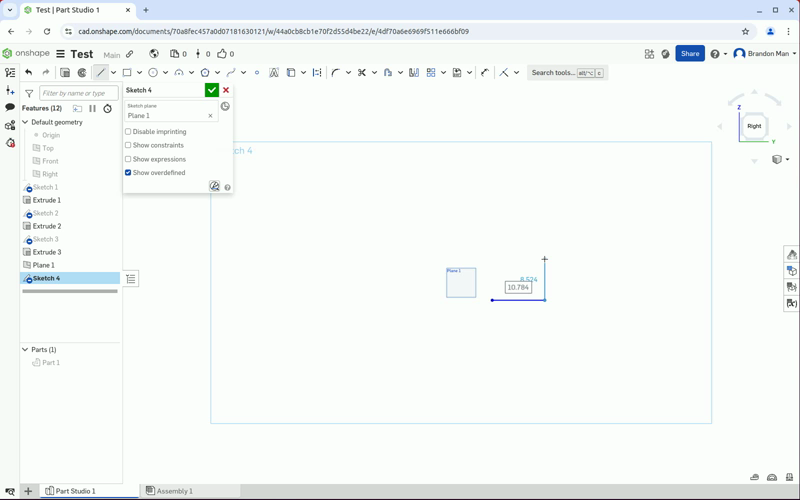
key_up(shift)
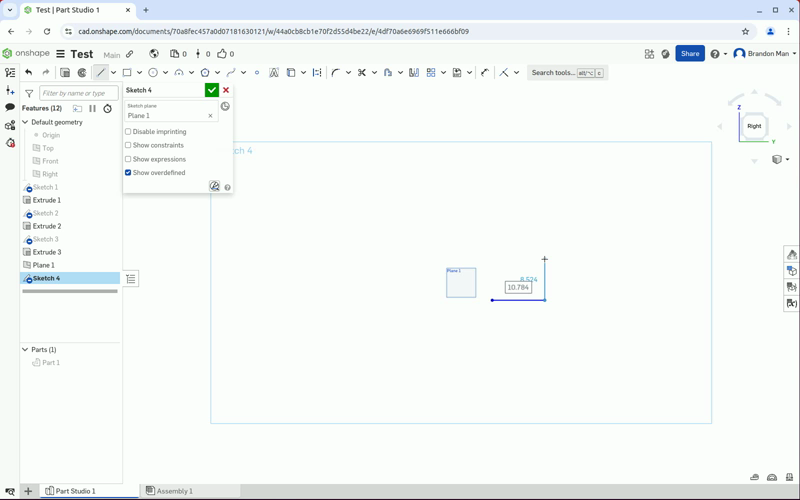
key_down(shift)
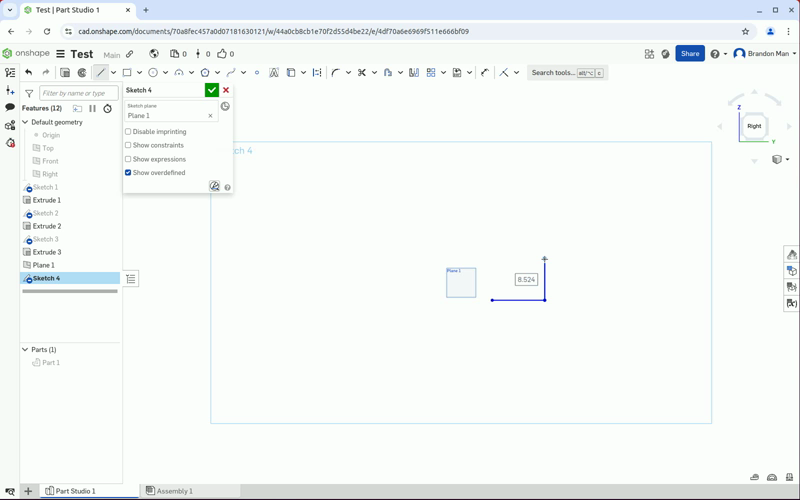
mouse_move(574, 258)
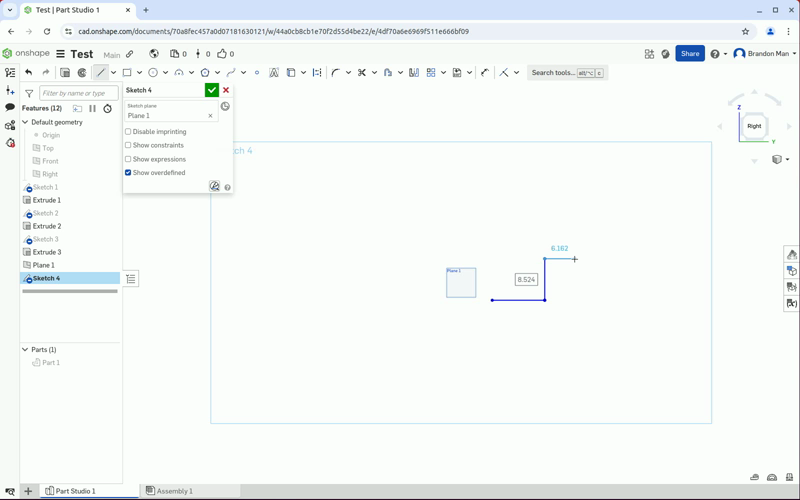
mouse_move(523, 258)
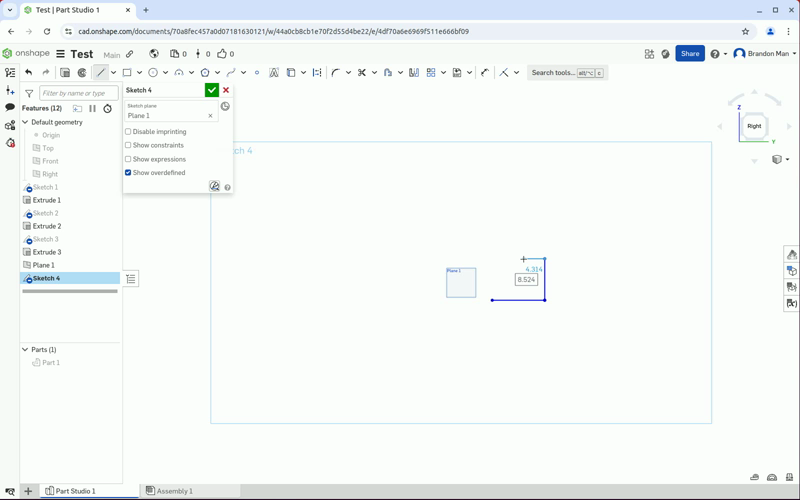
click(523, 258)
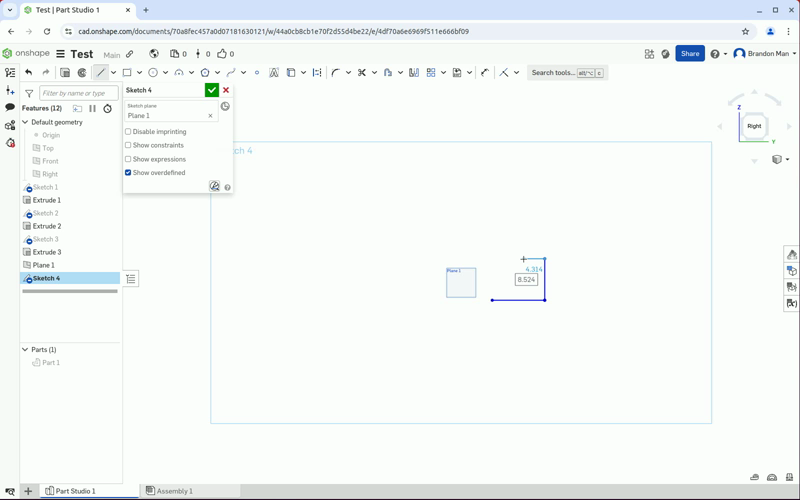
key_up(shift)
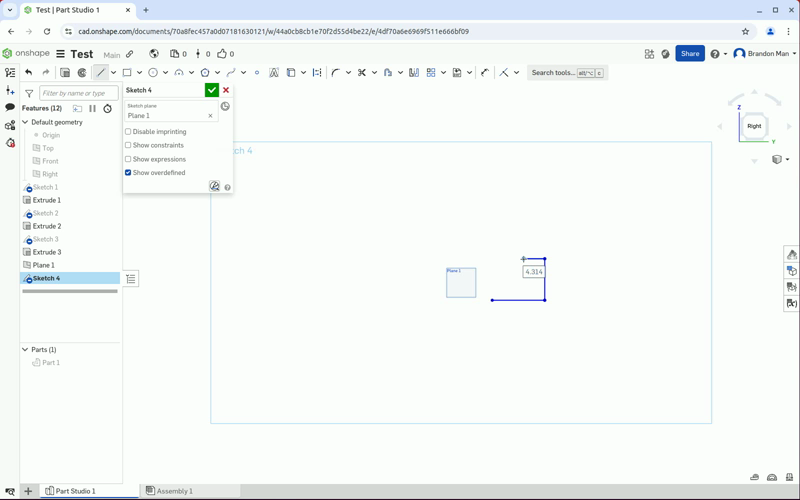
key_down(shift)
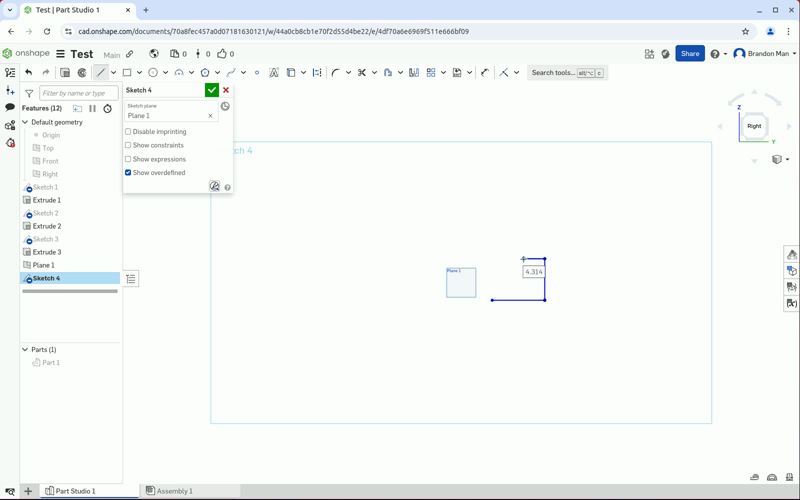
mouse_move(553, 258)
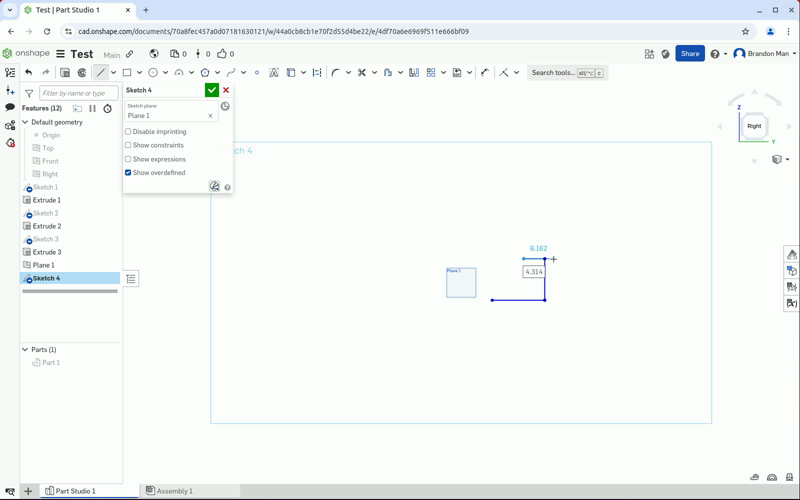
mouse_move(492, 258)
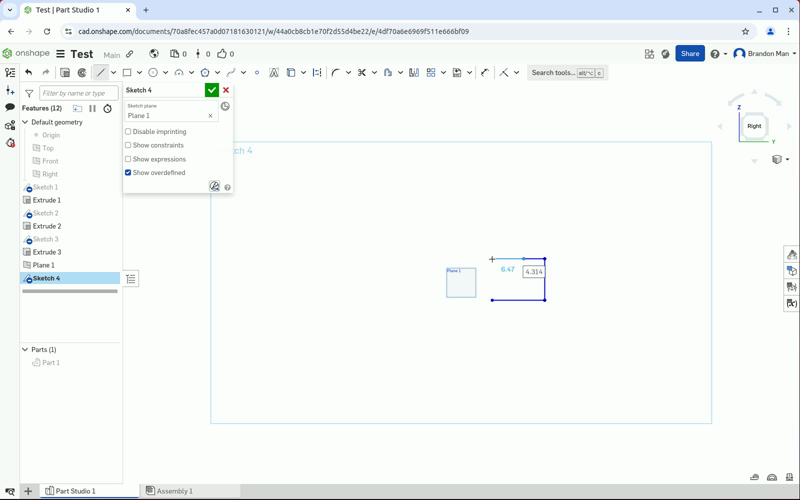
click(492, 258)
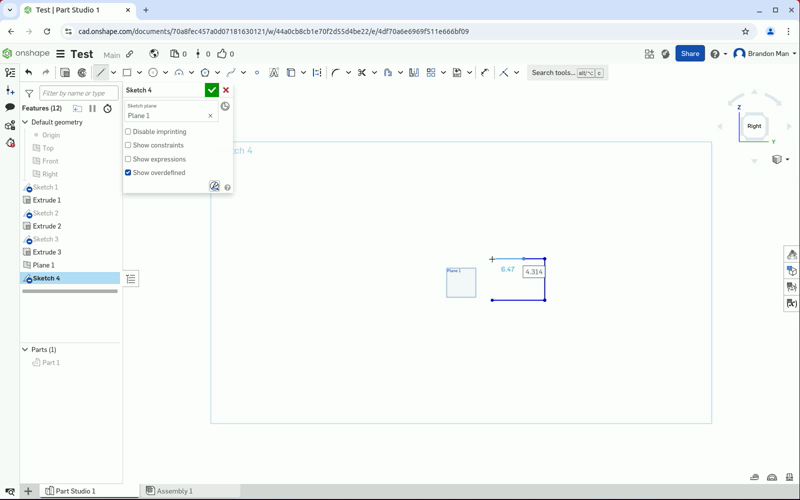
key_up(shift)
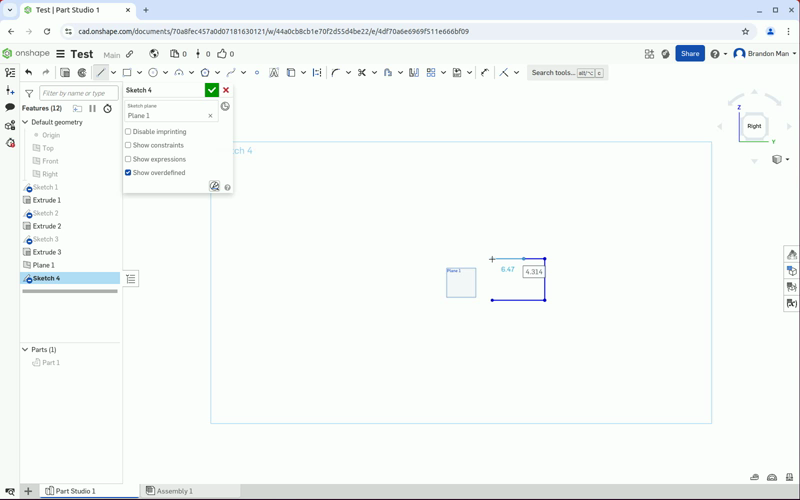
mouse_move(522, 258)
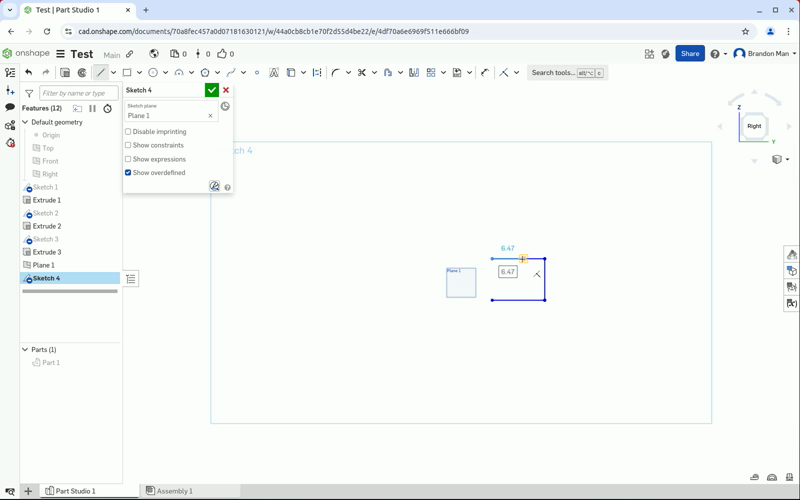
key_down(shift)
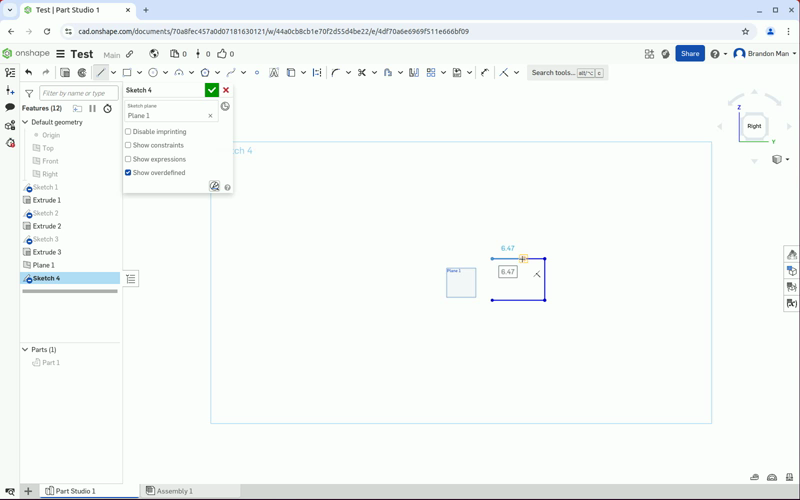
mouse_move(492, 300)
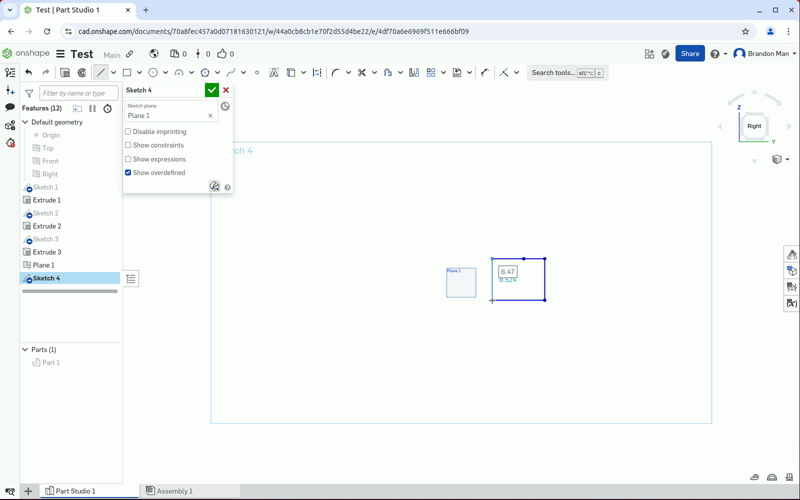
key_up(shift)
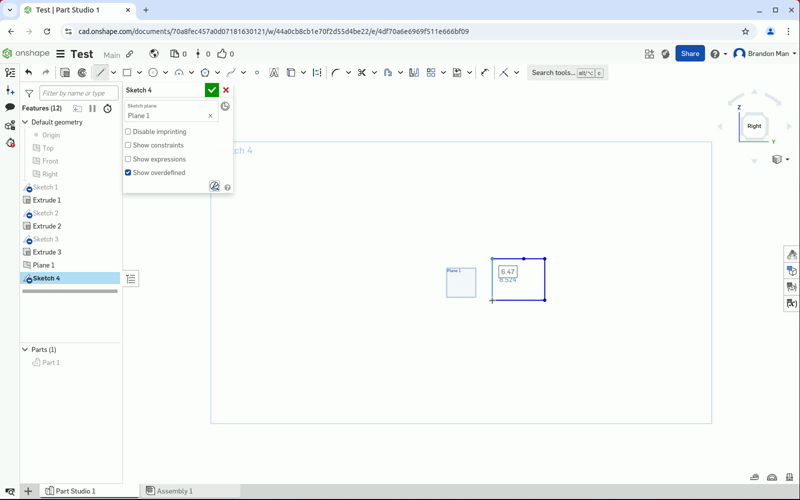
click(492, 300)
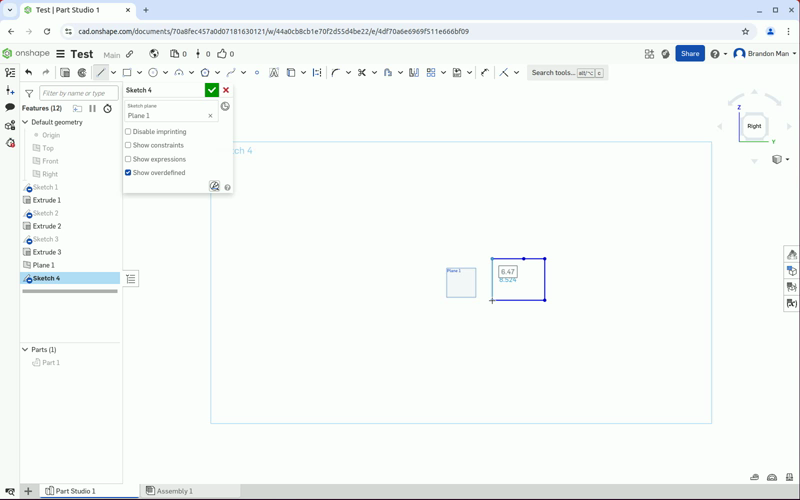
key(esc)
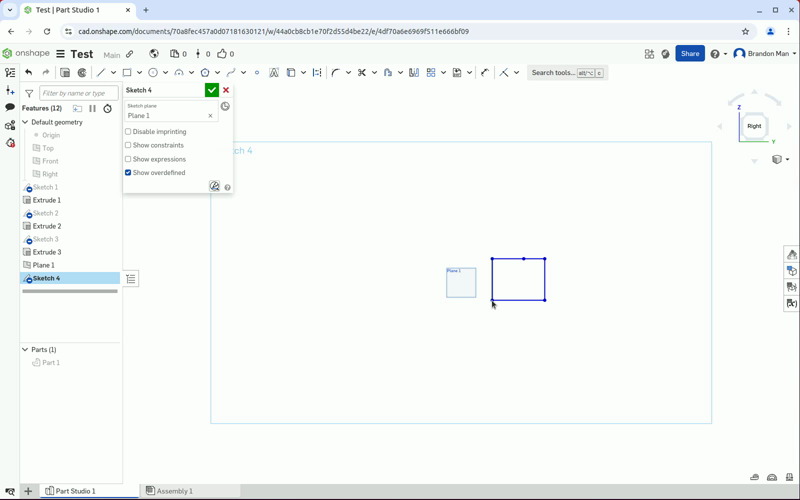
mouse_move(515, 287)
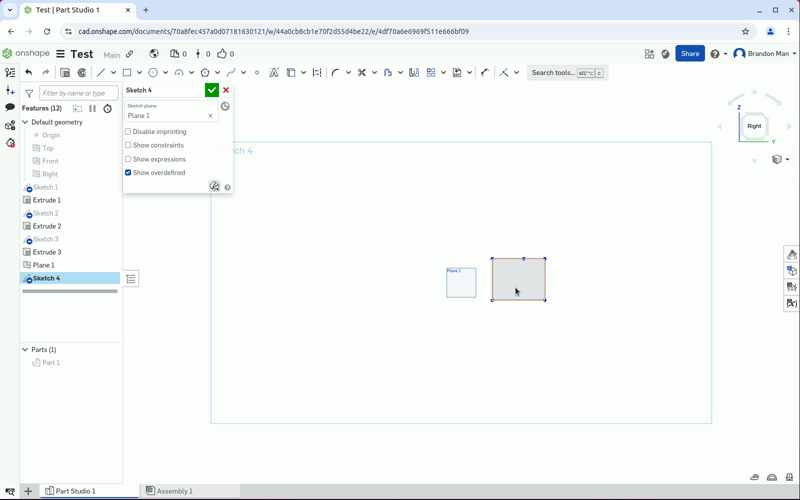
click(515, 287)
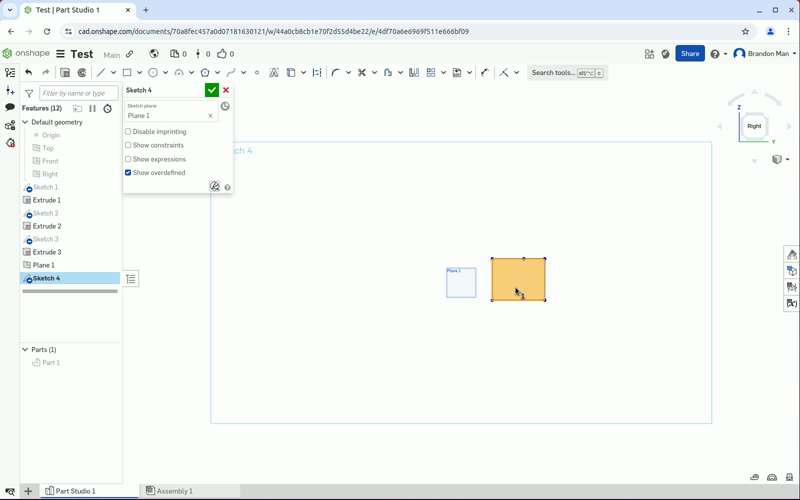
mouse_move(73, 352)
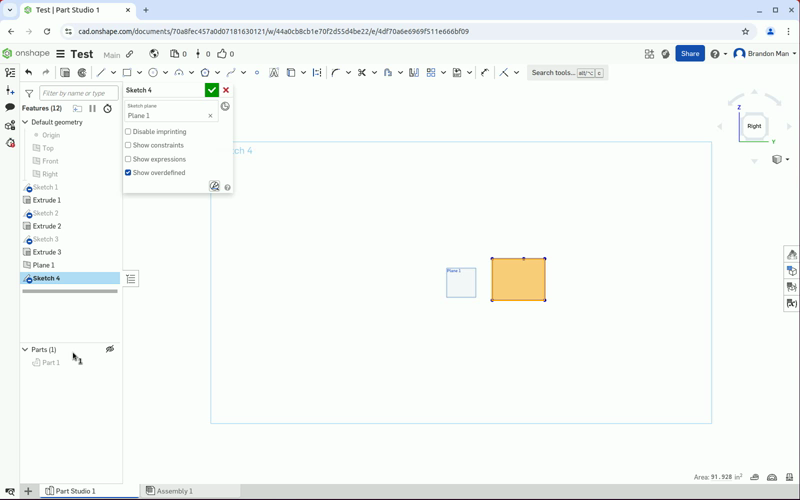
key(shift+y)
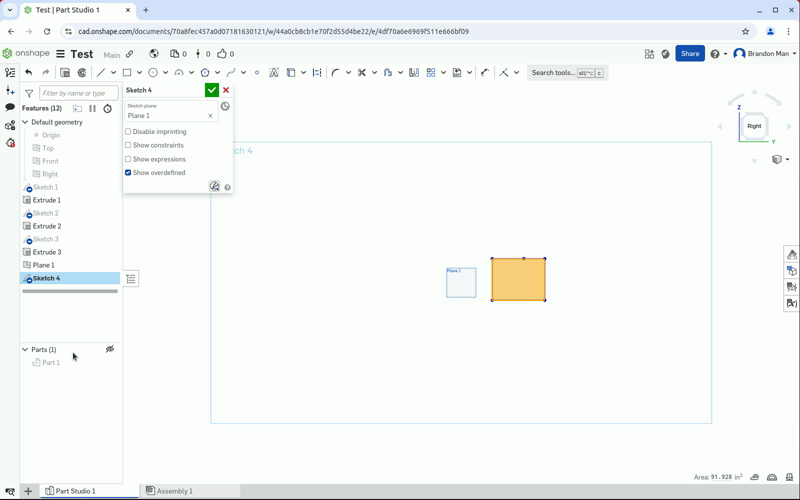
key(shift+e)
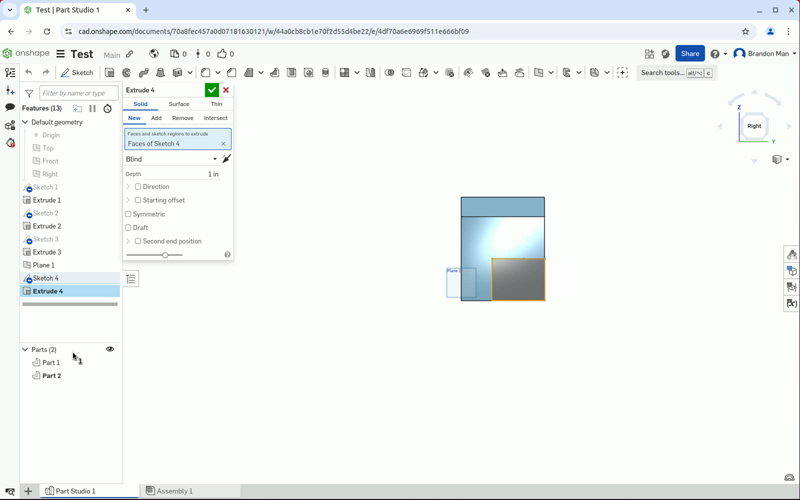
mouse_move(143, 106)
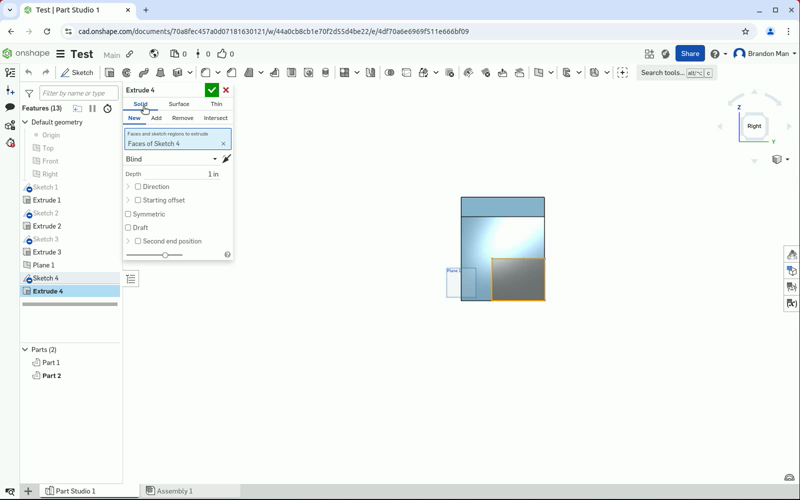
click(143, 106)
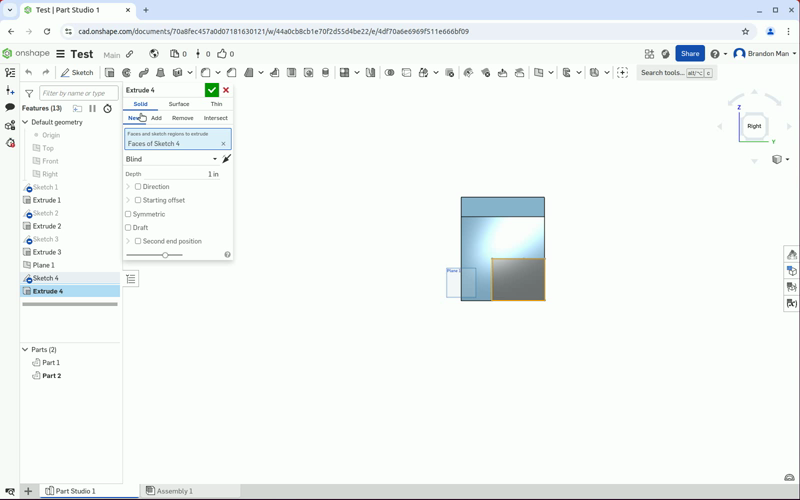
mouse_move(137, 120)
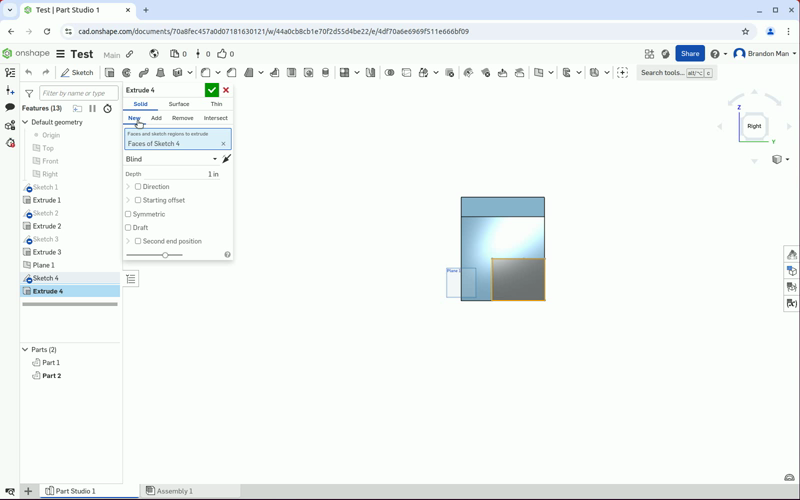
click(137, 120)
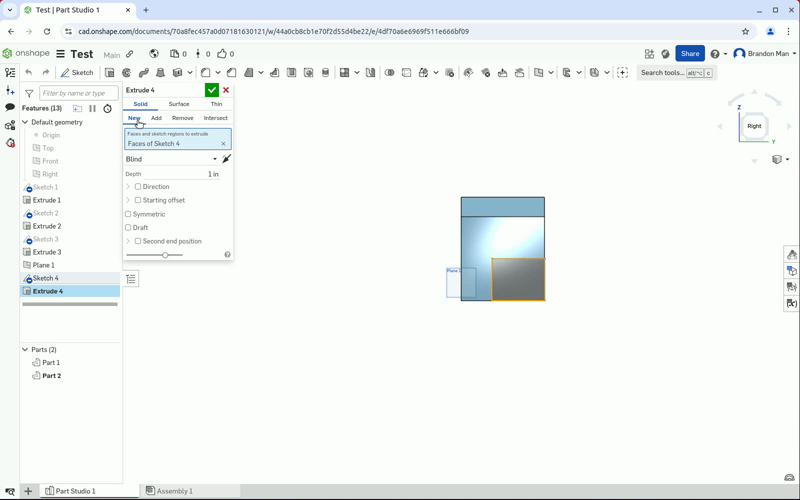
key(tab, 4)
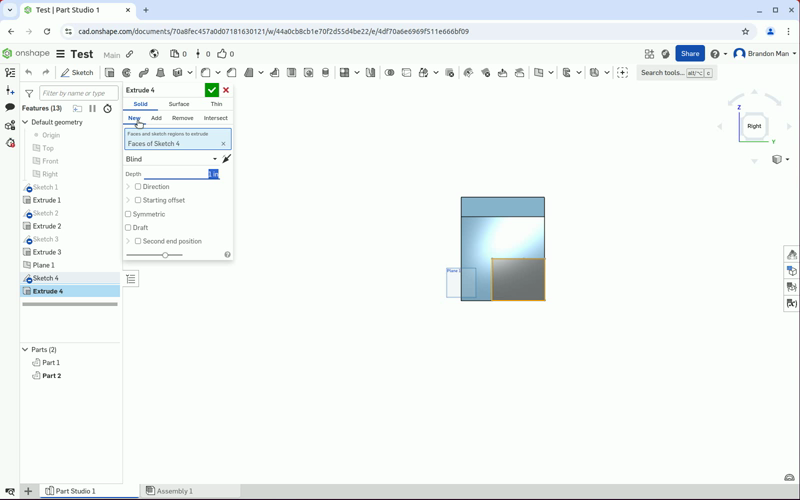
text(12.758)
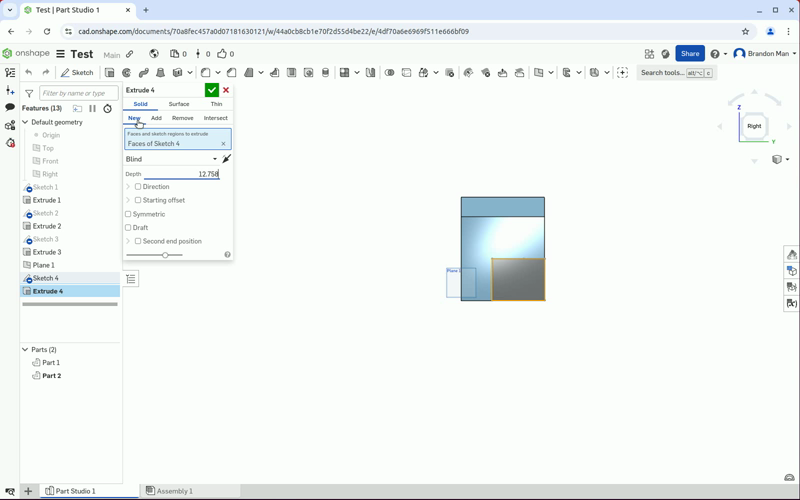
key(enter)
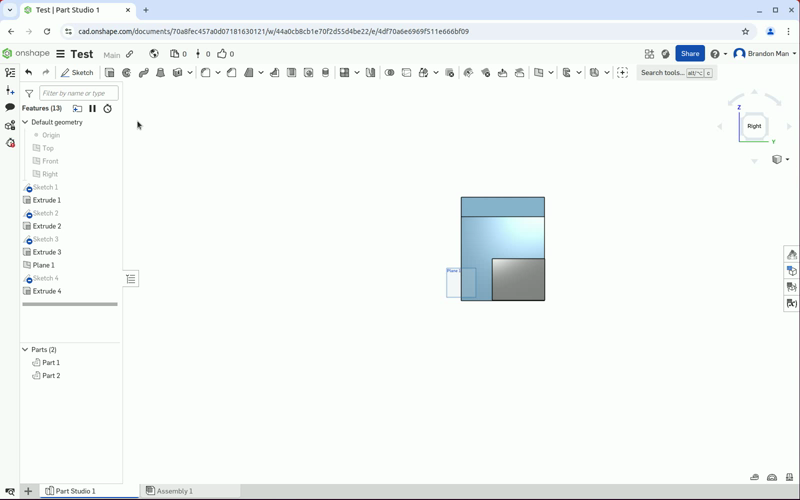
key(shift+h)
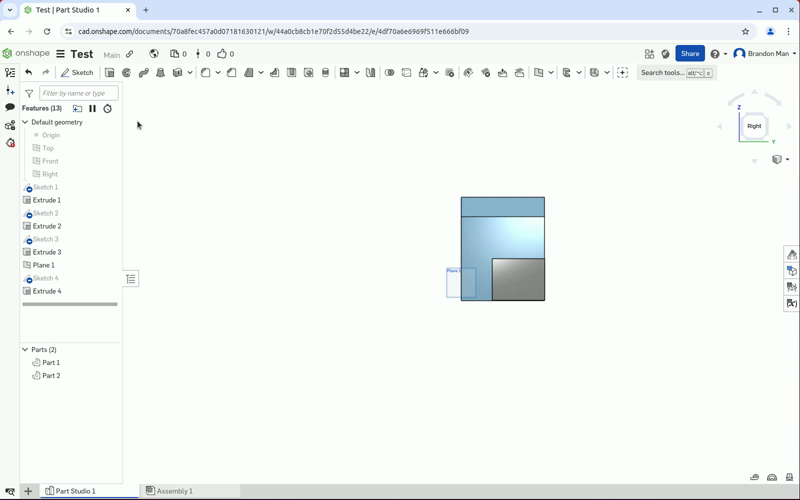
key(shift+h)
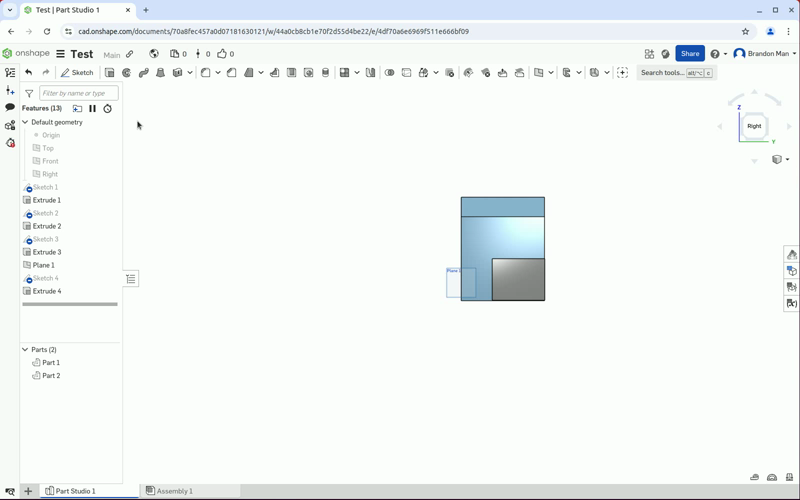
mouse_move(73, 189)
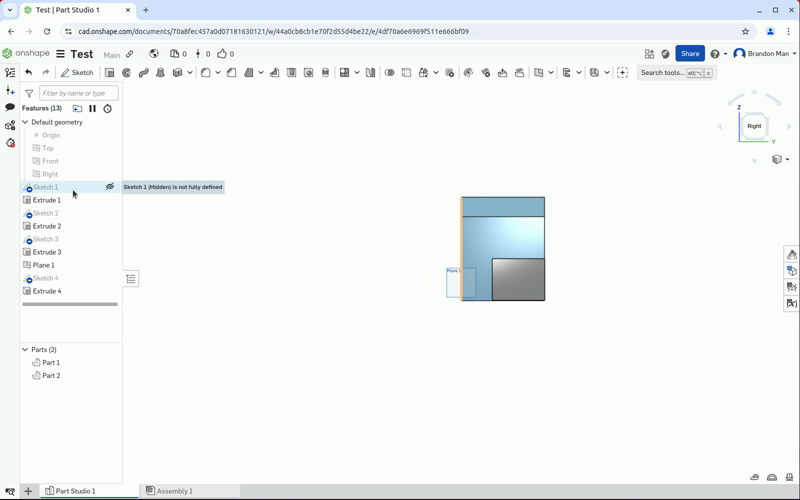
click(73, 189)
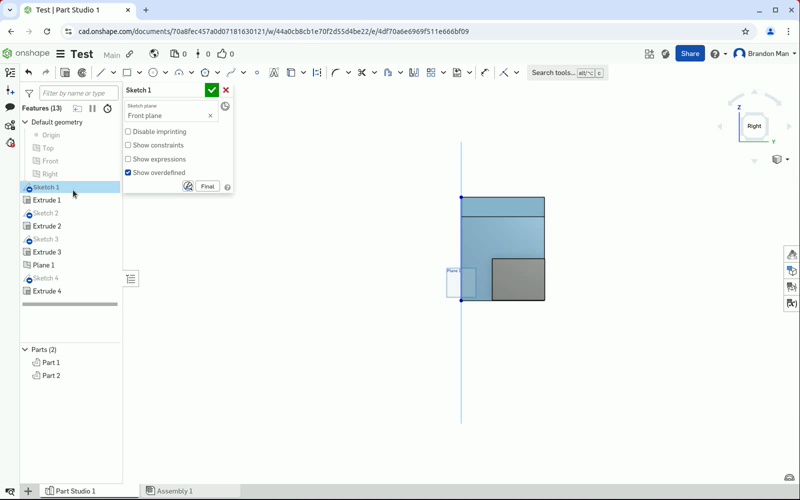
mouse_move(229, 92)
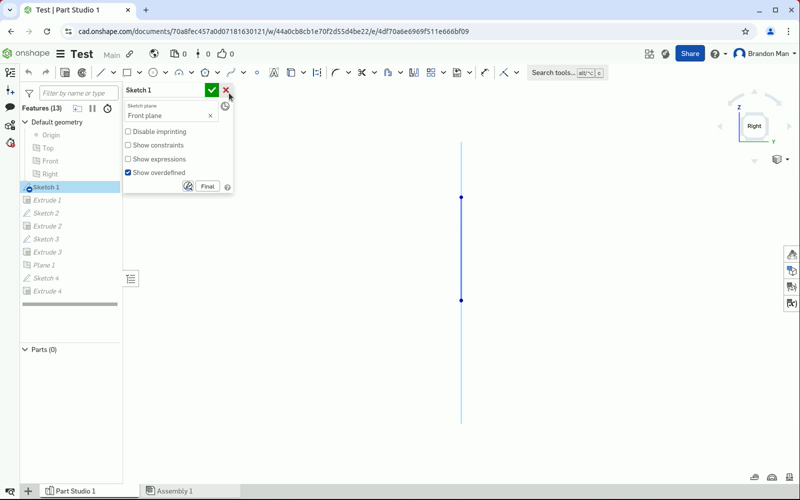
click(229, 92)
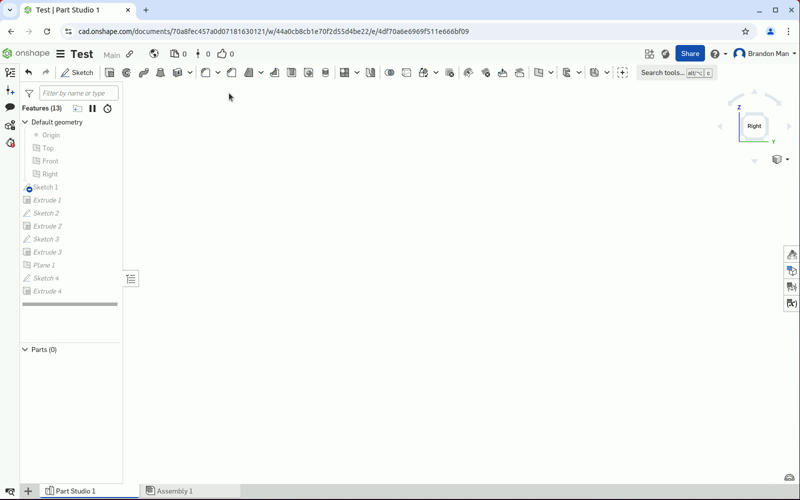
key(shift+s)
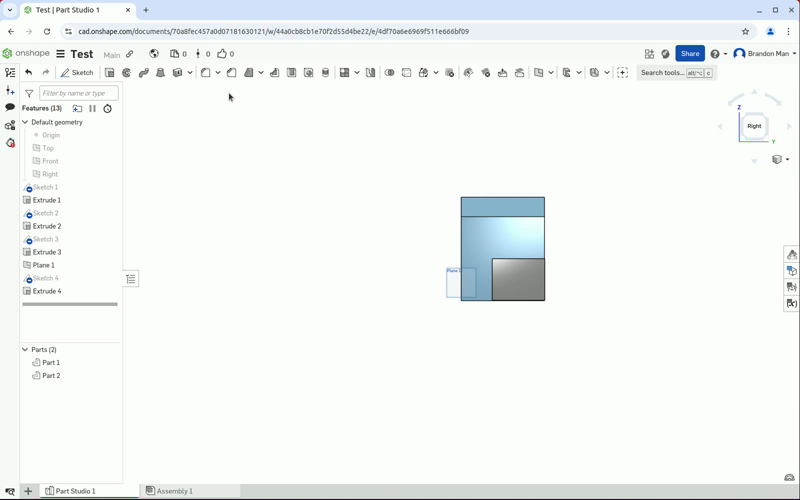
mouse_move(73, 267)
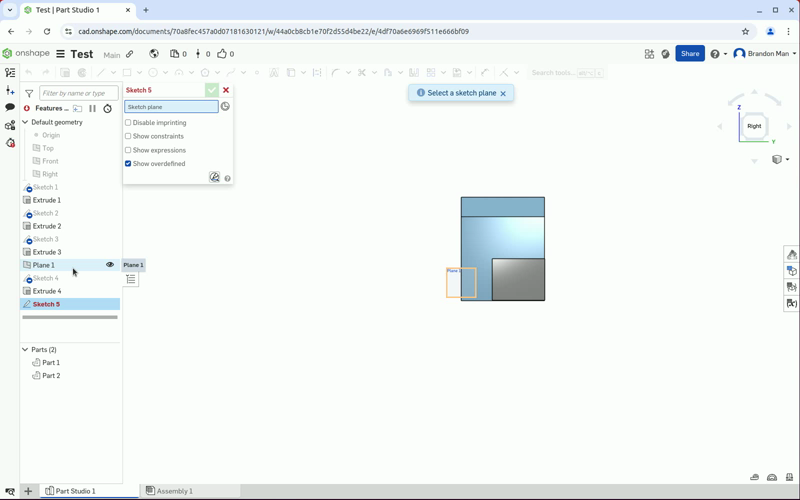
click(73, 267)
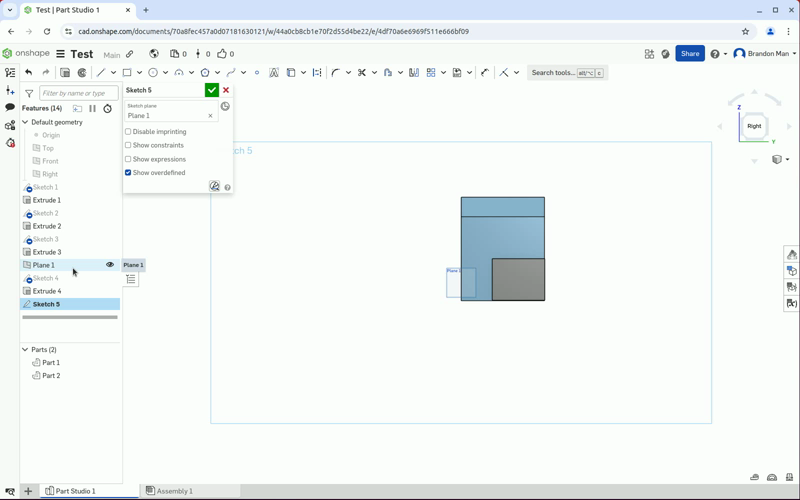
mouse_move(73, 352)
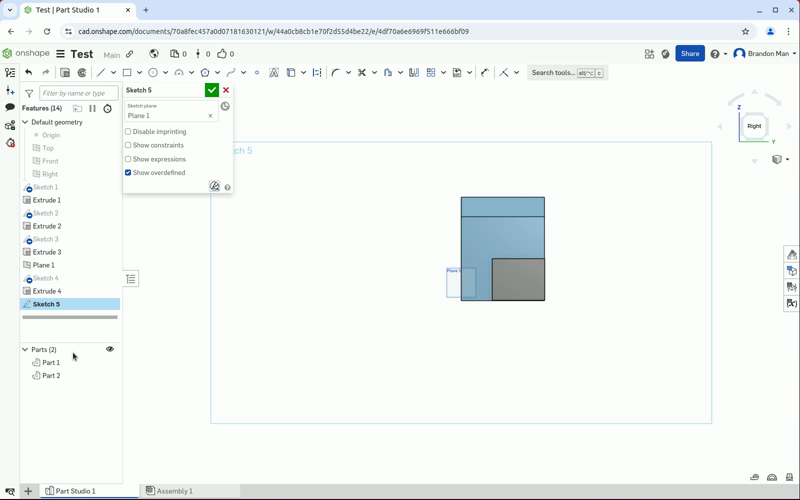
key(y)
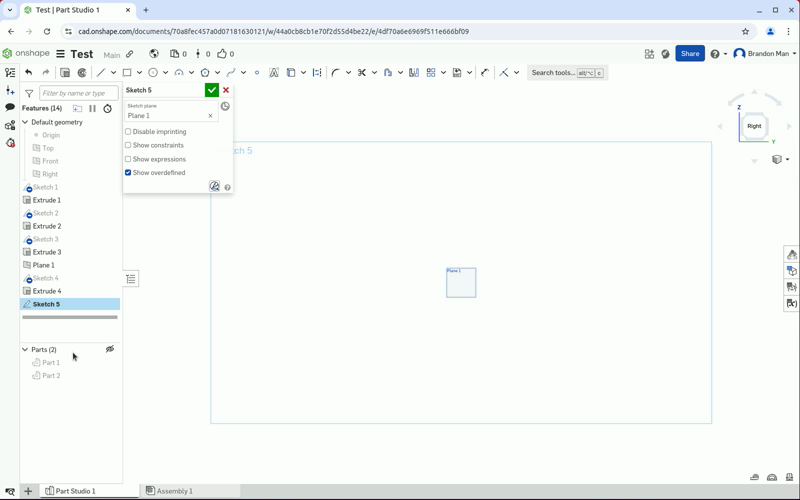
key(l)
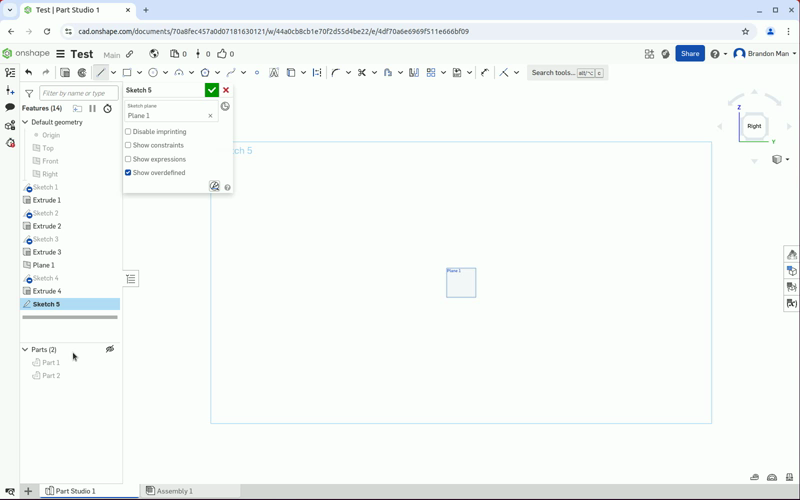
key_down(shift)
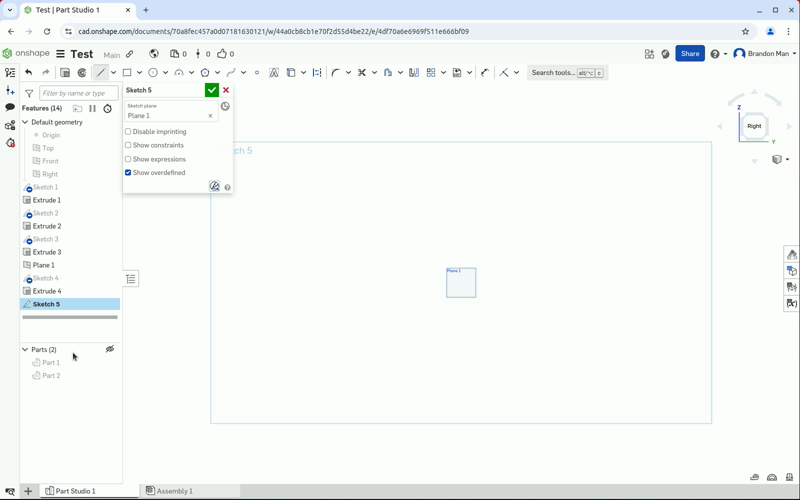
mouse_move(492, 217)
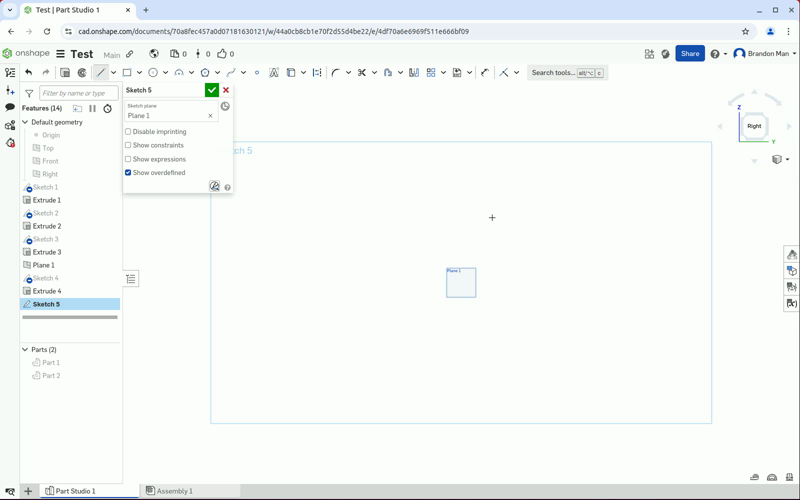
click(492, 217)
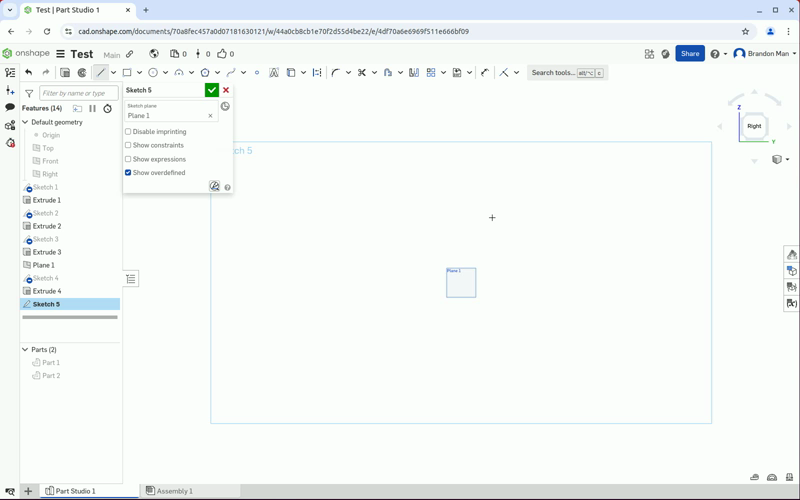
key_up(shift)
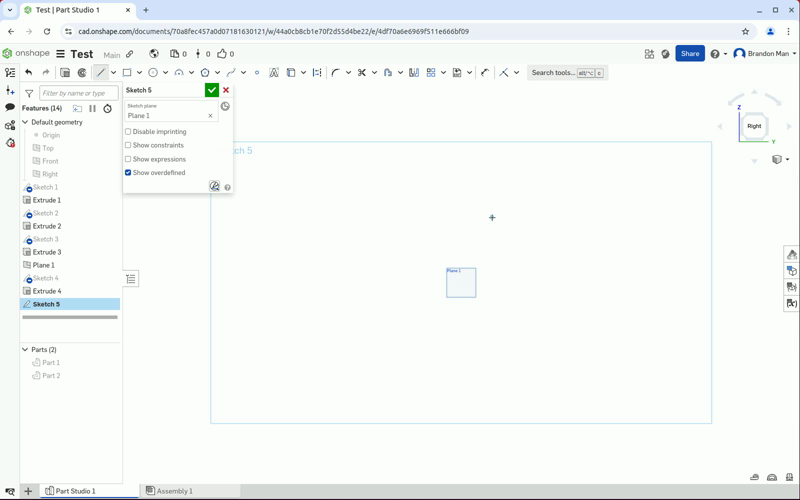
key_down(shift)
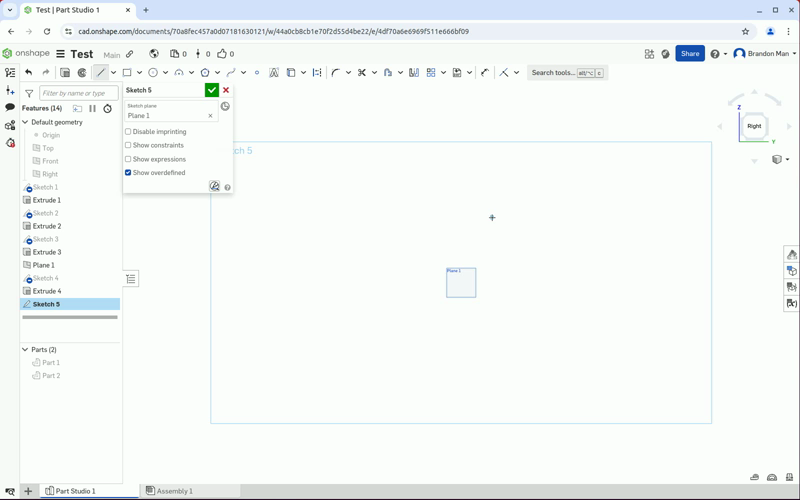
mouse_move(522, 217)
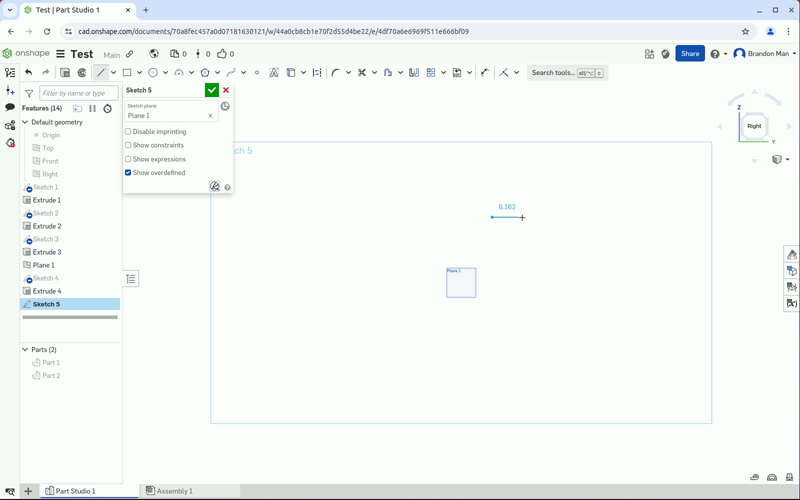
mouse_move(525, 217)
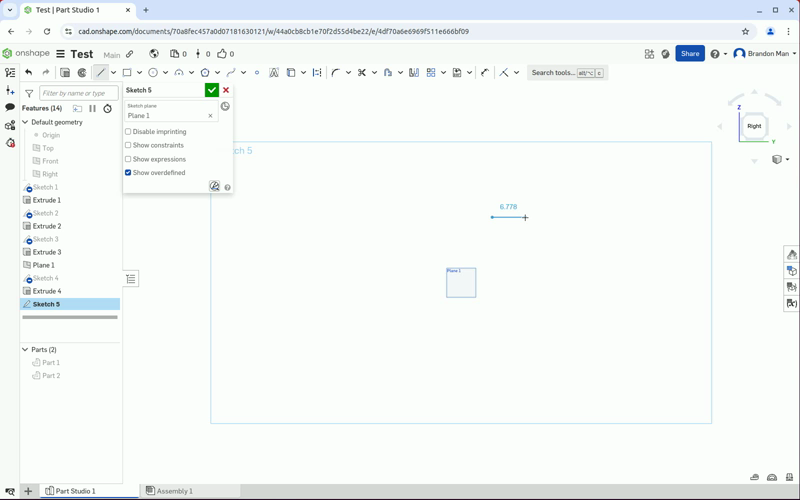
click(525, 217)
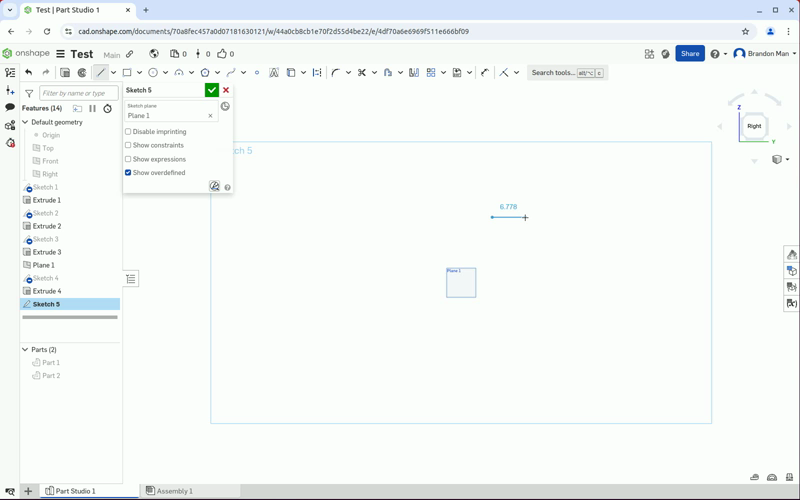
key_up(shift)
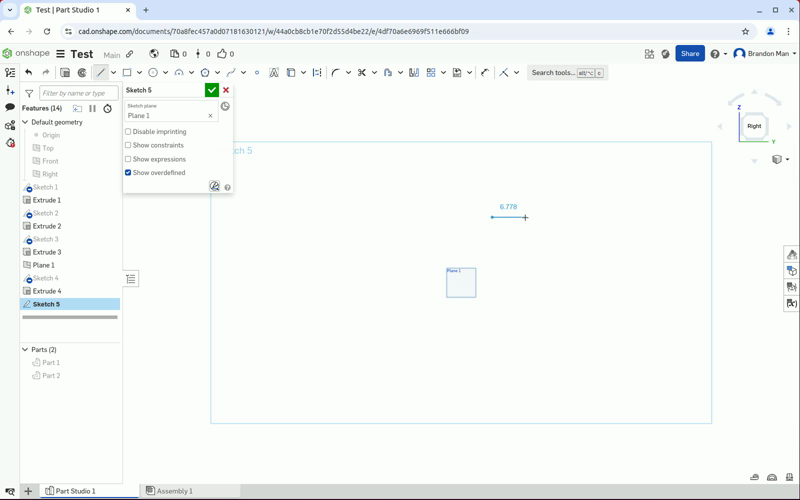
key_down(shift)
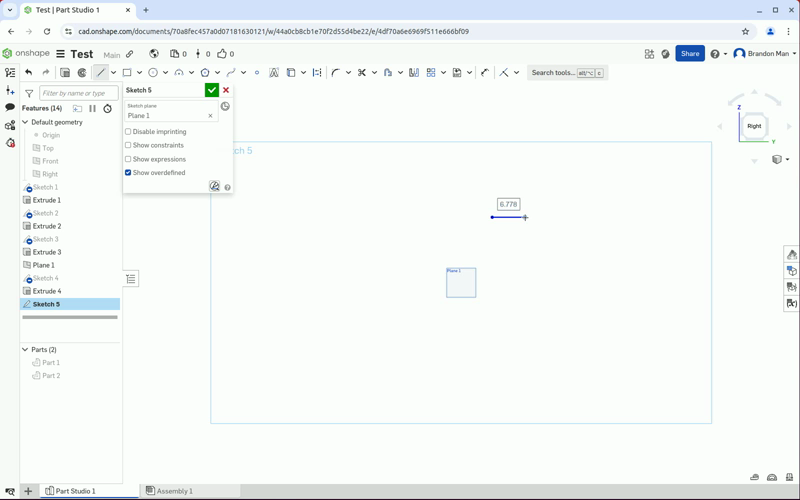
mouse_move(555, 217)
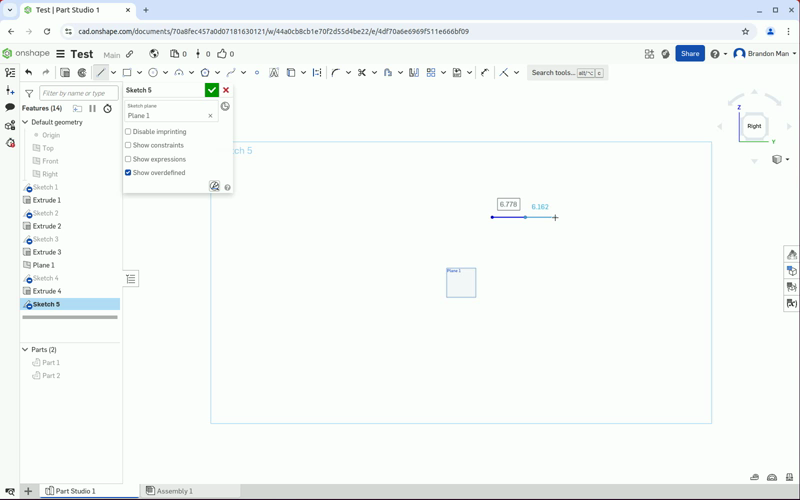
mouse_move(525, 184)
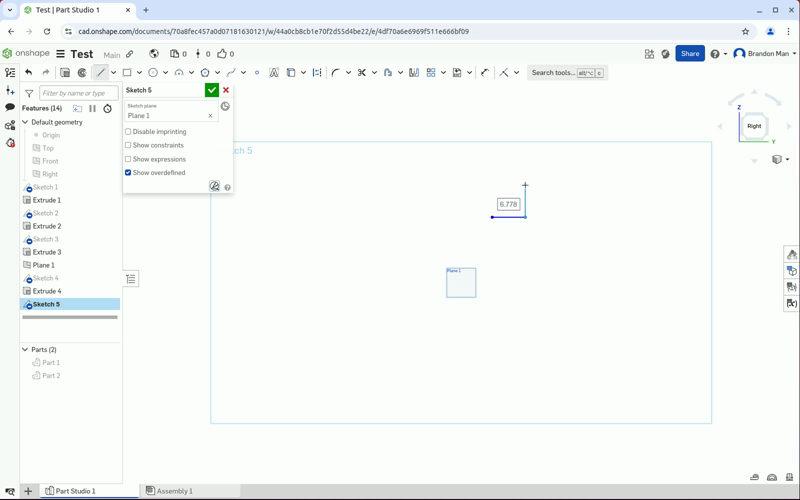
click(525, 184)
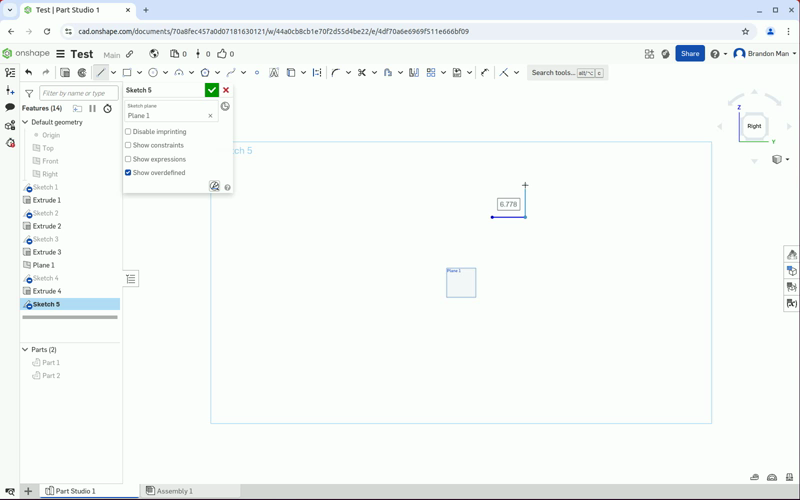
key_up(shift)
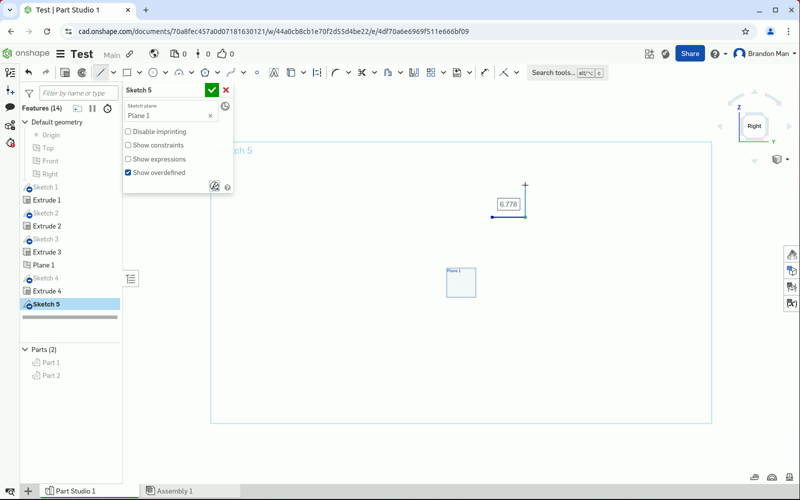
key_down(shift)
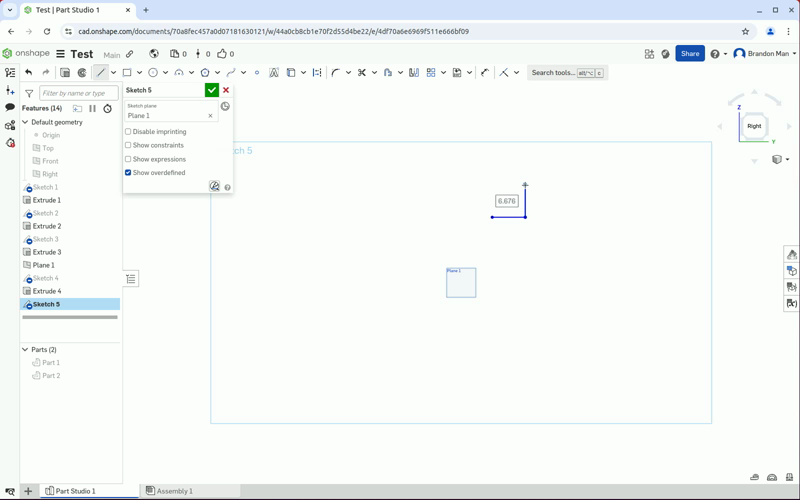
mouse_move(555, 184)
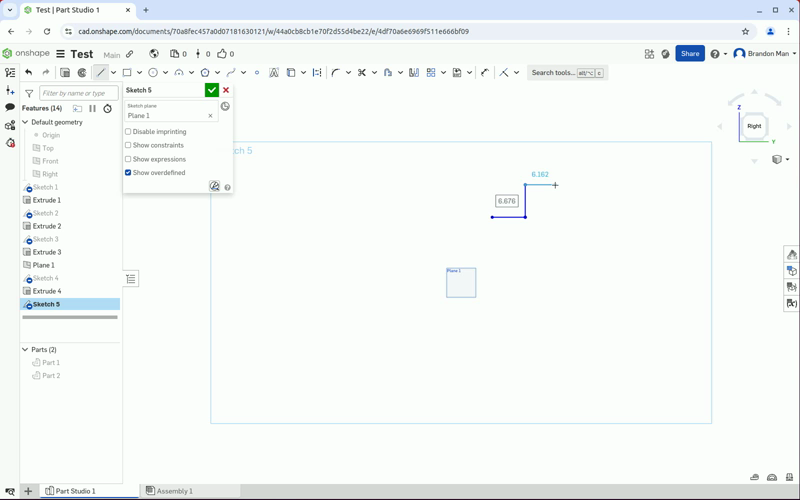
mouse_move(492, 184)
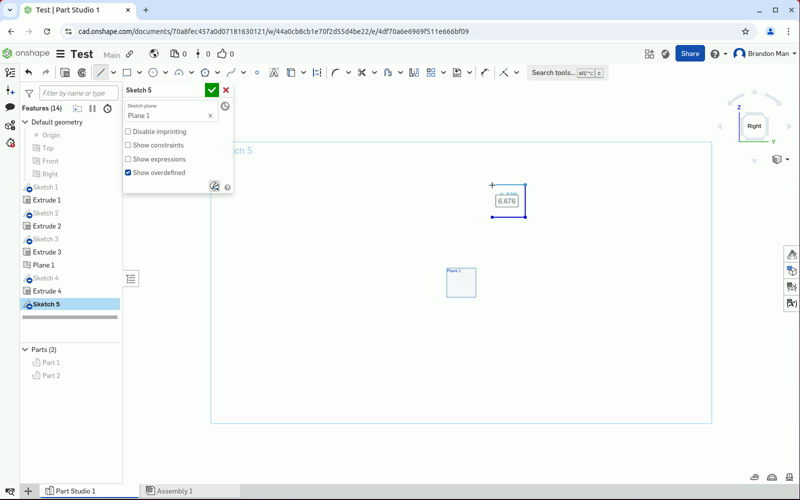
click(492, 184)
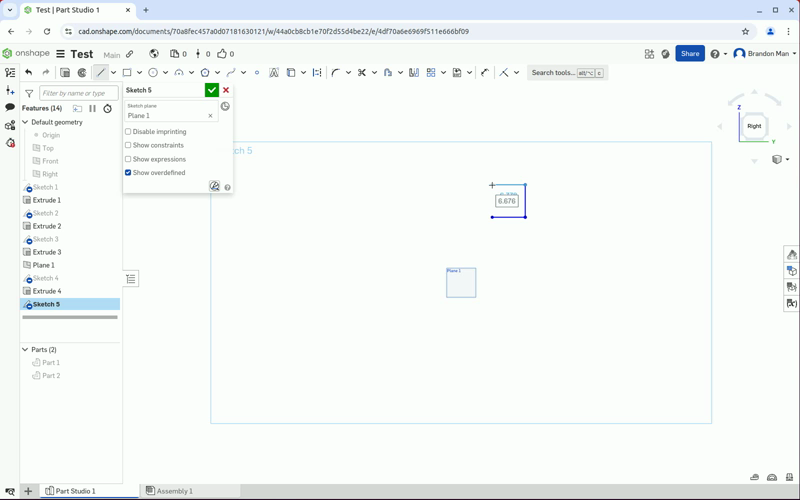
key_up(shift)
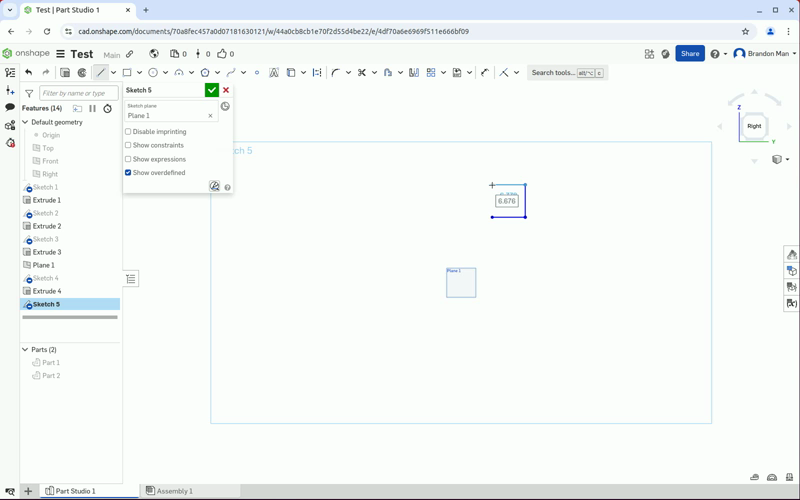
mouse_move(522, 184)
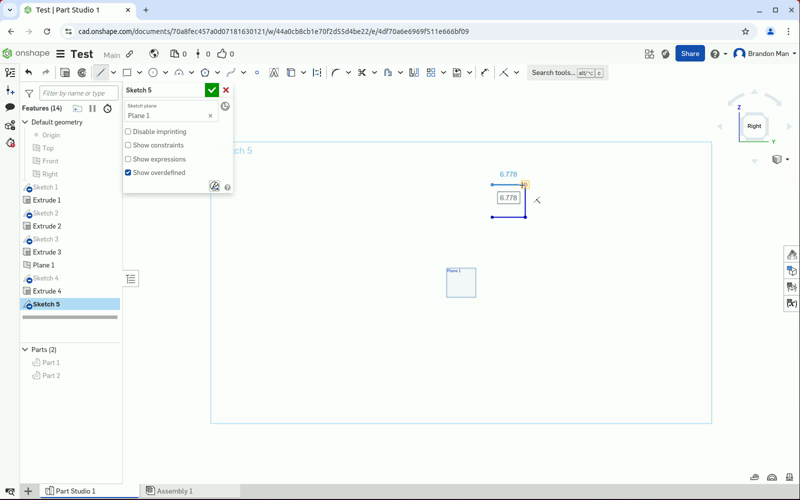
key_down(shift)
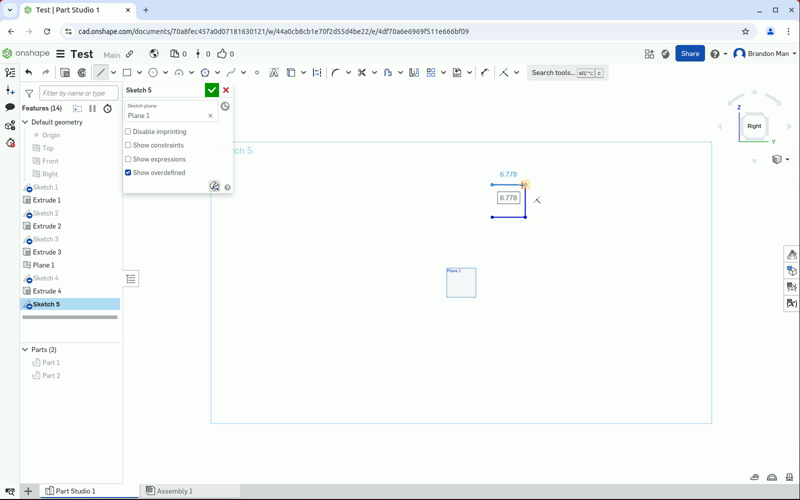
mouse_move(492, 217)
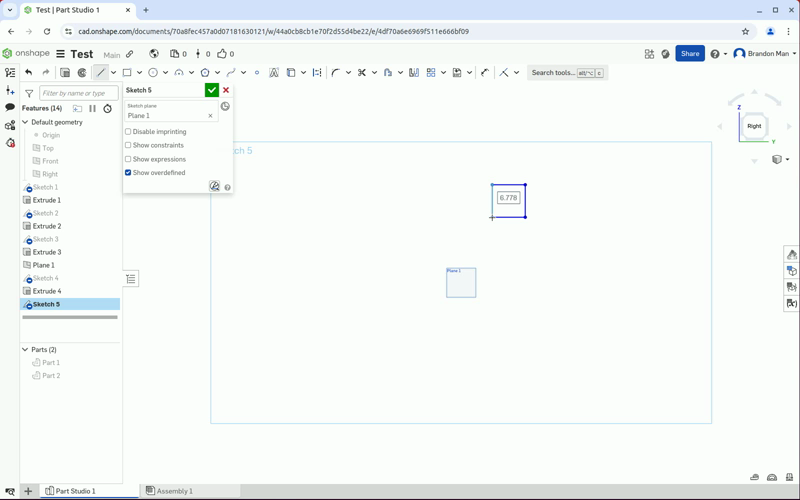
key_up(shift)
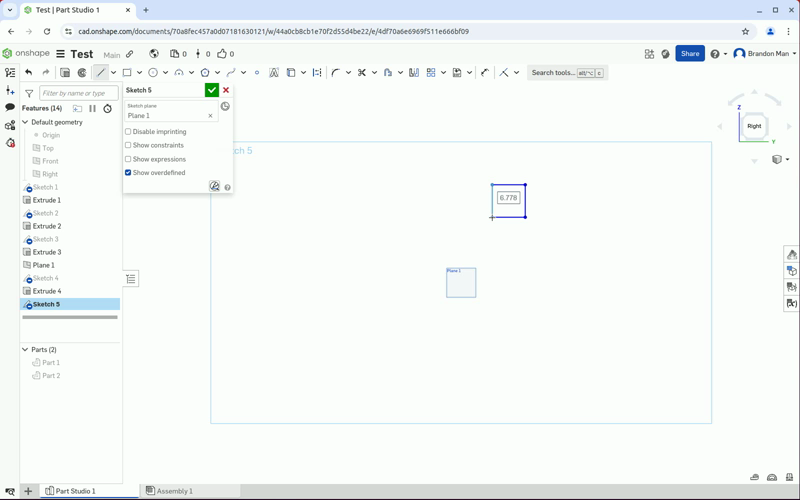
click(492, 217)
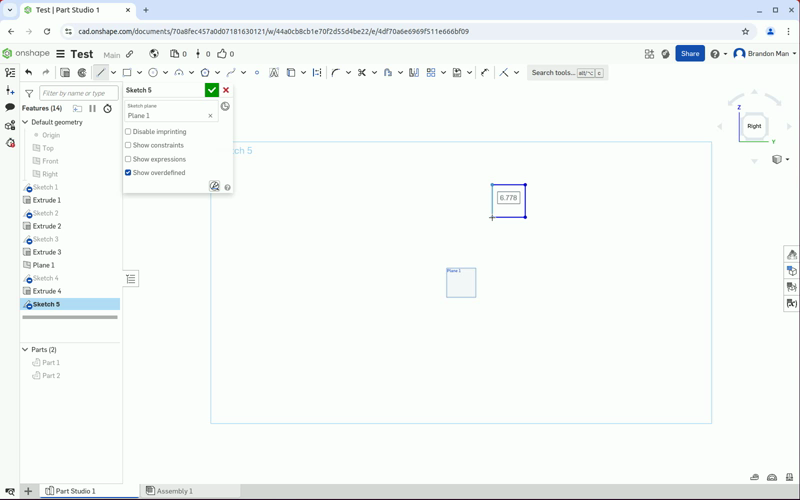
key(esc)
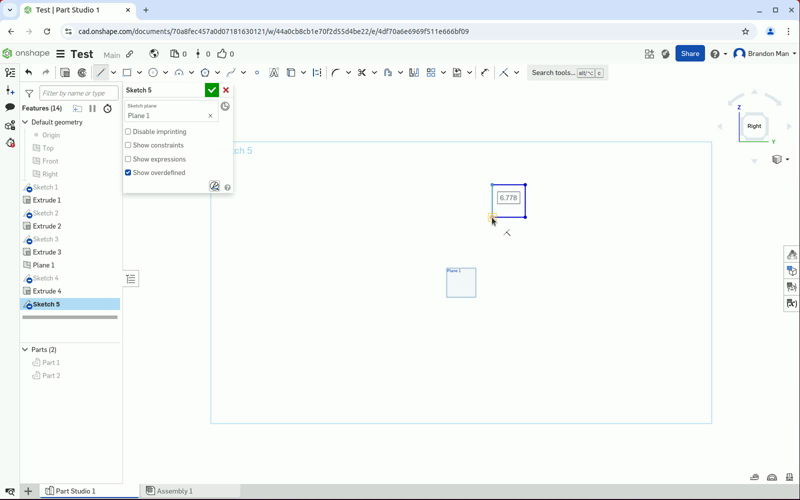
mouse_move(500, 211)
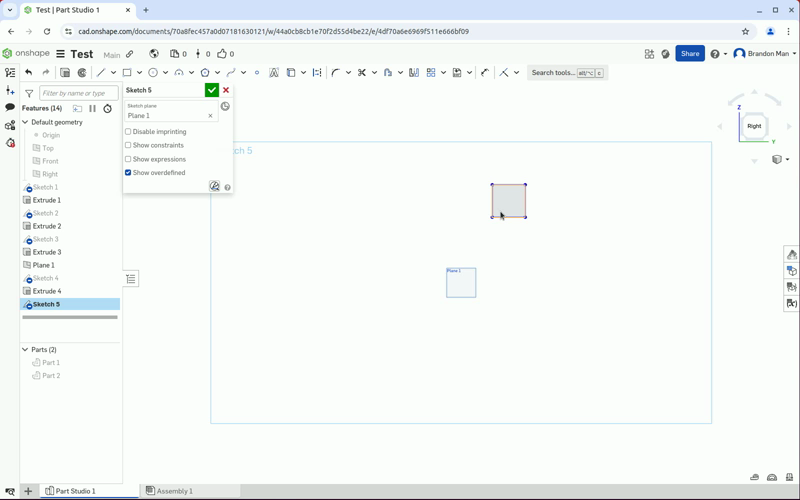
scroll(6)
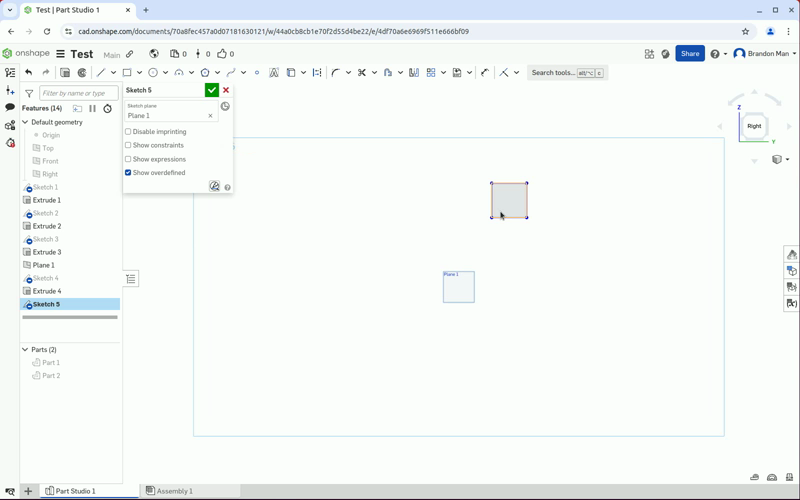
scroll(6)
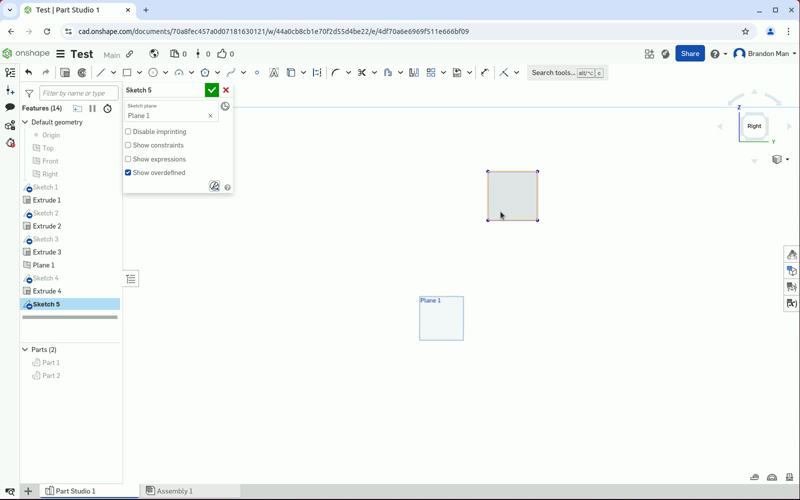
scroll(6)
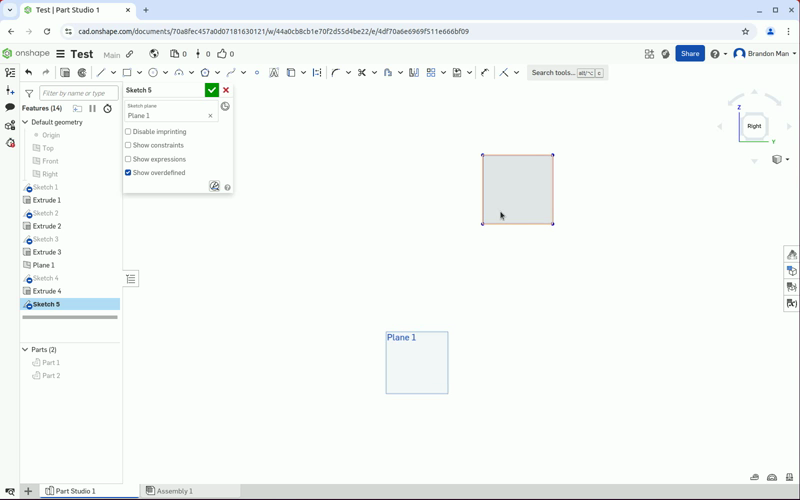
scroll(6)
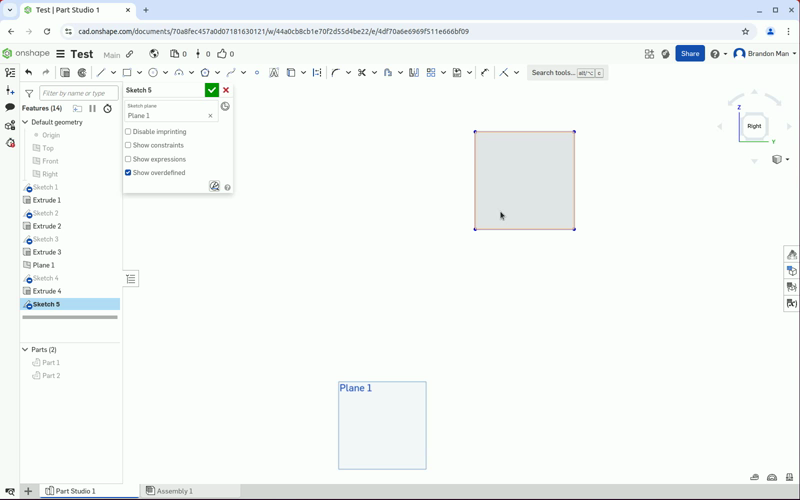
scroll(6)
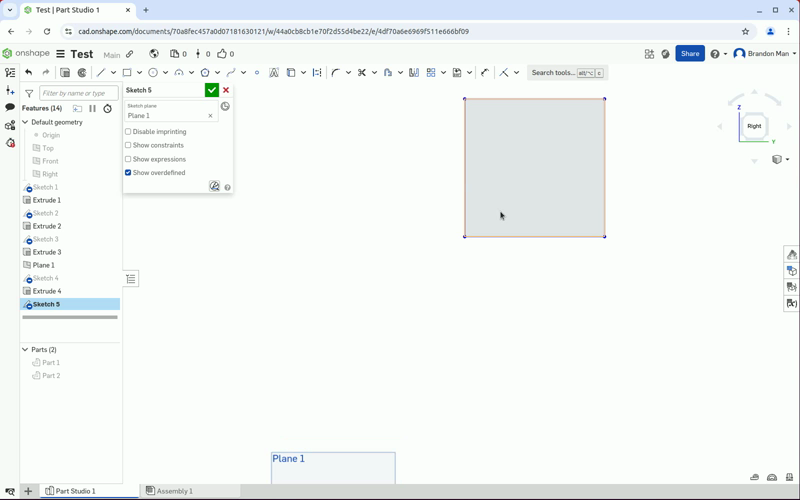
scroll(6)
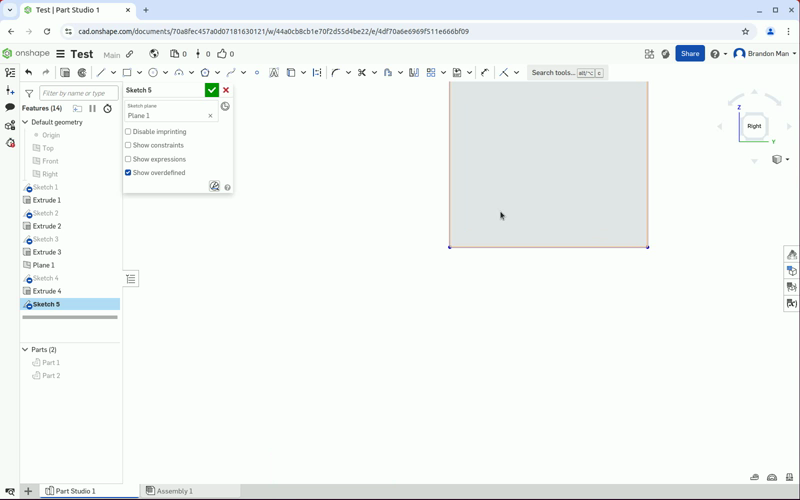
scroll(6)
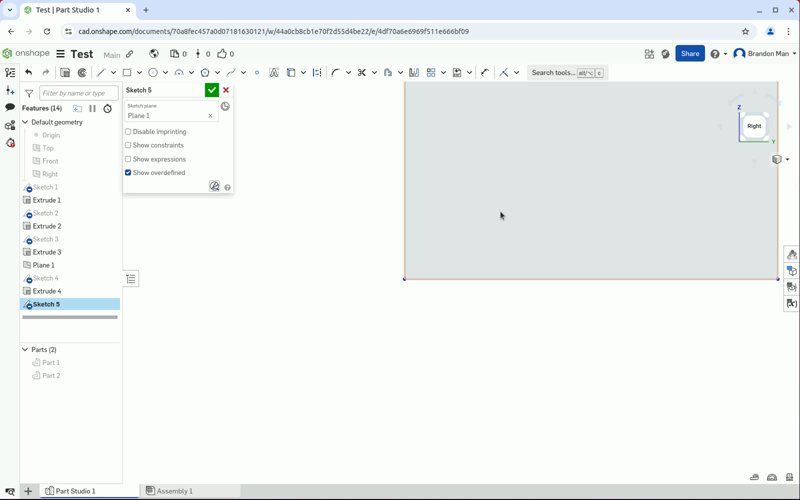
click(500, 211)
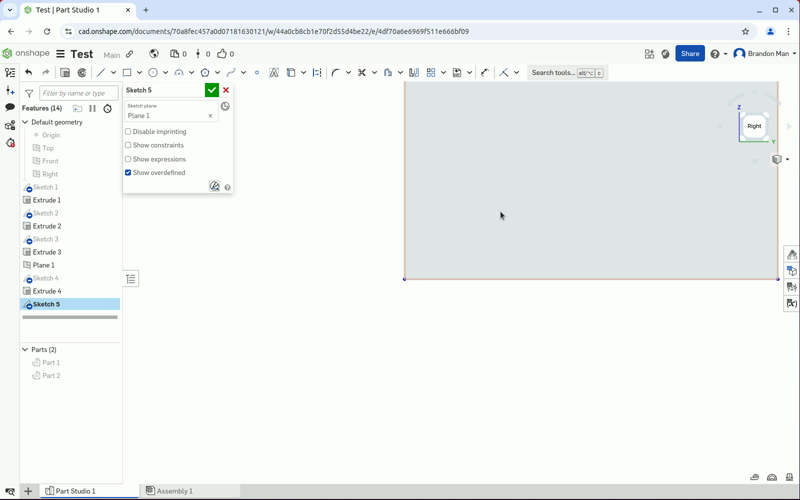
scroll(-6)
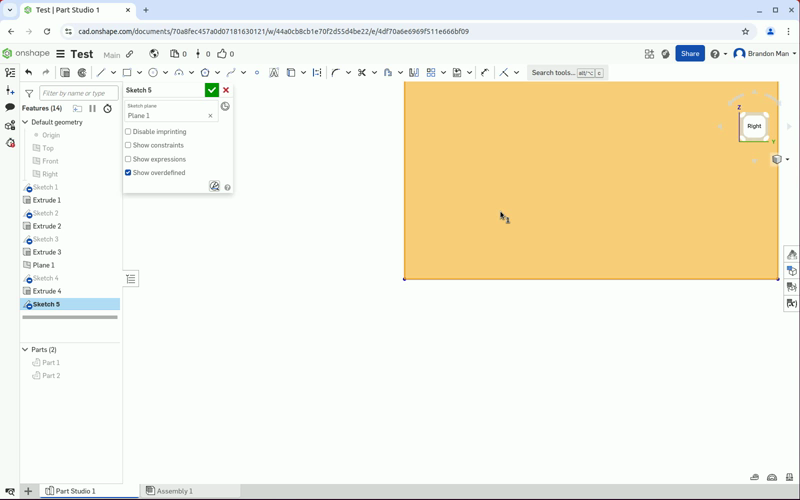
scroll(-6)
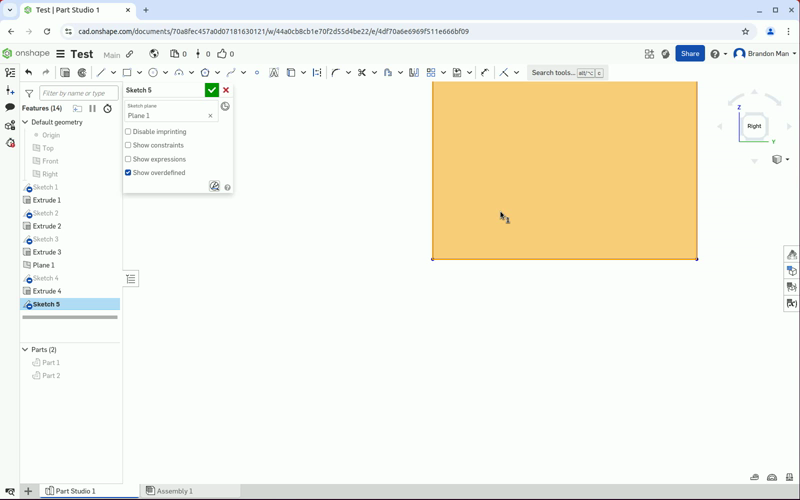
scroll(-6)
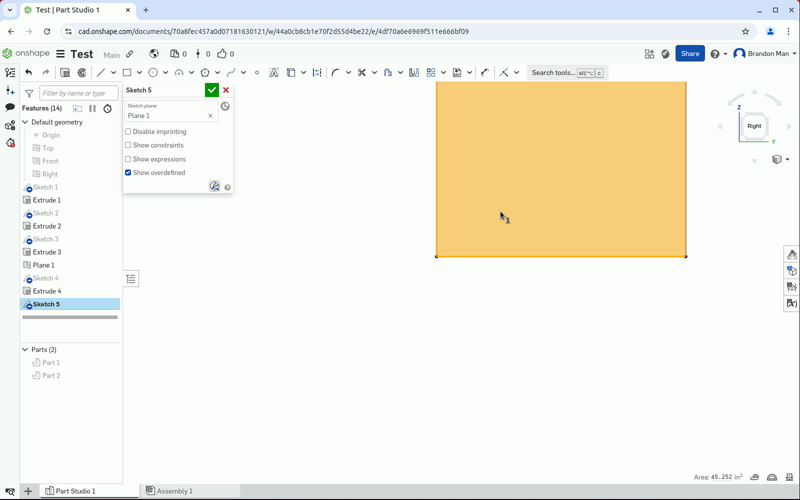
scroll(-6)
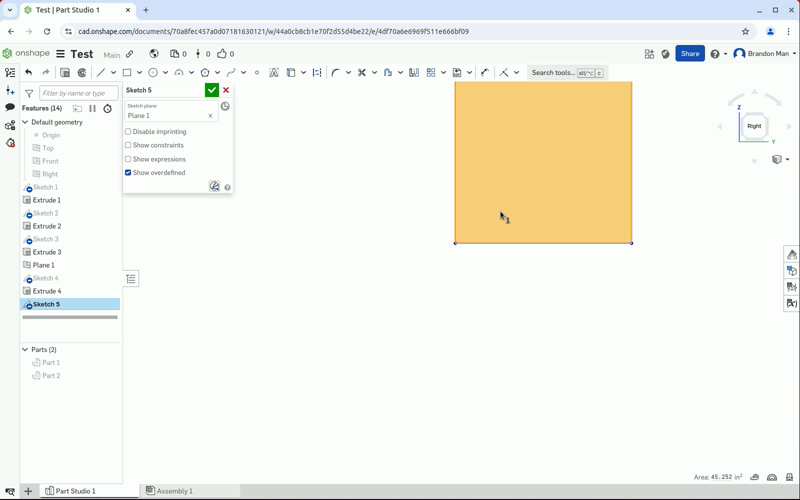
scroll(-6)
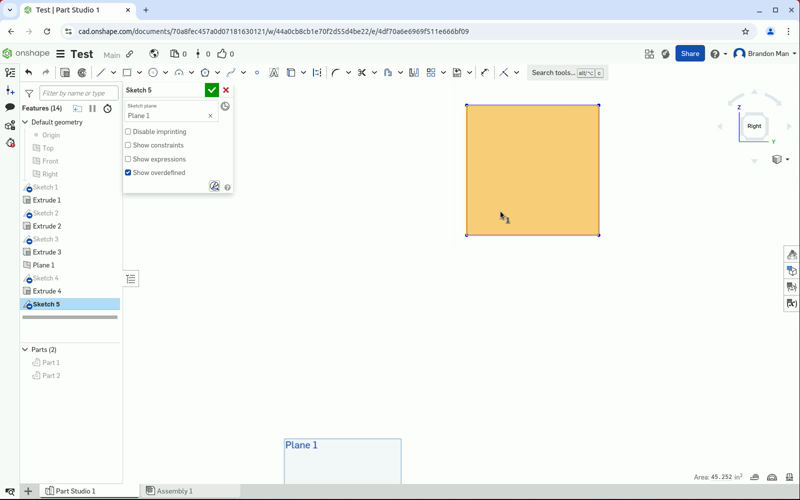
scroll(-6)
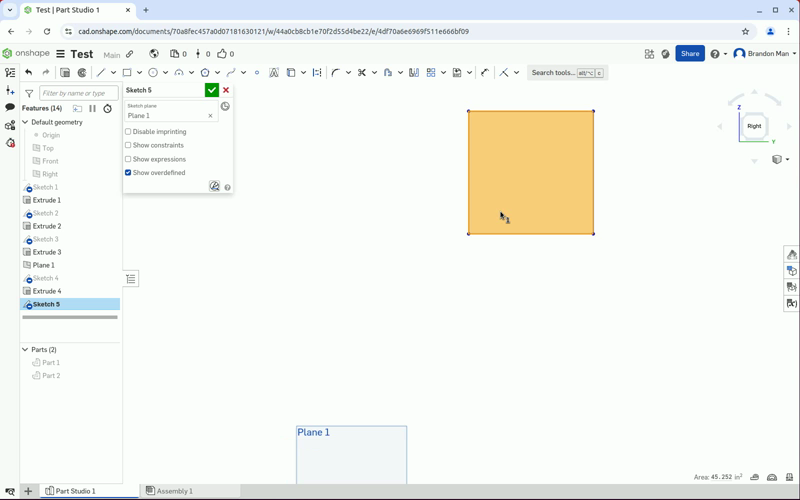
scroll(-6)
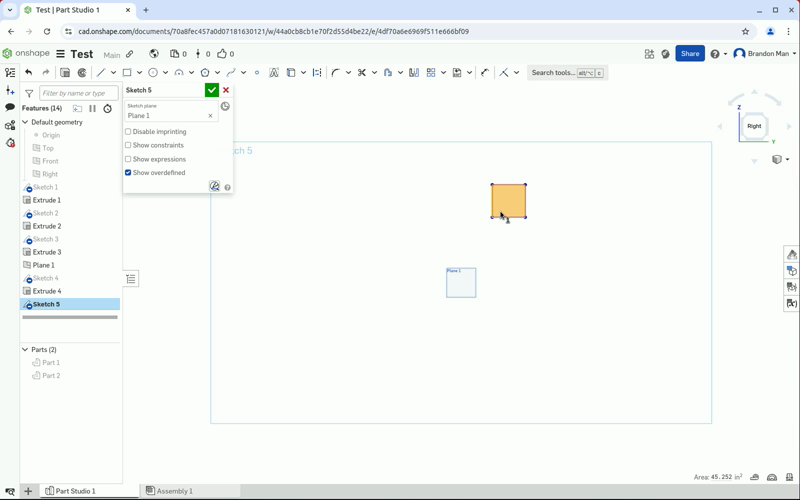
mouse_move(73, 352)
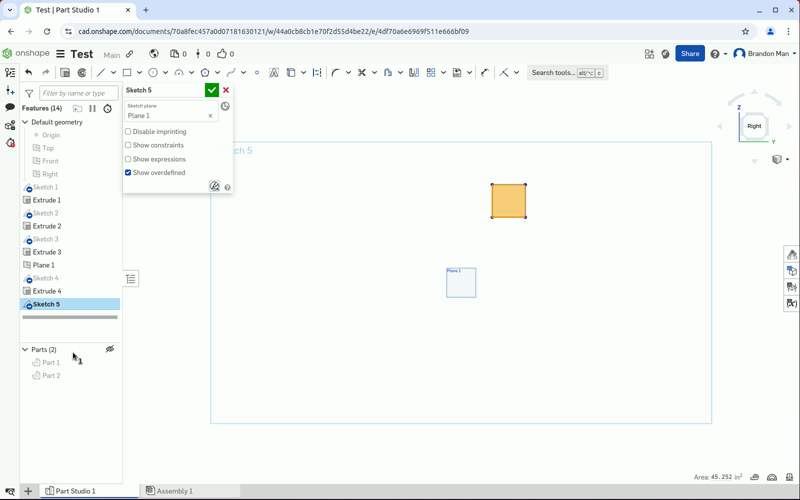
key(shift+y)
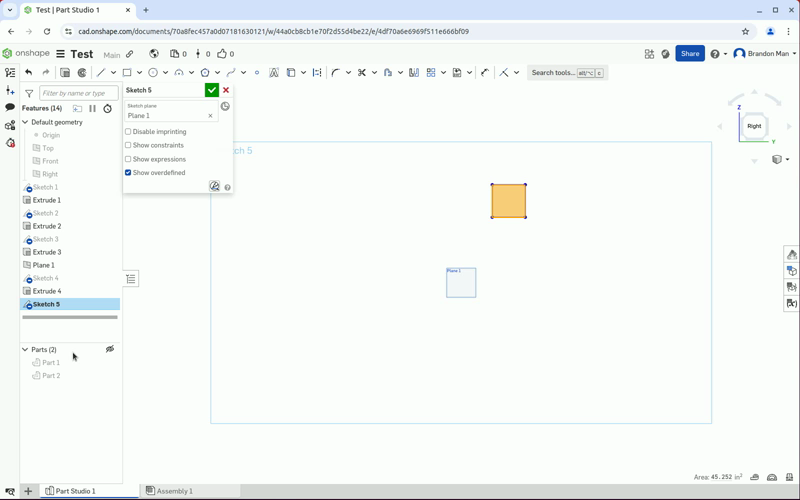
key(shift+e)
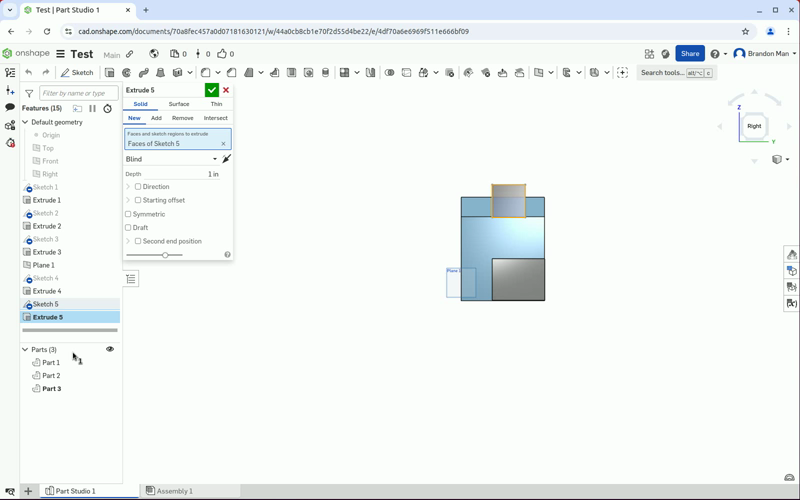
mouse_move(143, 106)
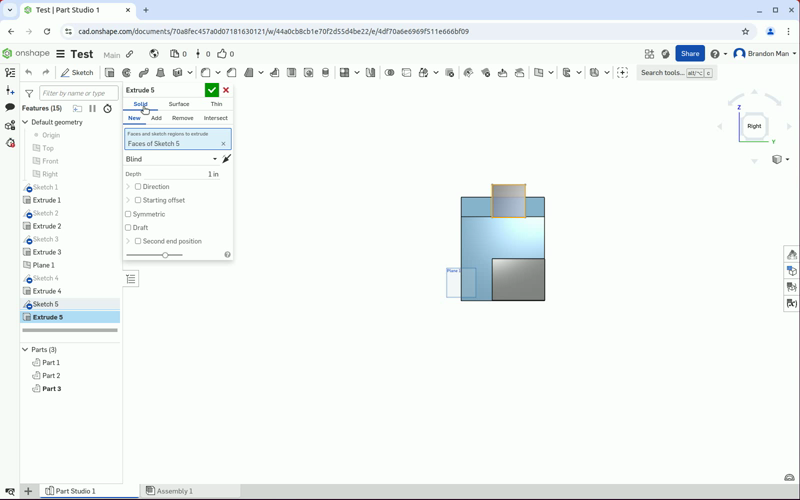
click(143, 106)
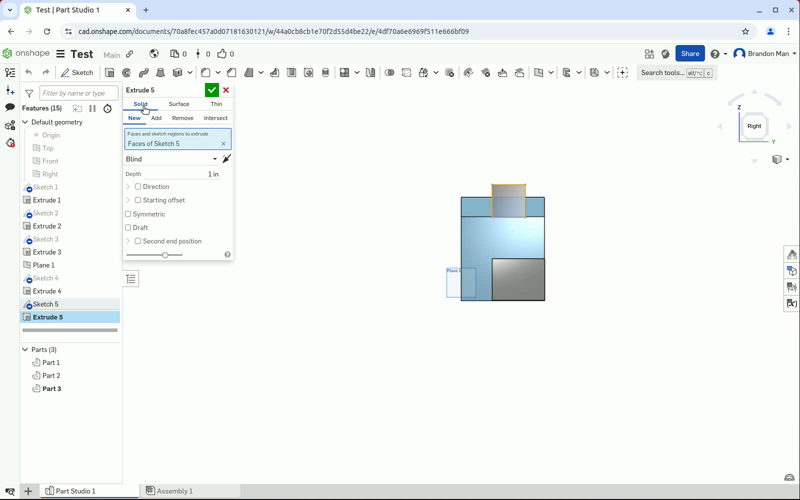
mouse_move(137, 120)
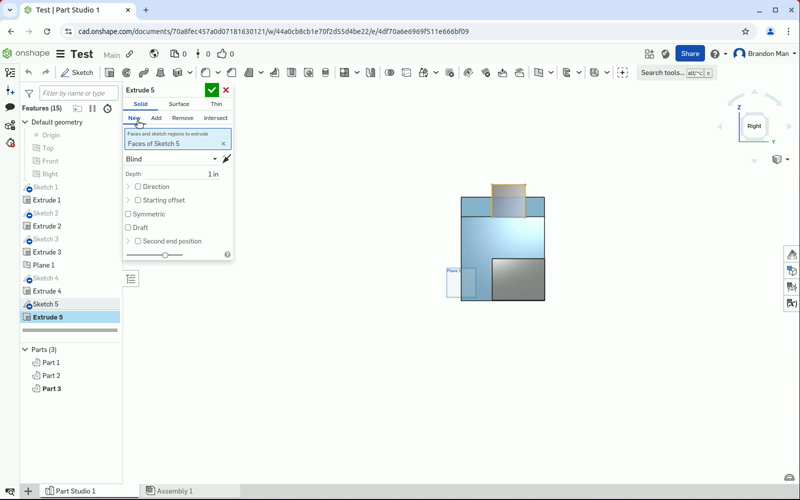
click(137, 120)
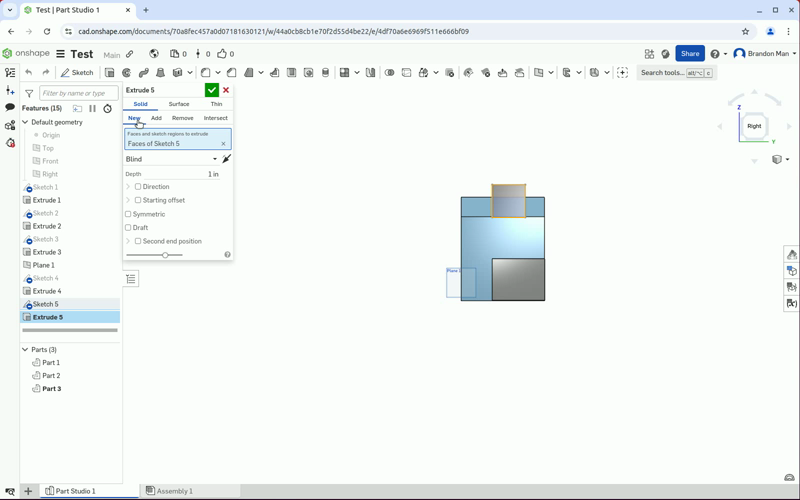
key(tab, 4)
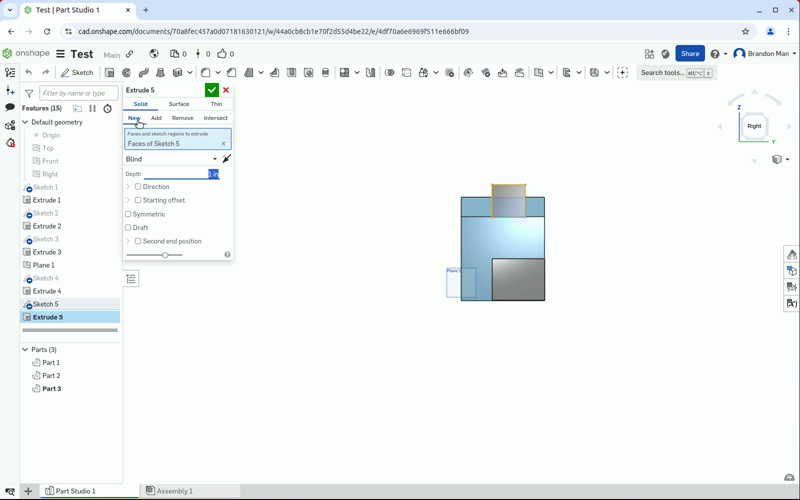
text(12.758)
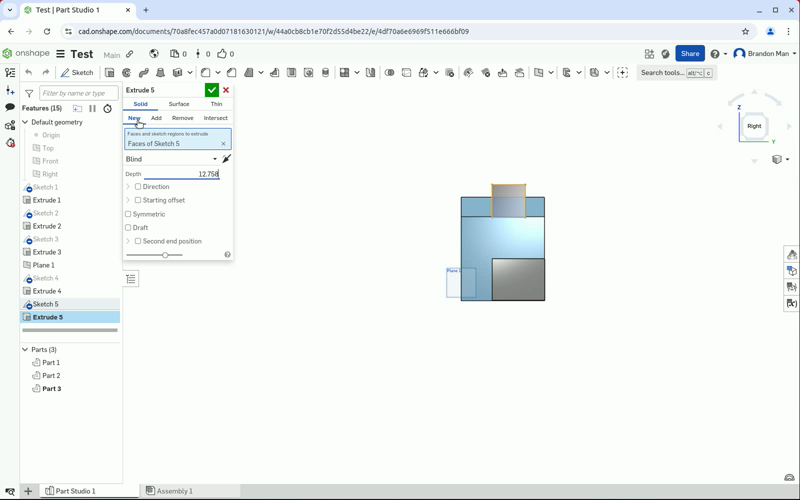
key(enter)
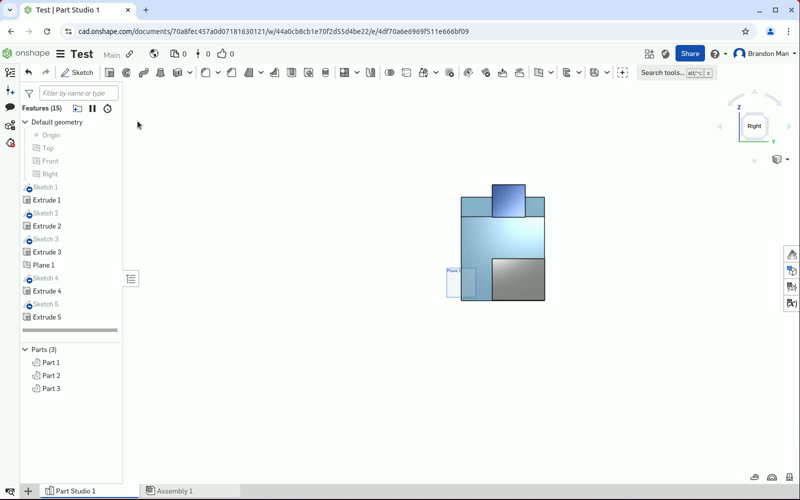
key(shift+h)
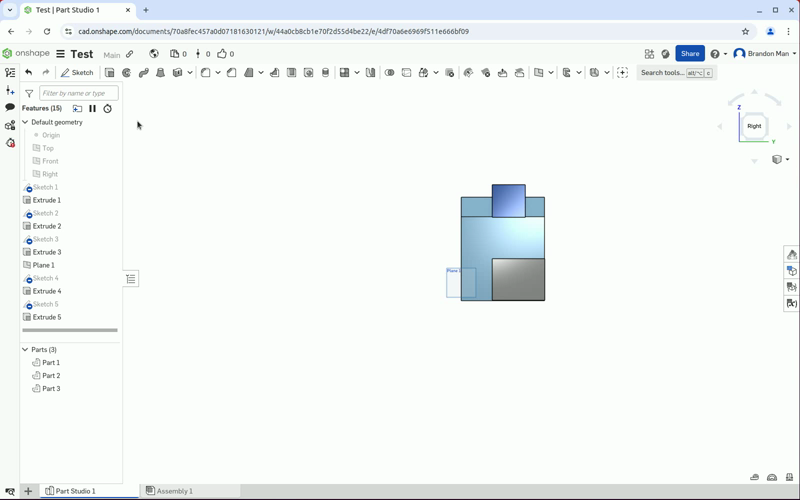
key(shift+h)
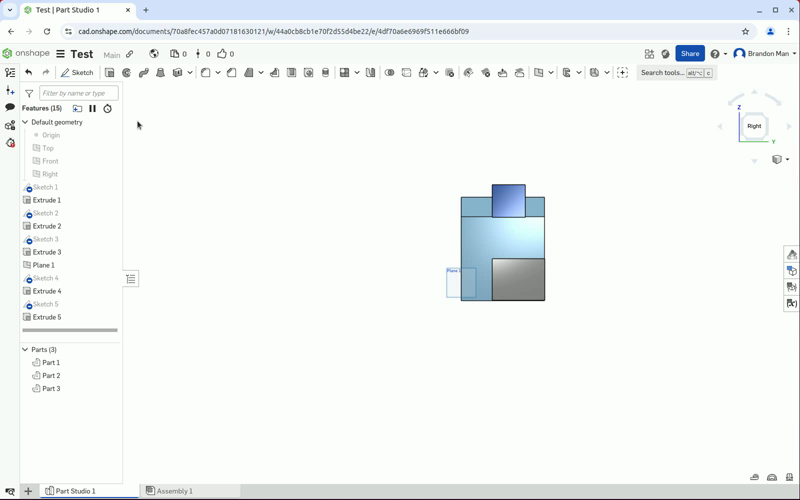
mouse_move(73, 189)
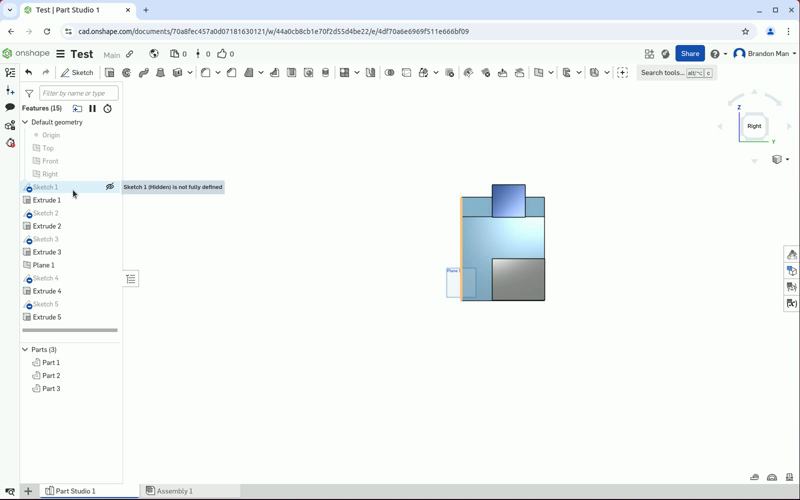
click(73, 189)
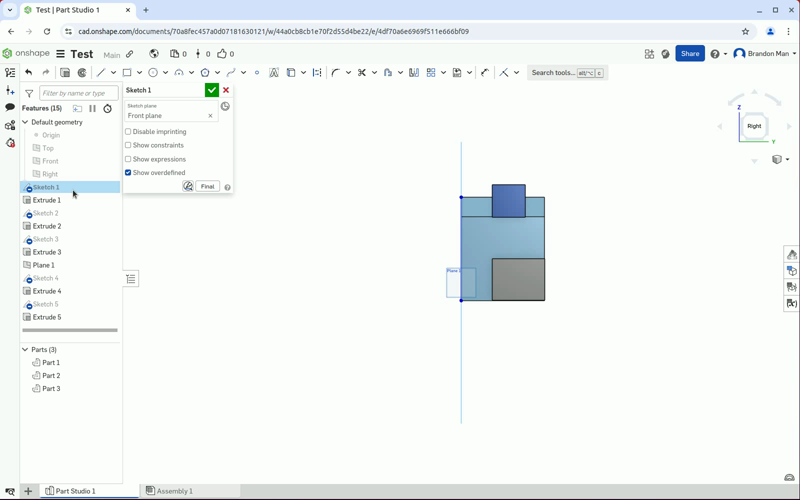
mouse_move(229, 92)
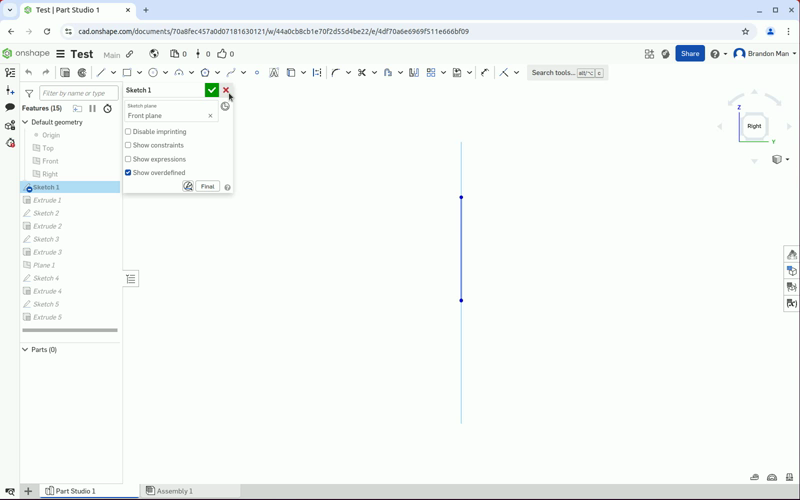
click(229, 92)
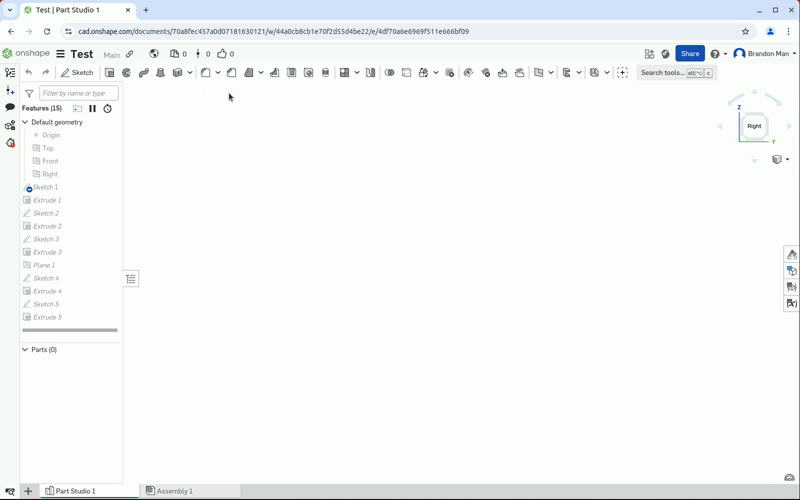
key(shift+s)
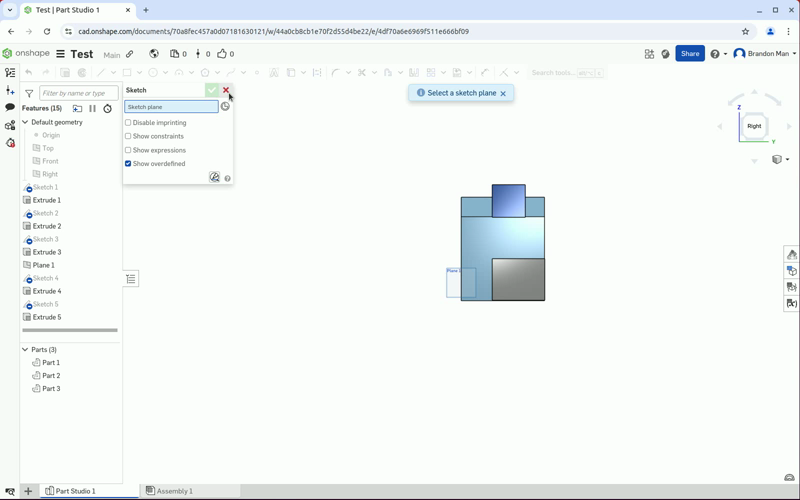
mouse_move(69, 267)
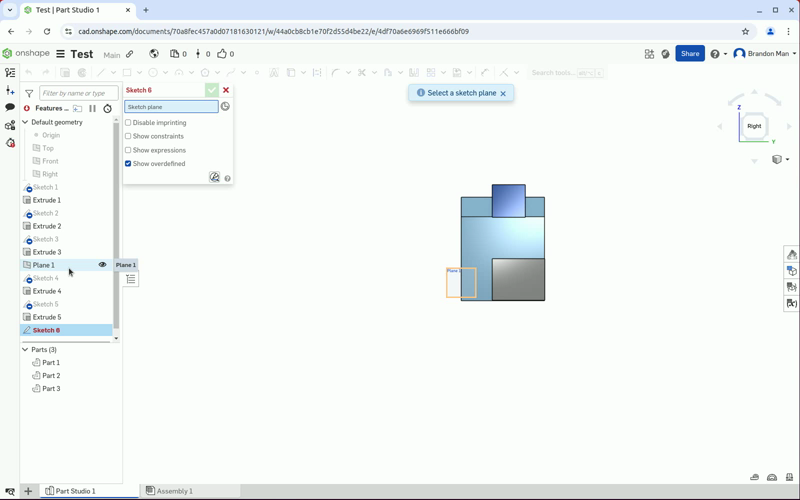
click(69, 267)
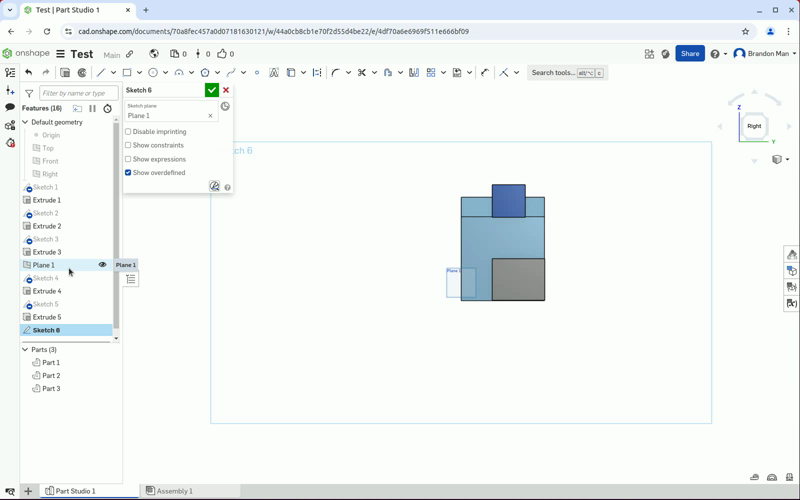
mouse_move(73, 352)
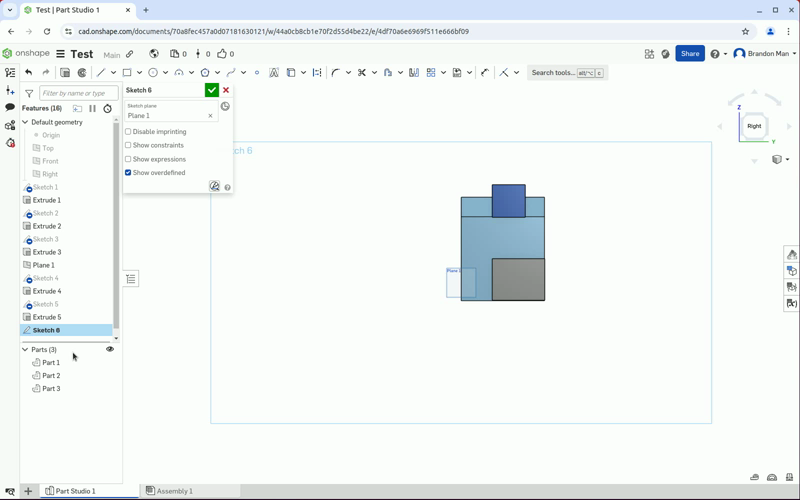
key(y)
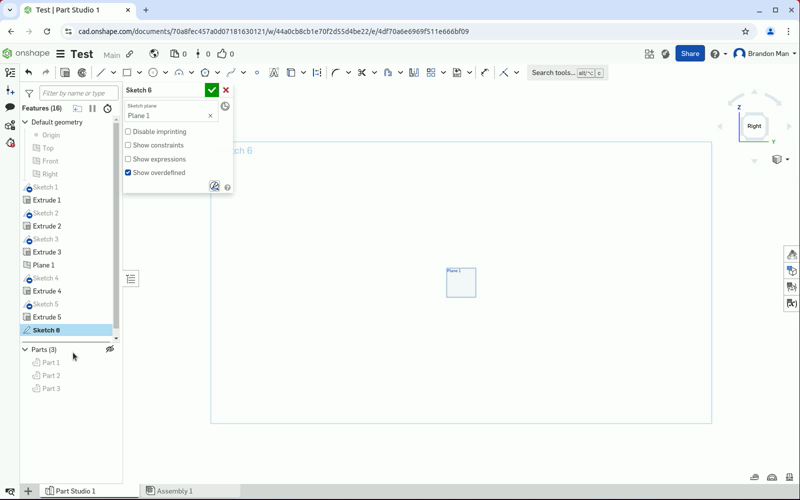
key(l)
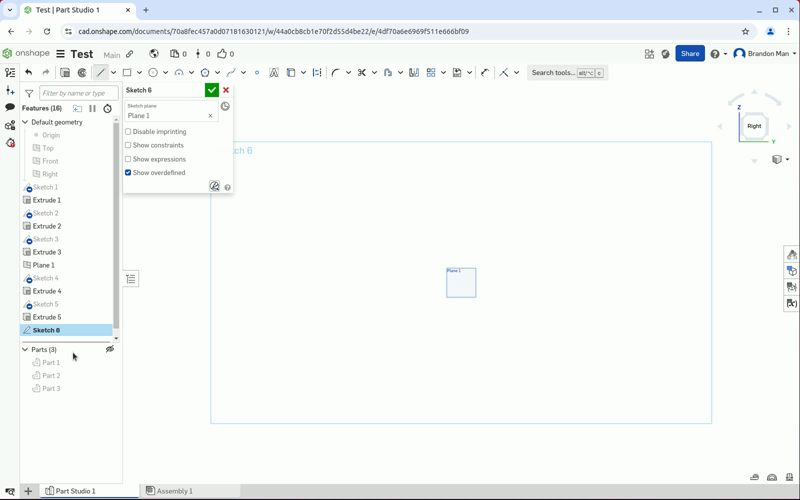
key_down(shift)
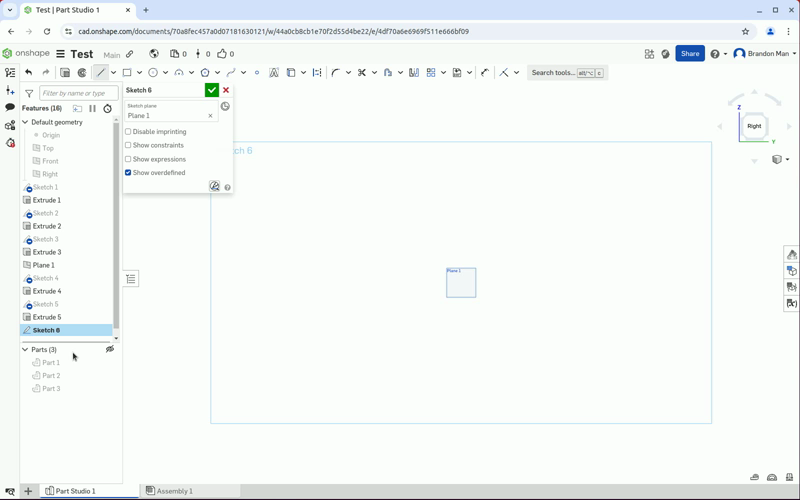
mouse_move(492, 258)
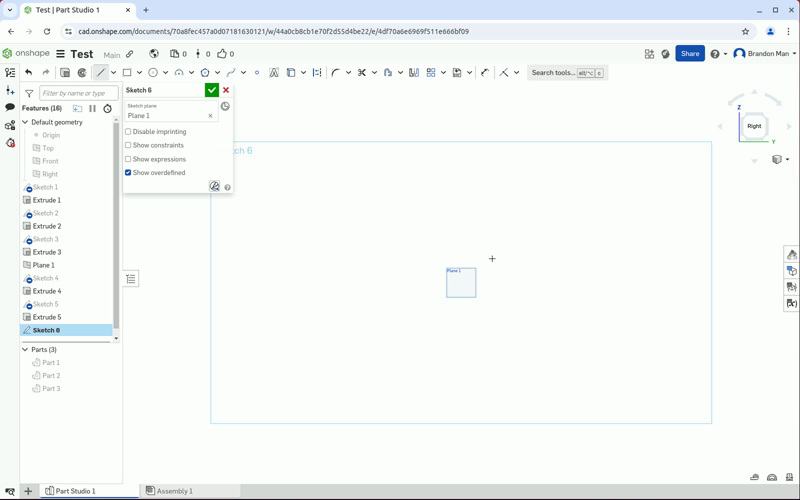
click(492, 258)
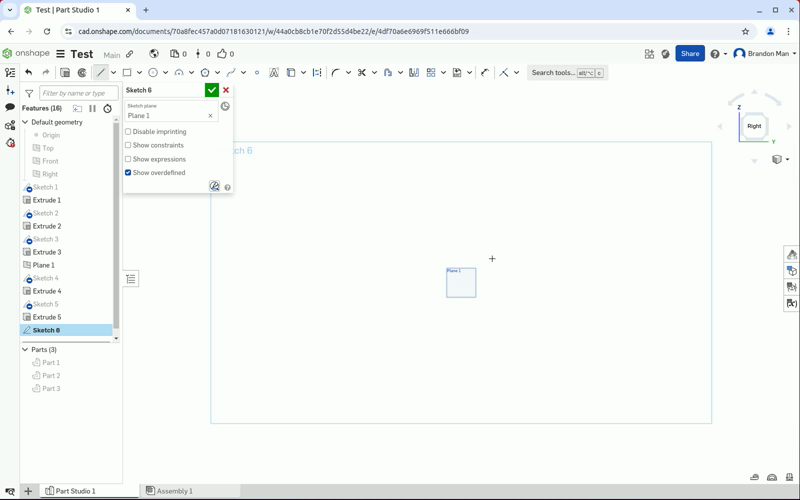
key_up(shift)
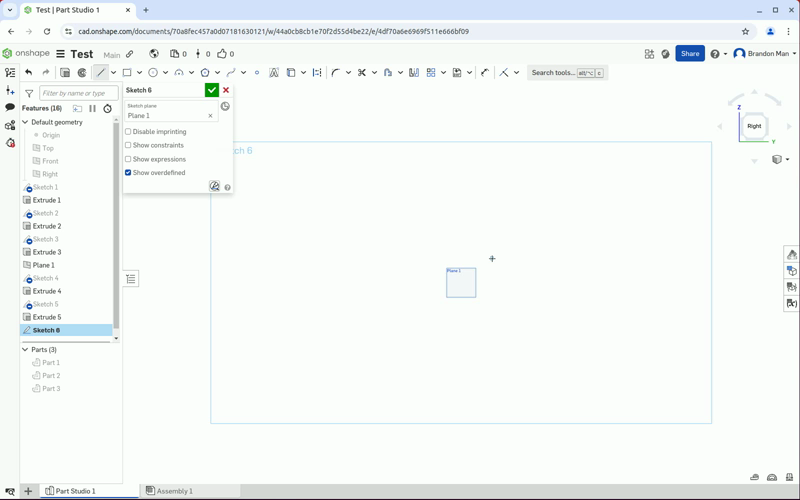
key_down(shift)
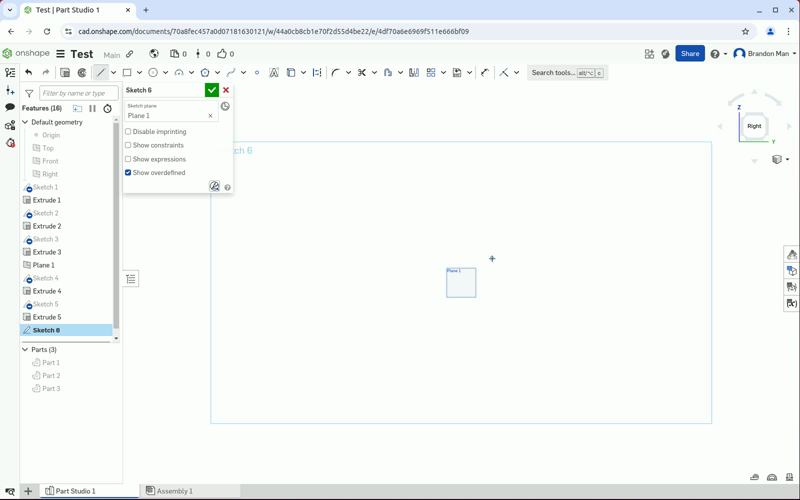
mouse_move(522, 258)
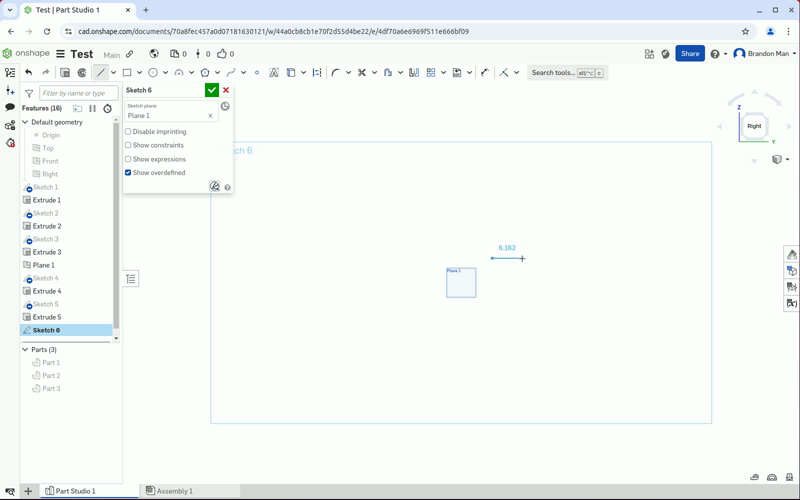
mouse_move(523, 258)
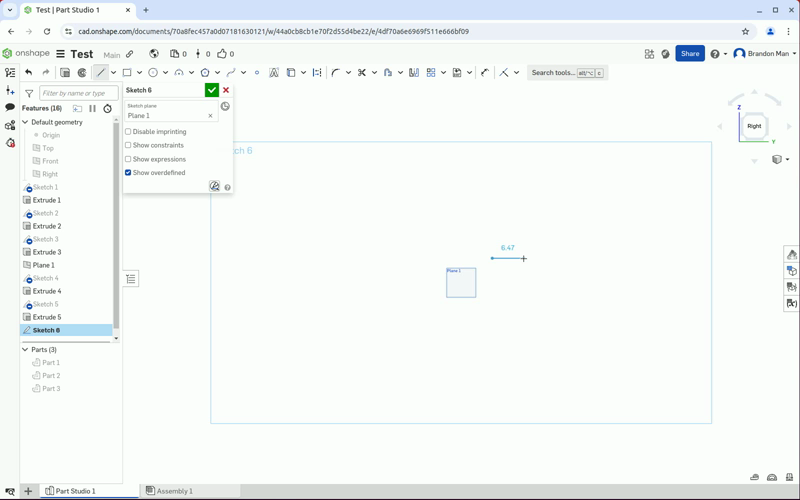
click(523, 258)
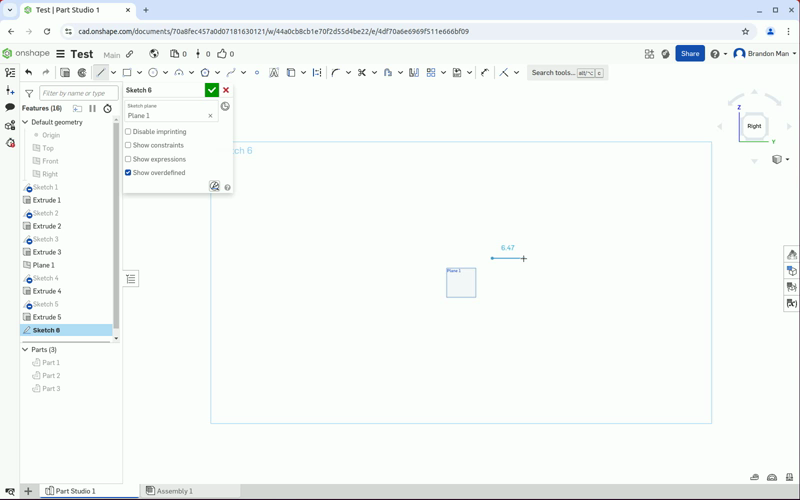
key_up(shift)
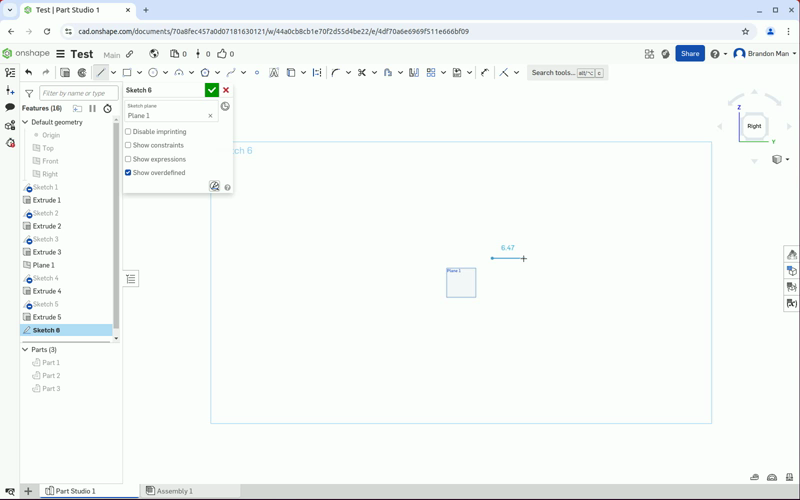
key_down(shift)
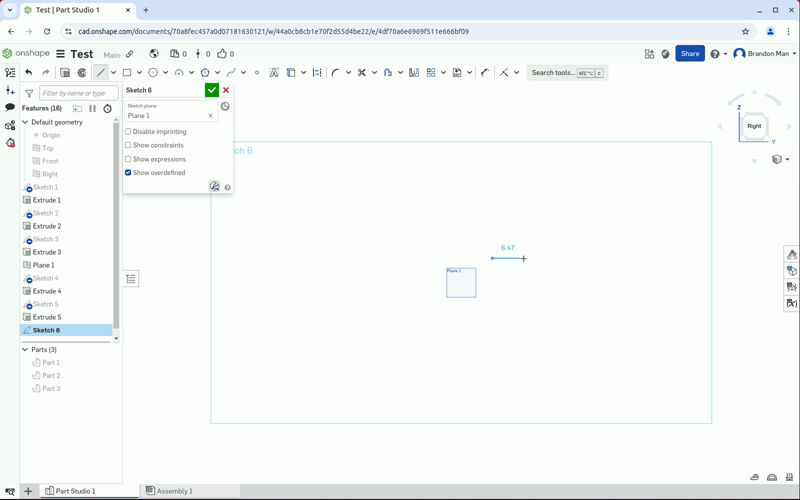
mouse_move(553, 258)
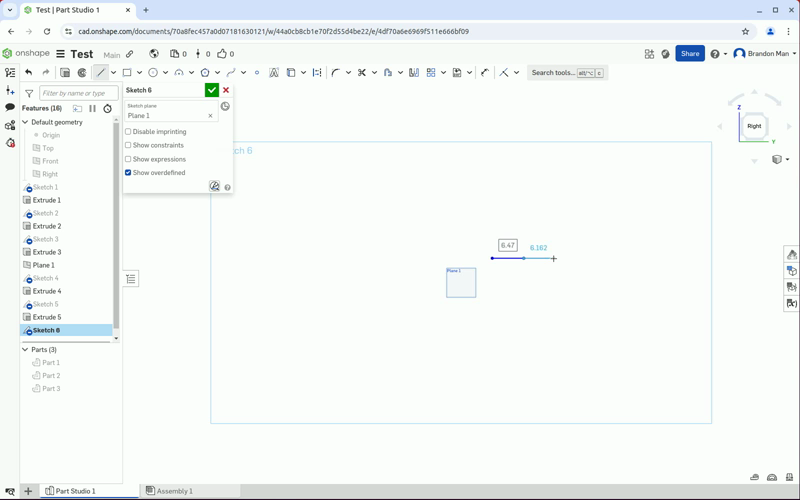
mouse_move(523, 216)
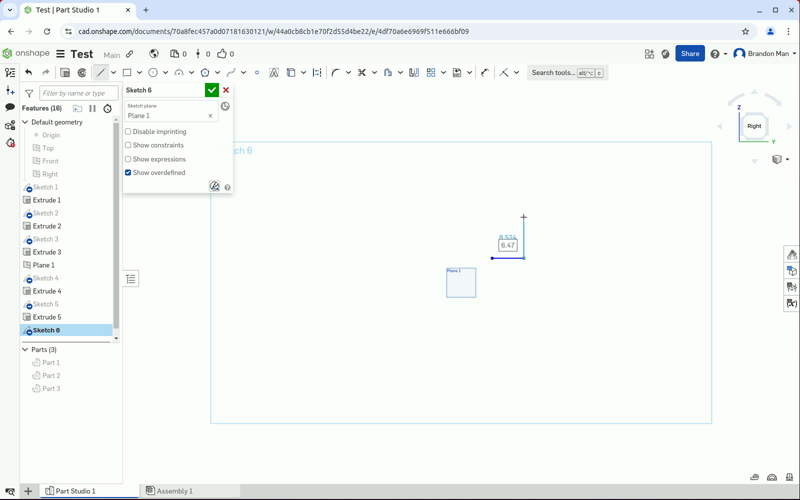
click(523, 216)
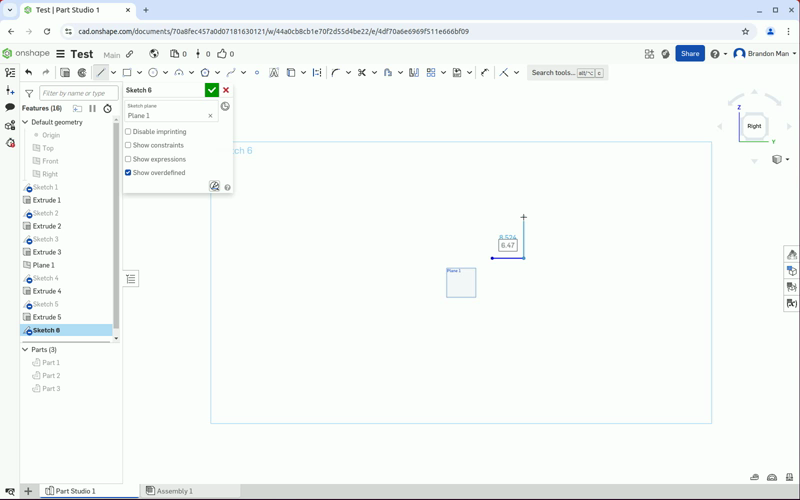
key_up(shift)
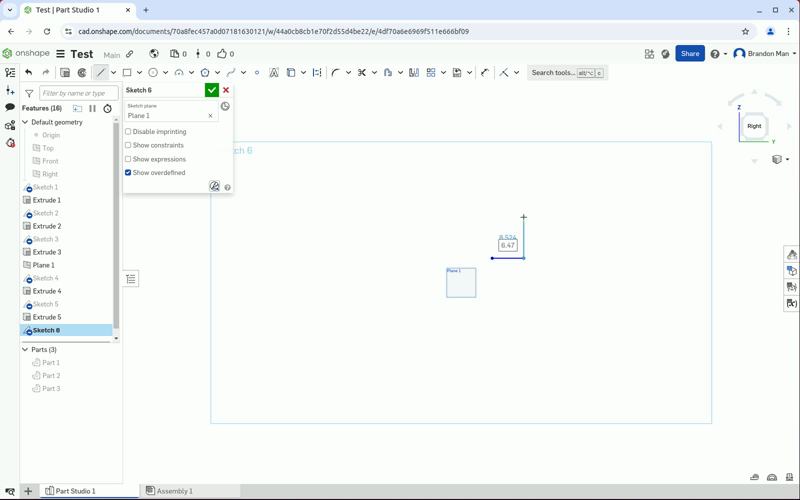
key_down(shift)
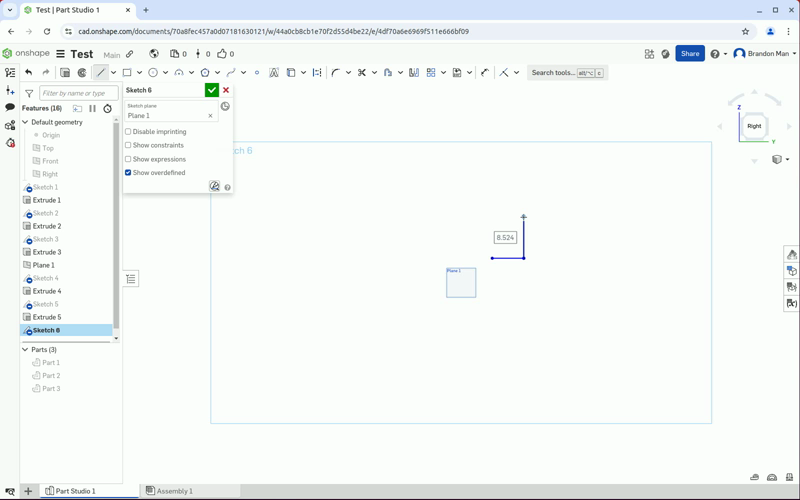
mouse_move(553, 216)
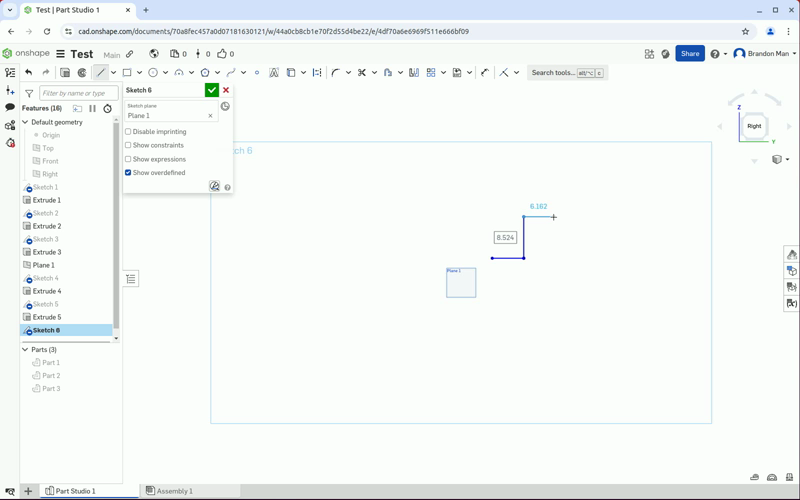
mouse_move(492, 216)
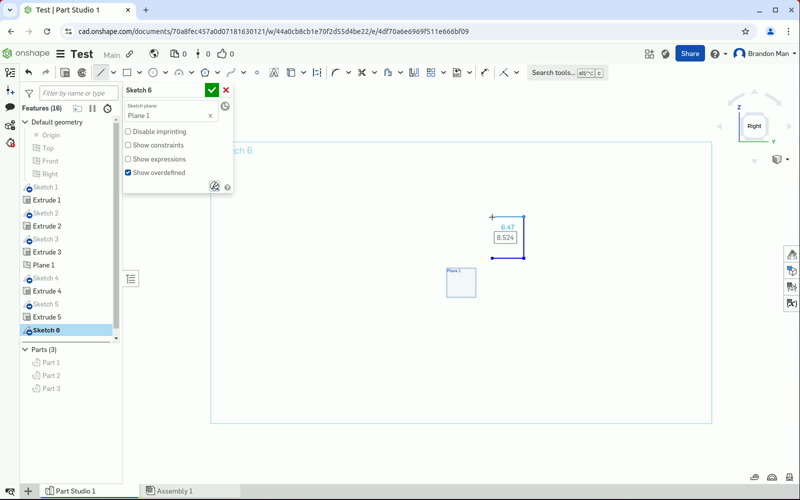
click(492, 216)
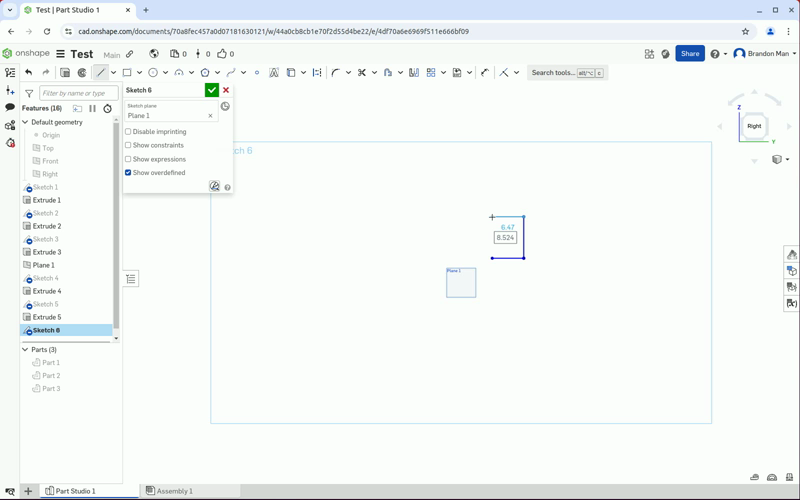
key_up(shift)
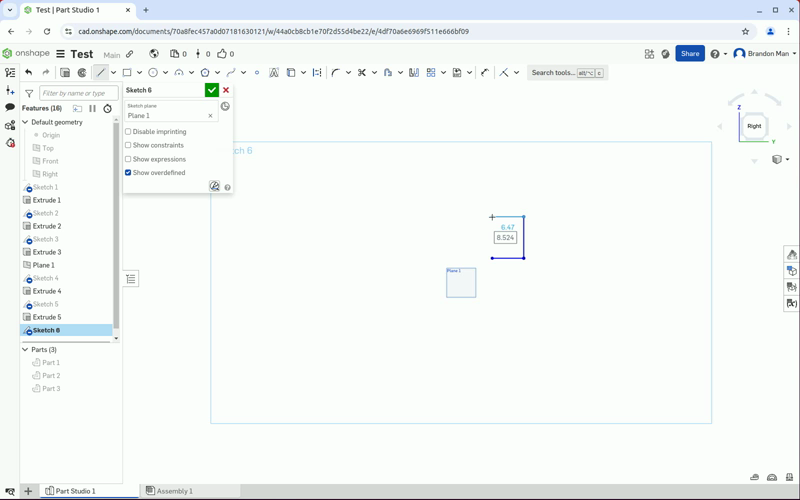
mouse_move(522, 216)
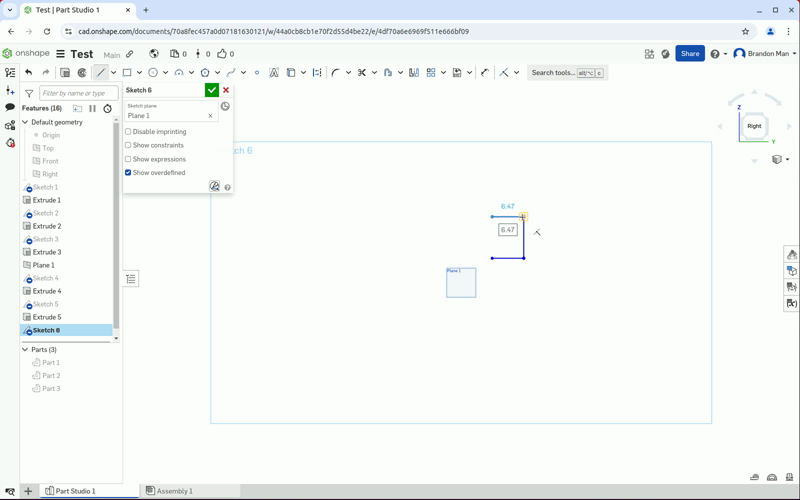
key_down(shift)
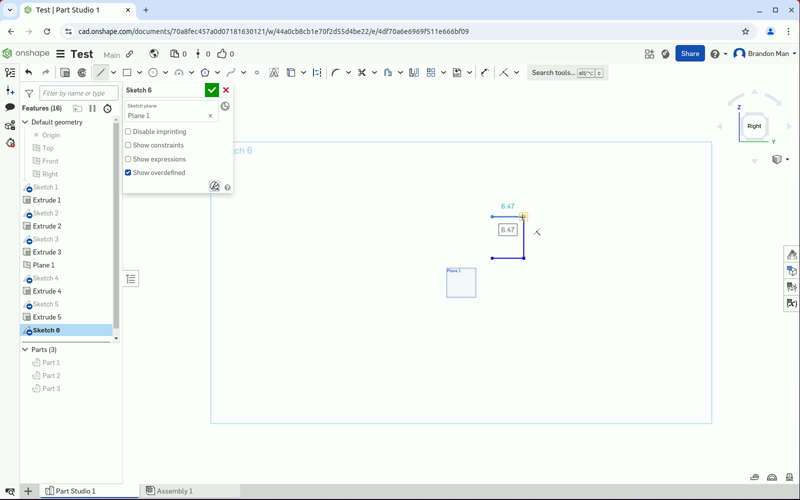
mouse_move(492, 258)
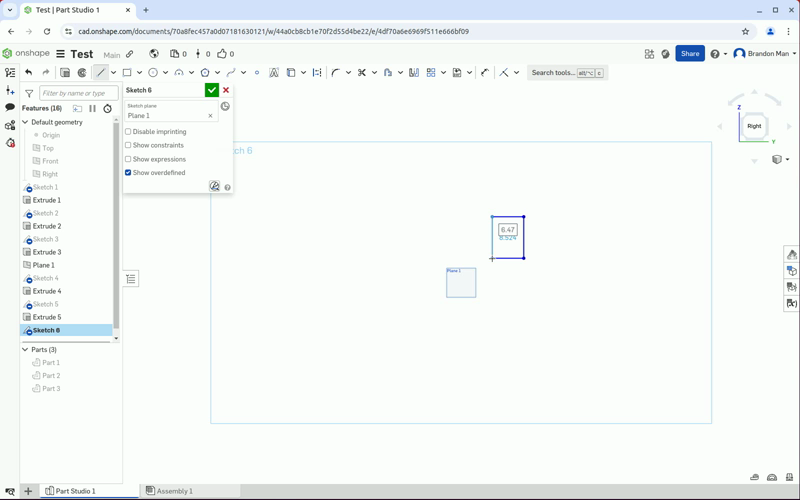
key_up(shift)
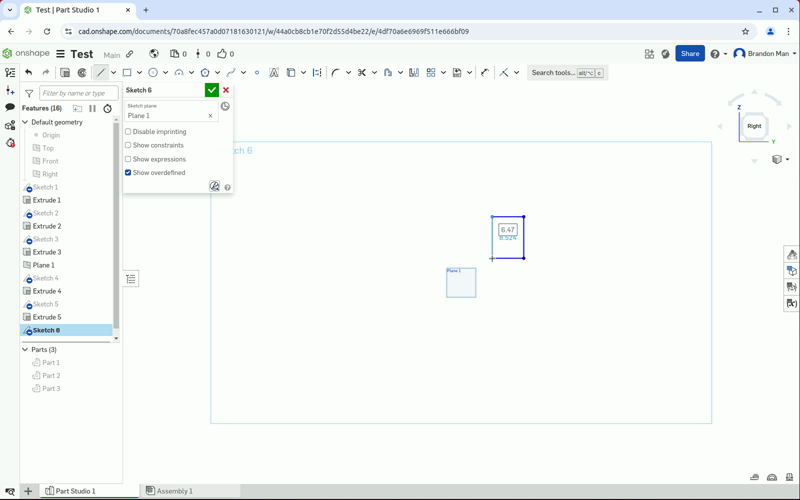
click(492, 258)
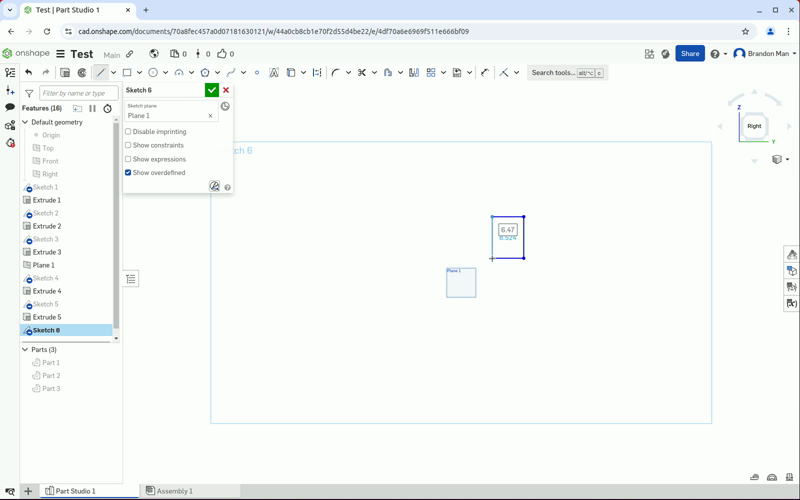
key(esc)
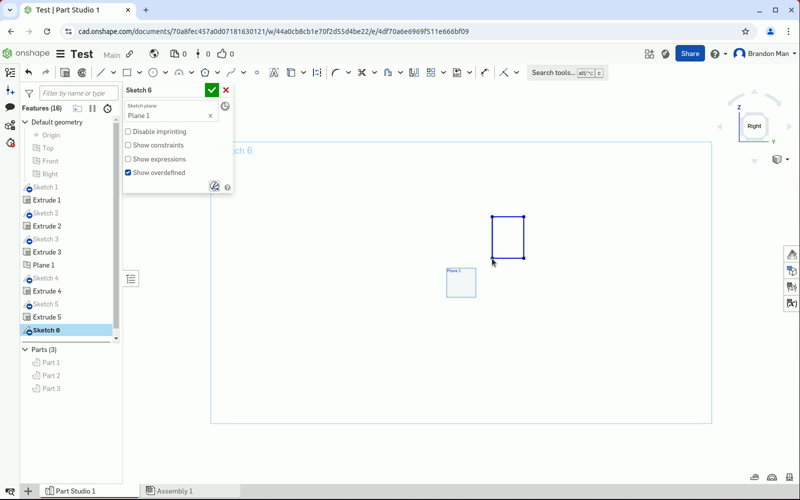
mouse_move(503, 236)
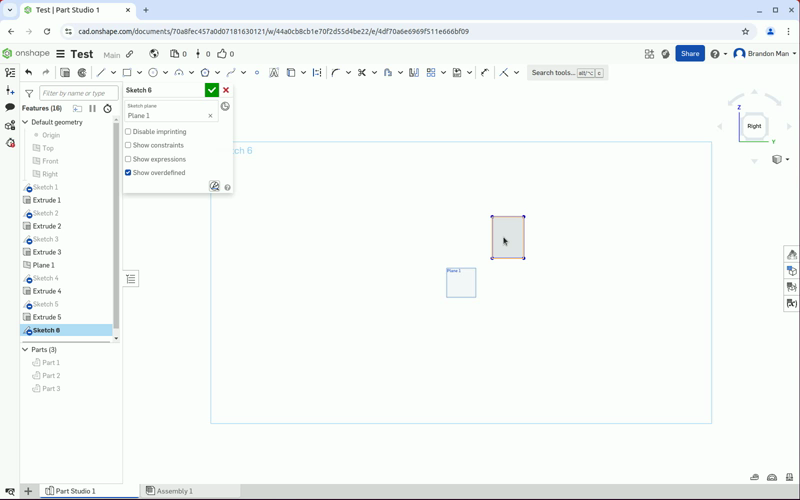
scroll(6)
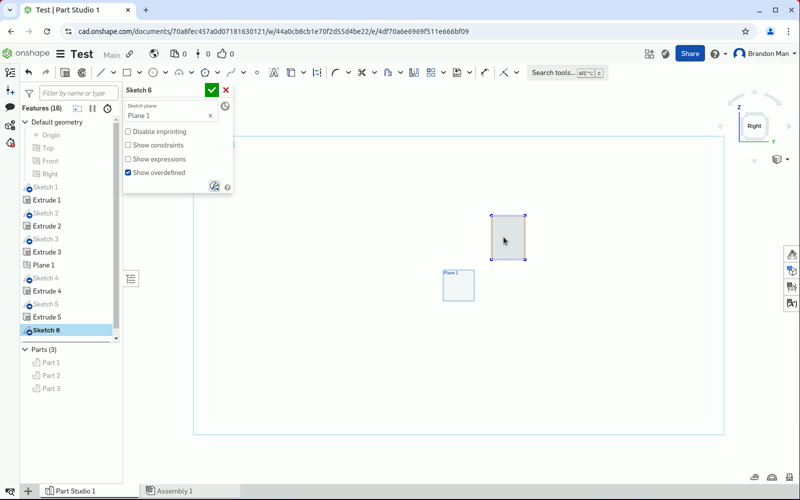
scroll(6)
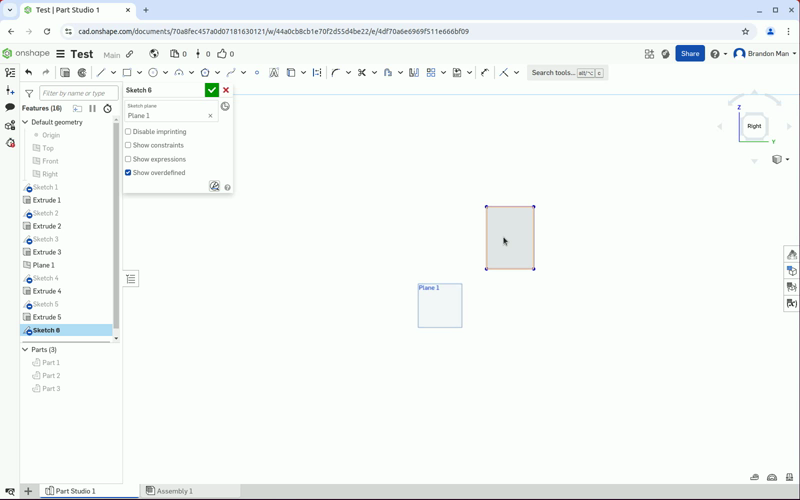
scroll(6)
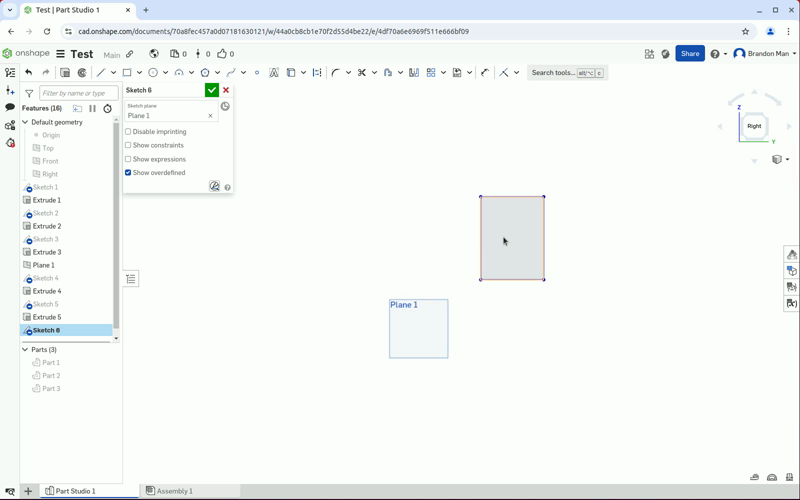
scroll(6)
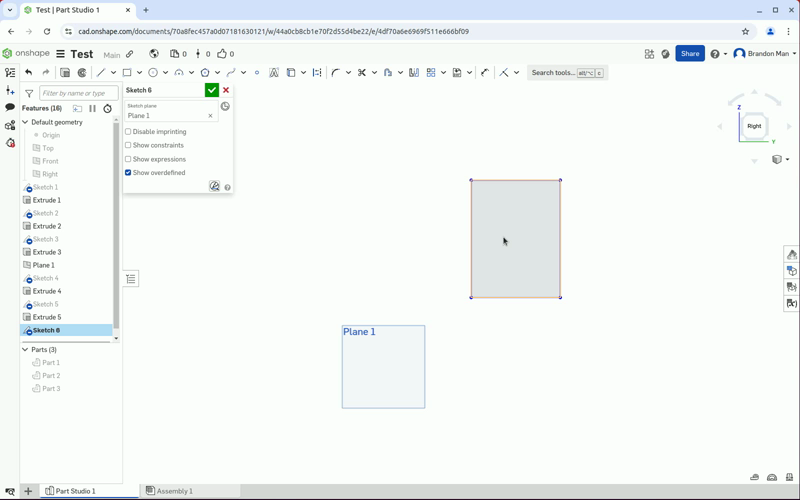
scroll(6)
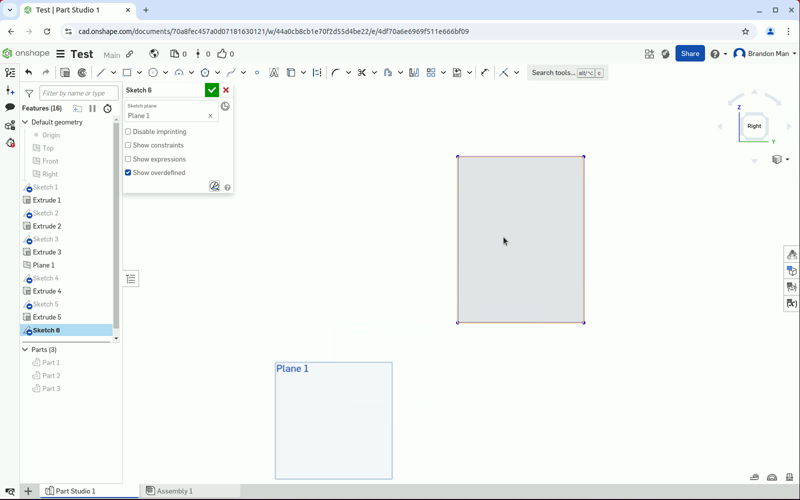
scroll(6)
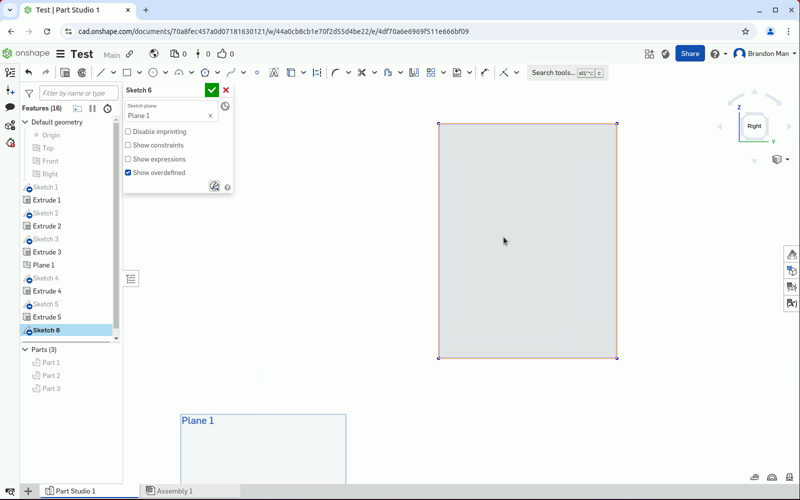
scroll(6)
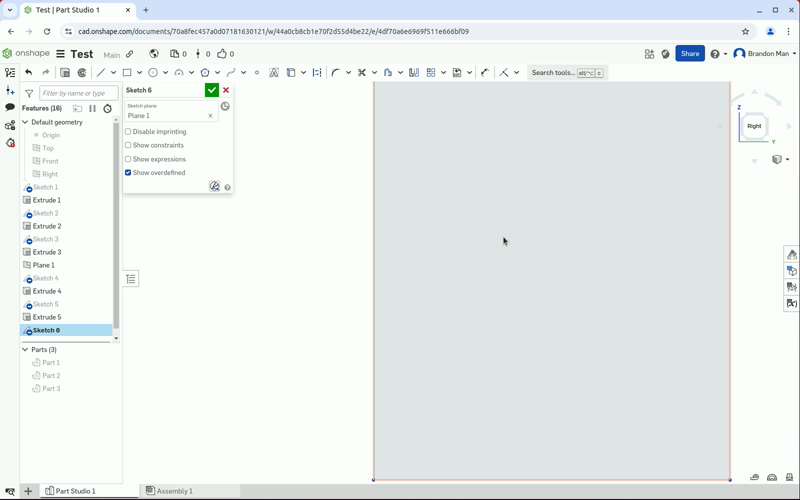
click(503, 236)
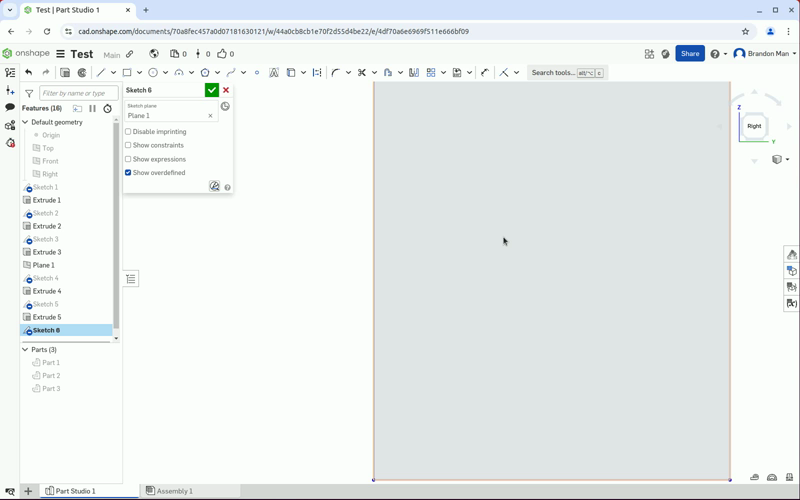
scroll(-6)
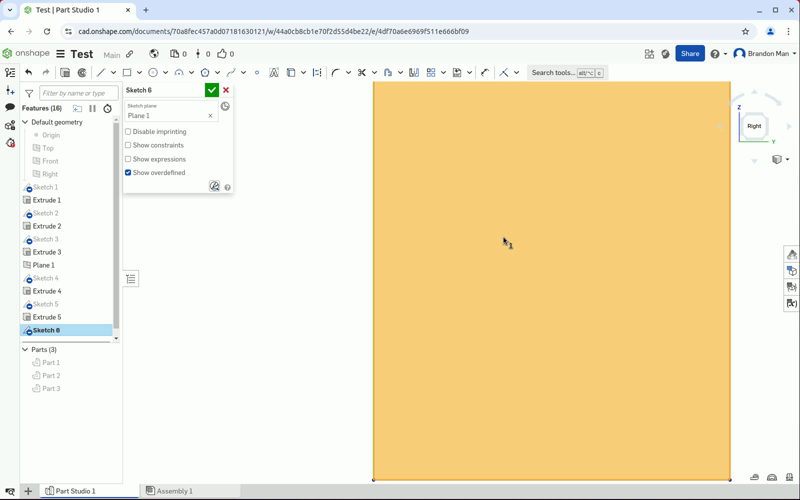
scroll(-6)
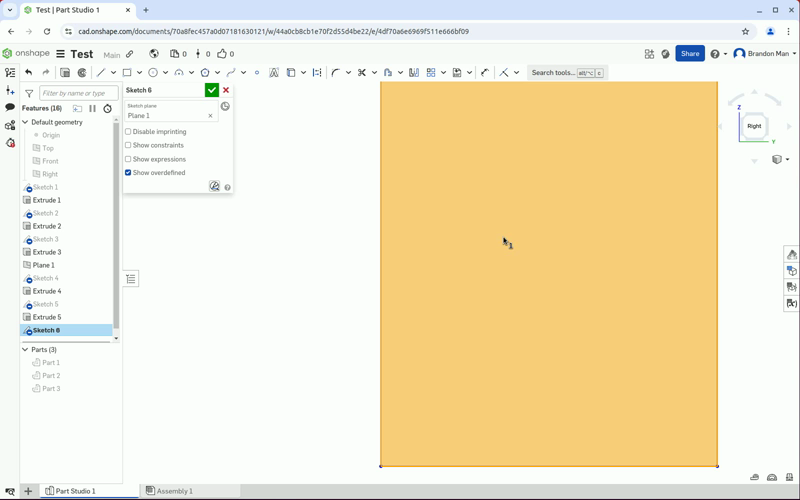
scroll(-6)
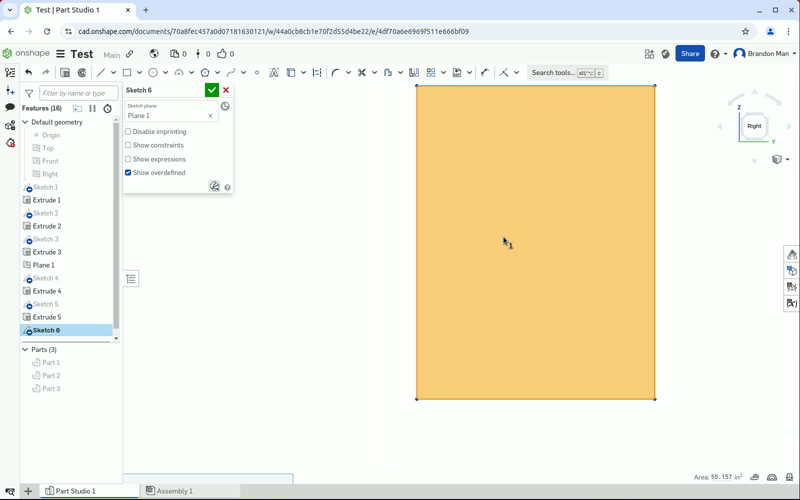
scroll(-6)
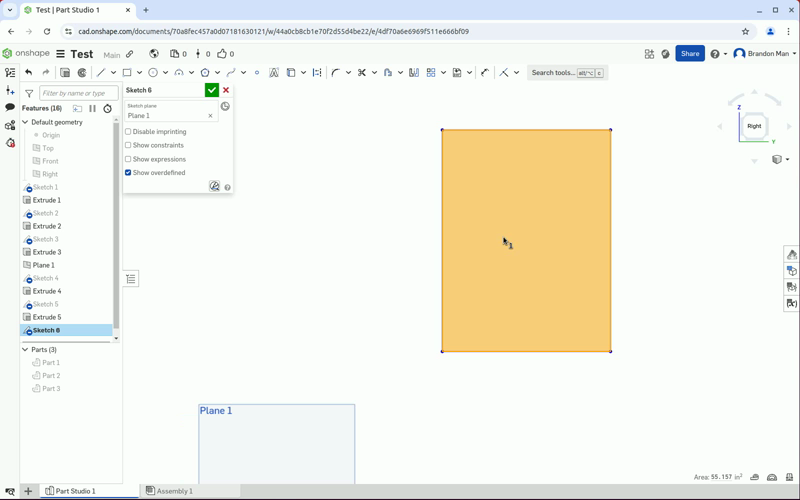
scroll(-6)
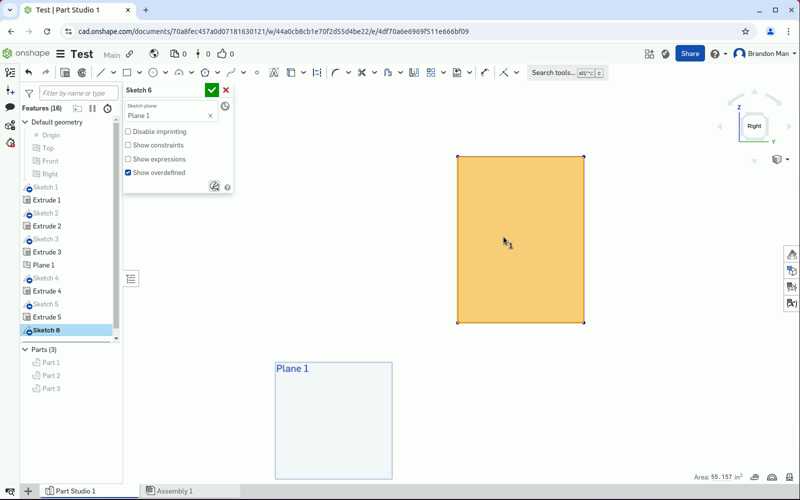
scroll(-6)
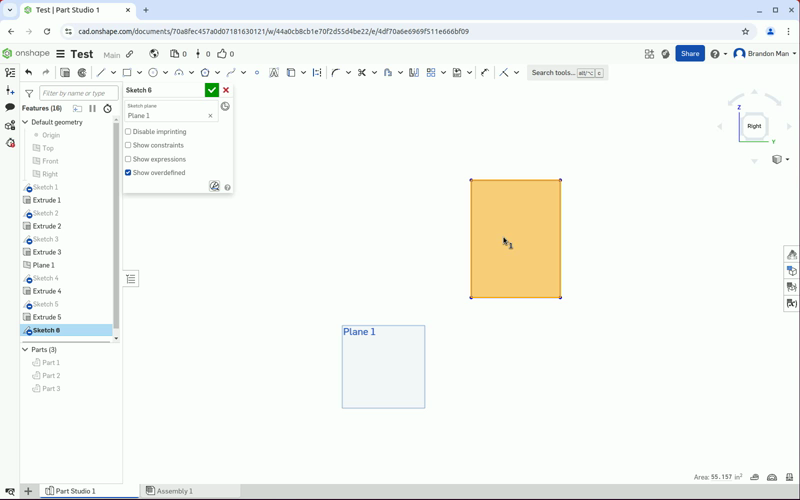
scroll(-6)
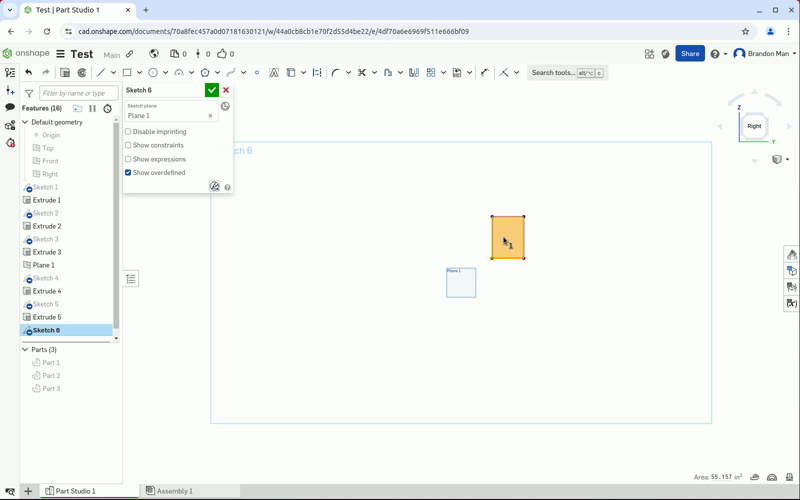
mouse_move(73, 352)
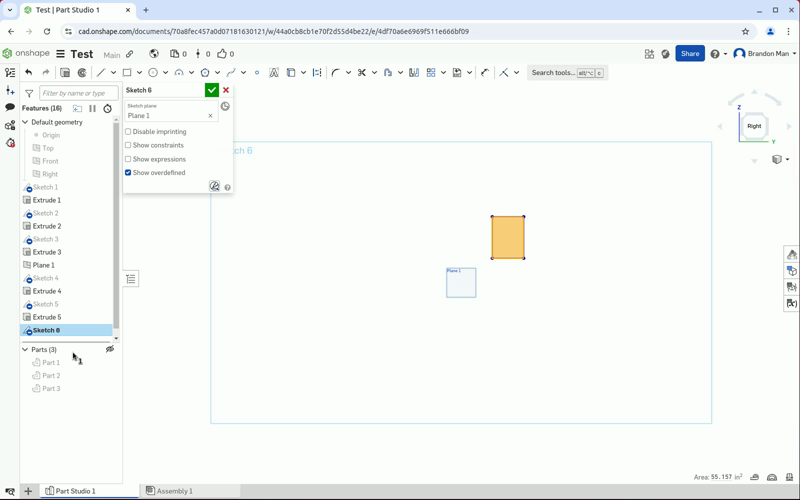
key(shift+y)
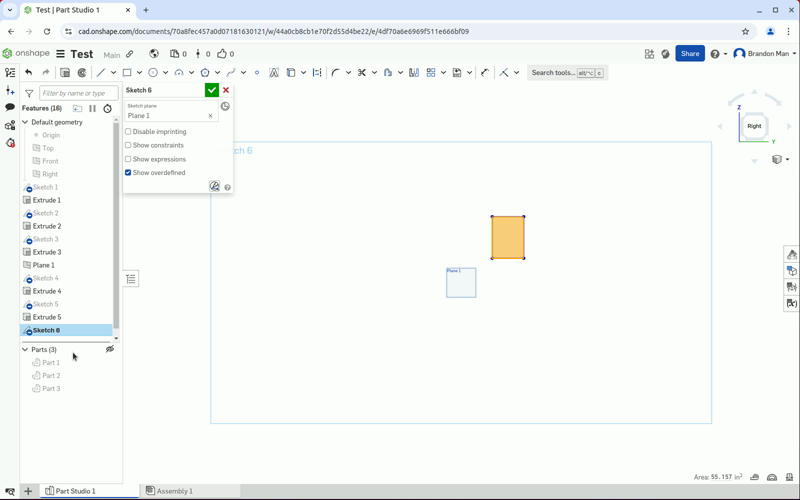
key(shift+e)
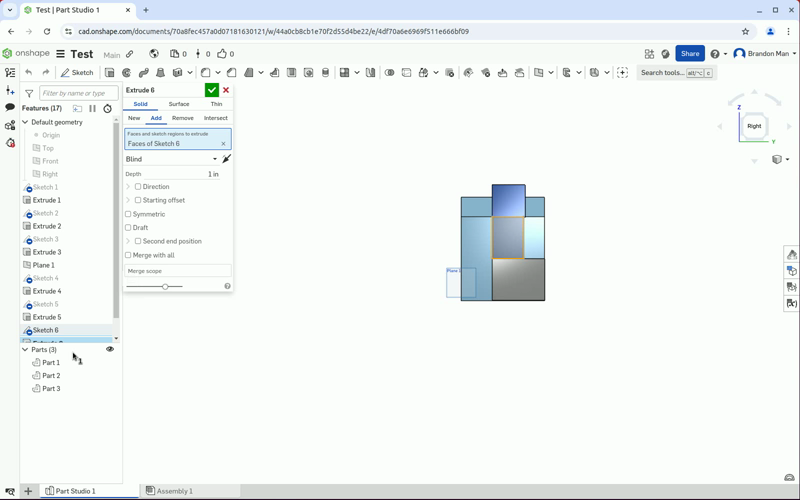
mouse_move(143, 106)
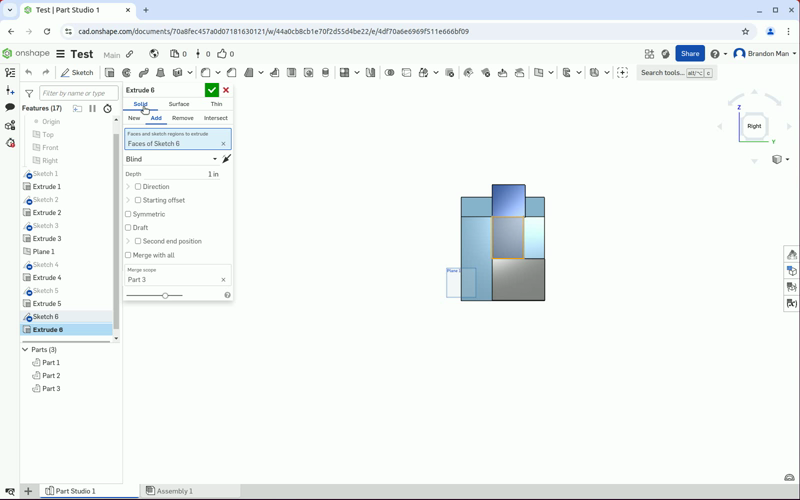
click(143, 106)
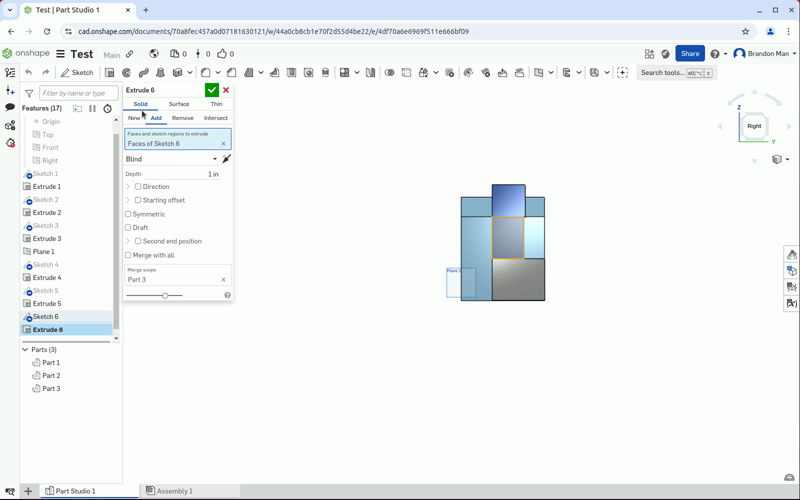
mouse_move(137, 120)
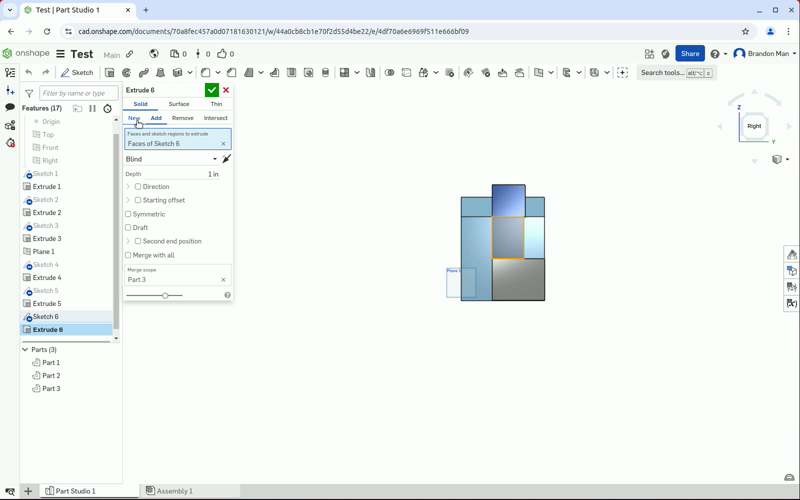
click(137, 120)
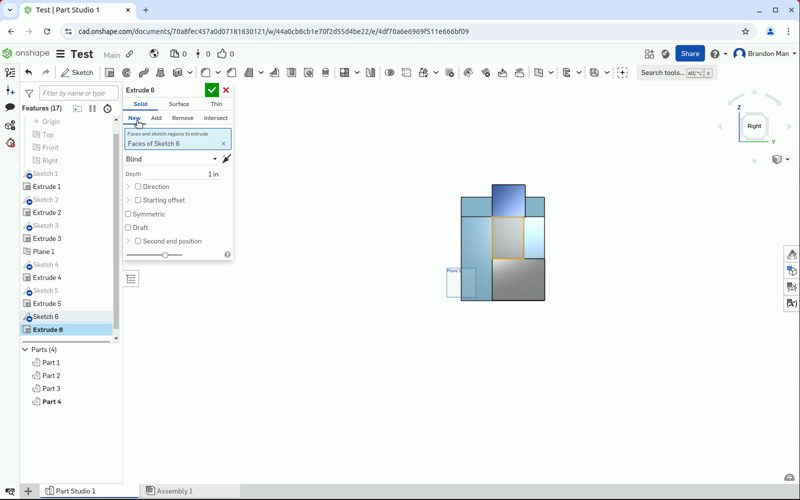
key(tab, 4)
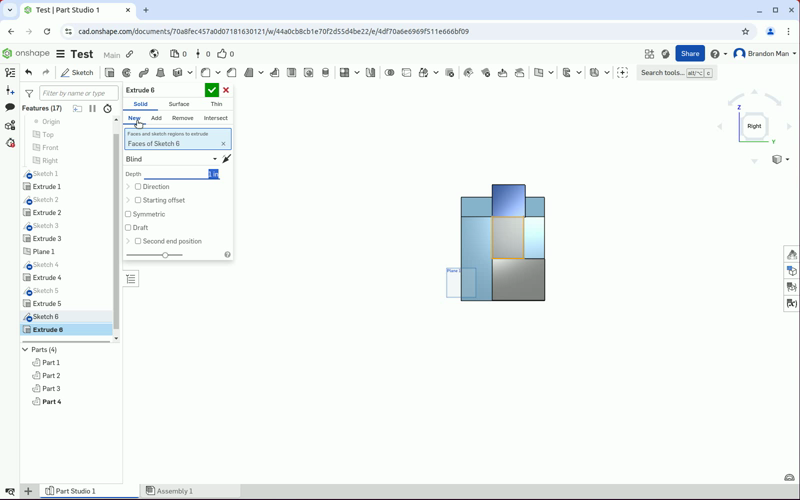
text(12.758)
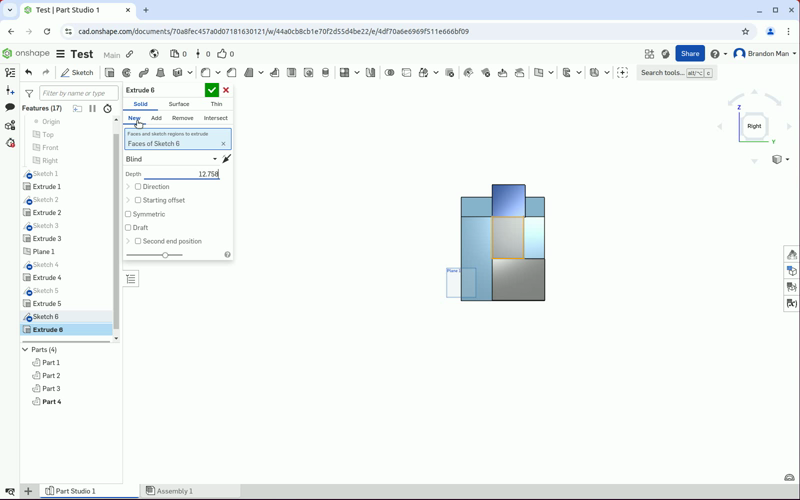
key(enter)
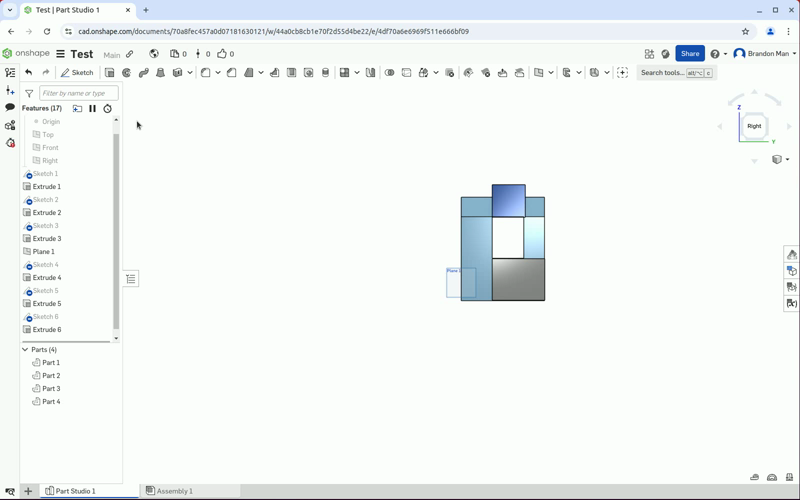
key(shift+h)
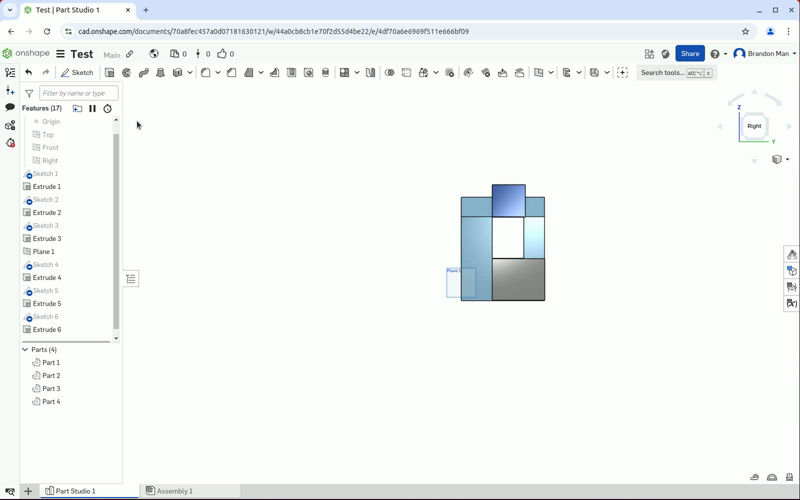
key(shift+h)
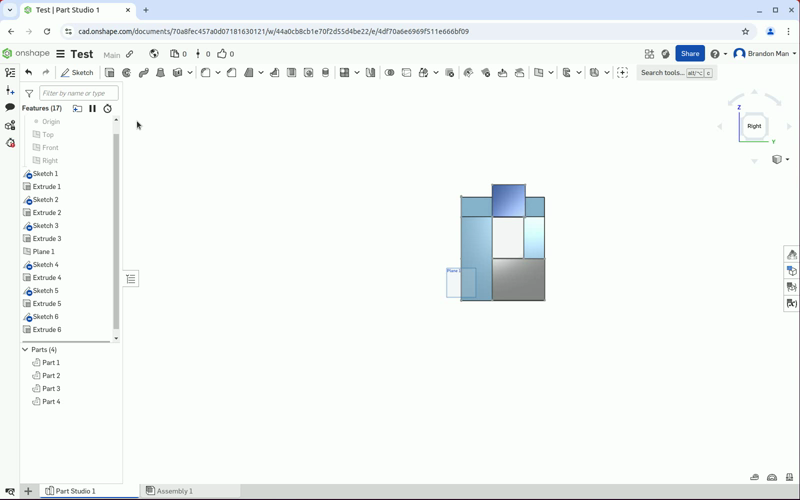
key(shift+7)
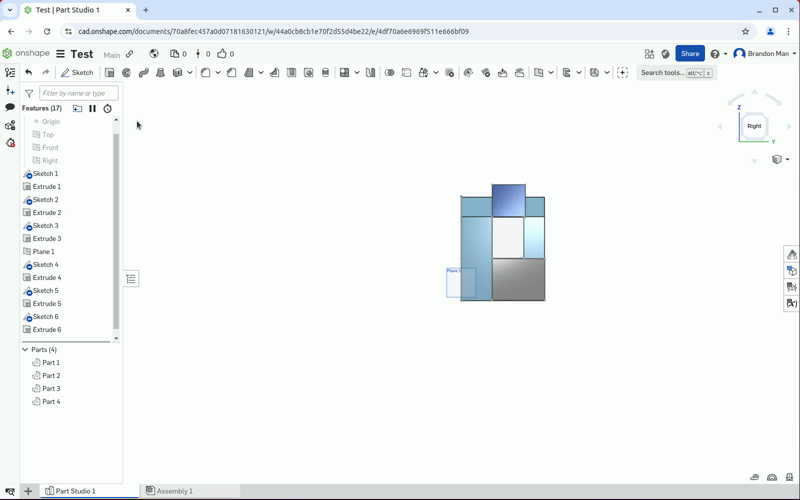
key(right, 2)
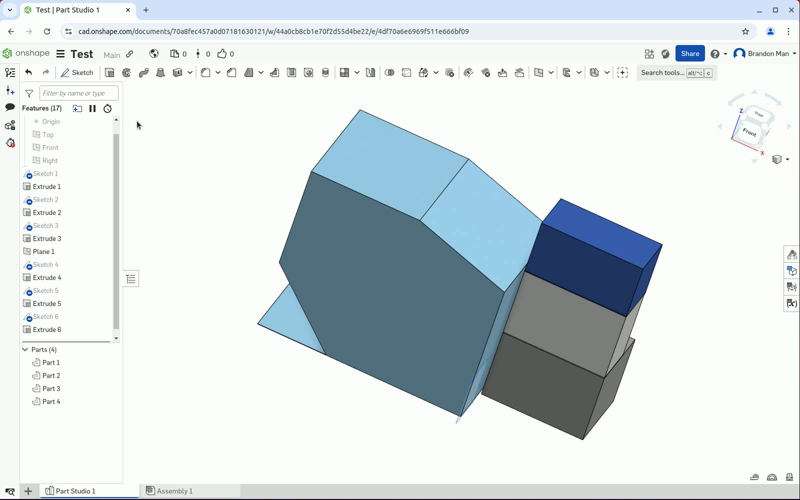
key(down, 2)
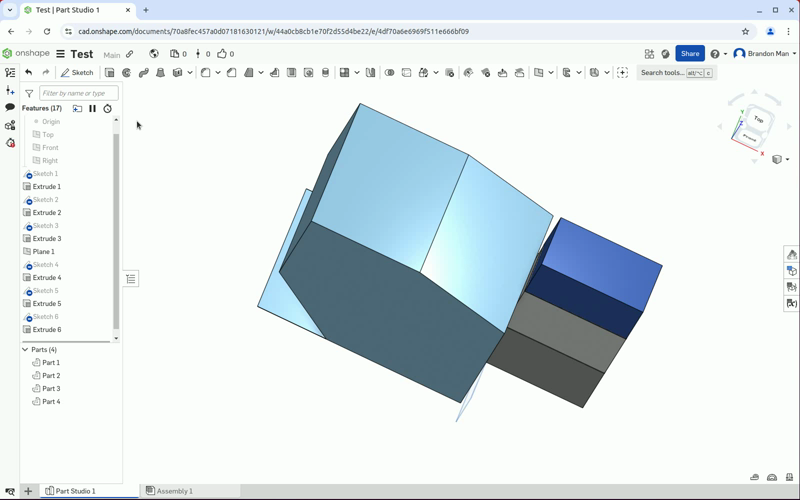
key(up, 2)
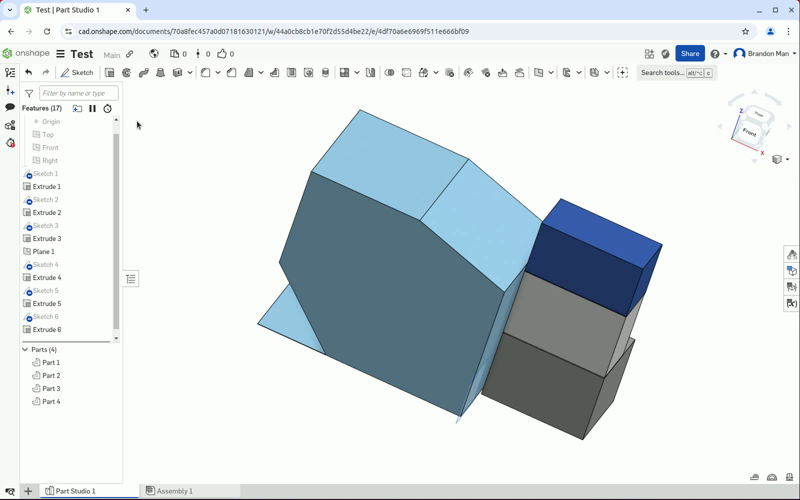
key(left, 2)
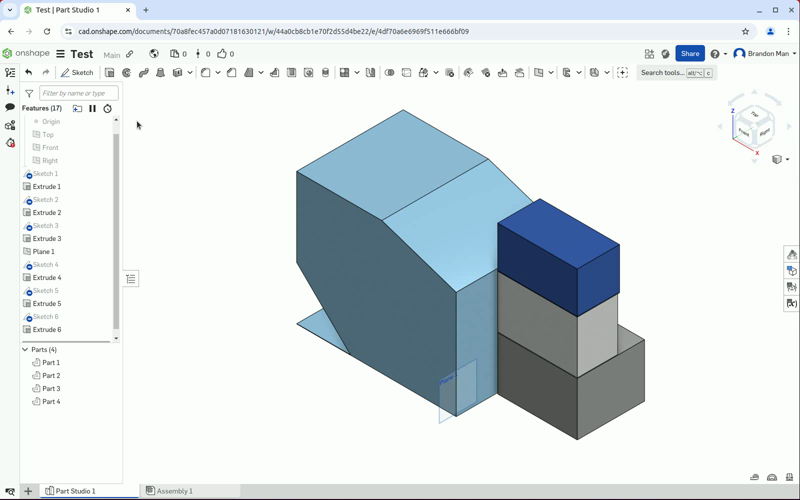
mouse_move(69, 176)
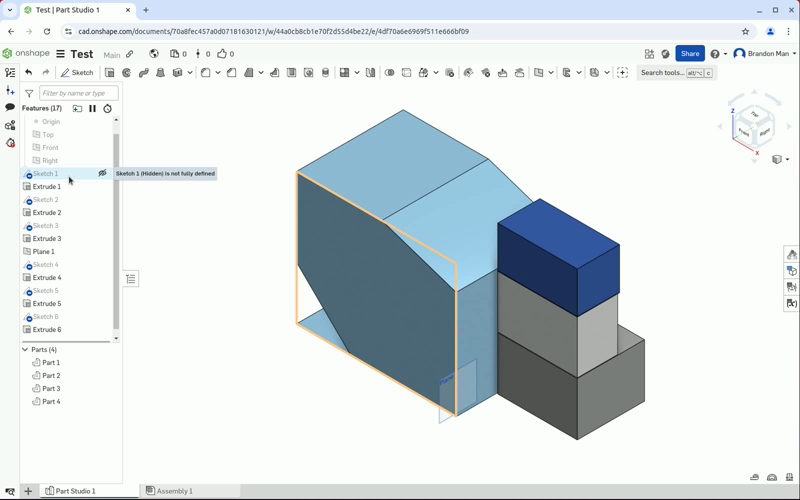
click(69, 176)